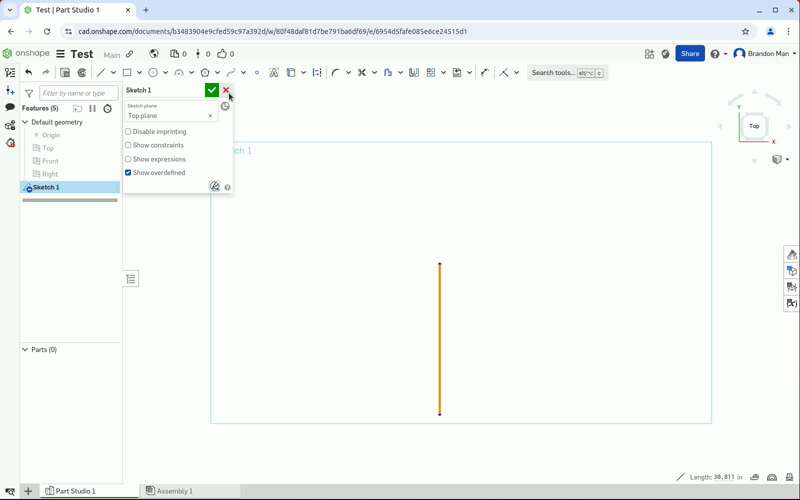
key(shift+h)
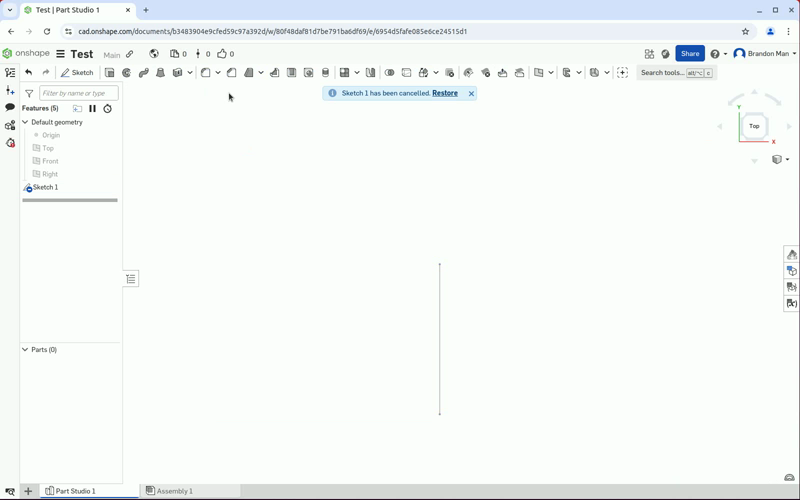
key(shift+s)
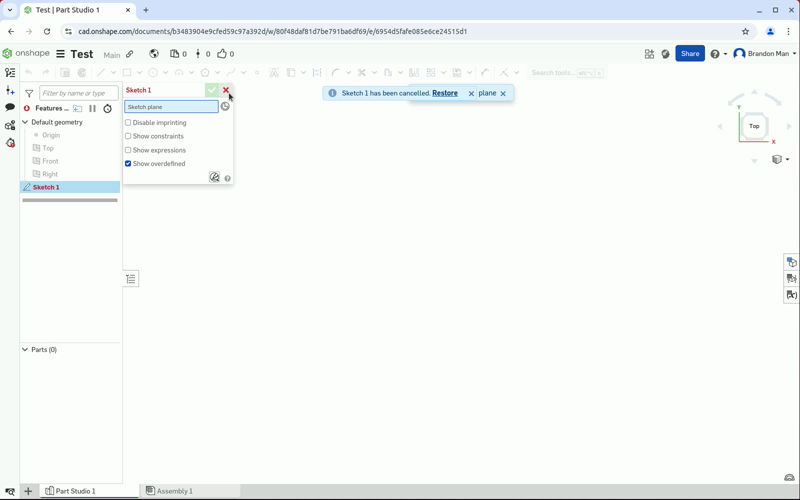
mouse_move(73, 150)
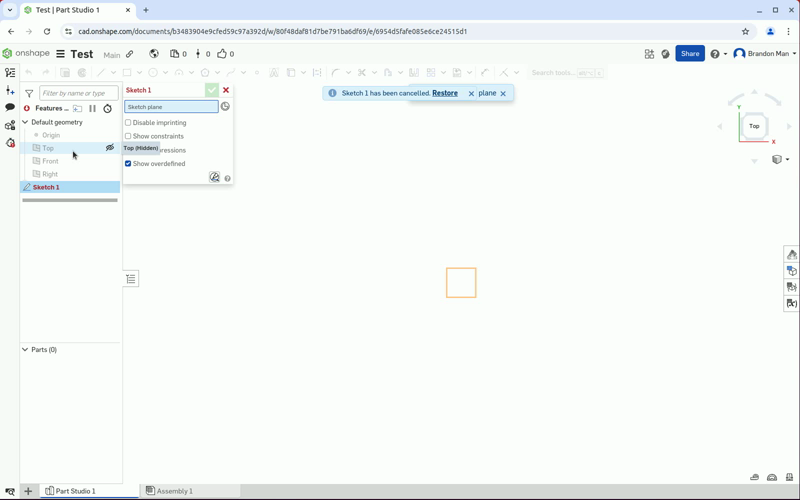
click(73, 150)
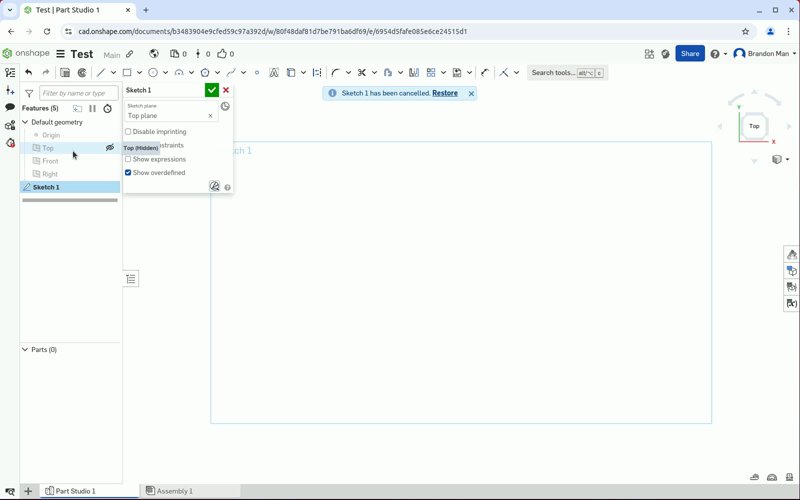
mouse_move(73, 352)
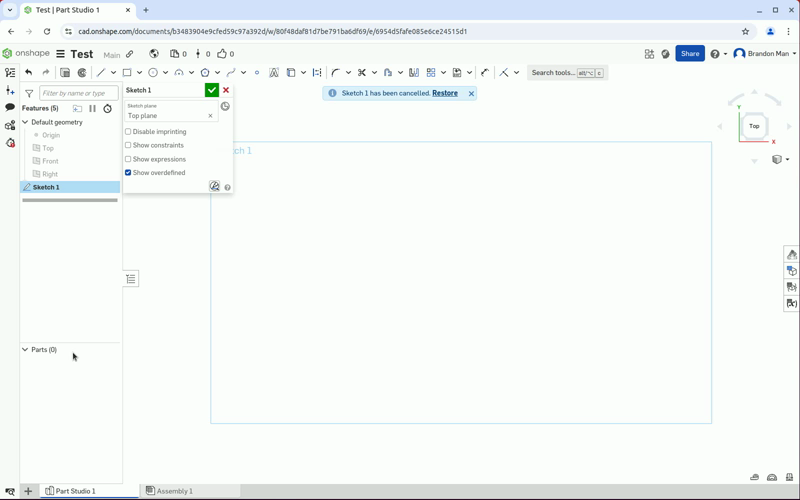
key(y)
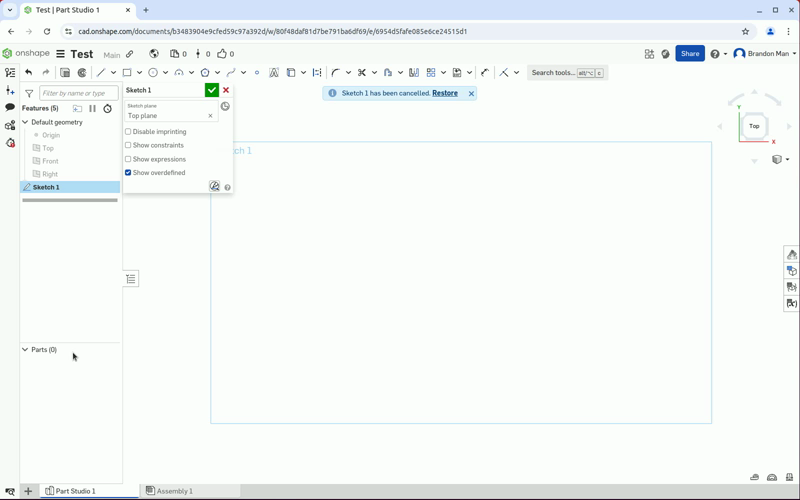
key(l)
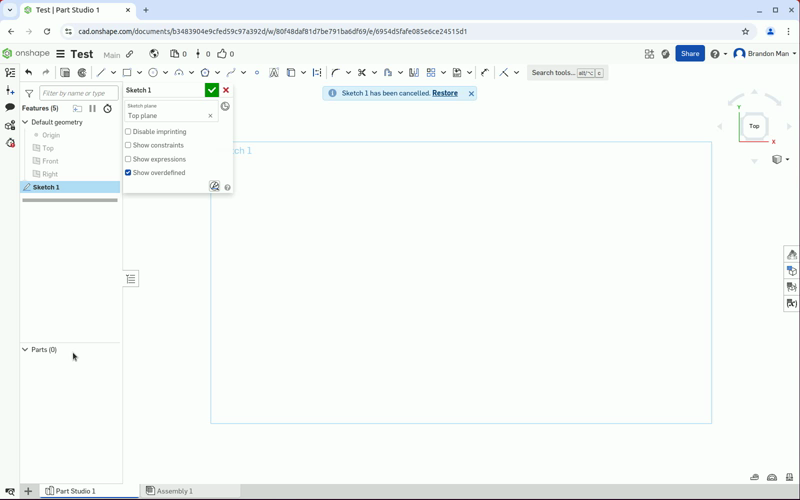
key_down(shift)
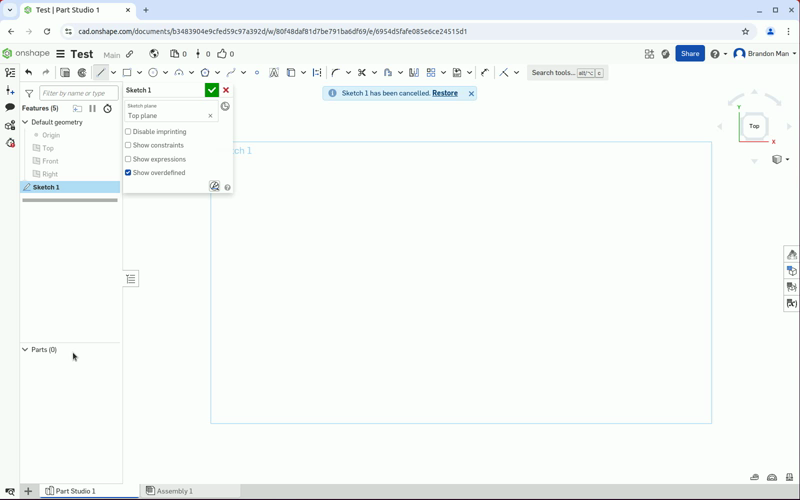
mouse_move(422, 258)
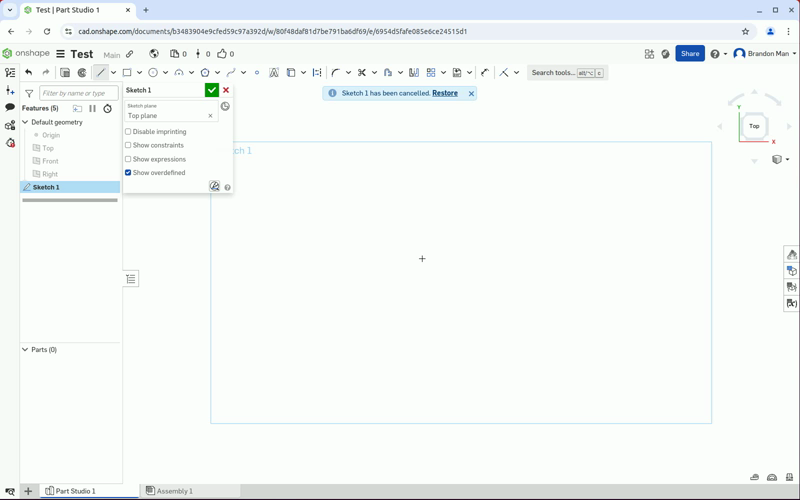
click(422, 258)
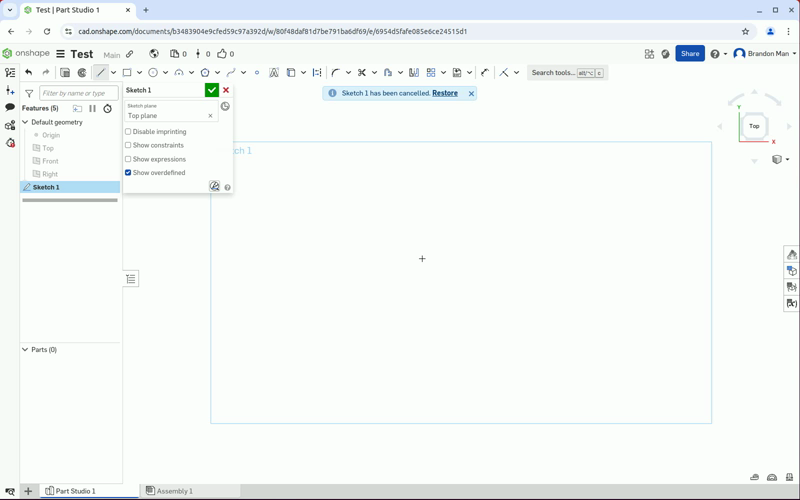
key_up(shift)
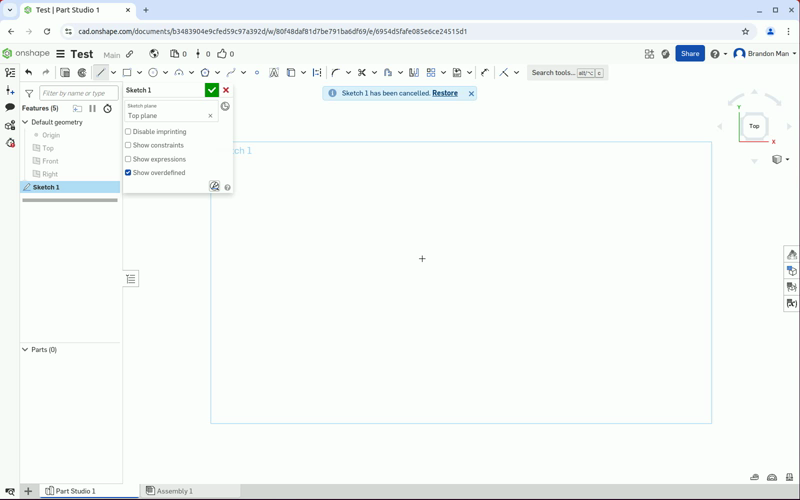
key_down(shift)
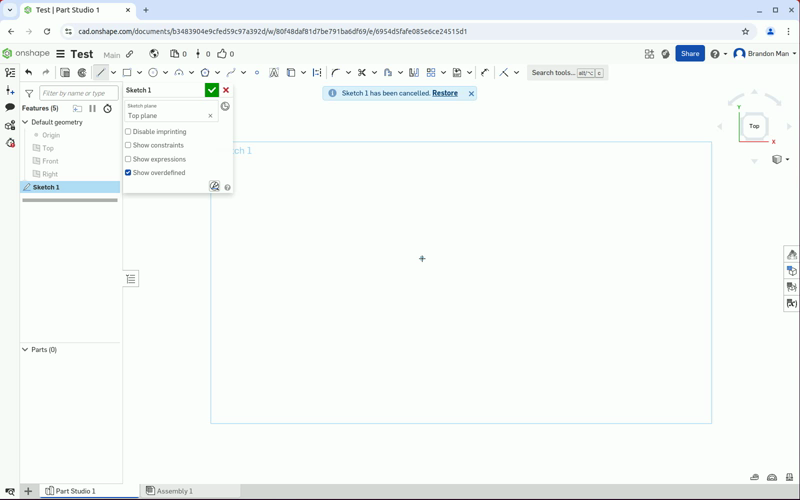
mouse_move(452, 258)
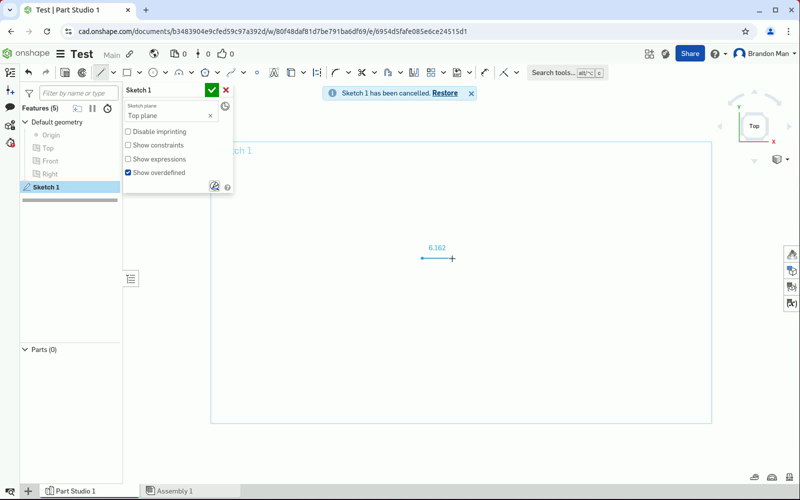
mouse_move(424, 258)
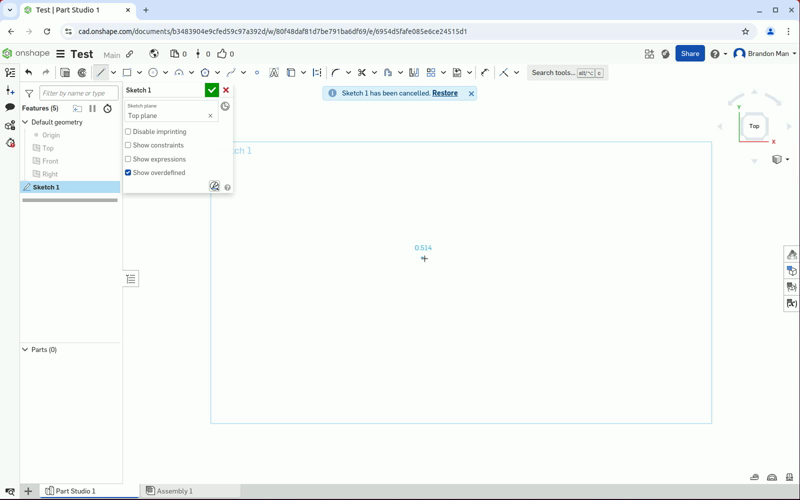
scroll(6)
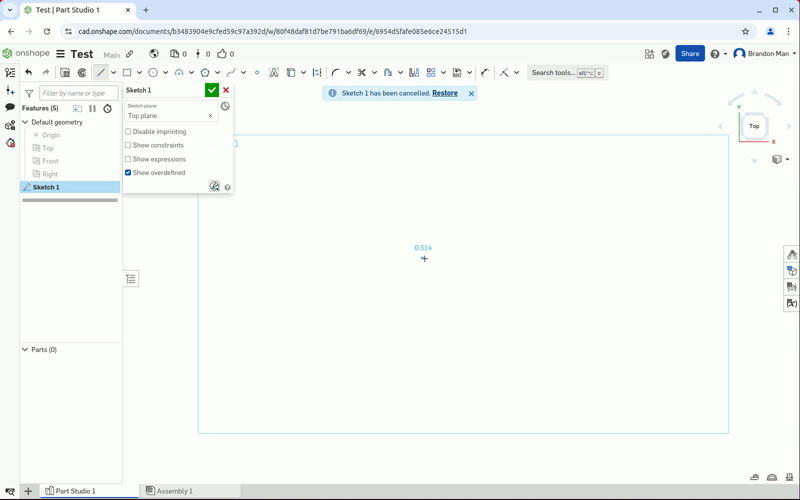
scroll(6)
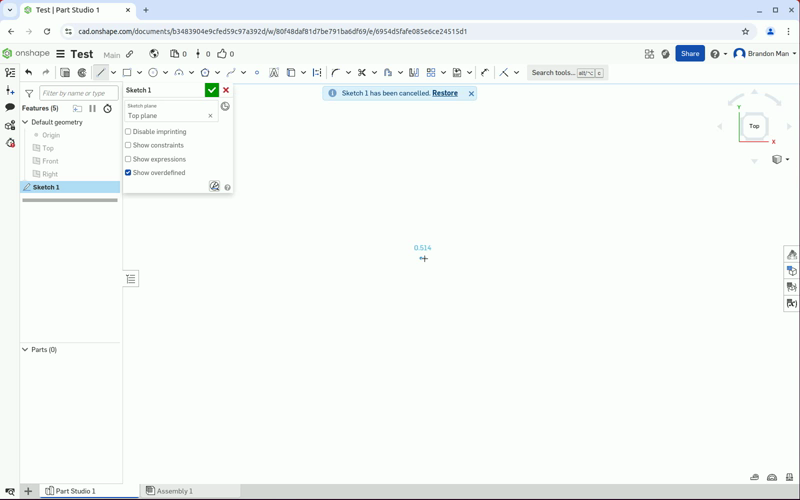
scroll(6)
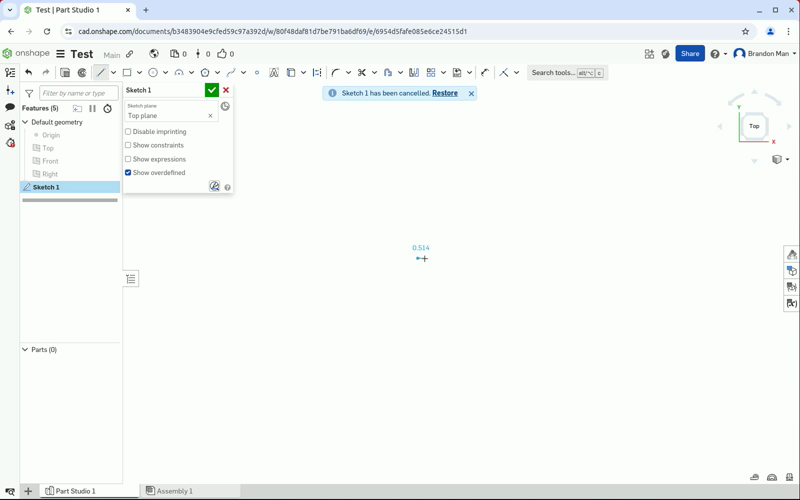
scroll(6)
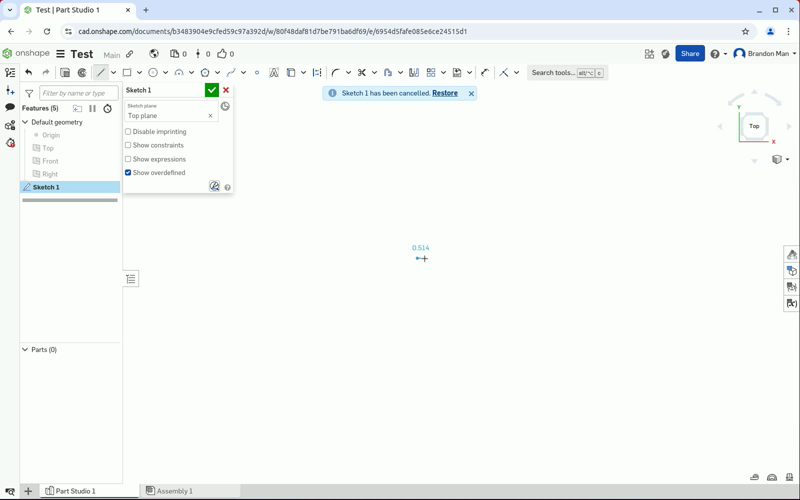
scroll(6)
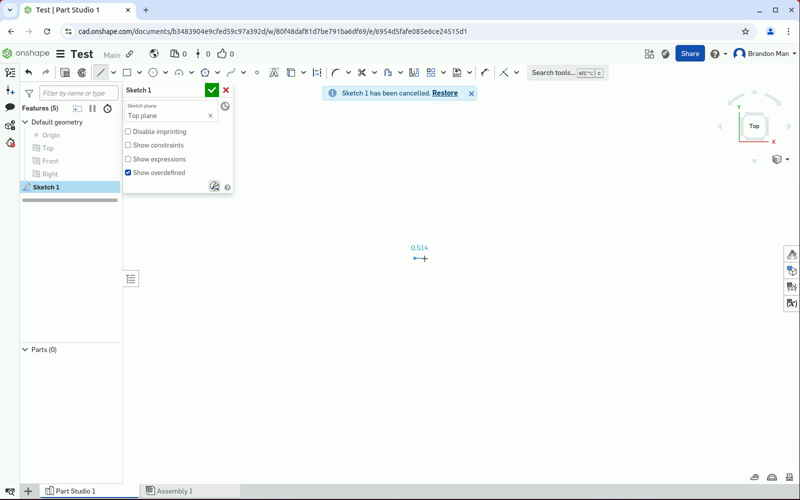
scroll(6)
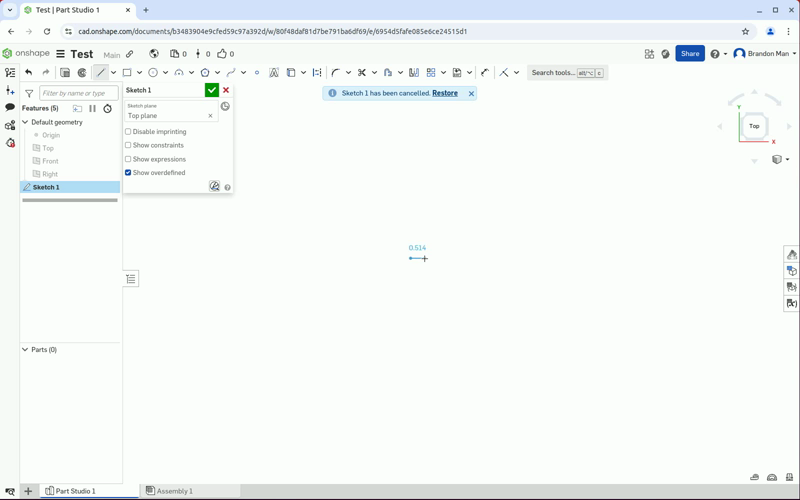
scroll(6)
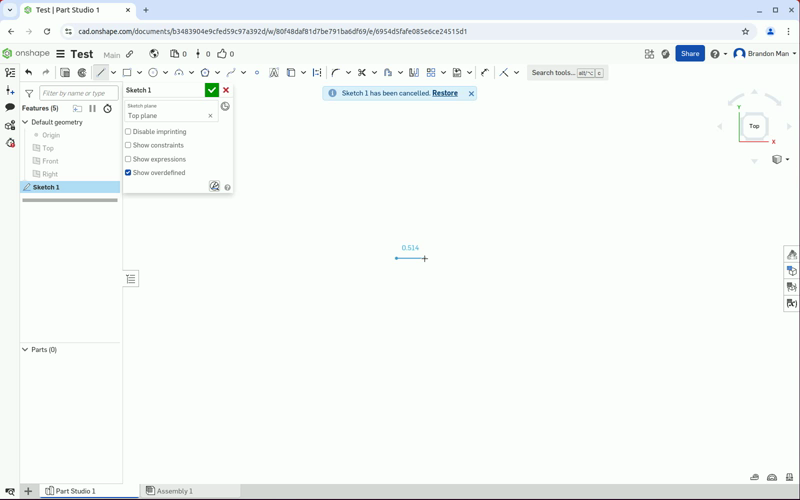
click(424, 258)
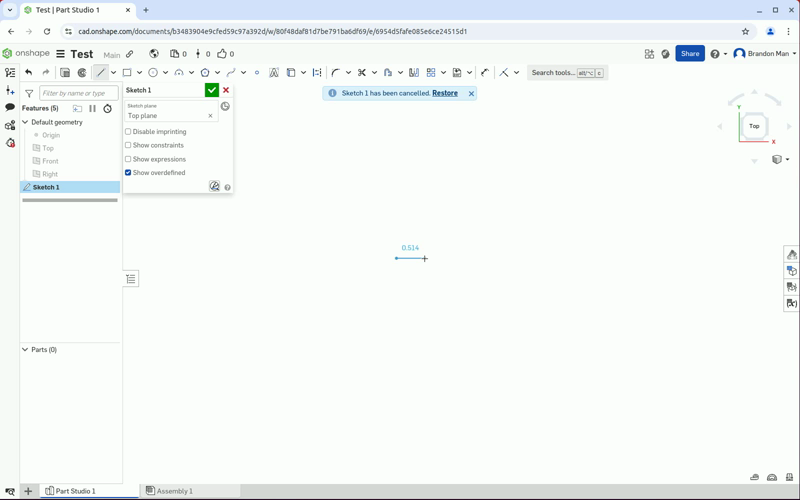
scroll(-6)
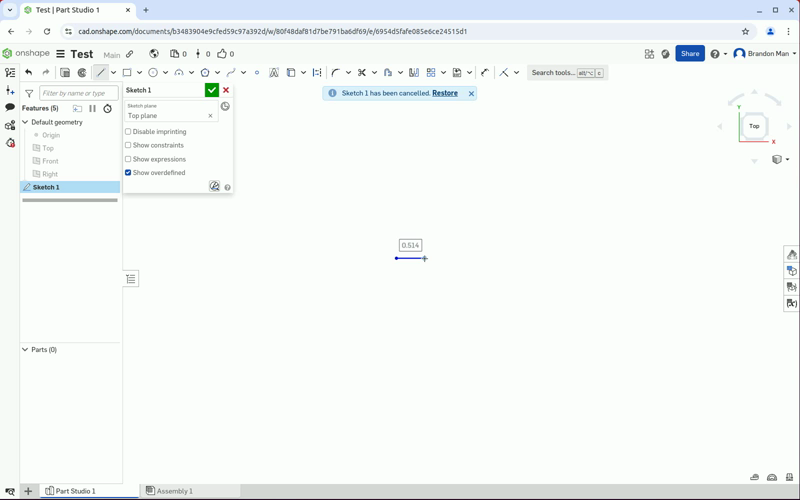
scroll(-6)
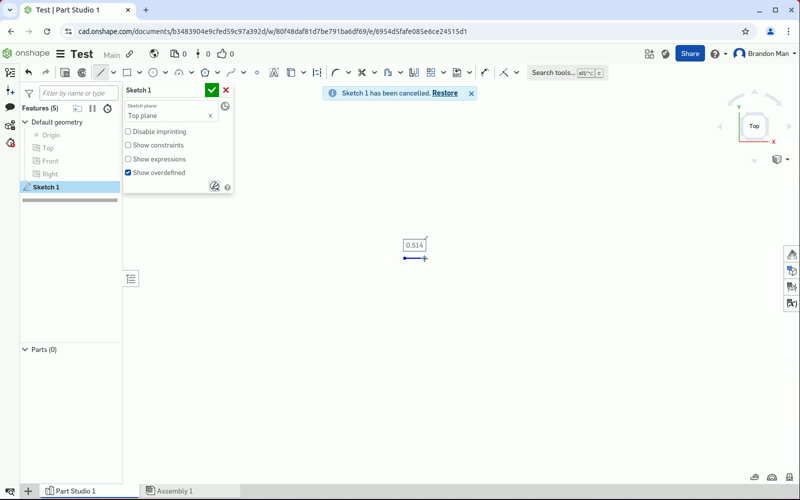
scroll(-6)
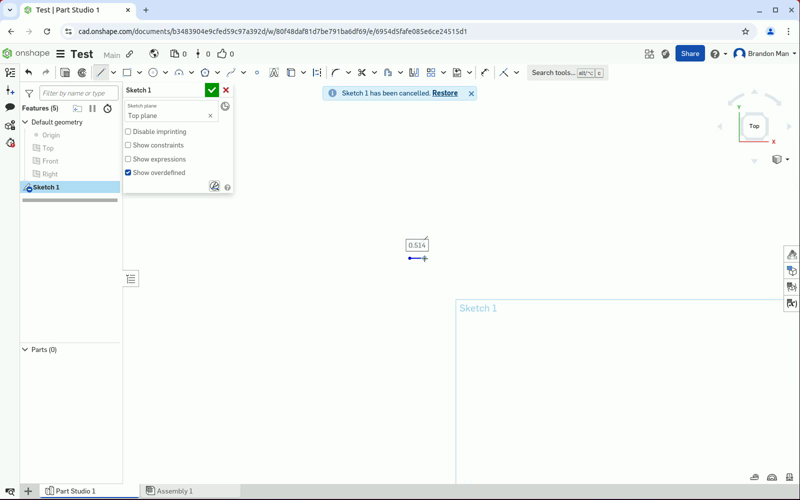
scroll(-6)
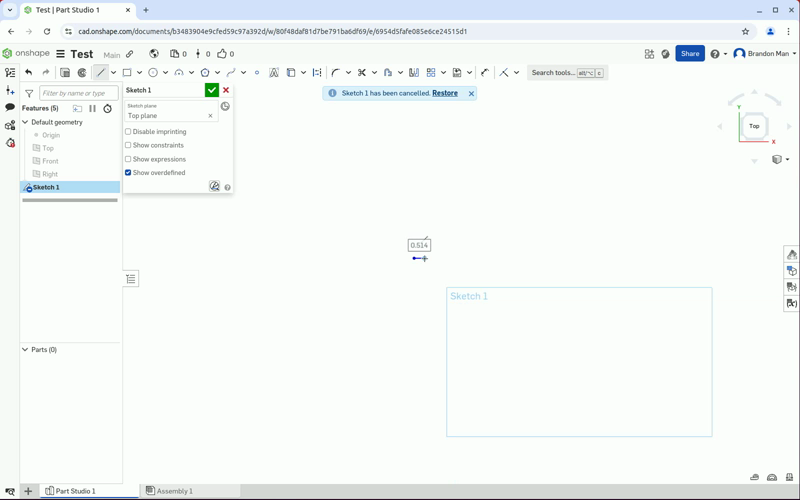
scroll(-6)
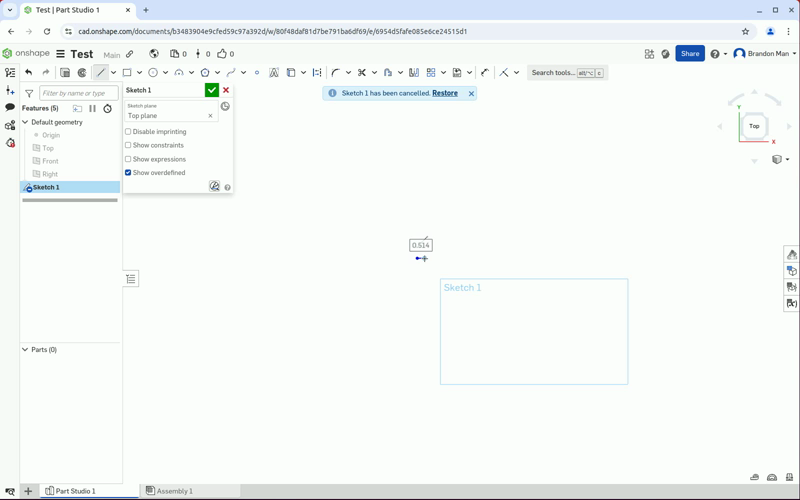
scroll(-6)
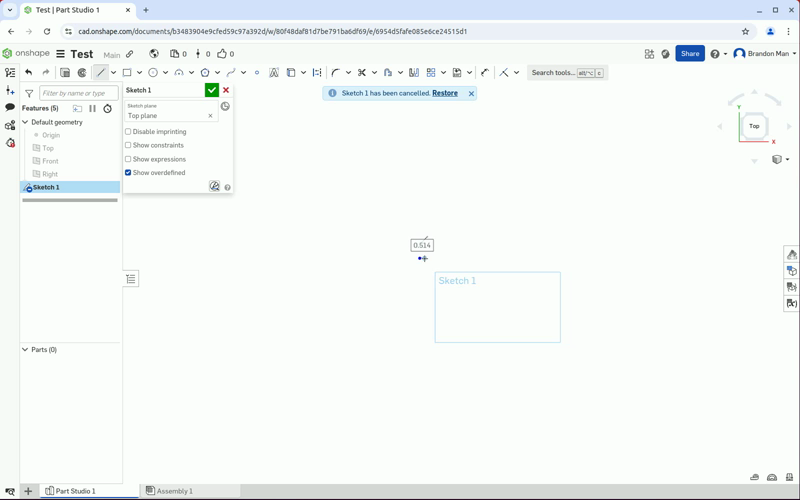
scroll(-6)
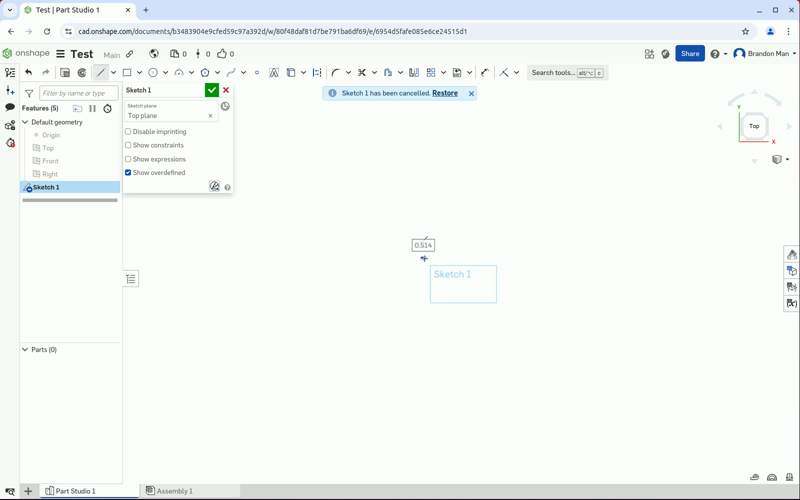
key_up(shift)
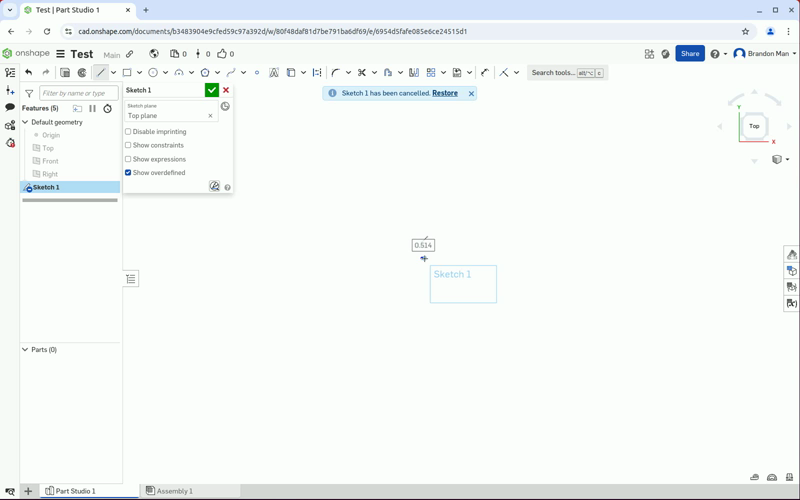
key_down(shift)
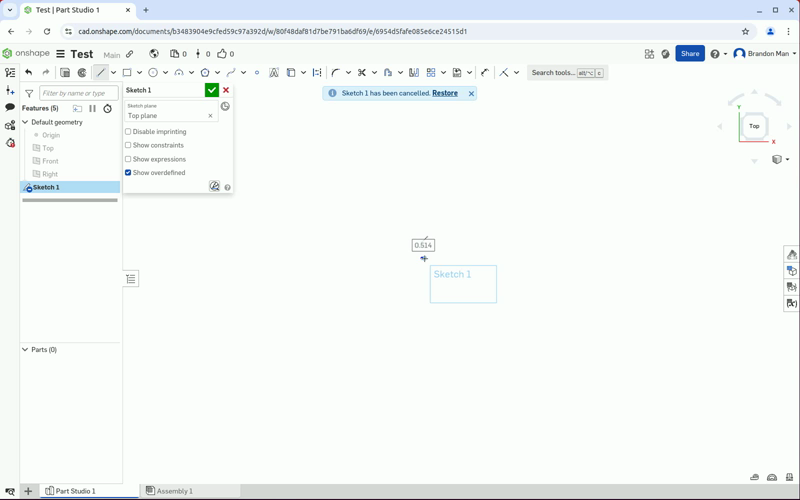
mouse_move(454, 258)
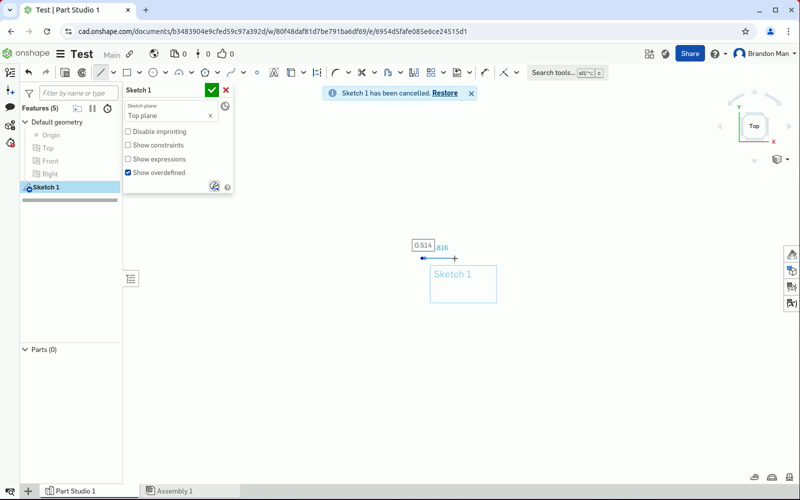
mouse_move(424, 300)
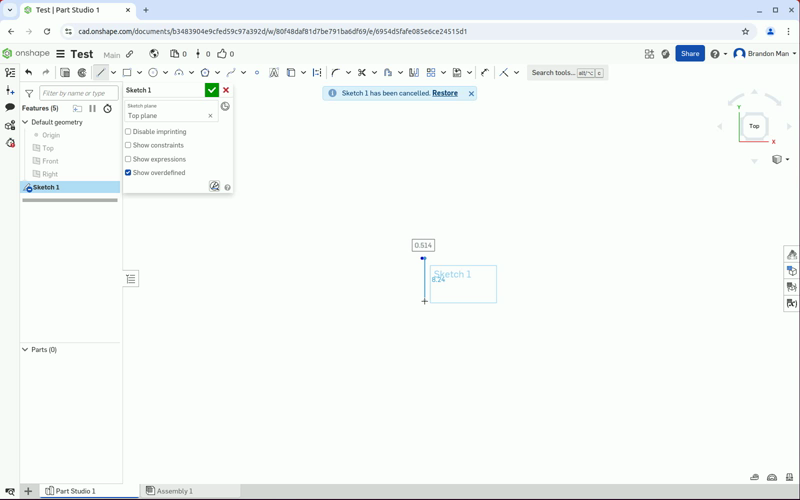
click(424, 300)
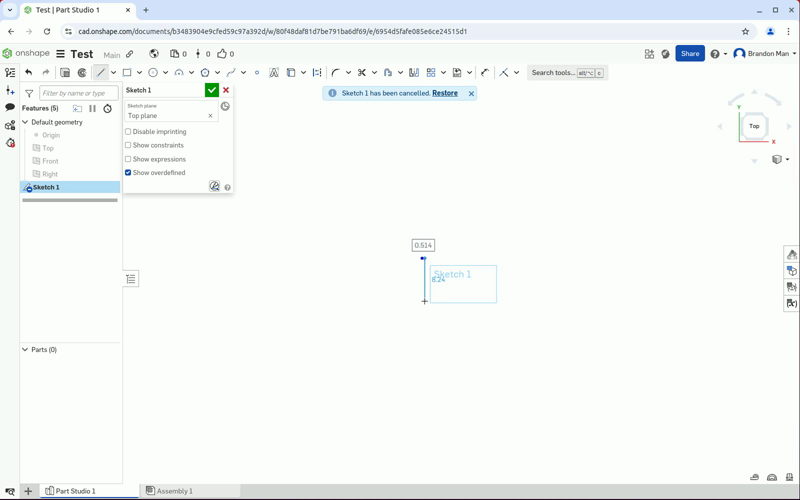
key_up(shift)
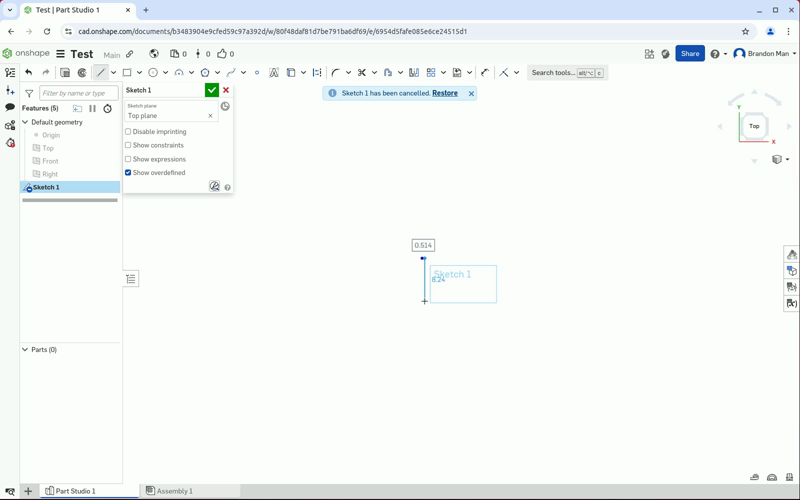
key_down(shift)
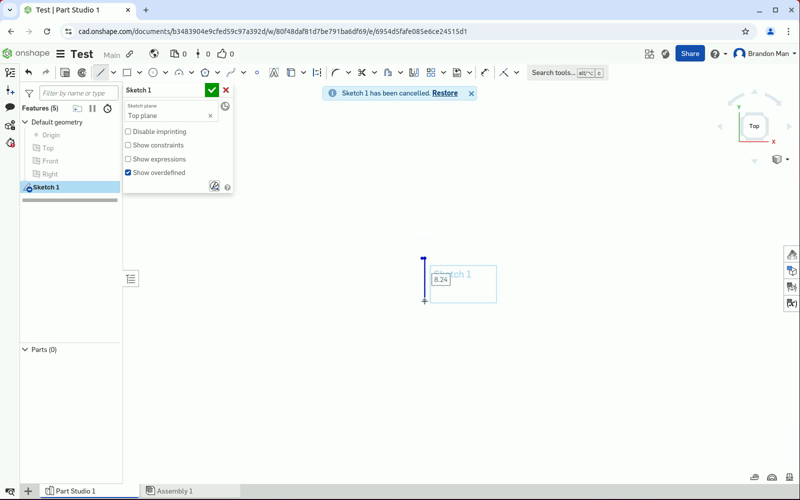
mouse_move(454, 300)
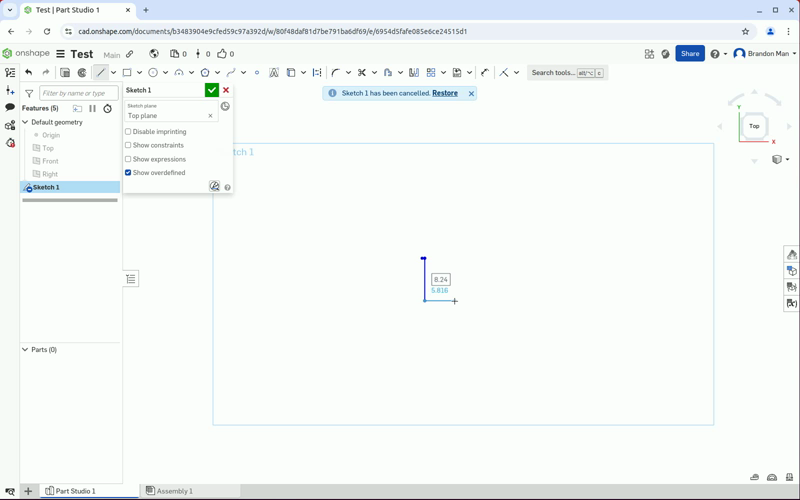
mouse_move(460, 300)
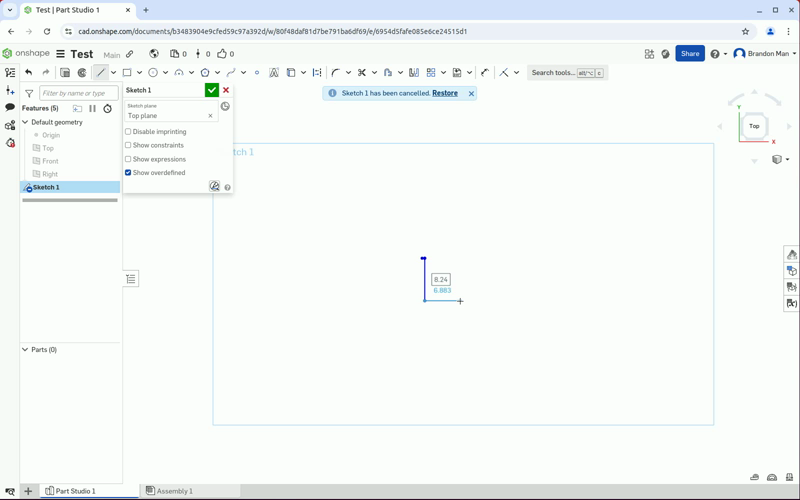
click(460, 300)
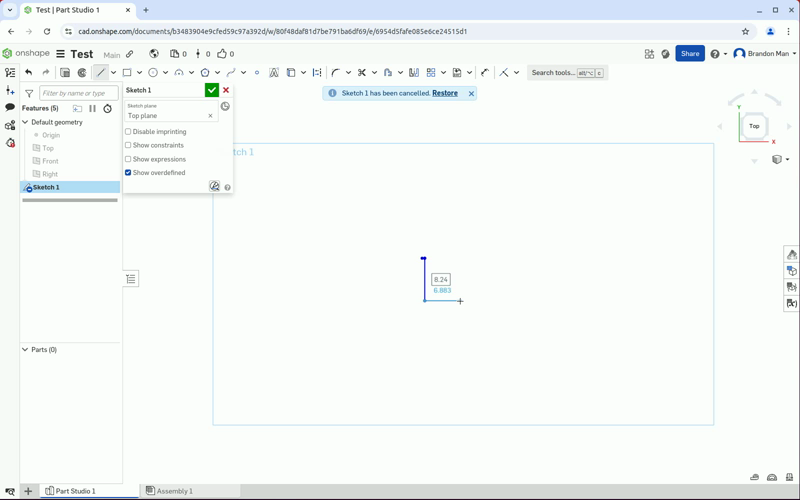
key_up(shift)
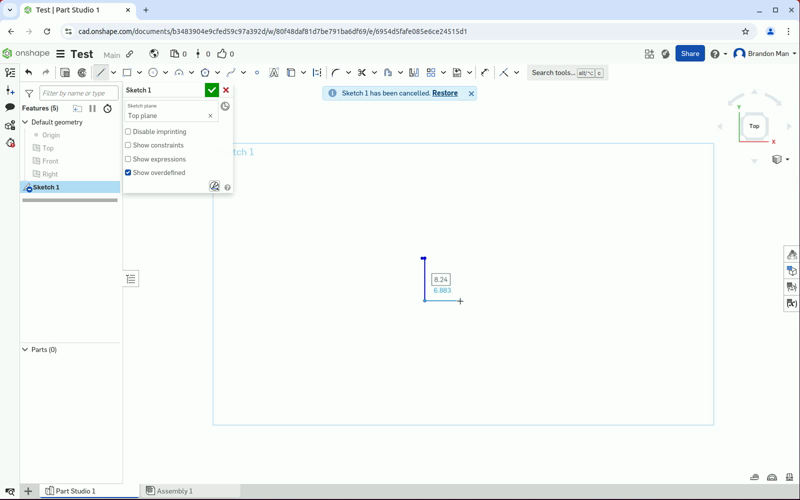
key_down(shift)
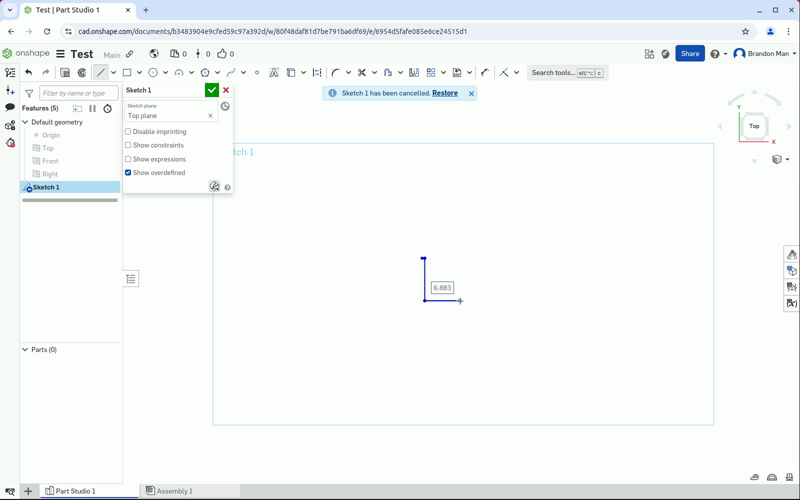
mouse_move(490, 300)
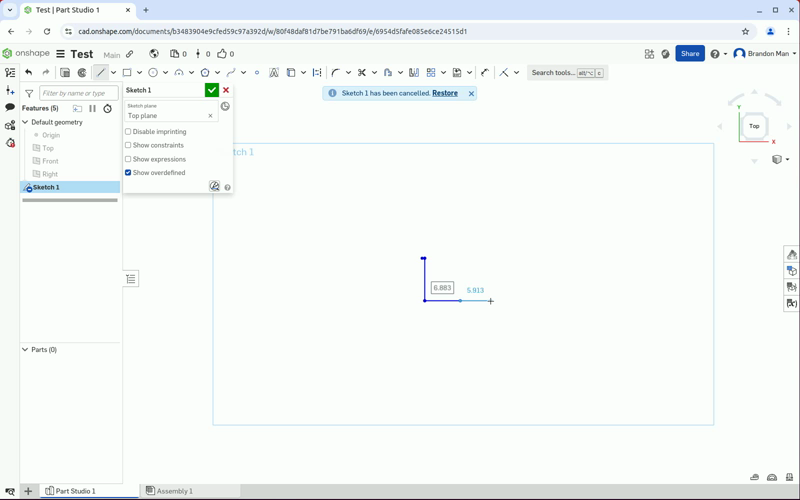
mouse_move(460, 283)
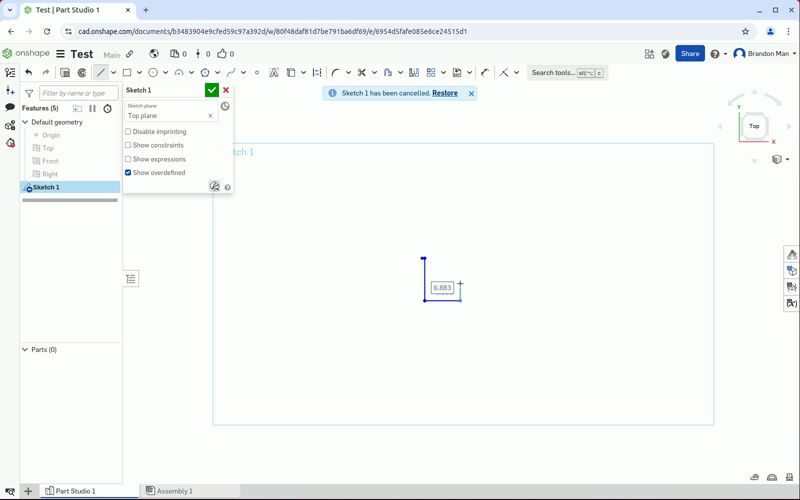
click(460, 283)
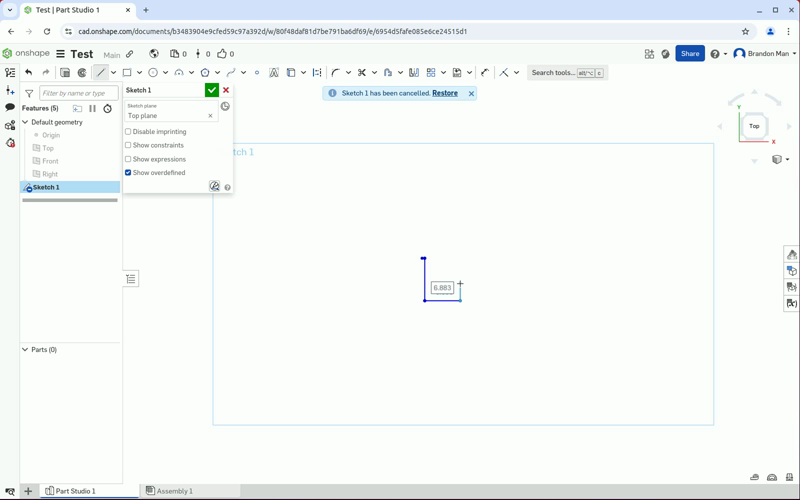
key_up(shift)
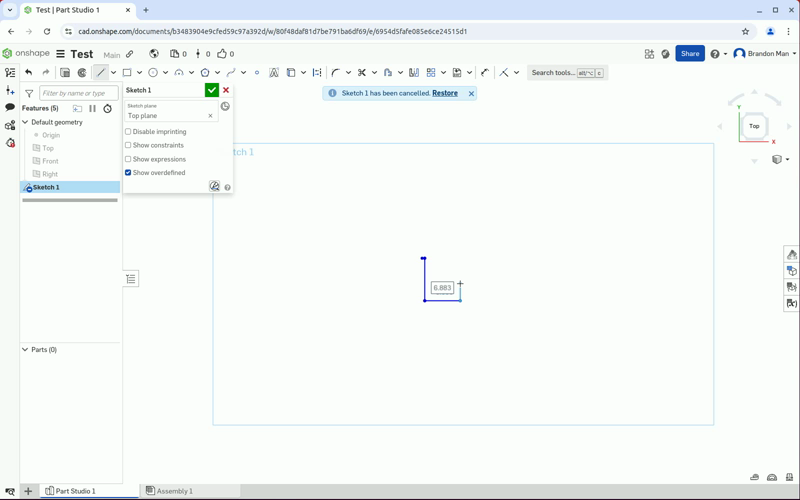
key_down(shift)
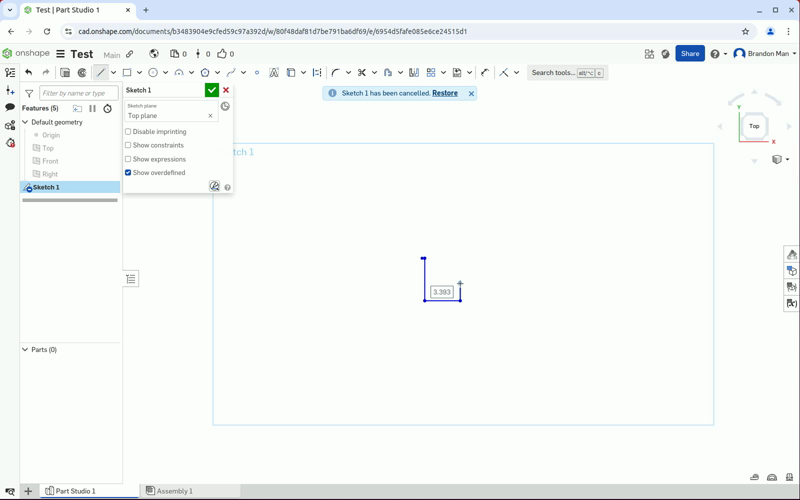
mouse_move(490, 283)
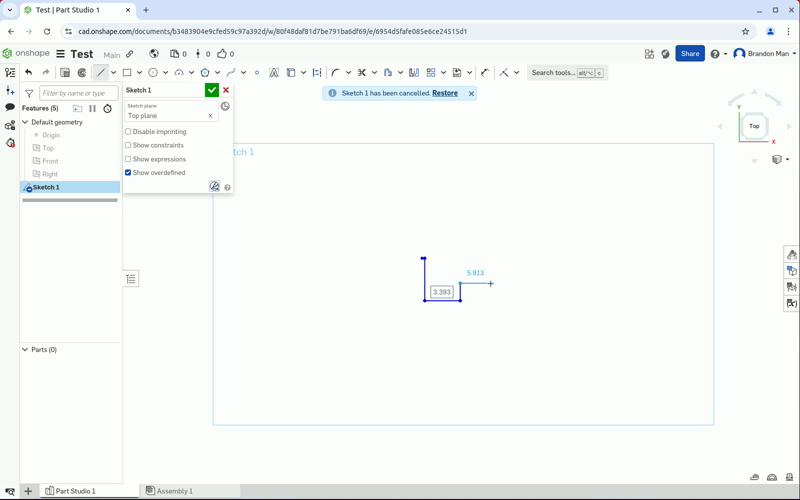
mouse_move(495, 283)
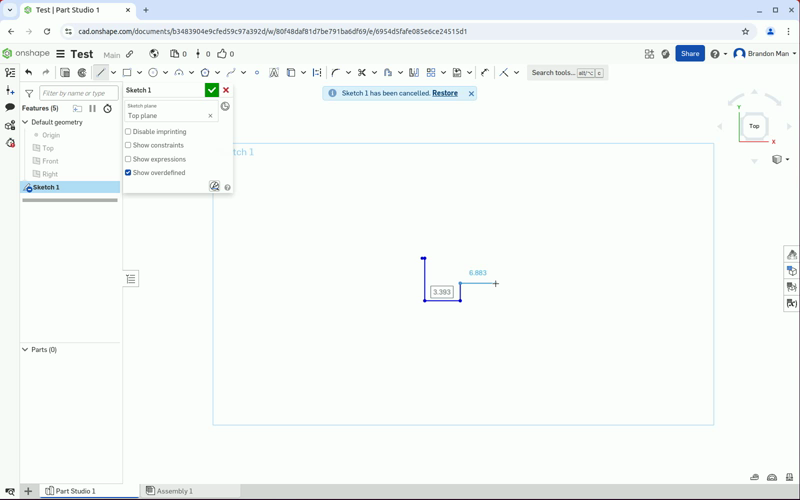
click(495, 283)
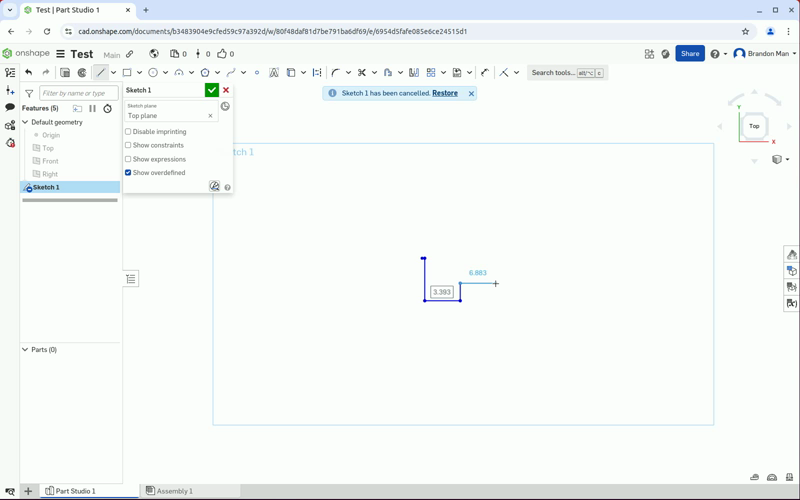
key_up(shift)
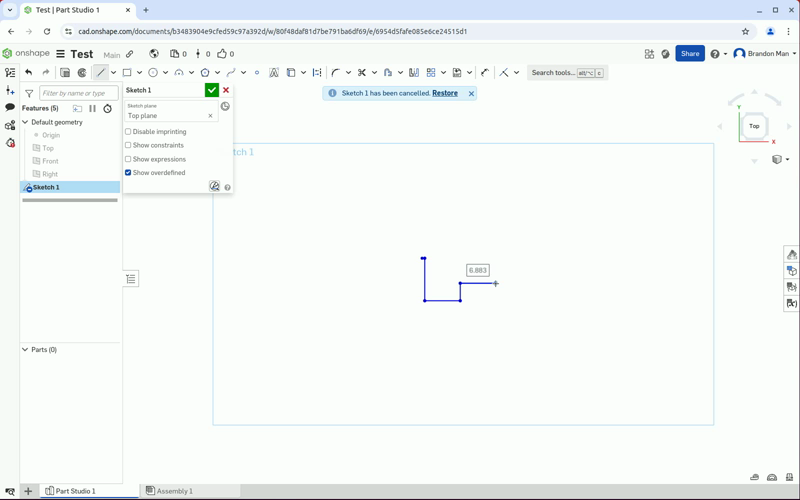
key_down(shift)
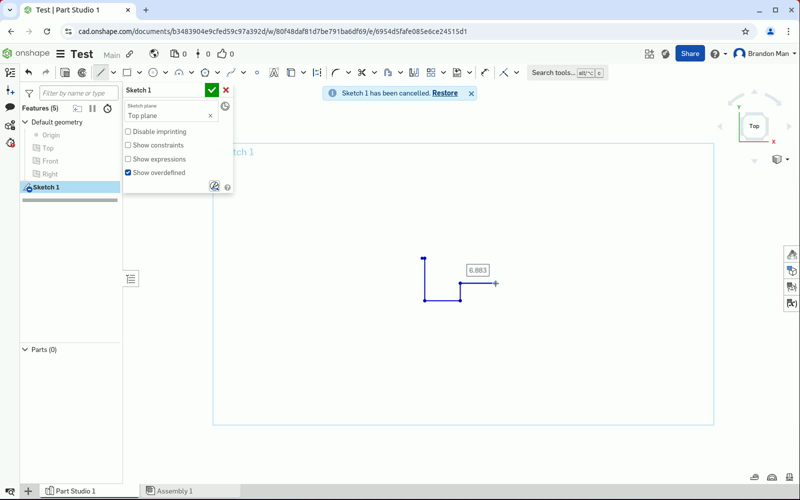
mouse_move(495, 177)
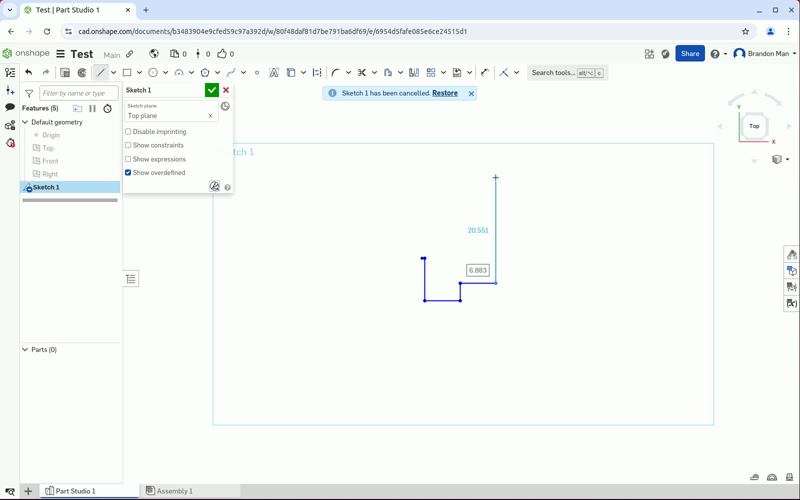
click(495, 177)
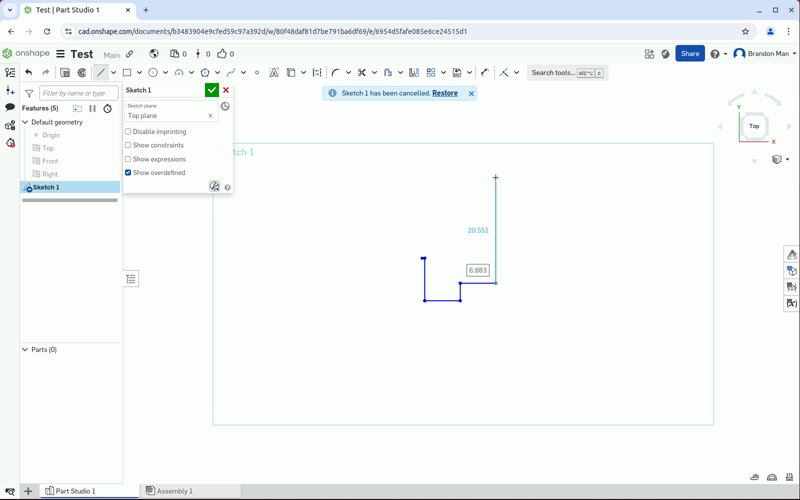
key_up(shift)
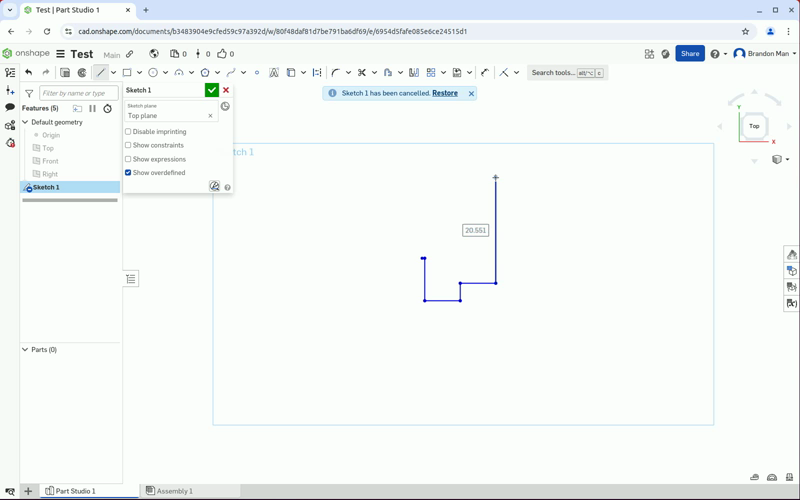
key_down(shift)
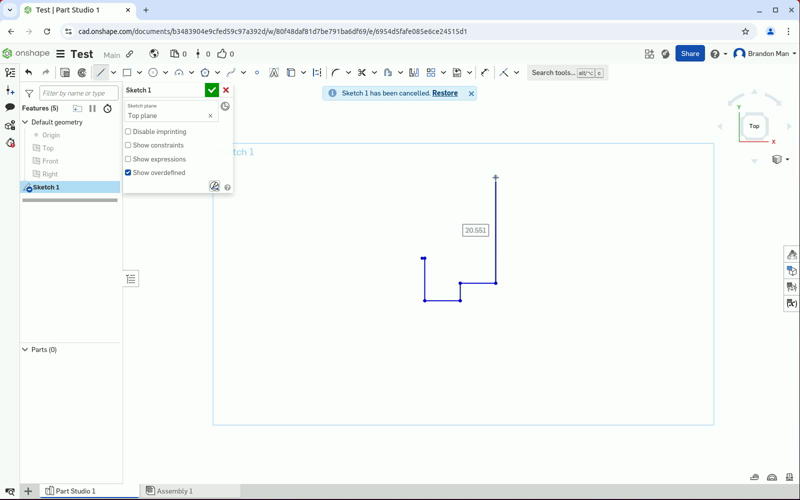
mouse_move(424, 177)
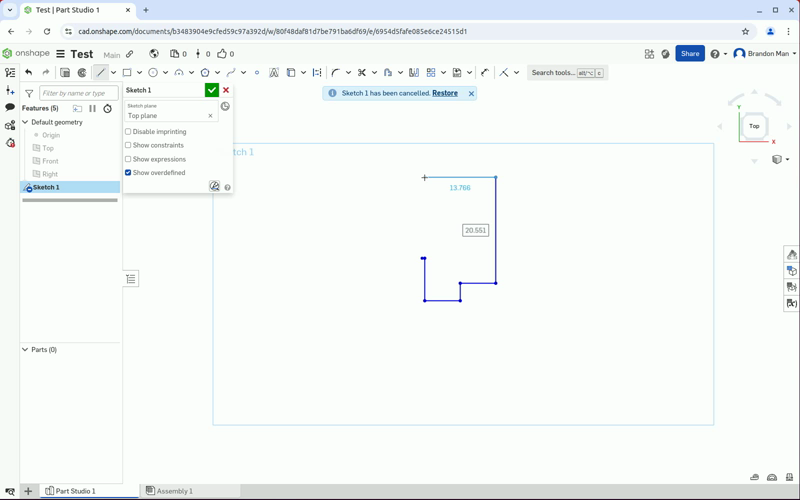
click(424, 177)
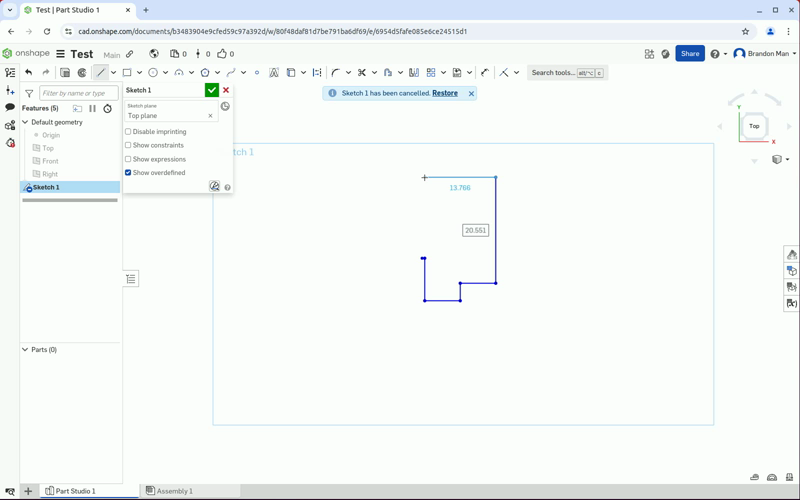
key_up(shift)
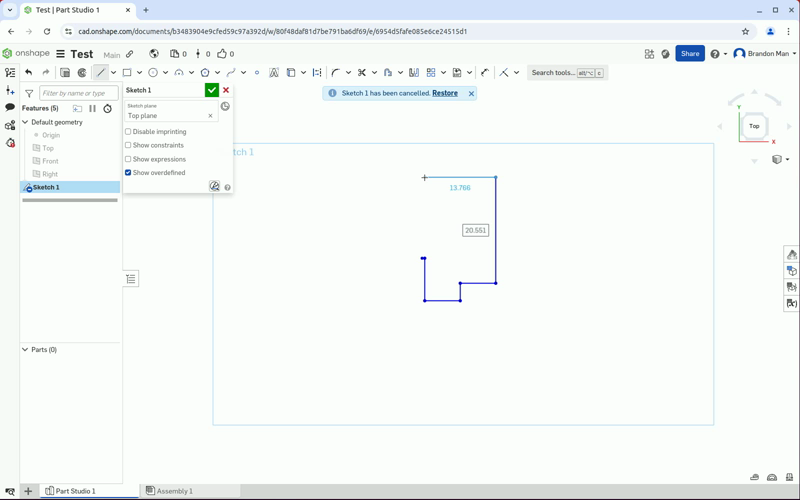
key_down(shift)
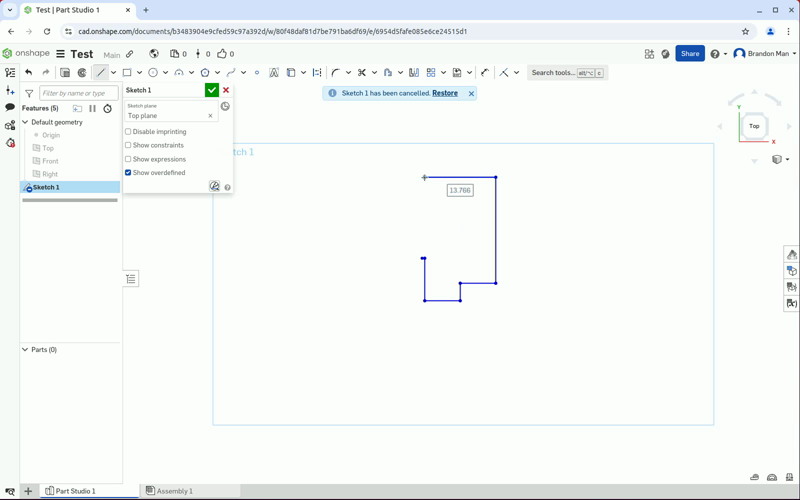
mouse_move(454, 177)
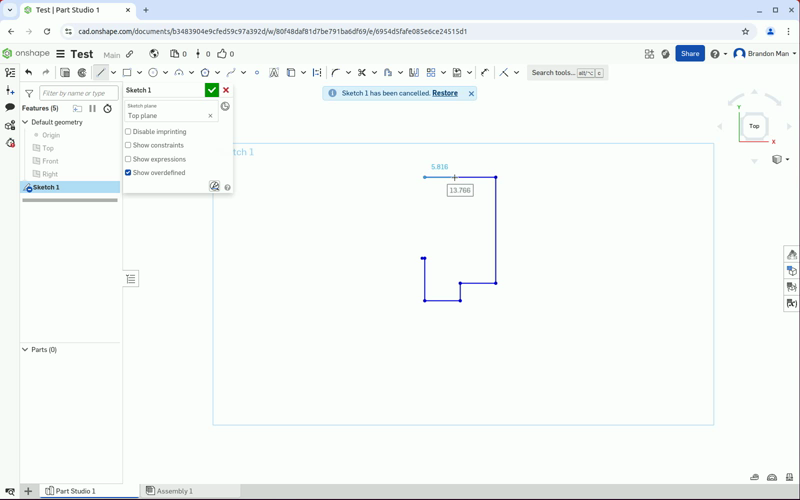
mouse_move(424, 222)
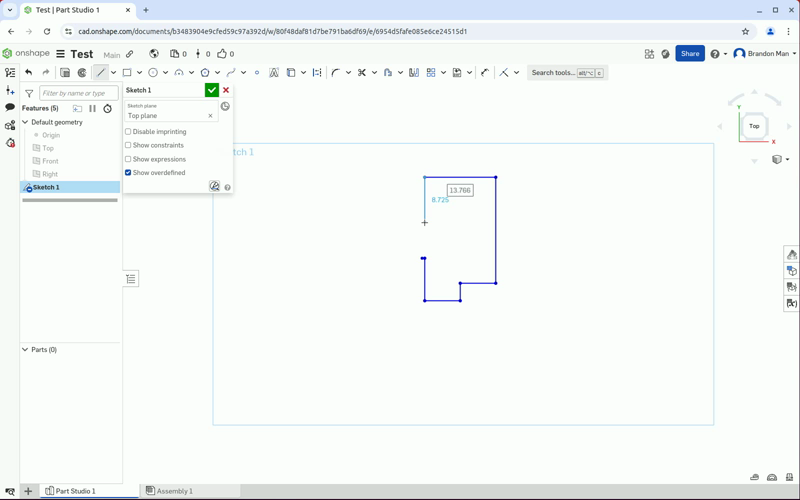
click(424, 222)
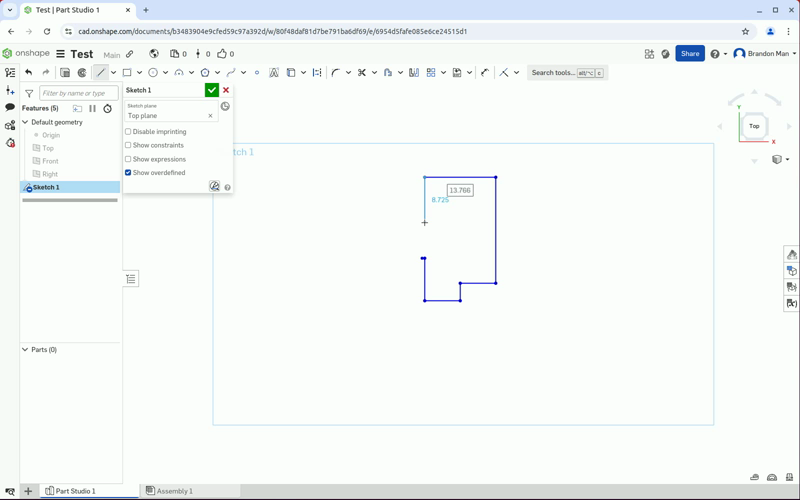
key_up(shift)
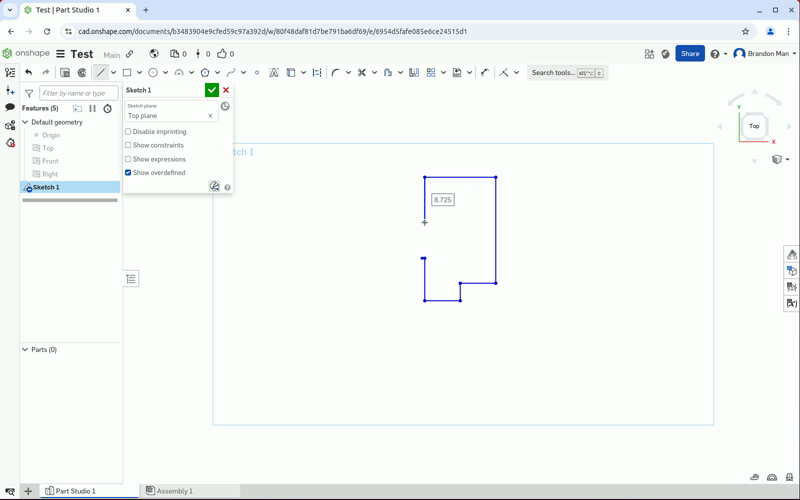
key_down(shift)
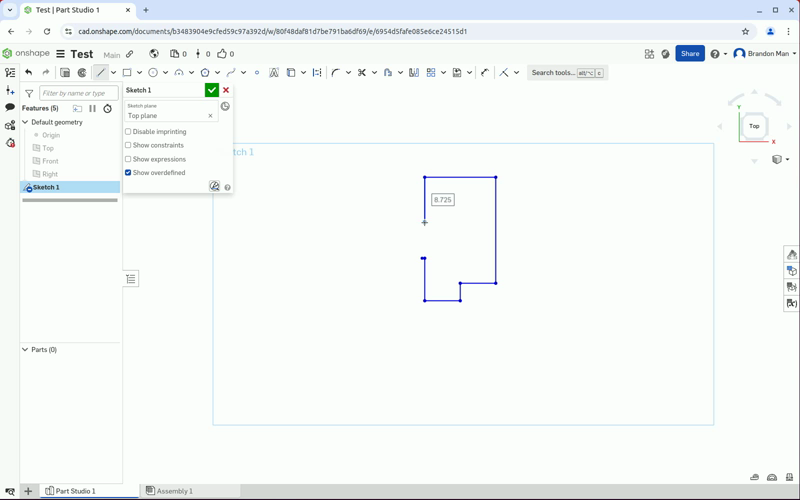
mouse_move(454, 222)
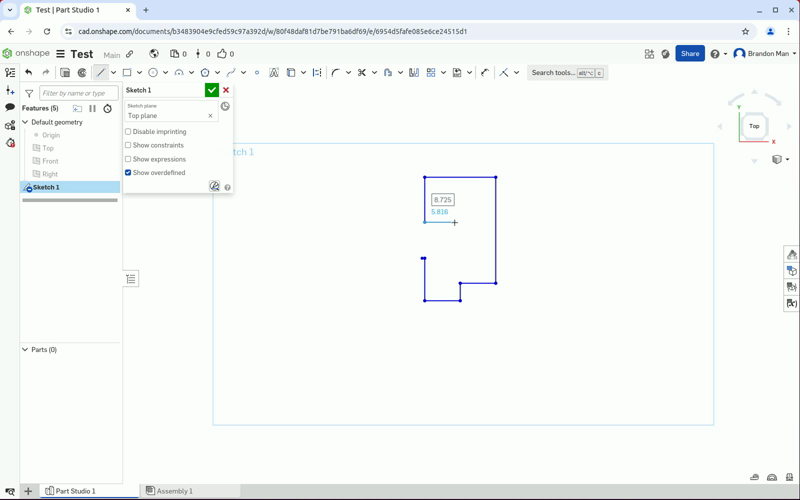
mouse_move(422, 222)
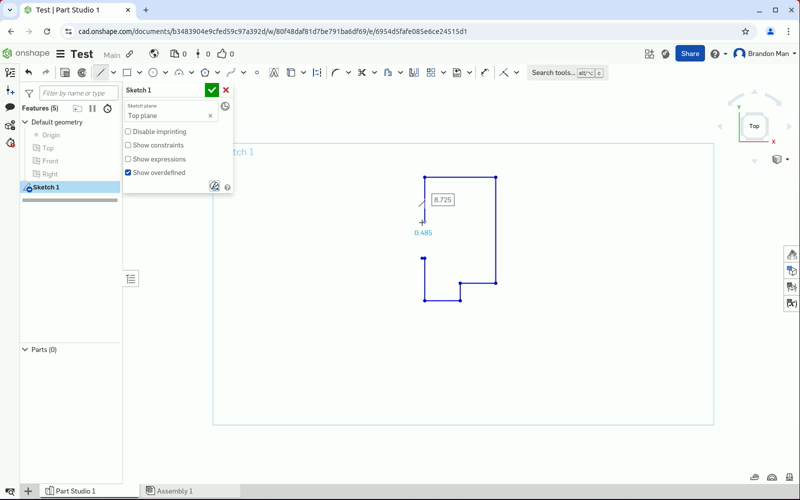
scroll(6)
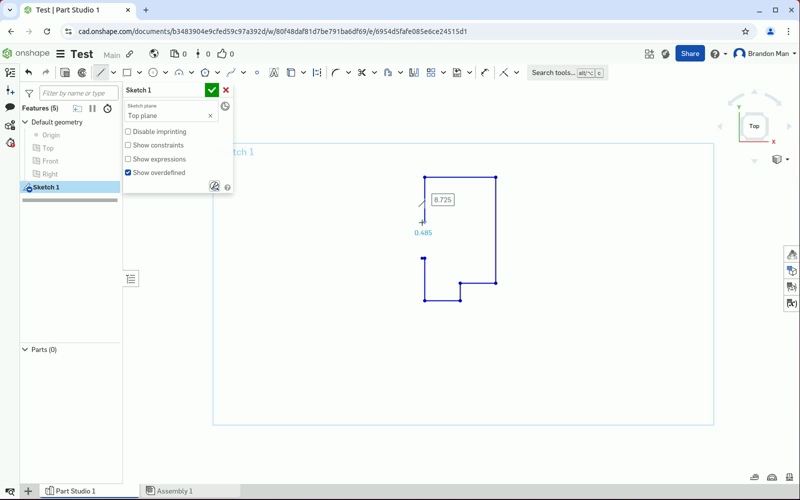
scroll(6)
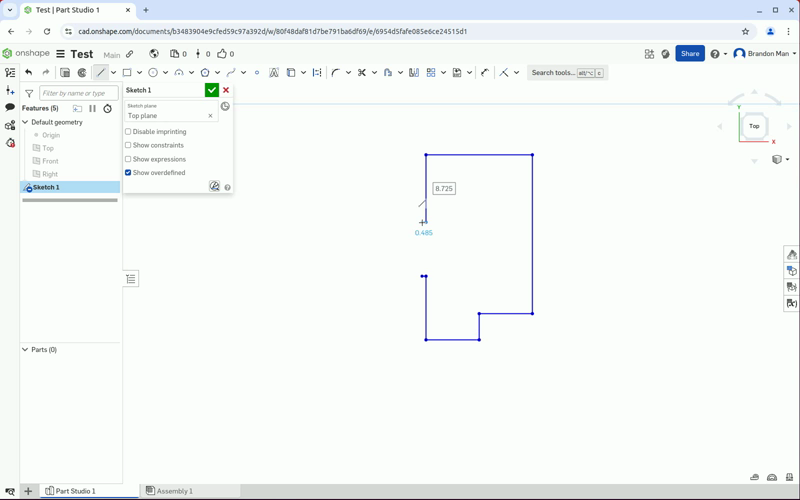
scroll(6)
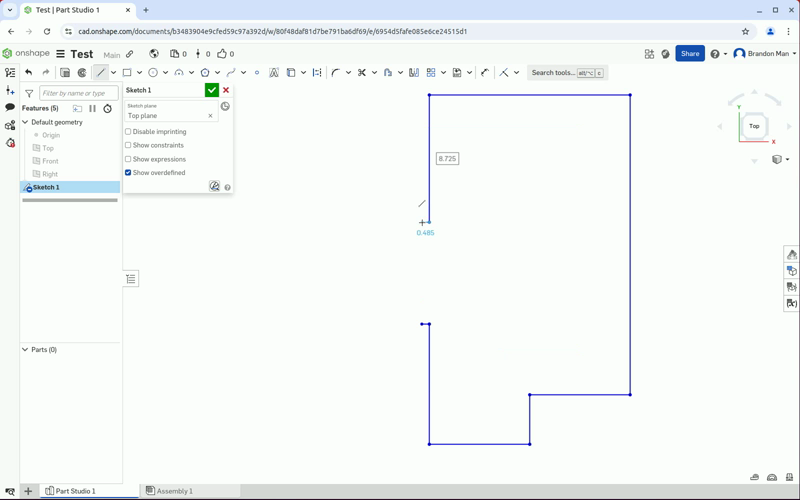
scroll(6)
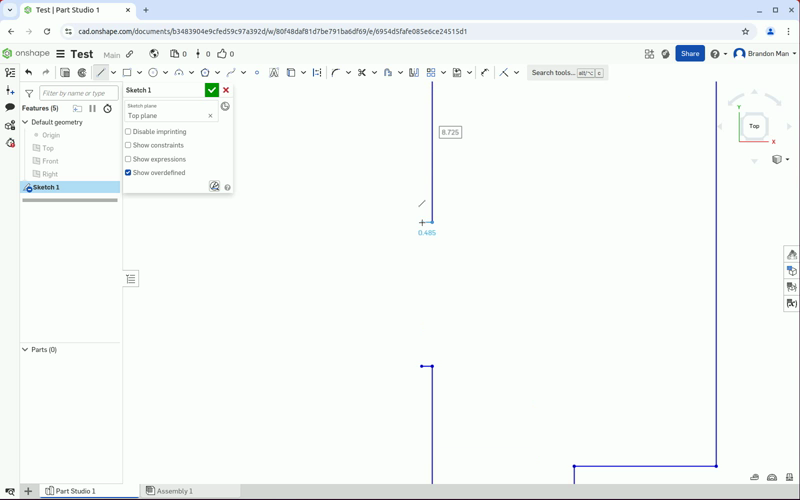
scroll(6)
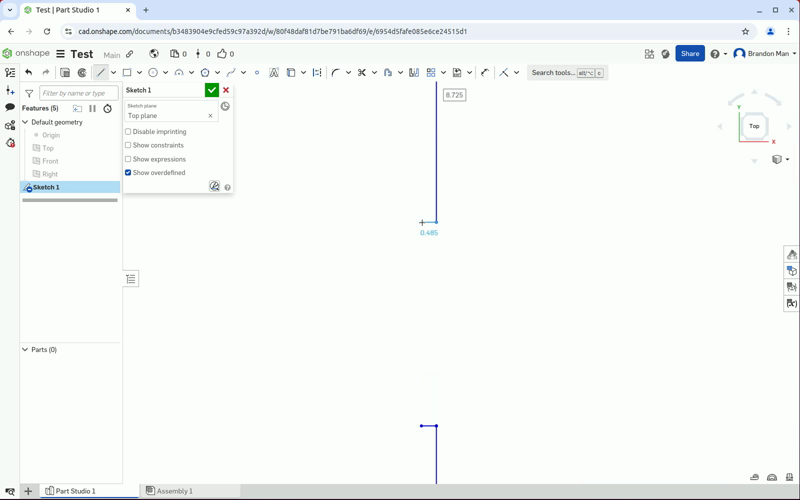
scroll(6)
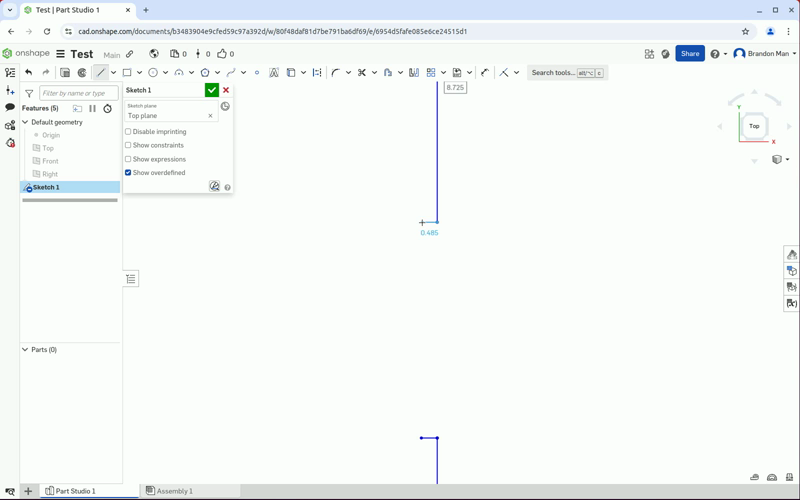
scroll(6)
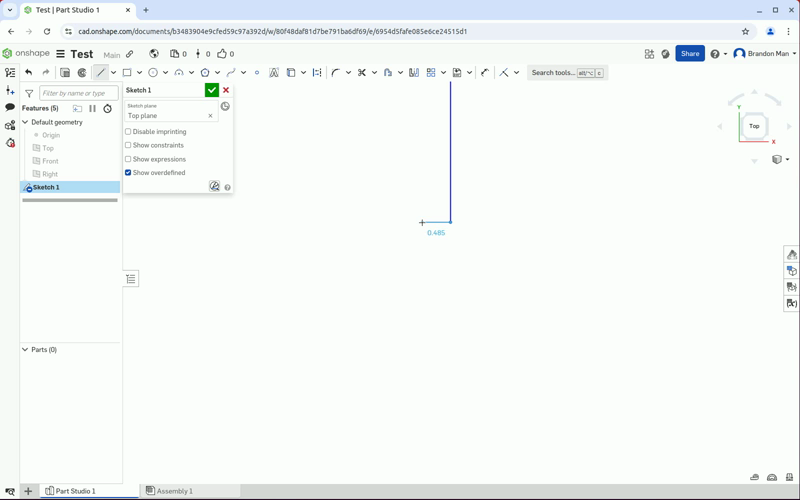
click(422, 222)
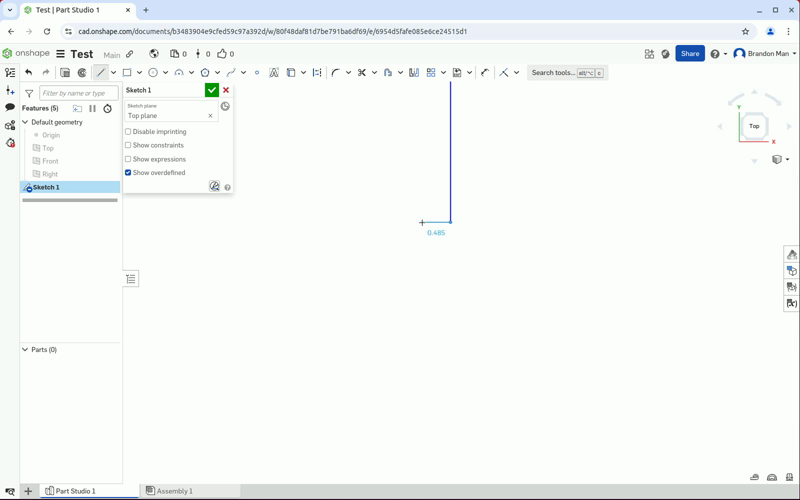
scroll(-6)
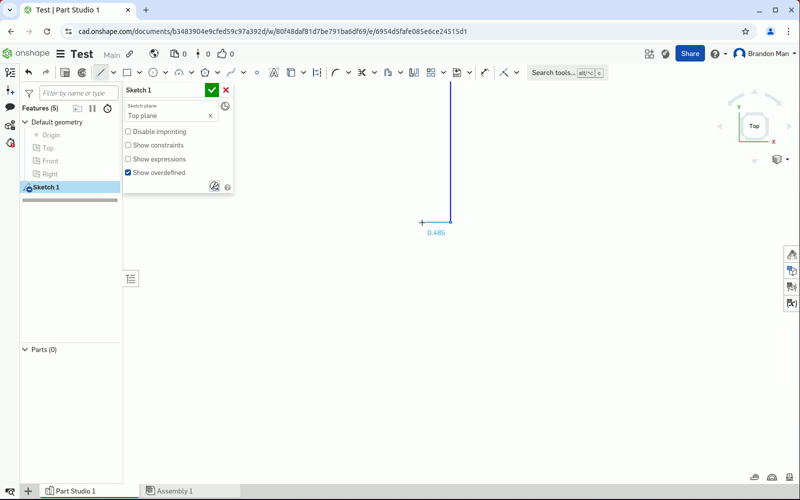
scroll(-6)
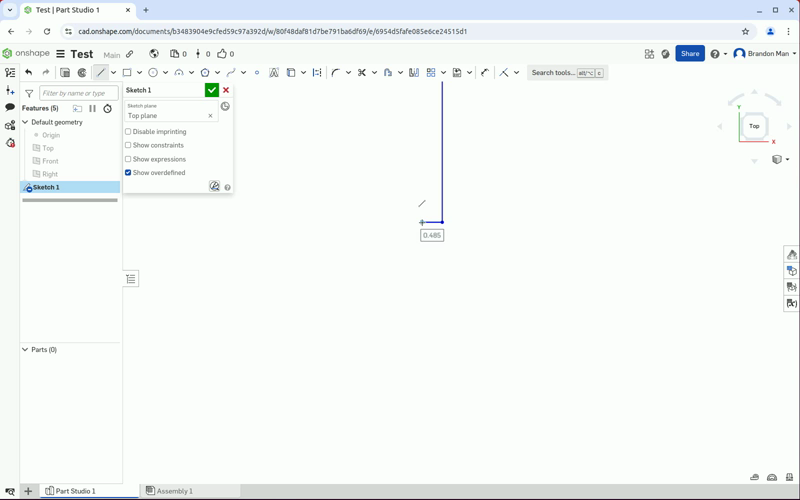
scroll(-6)
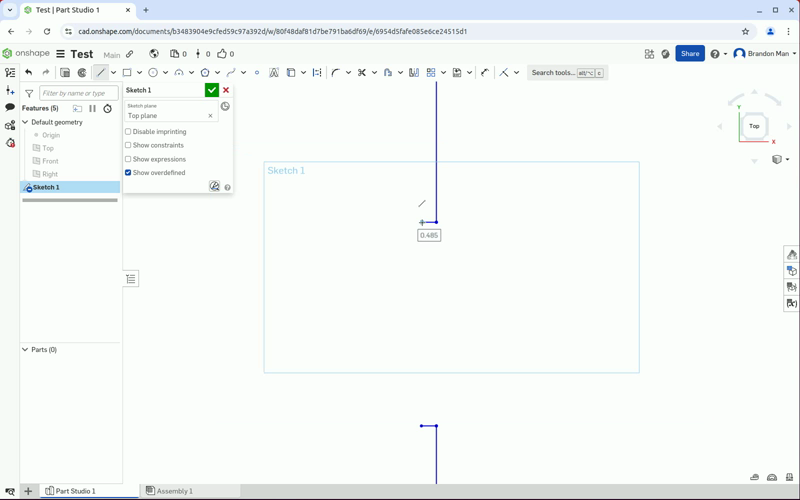
scroll(-6)
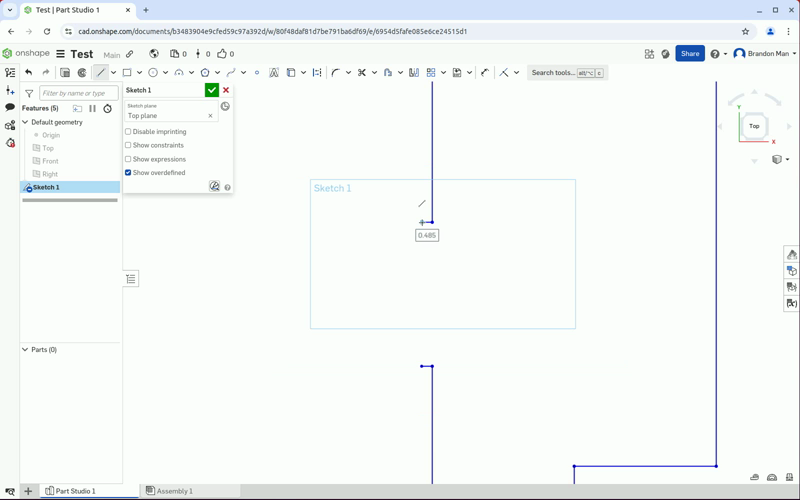
scroll(-6)
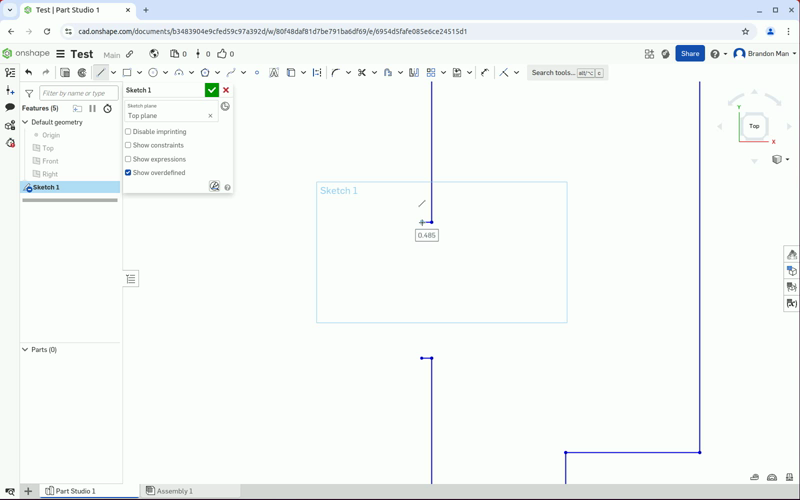
scroll(-6)
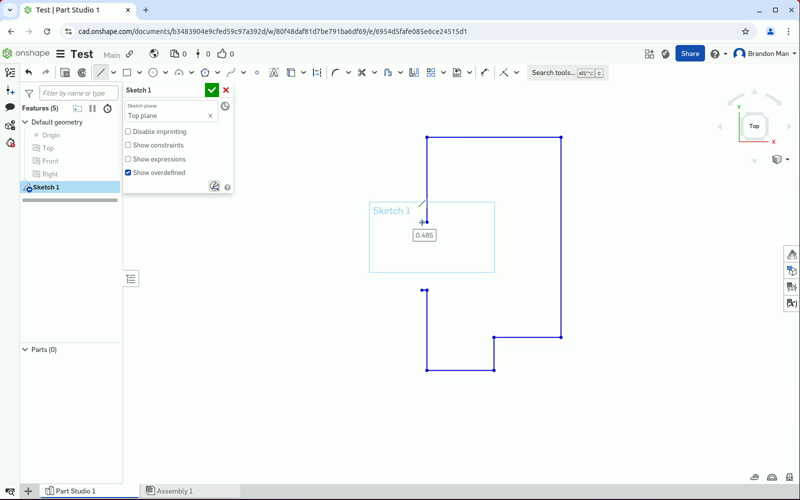
scroll(-6)
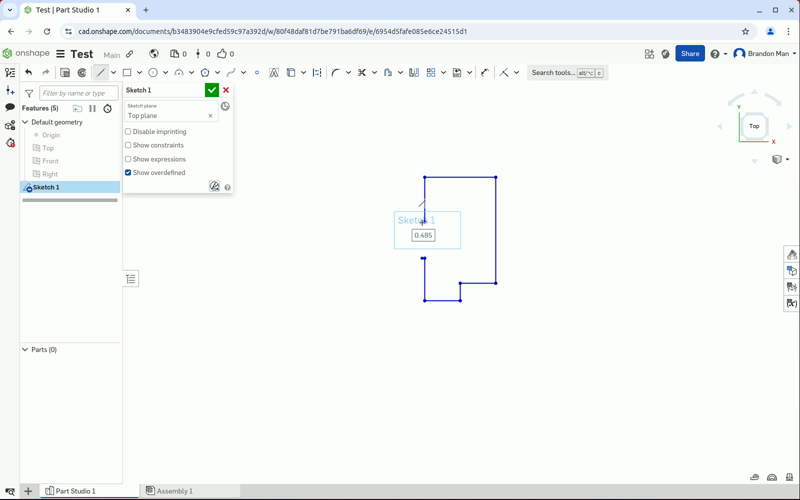
key_up(shift)
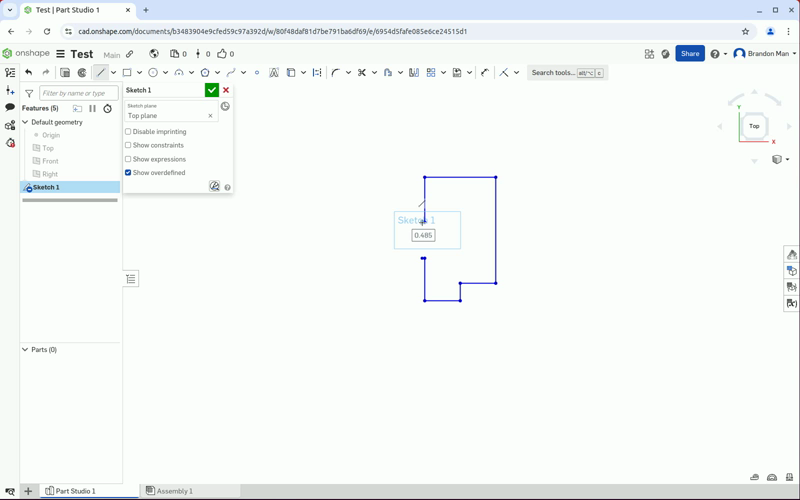
mouse_move(452, 222)
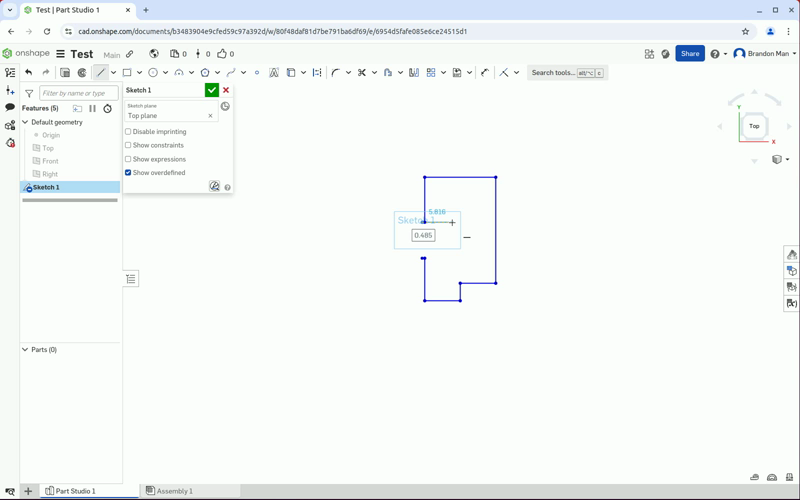
key_down(shift)
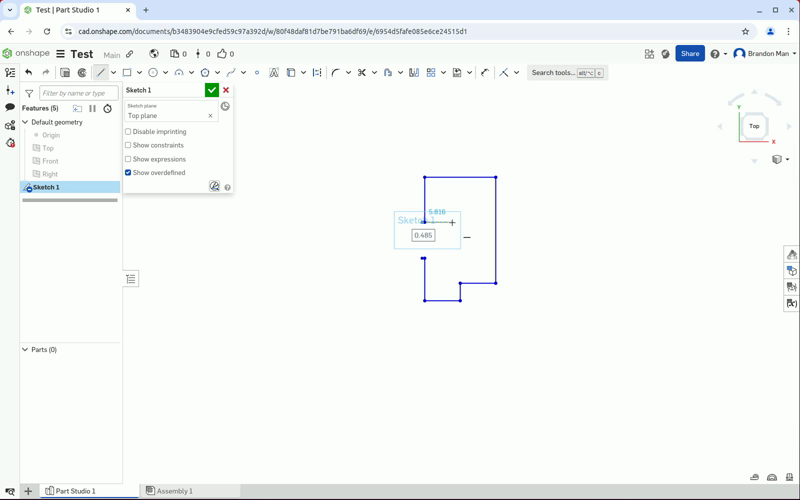
mouse_move(422, 258)
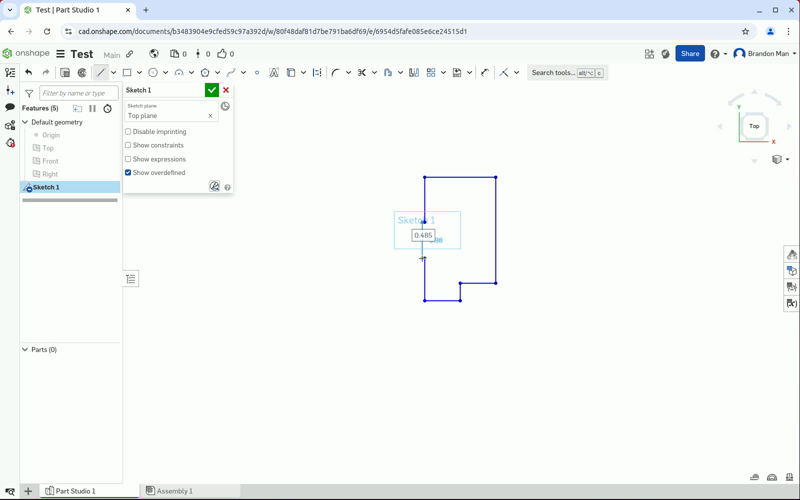
scroll(6)
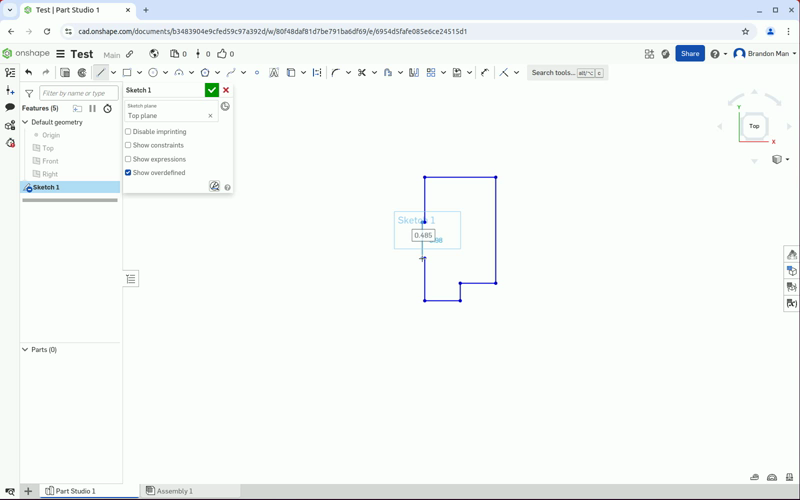
scroll(6)
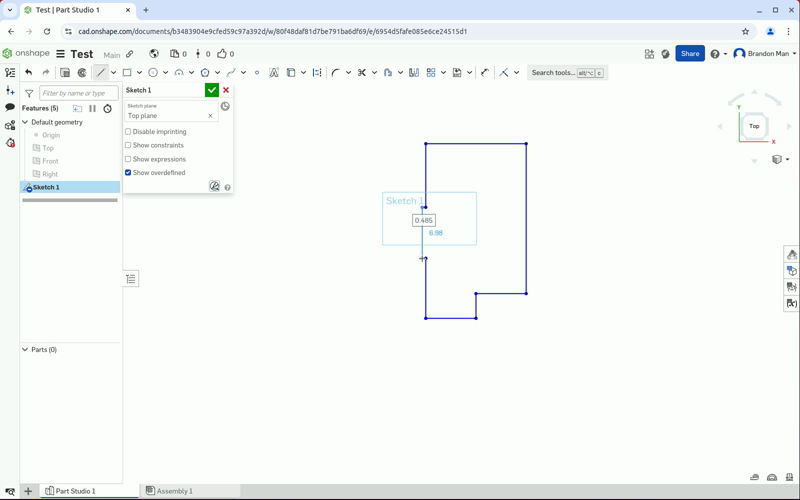
scroll(6)
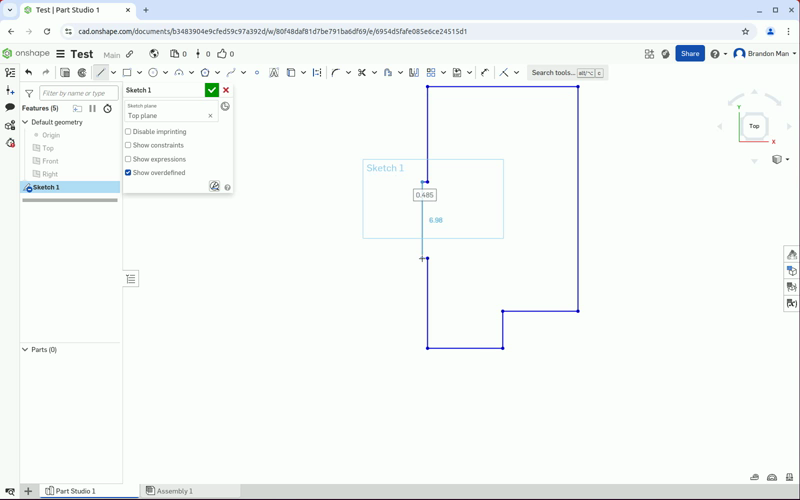
scroll(6)
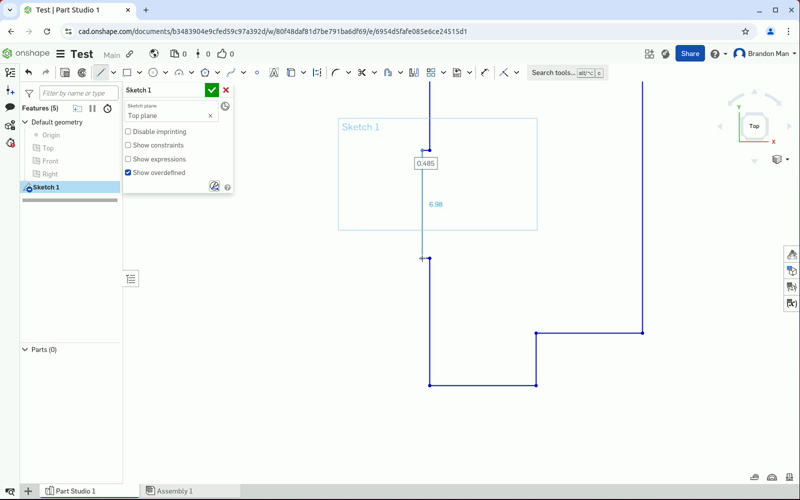
scroll(6)
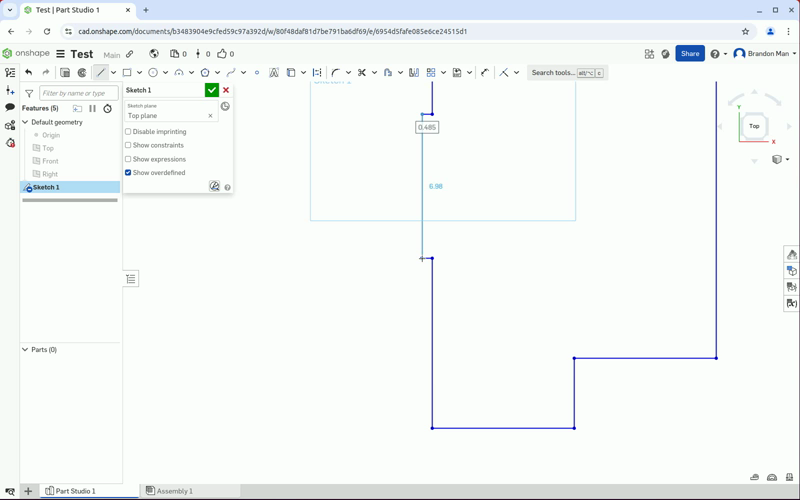
scroll(6)
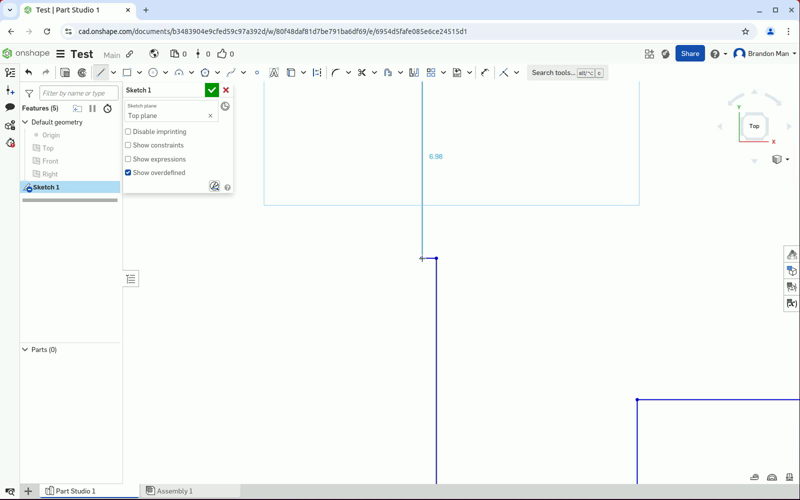
scroll(6)
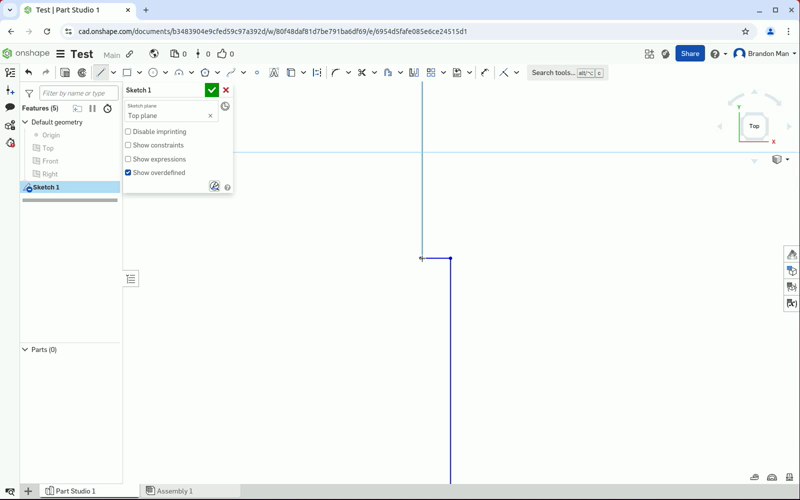
key_up(shift)
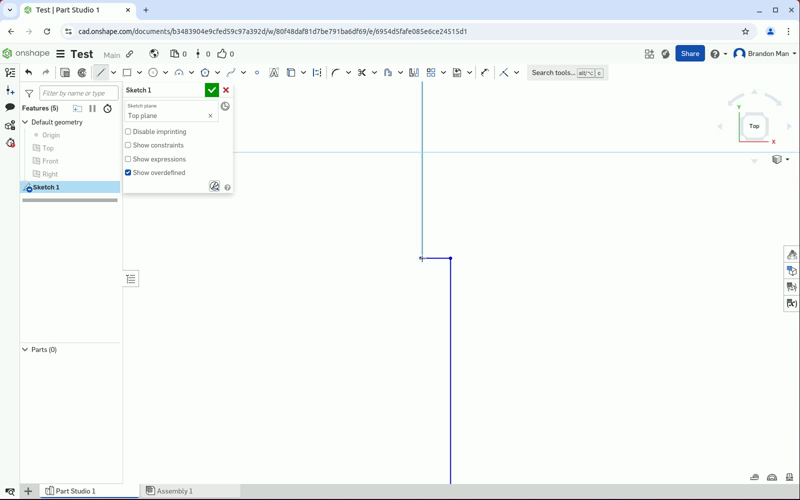
click(422, 258)
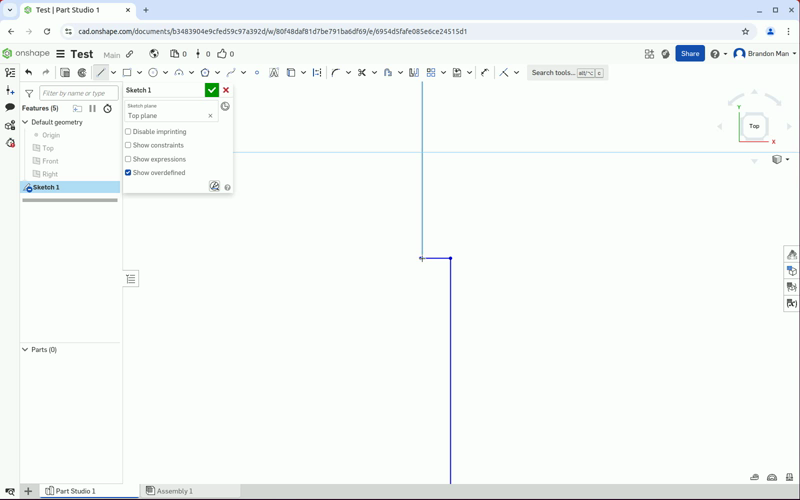
scroll(-6)
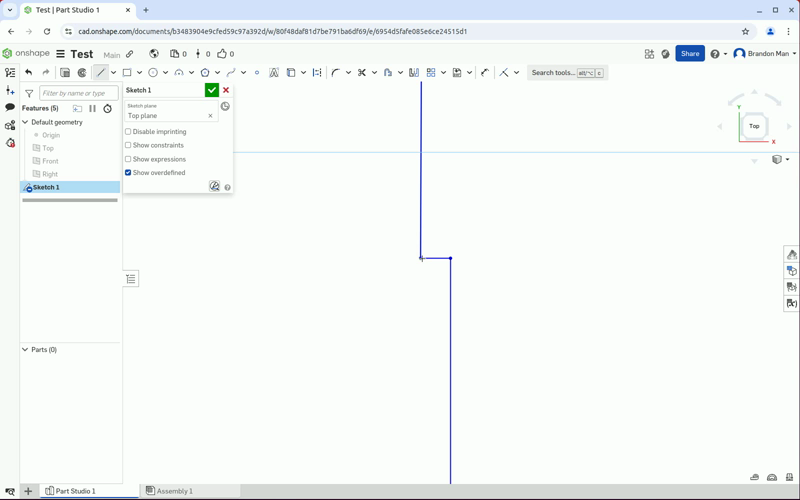
scroll(-6)
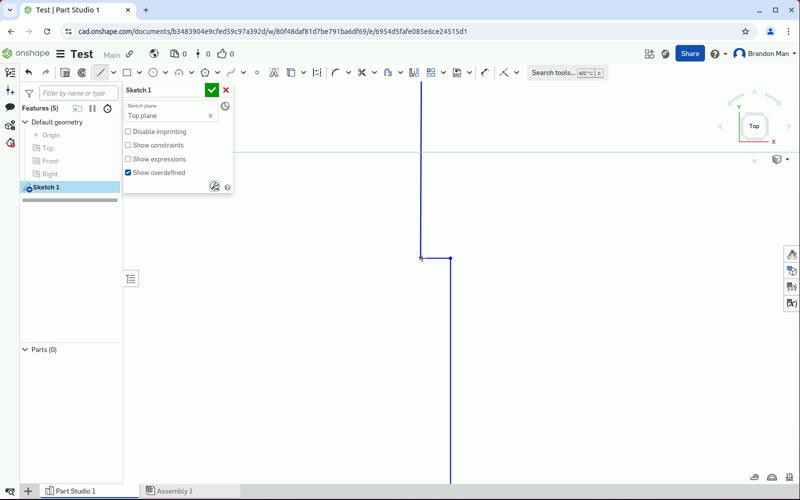
scroll(-6)
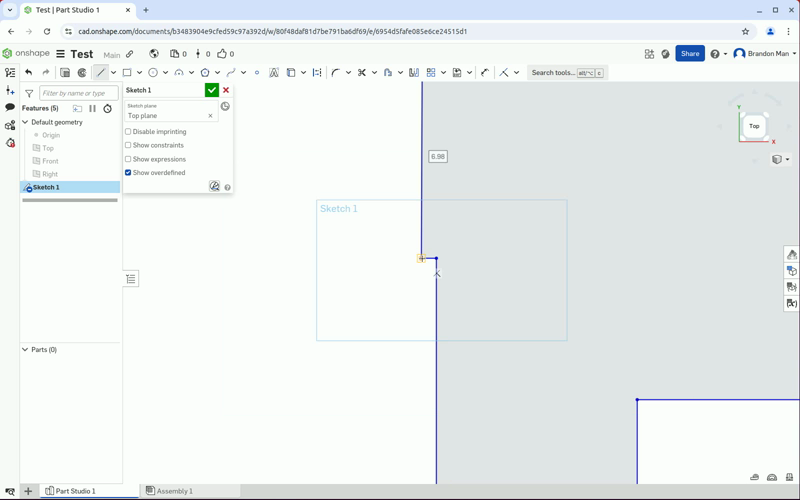
scroll(-6)
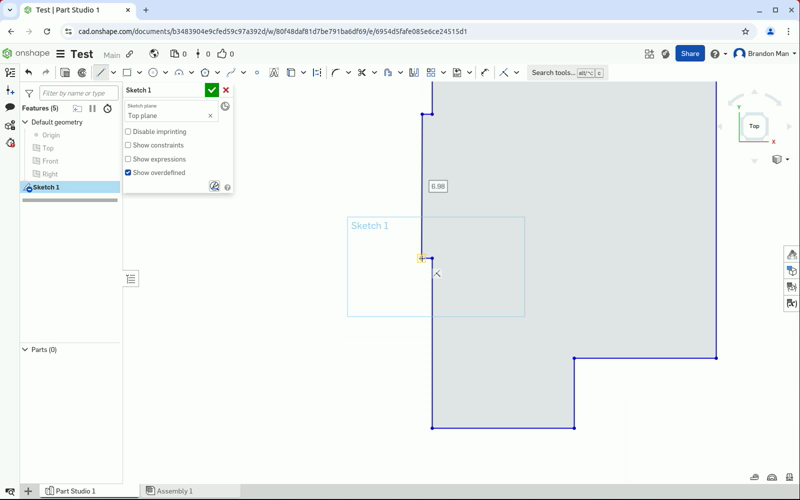
scroll(-6)
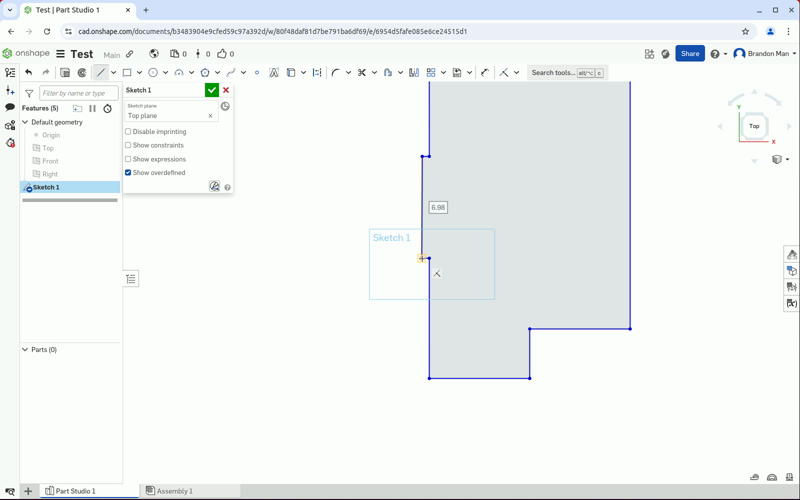
scroll(-6)
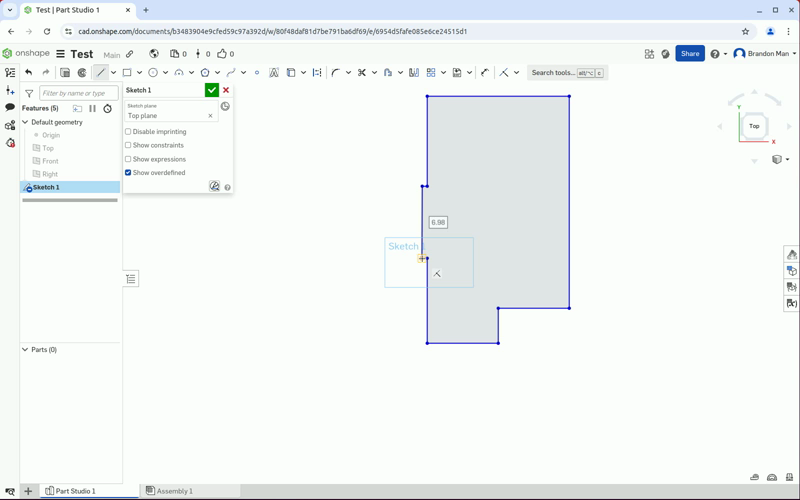
scroll(-6)
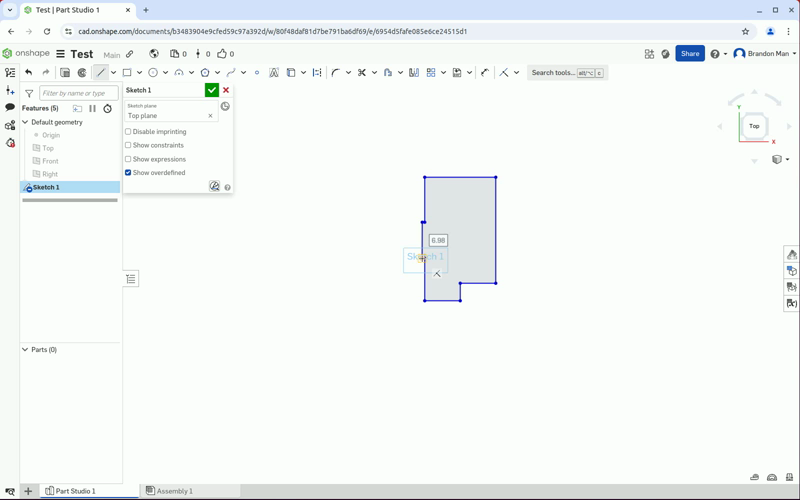
key(esc)
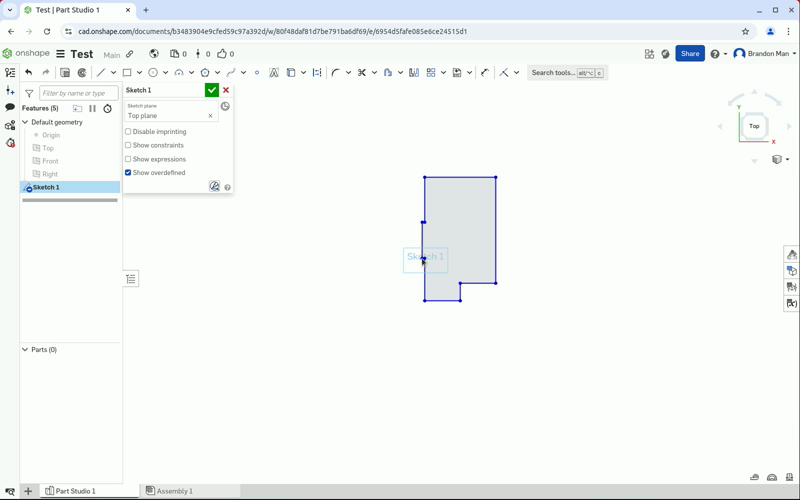
key(l)
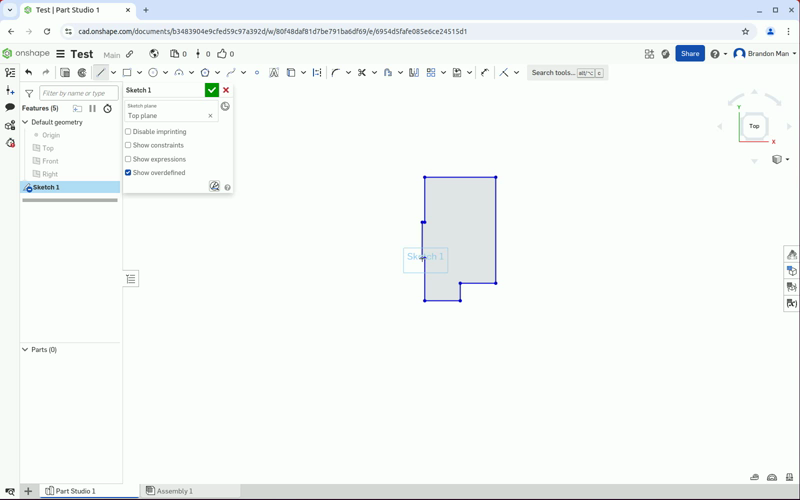
key_down(shift)
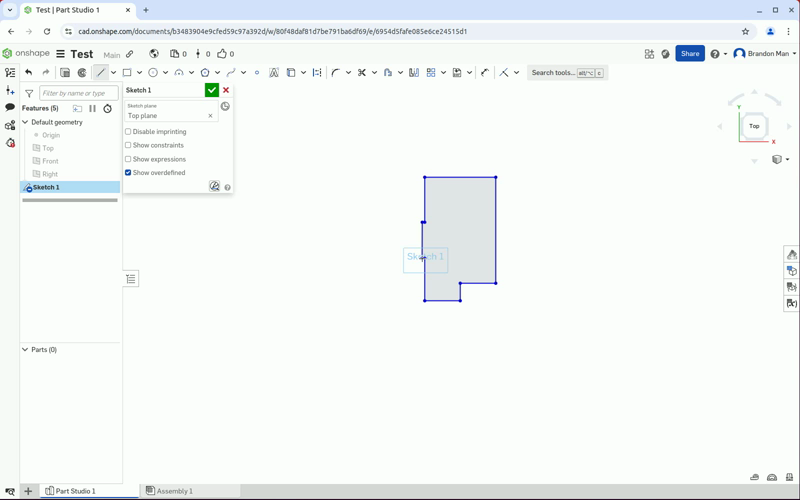
mouse_move(422, 257)
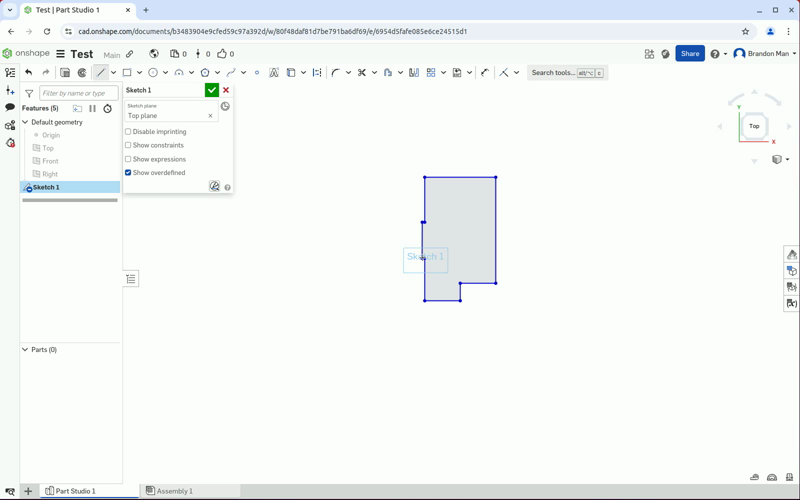
scroll(6)
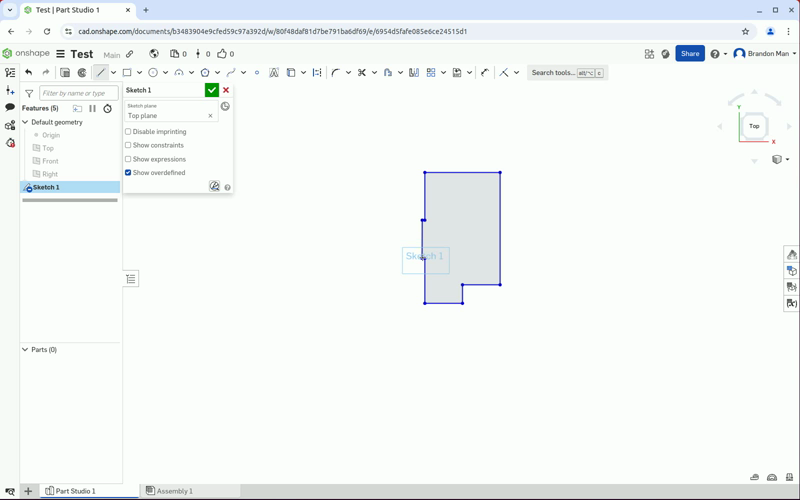
scroll(6)
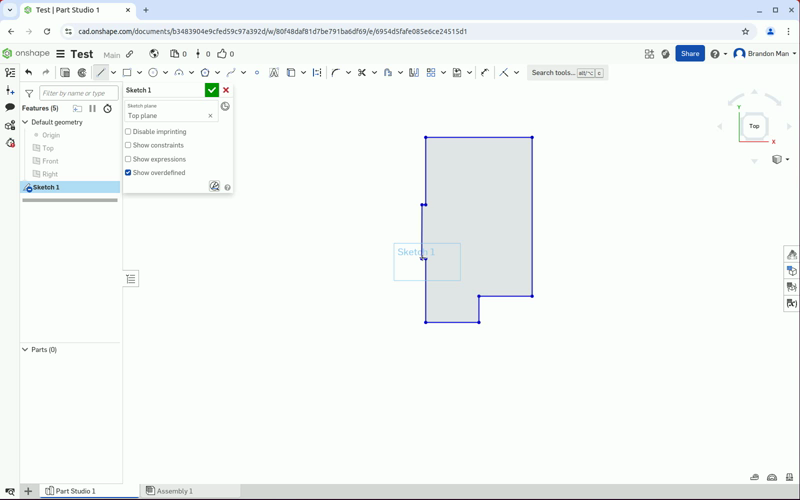
scroll(6)
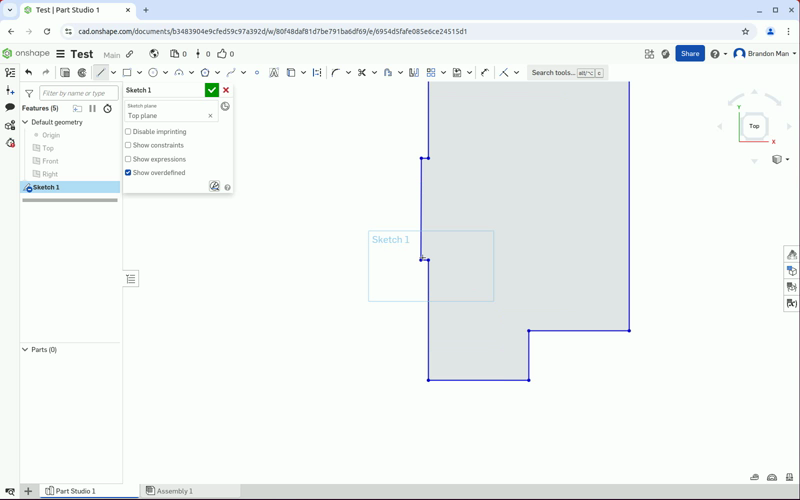
scroll(6)
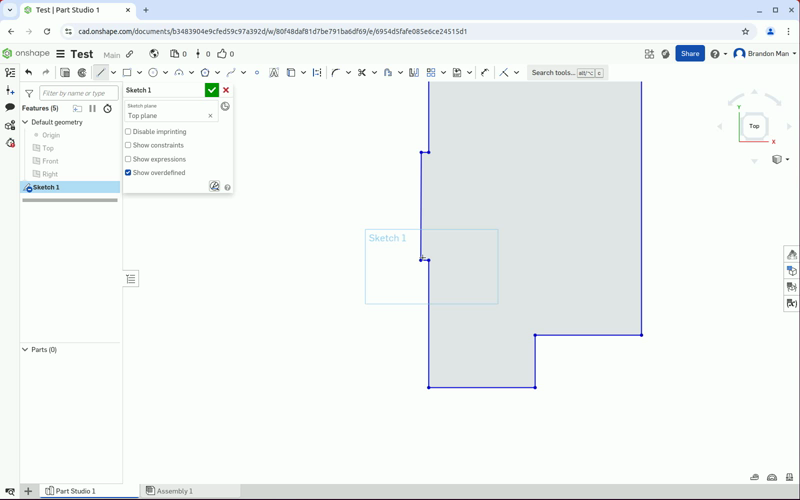
scroll(6)
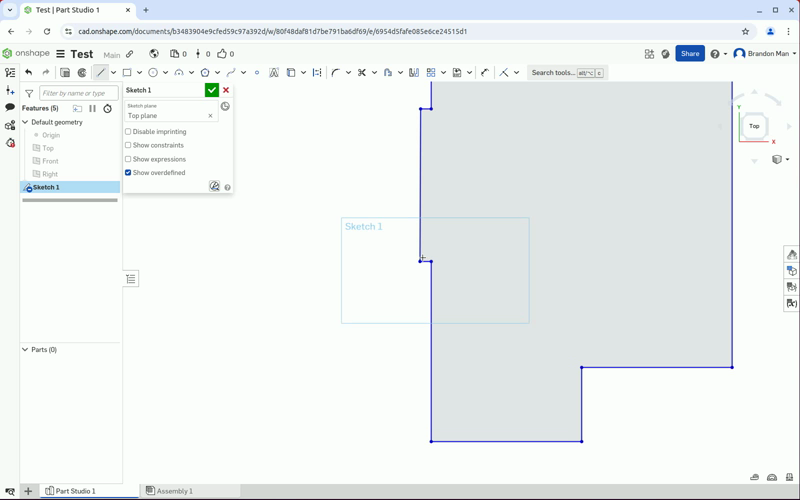
scroll(6)
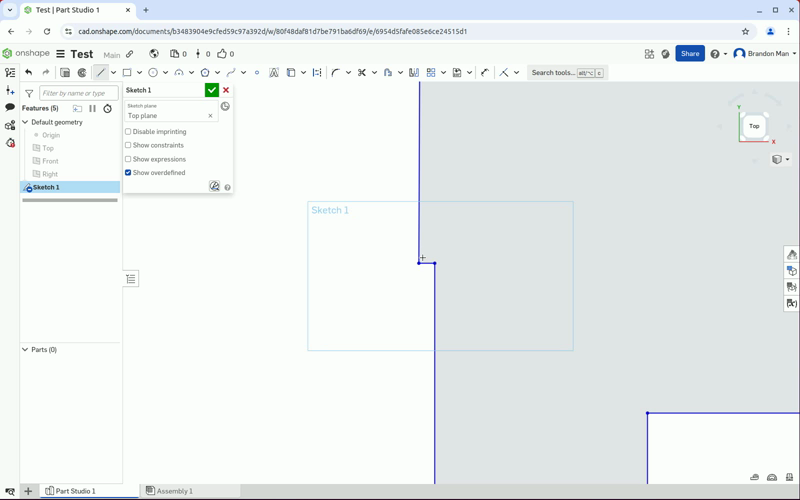
scroll(6)
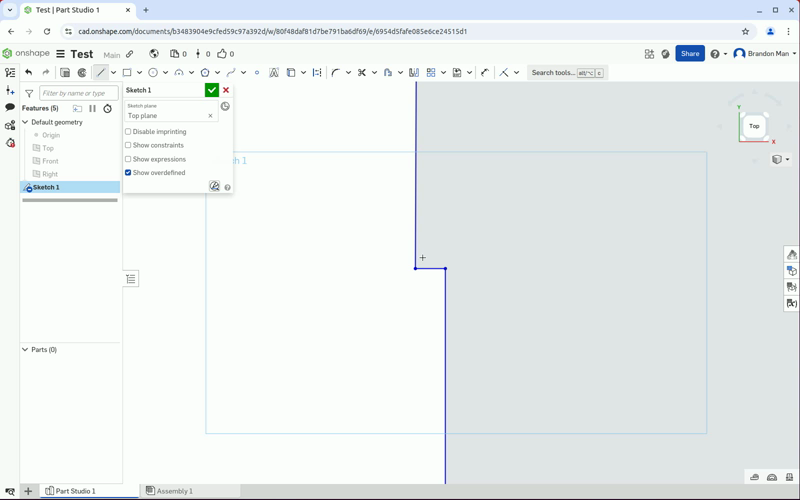
click(422, 257)
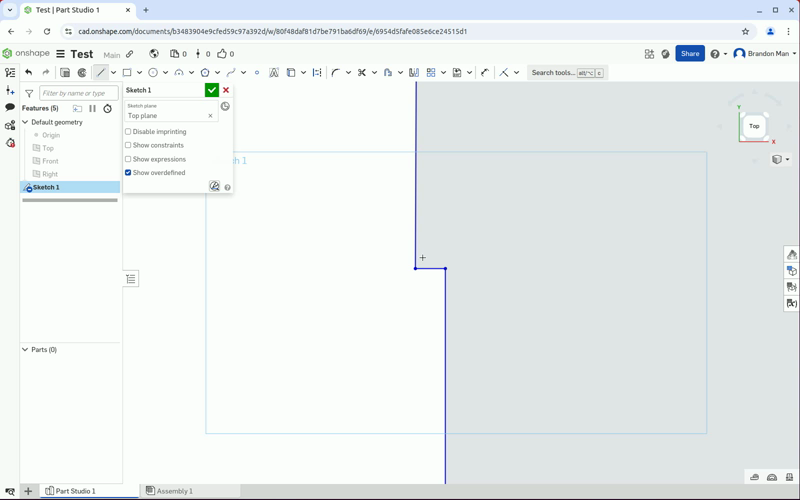
scroll(-6)
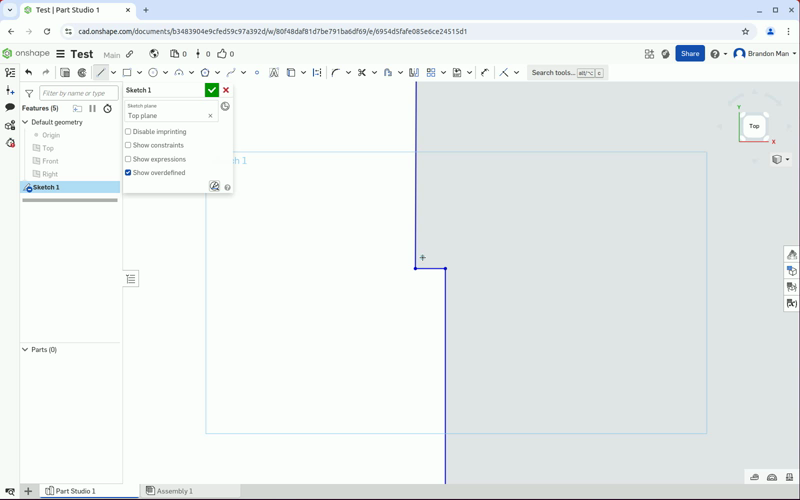
scroll(-6)
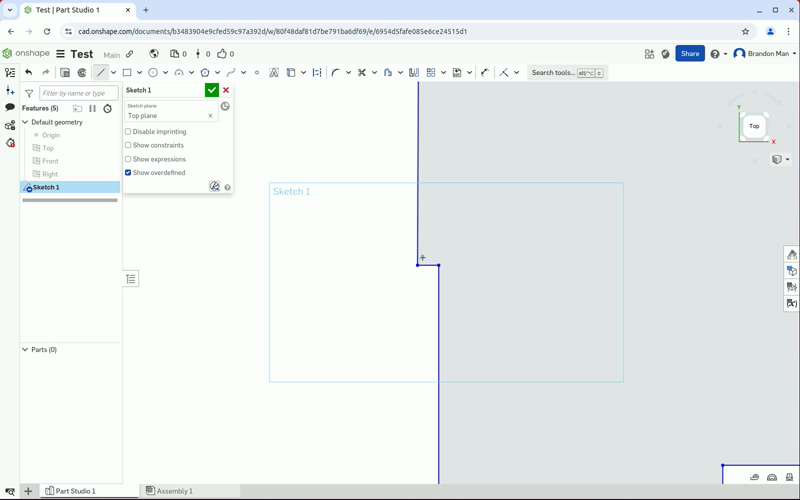
scroll(-6)
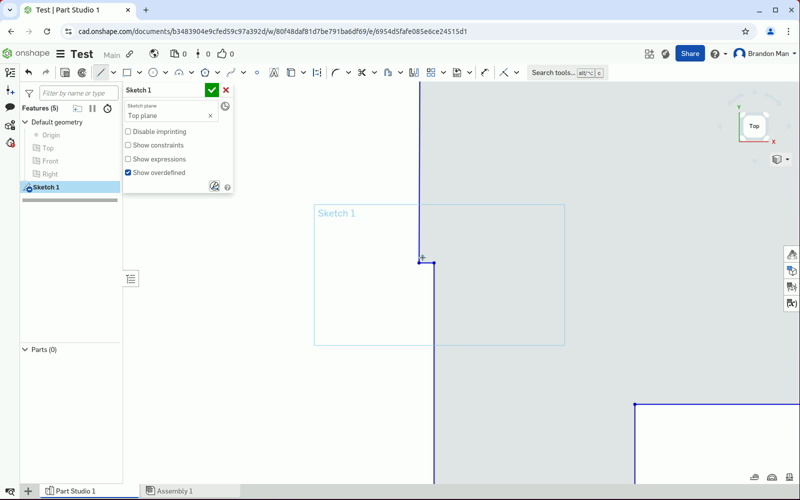
scroll(-6)
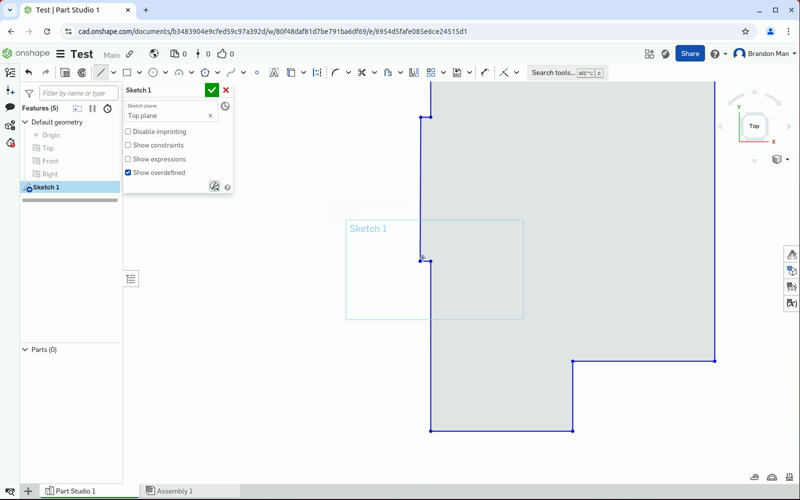
scroll(-6)
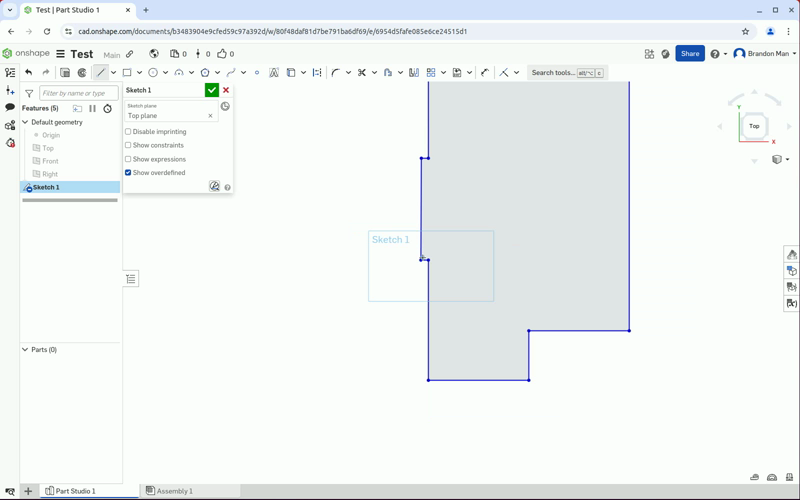
scroll(-6)
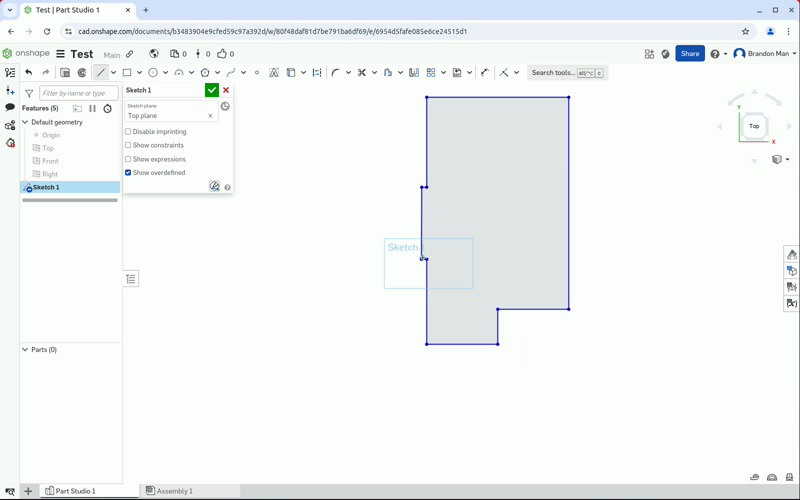
scroll(-6)
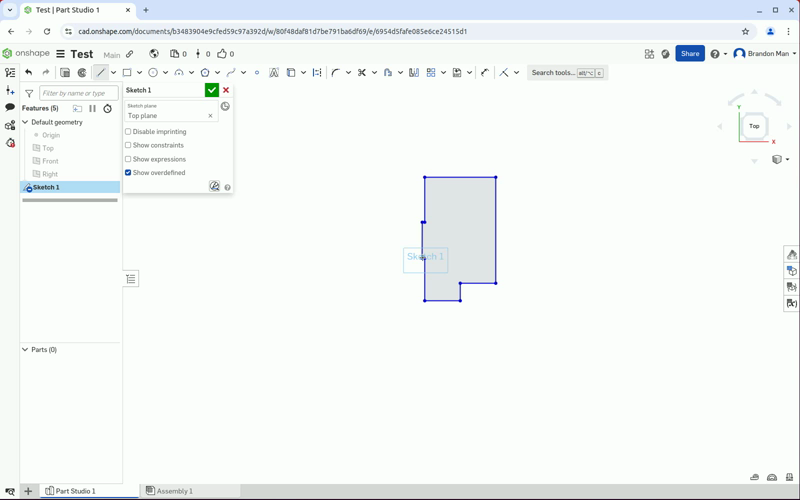
key_up(shift)
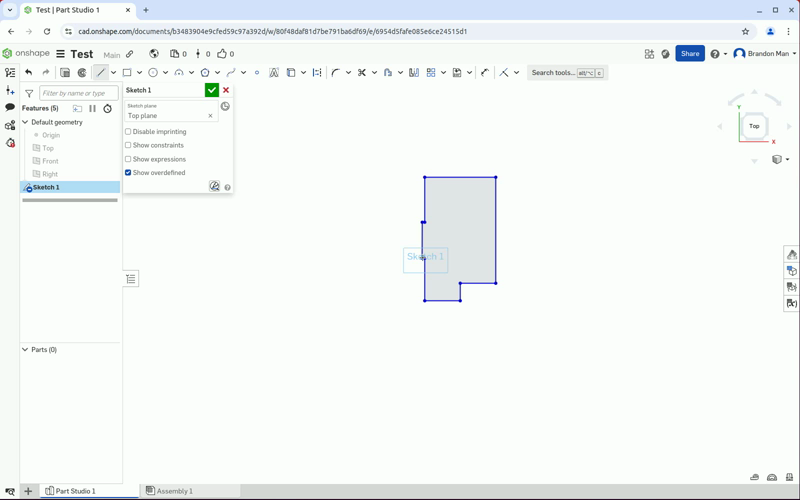
key_down(shift)
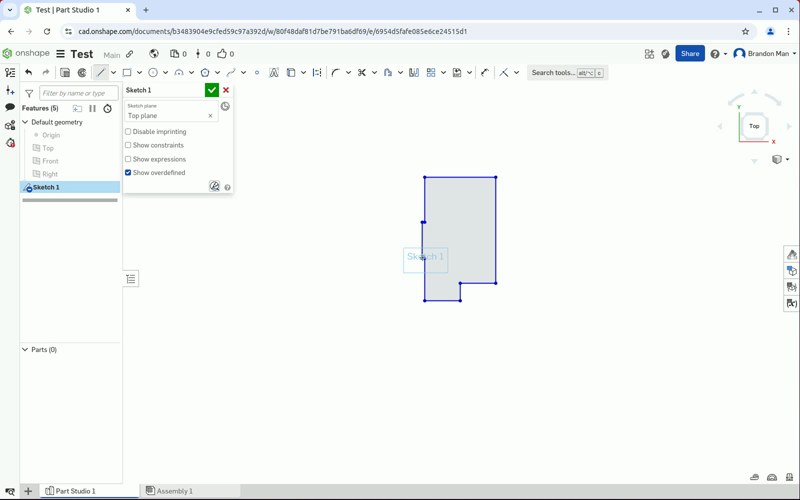
mouse_move(453, 257)
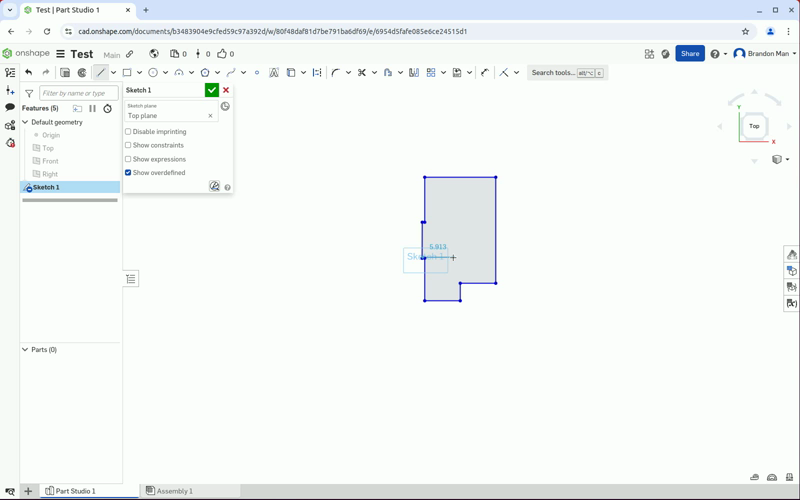
mouse_move(426, 257)
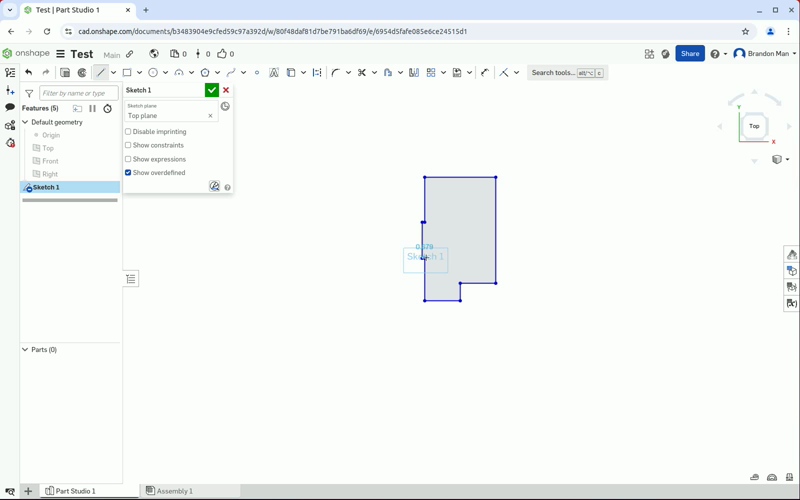
scroll(6)
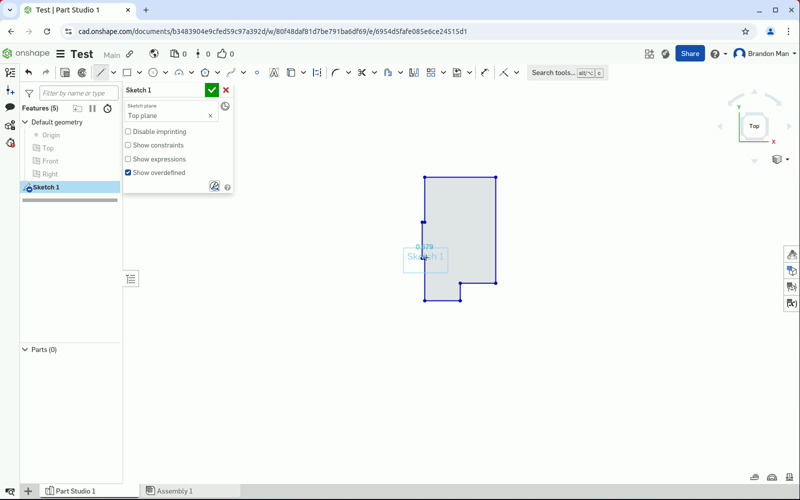
scroll(6)
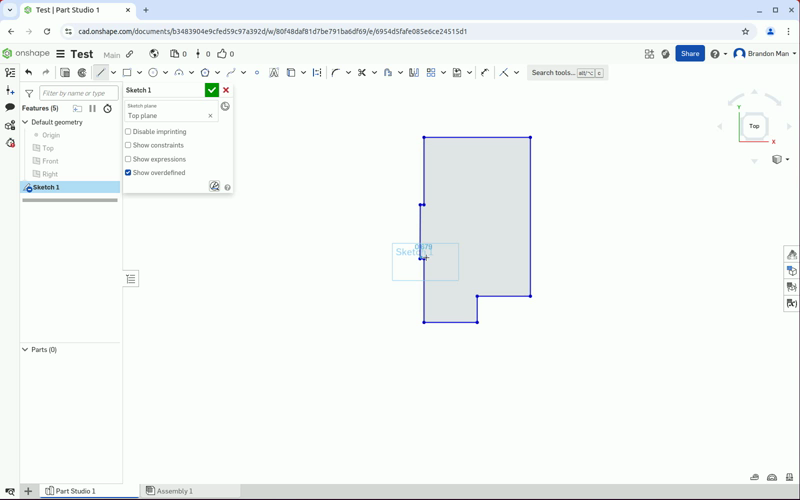
scroll(6)
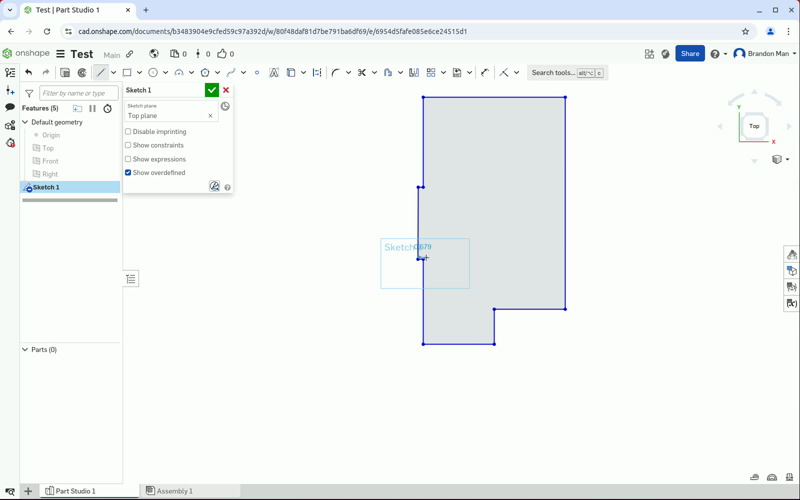
scroll(6)
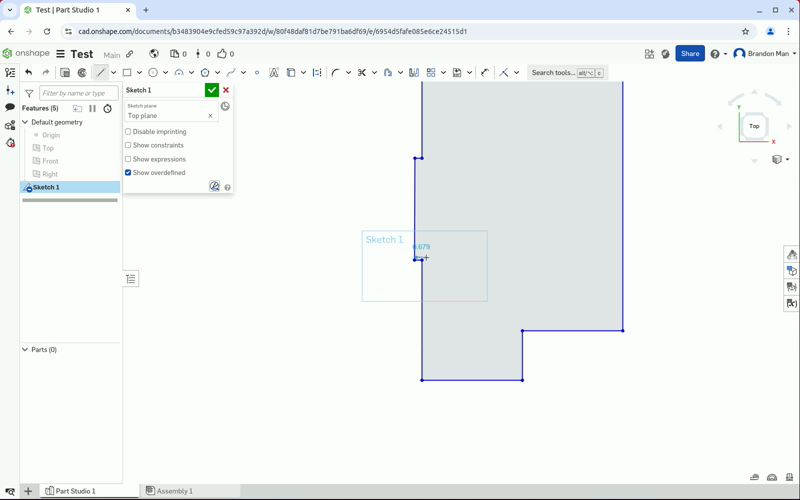
scroll(6)
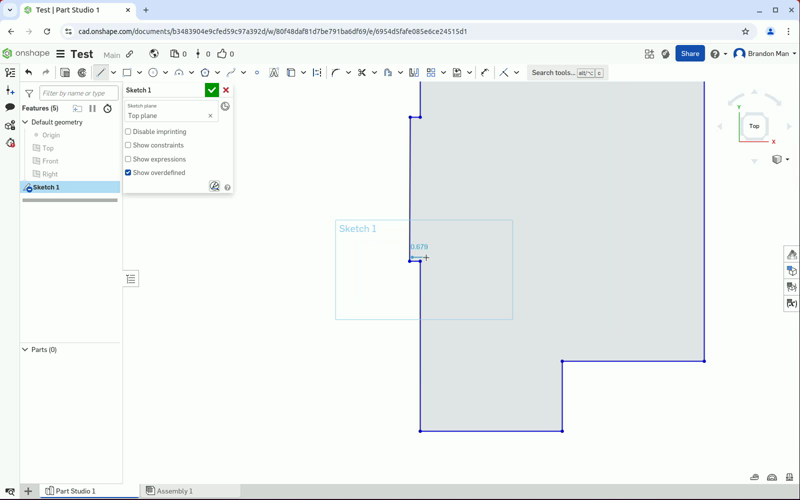
scroll(6)
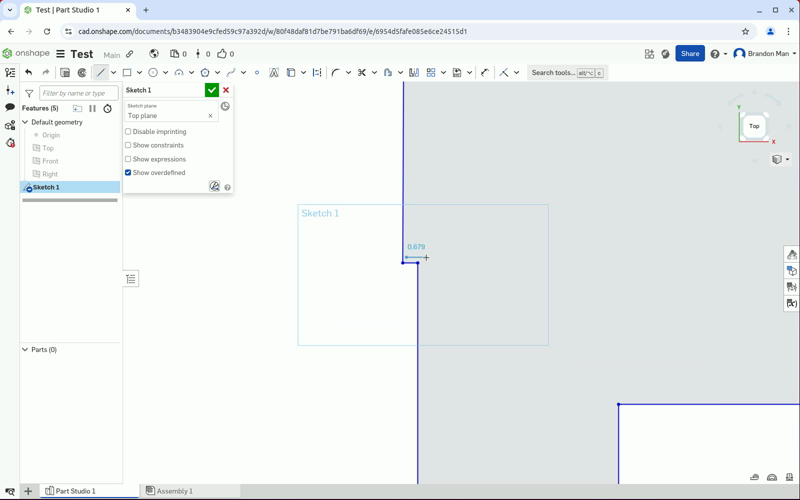
scroll(6)
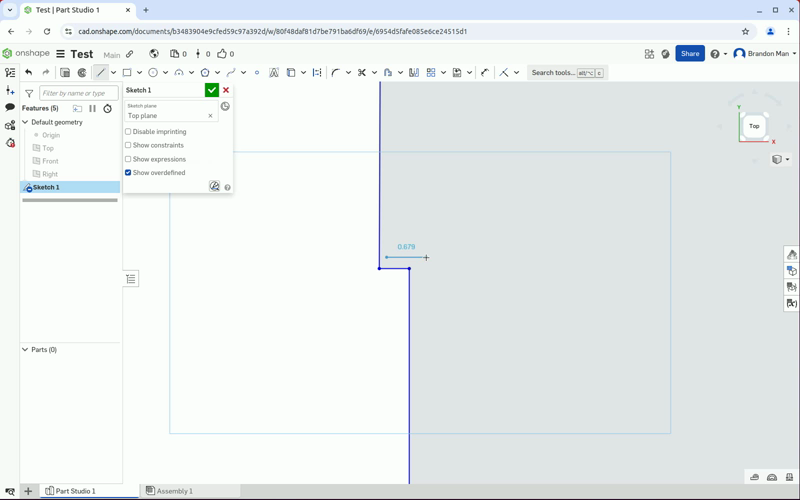
click(426, 257)
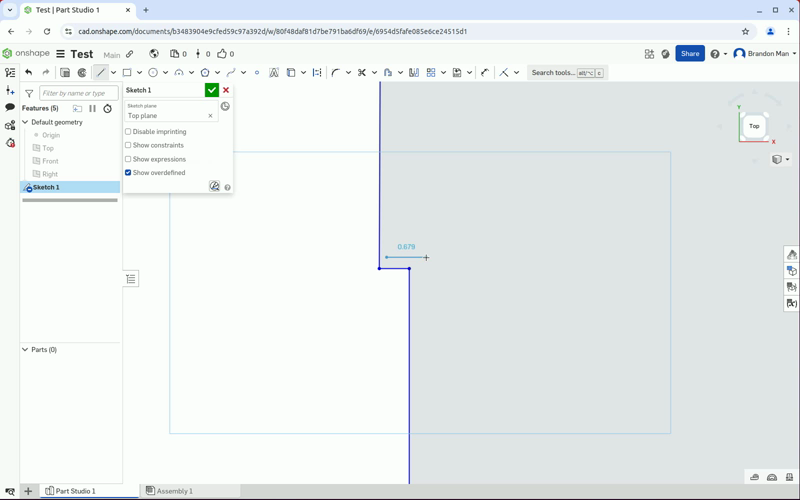
scroll(-6)
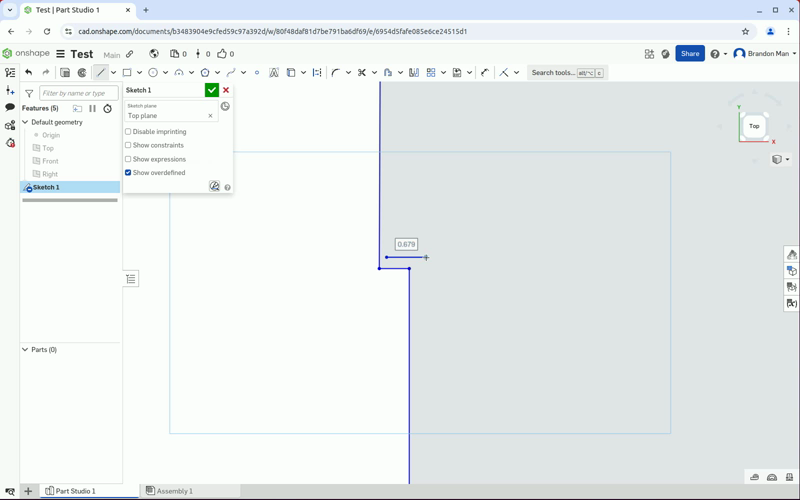
scroll(-6)
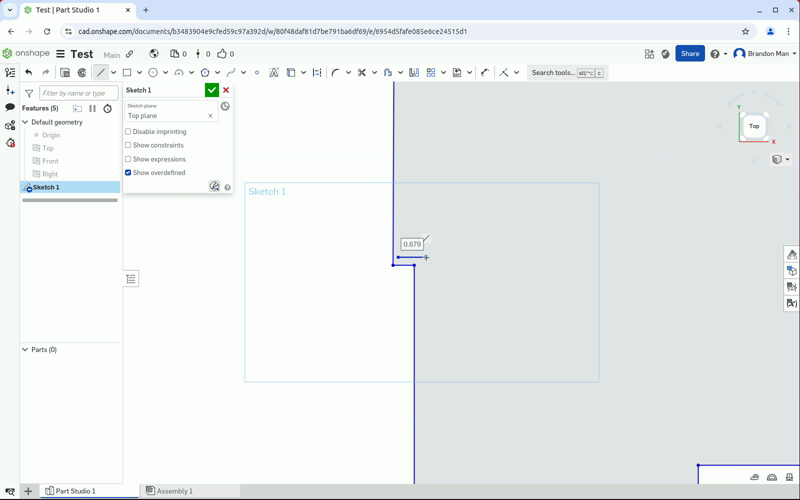
scroll(-6)
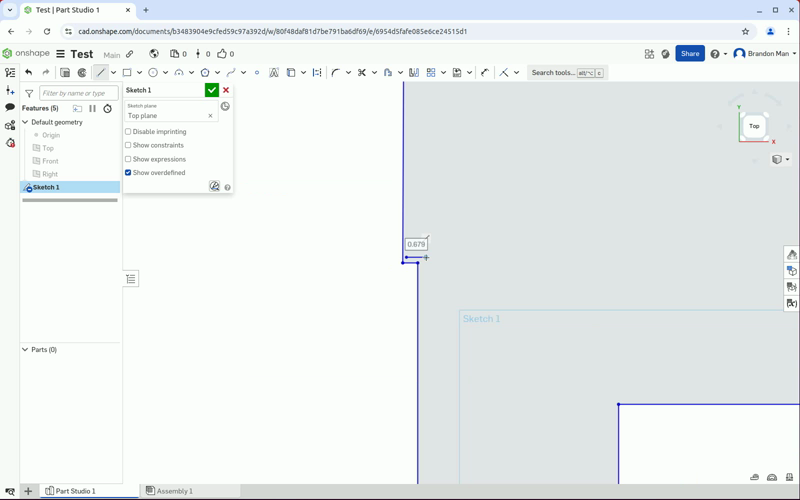
scroll(-6)
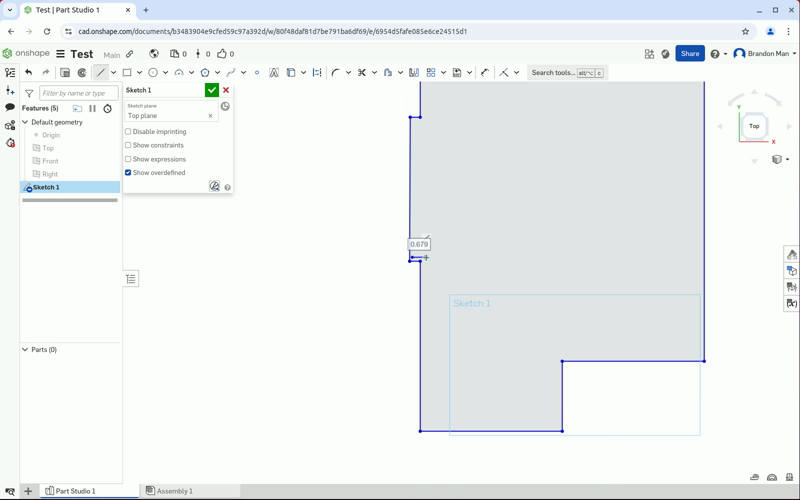
scroll(-6)
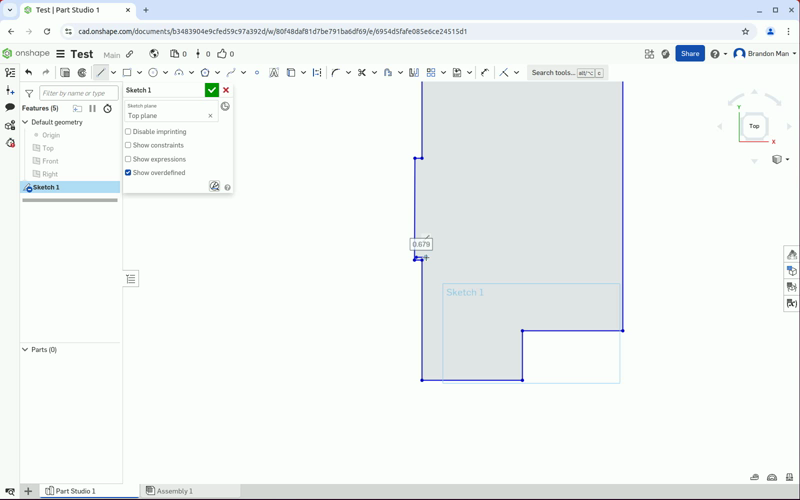
scroll(-6)
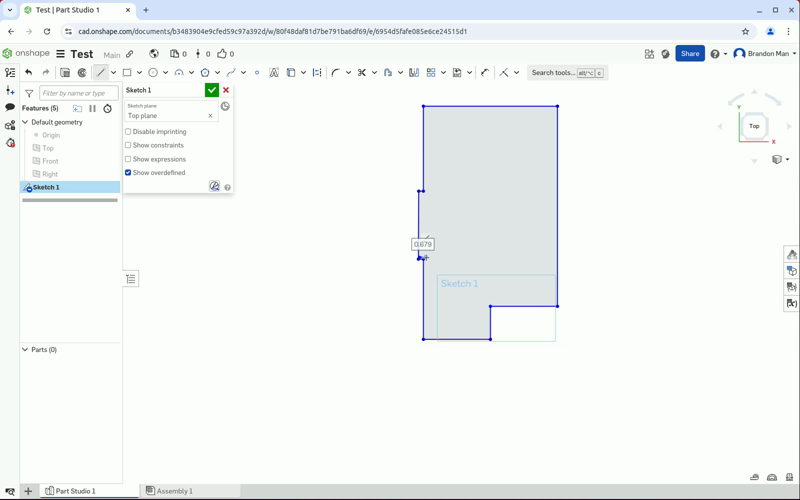
scroll(-6)
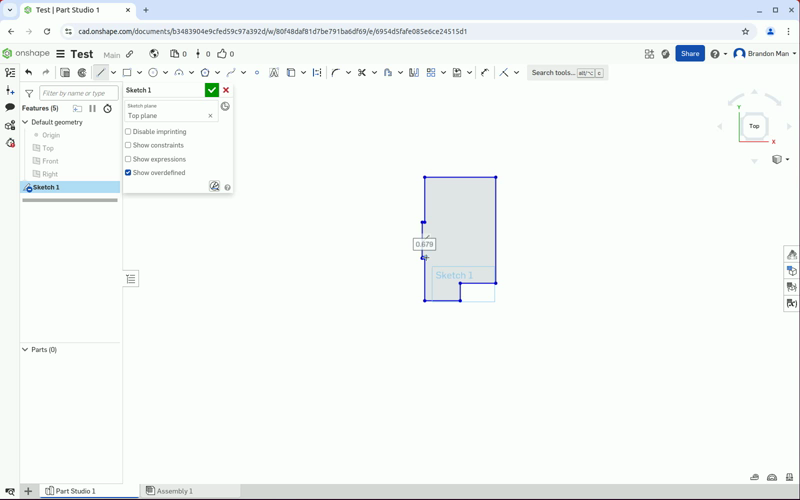
key_up(shift)
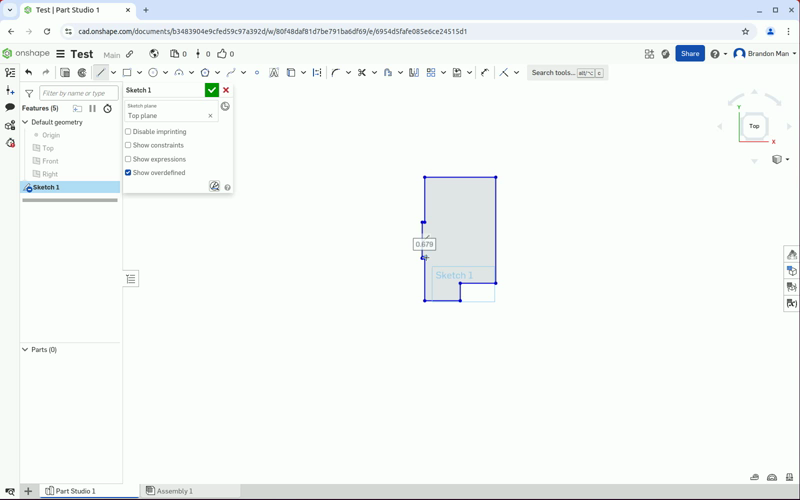
key_down(shift)
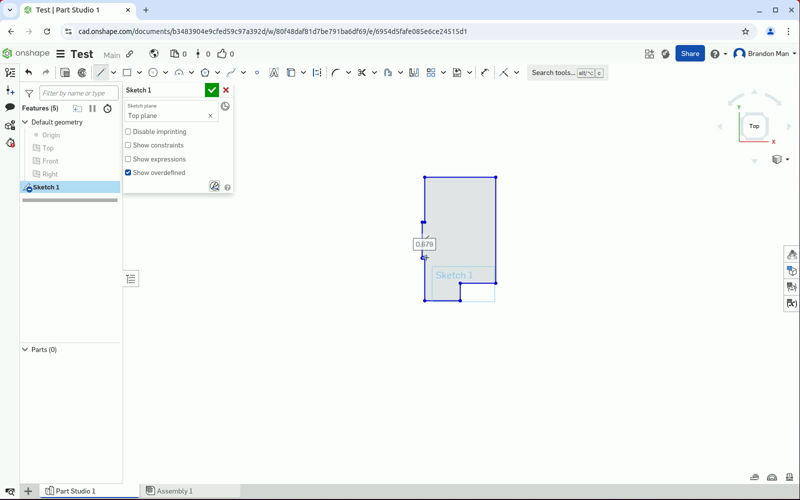
mouse_move(456, 257)
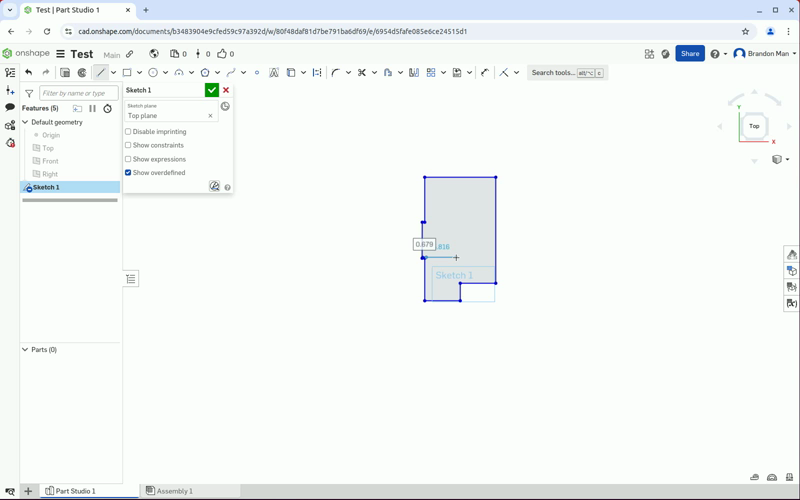
mouse_move(426, 299)
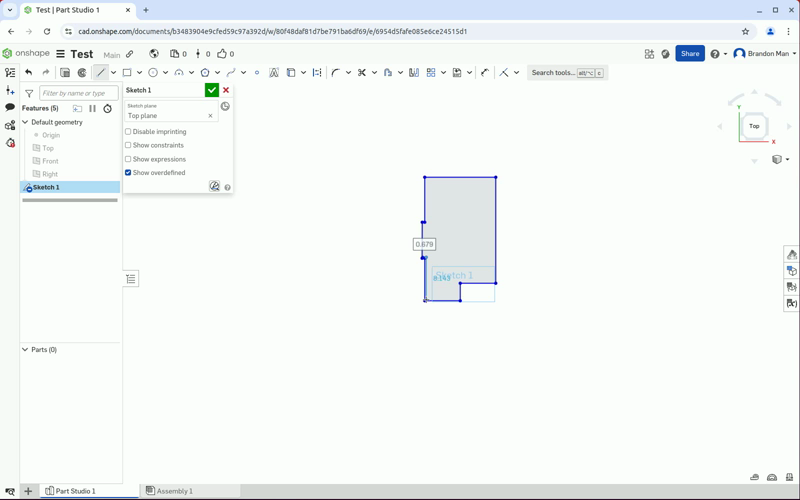
scroll(6)
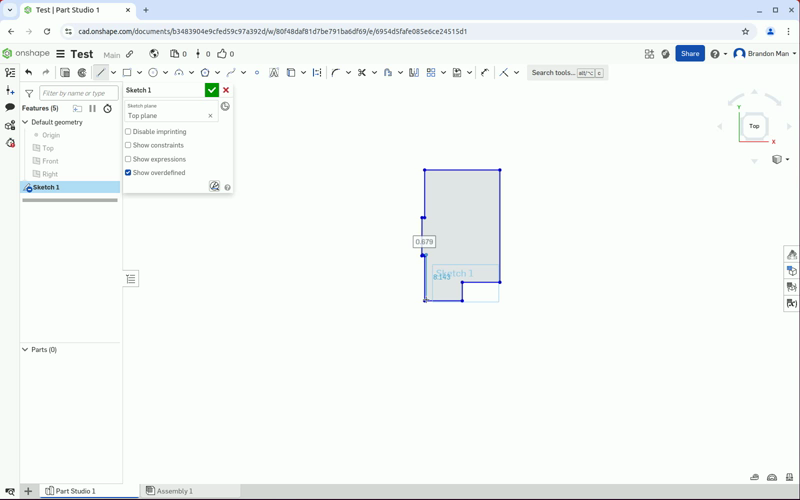
scroll(6)
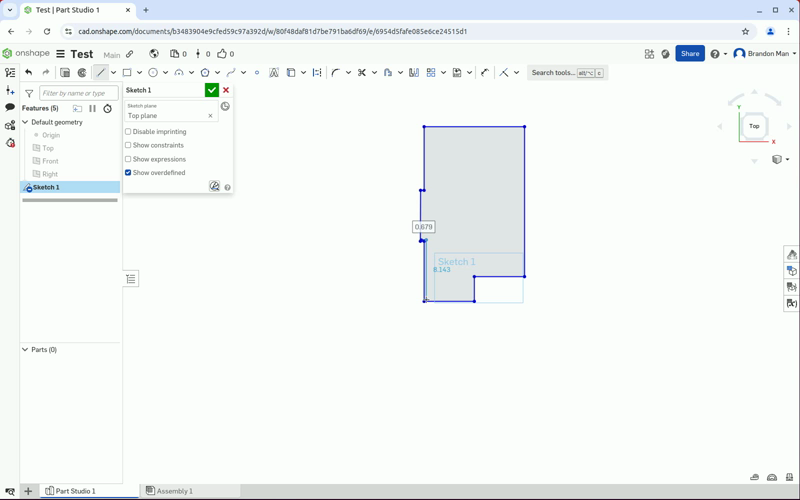
scroll(6)
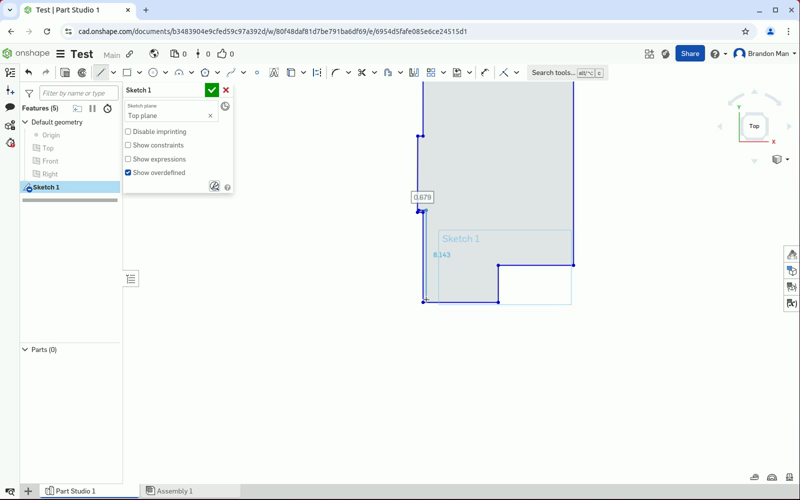
scroll(6)
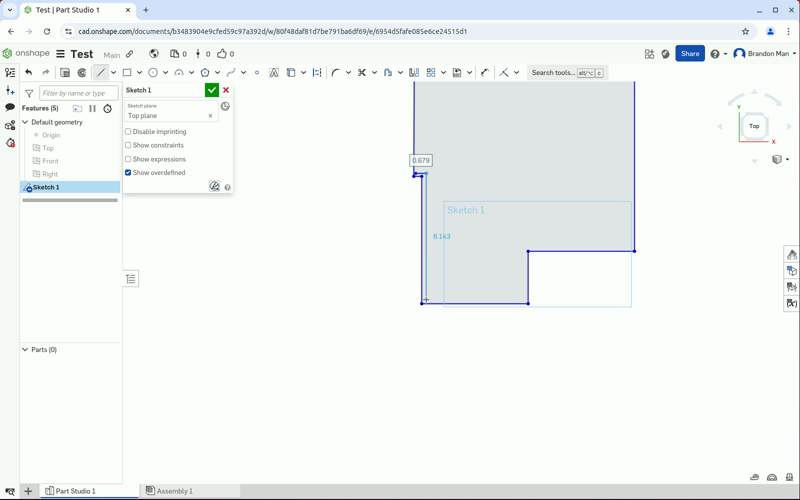
scroll(6)
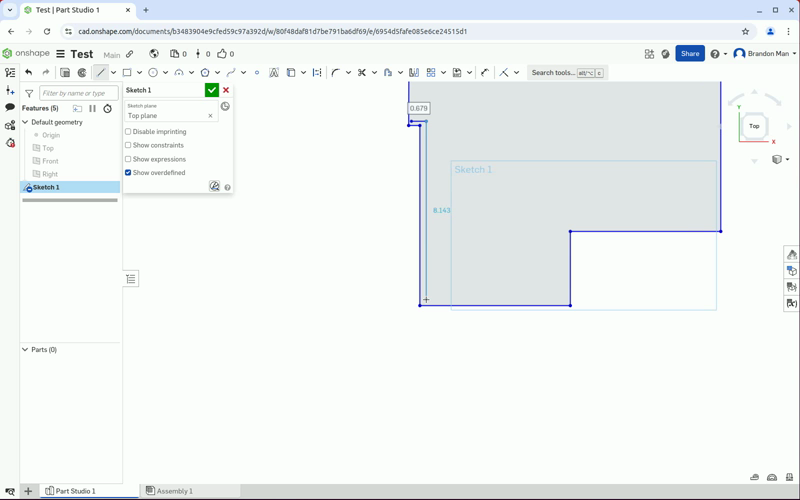
scroll(6)
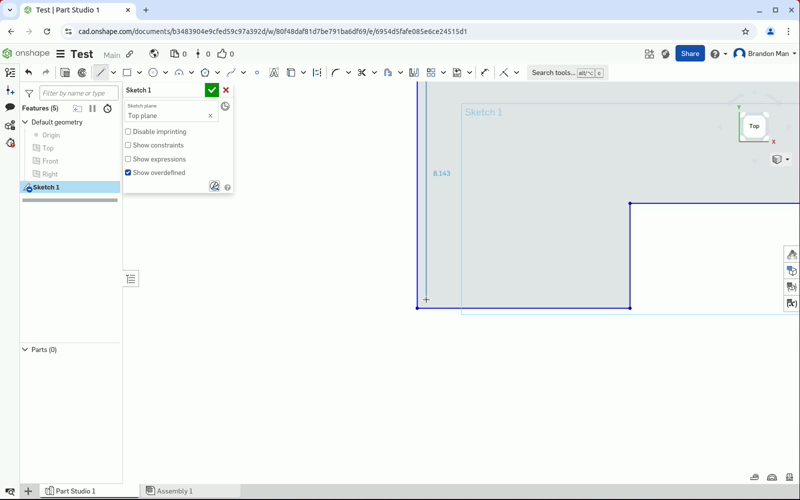
scroll(6)
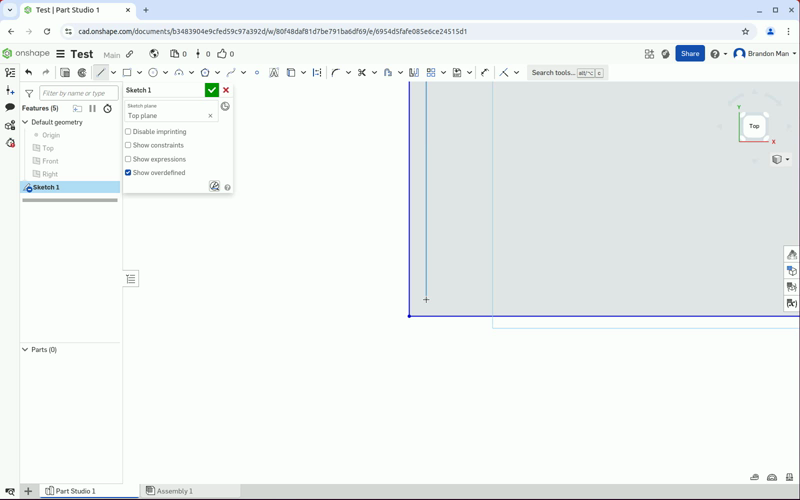
click(426, 299)
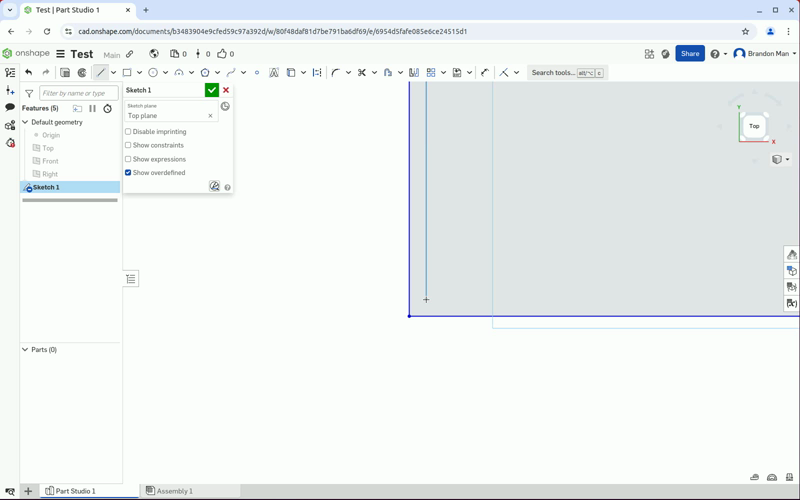
scroll(-6)
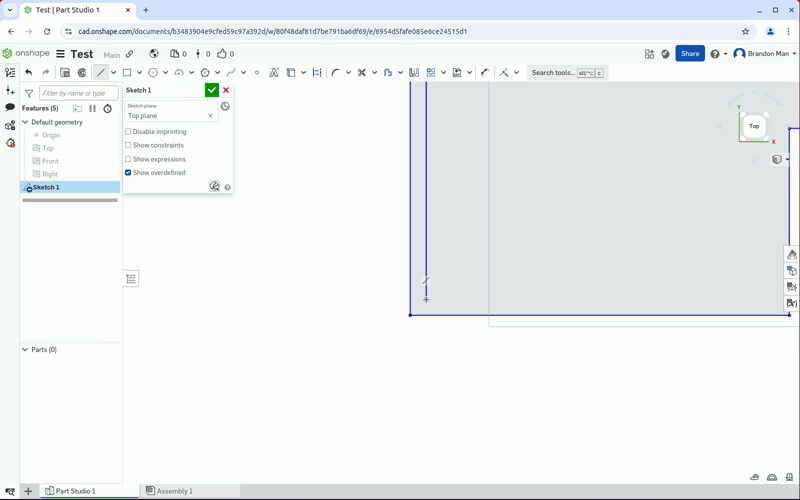
scroll(-6)
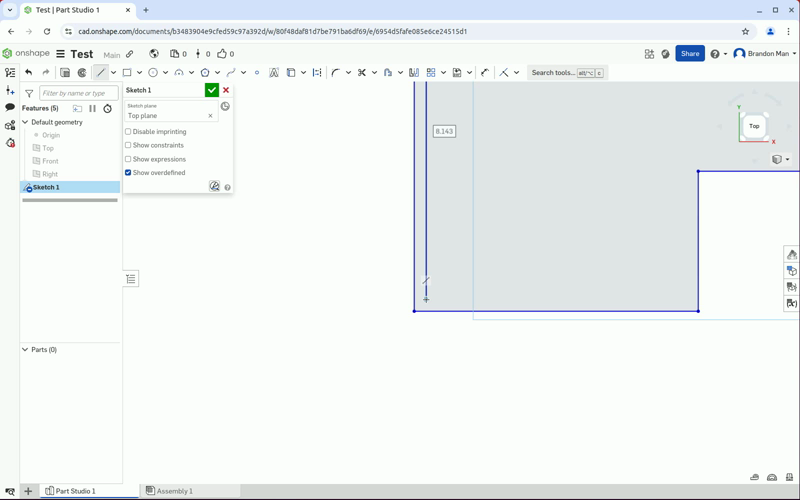
scroll(-6)
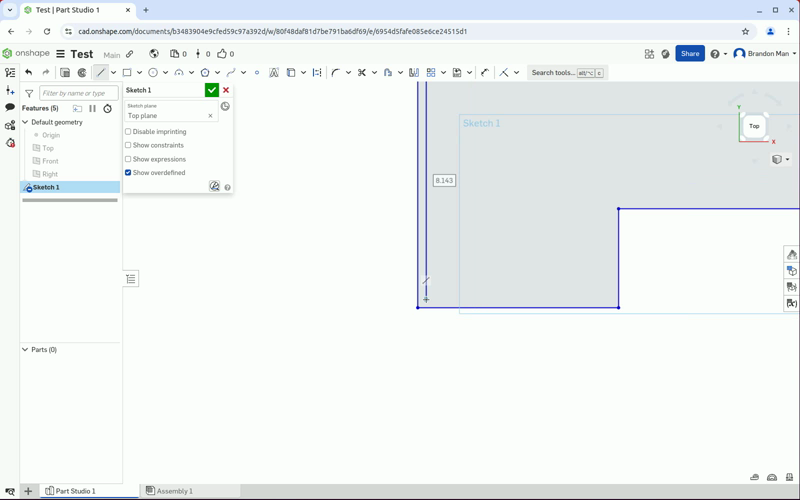
scroll(-6)
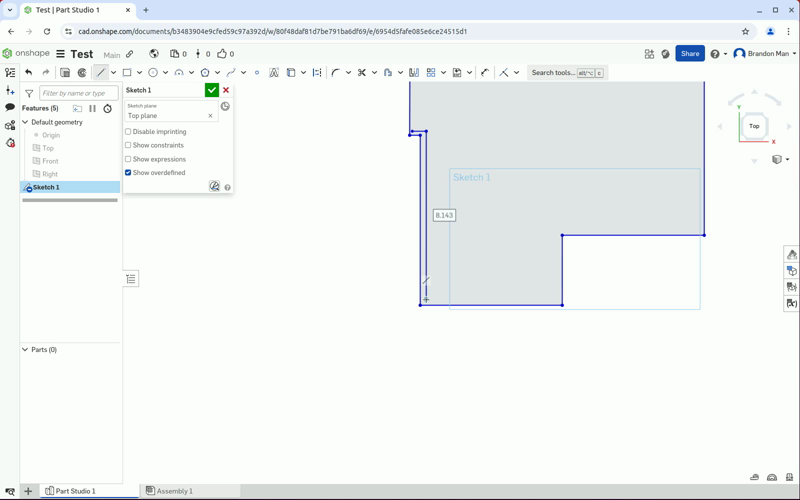
scroll(-6)
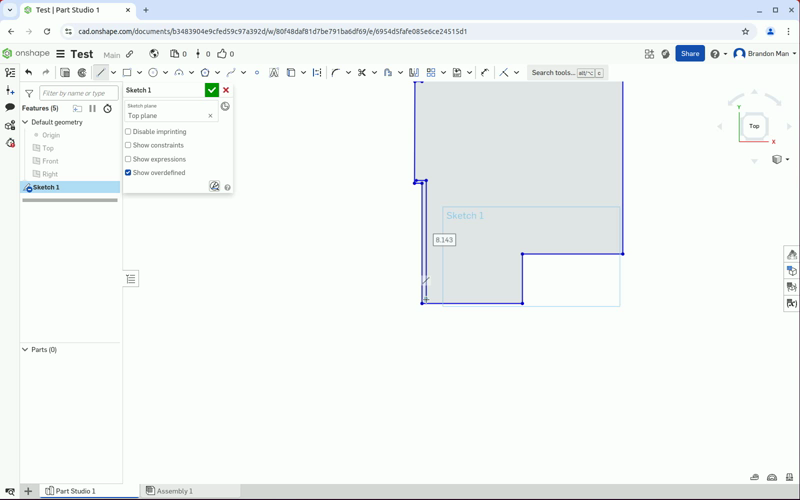
scroll(-6)
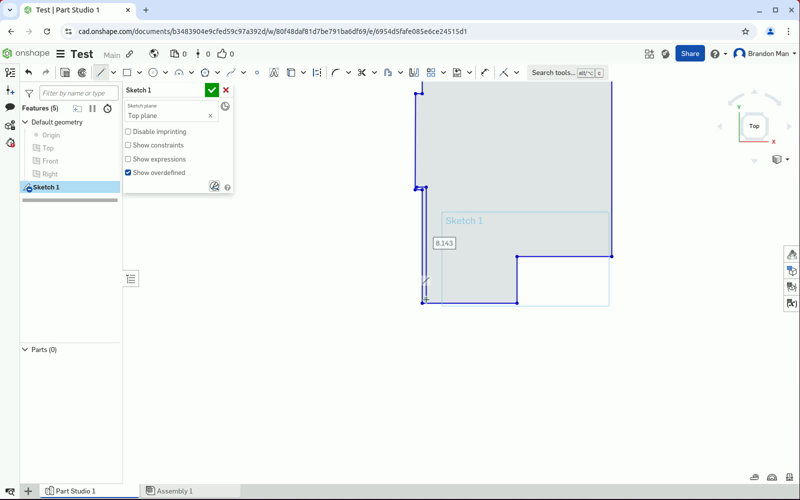
scroll(-6)
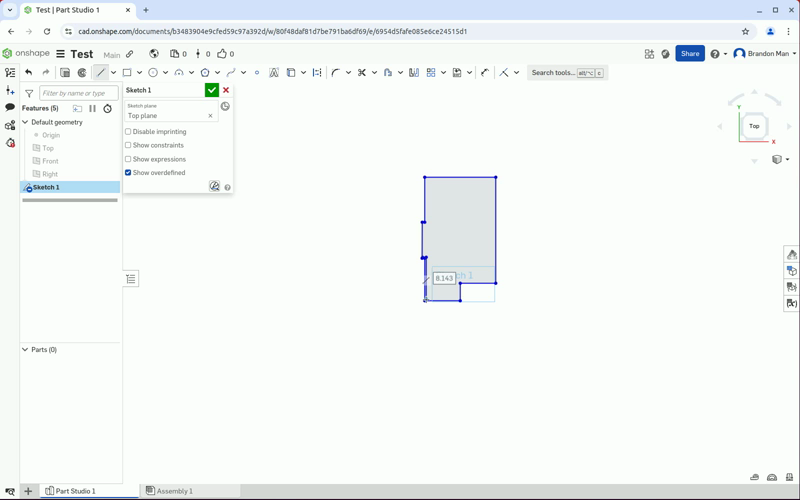
key_up(shift)
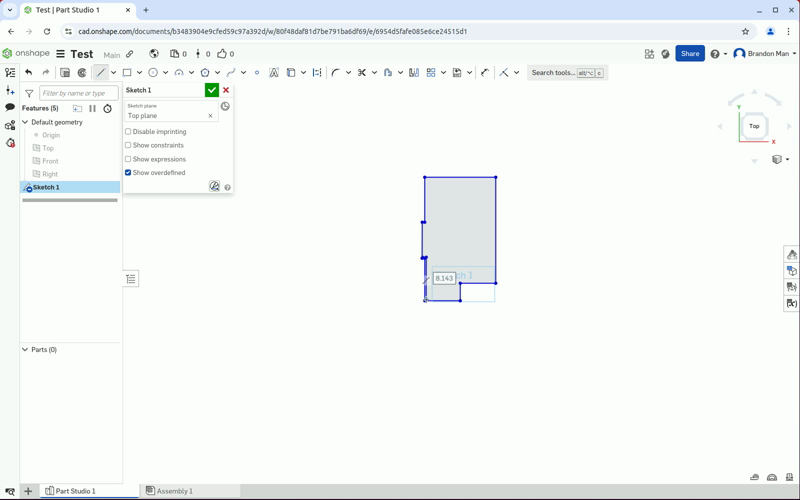
key_down(shift)
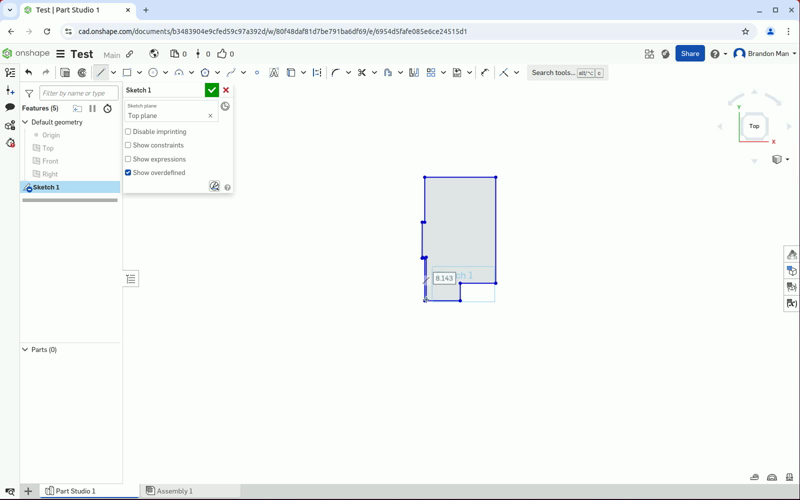
mouse_move(456, 299)
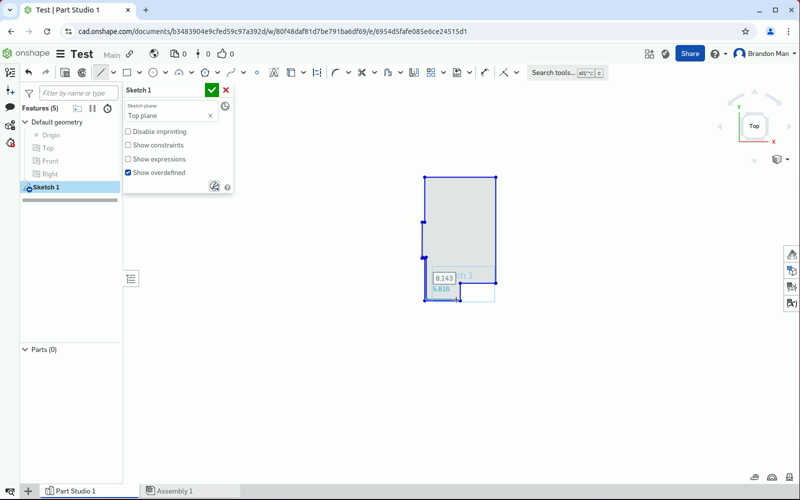
mouse_move(459, 299)
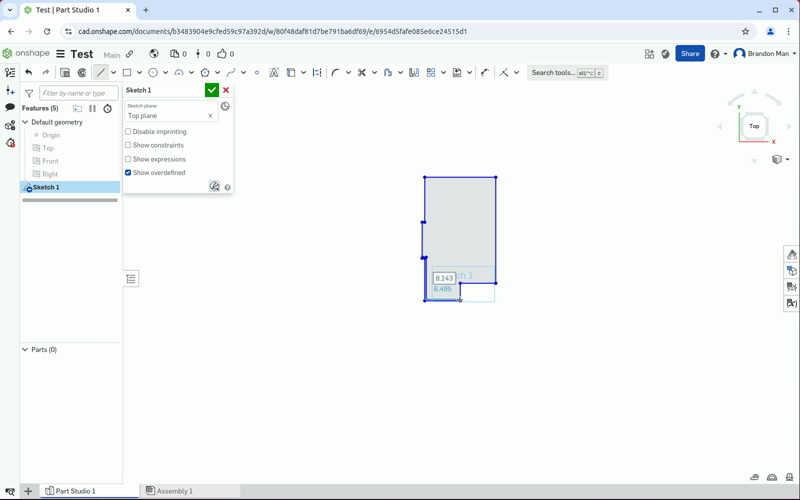
scroll(6)
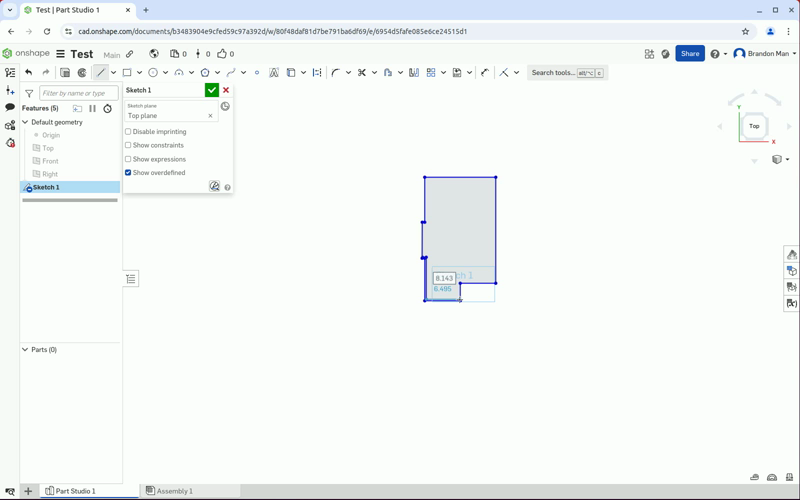
scroll(6)
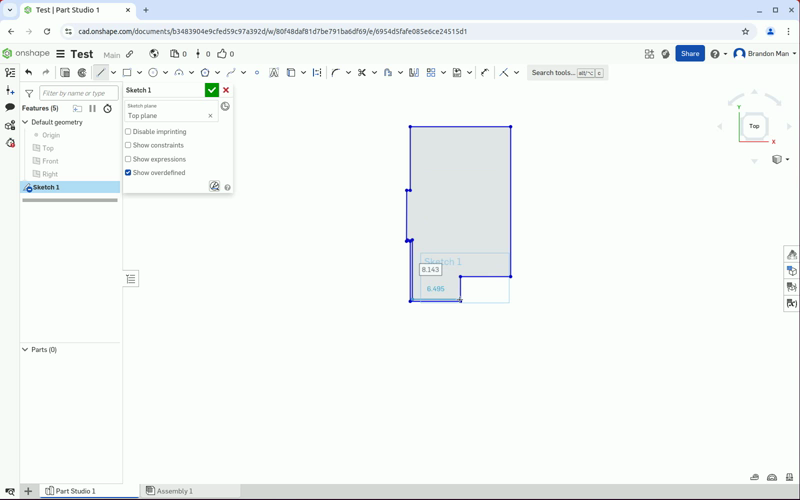
scroll(6)
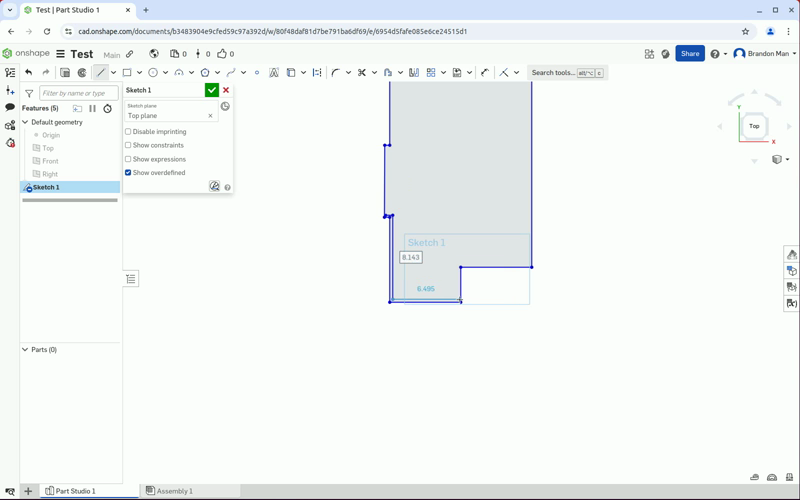
scroll(6)
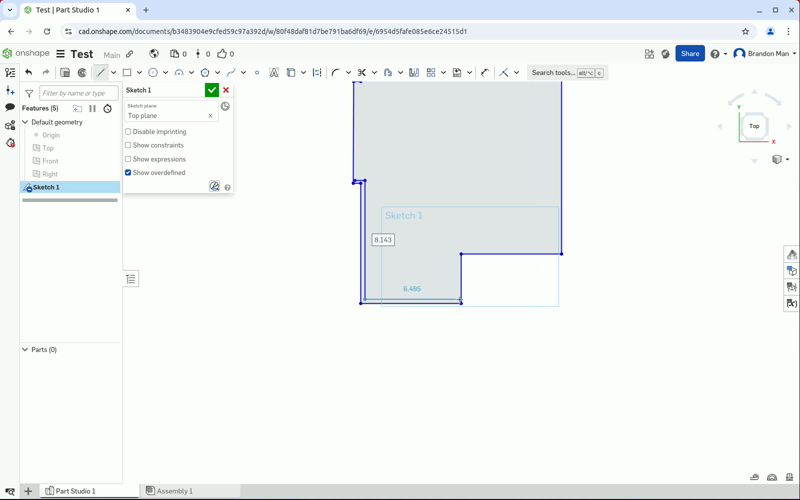
scroll(6)
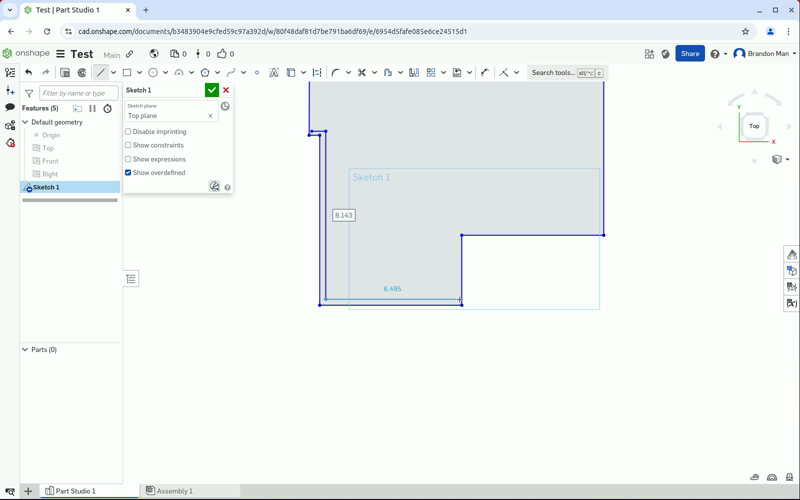
scroll(6)
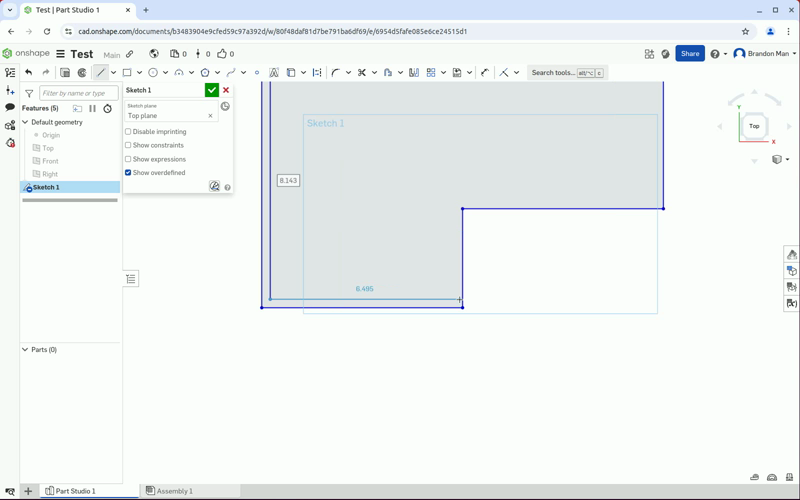
scroll(6)
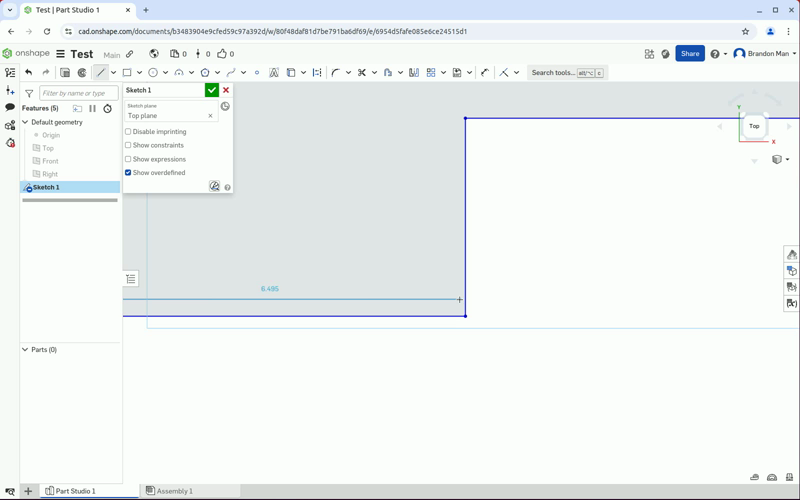
click(459, 299)
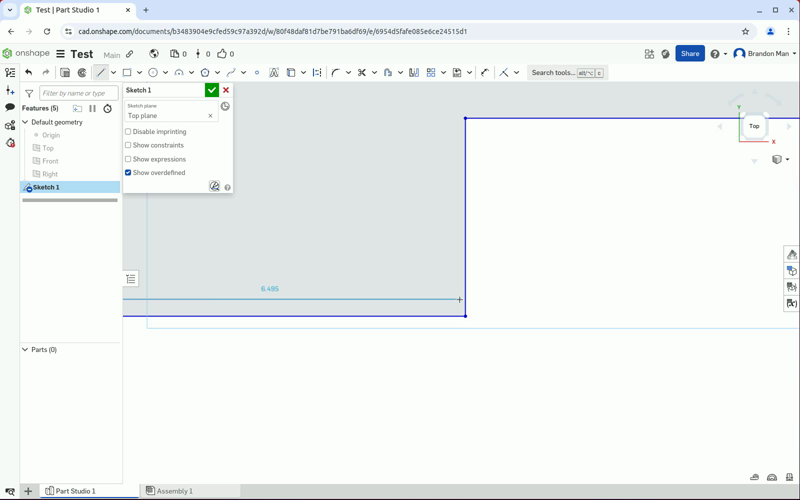
scroll(-6)
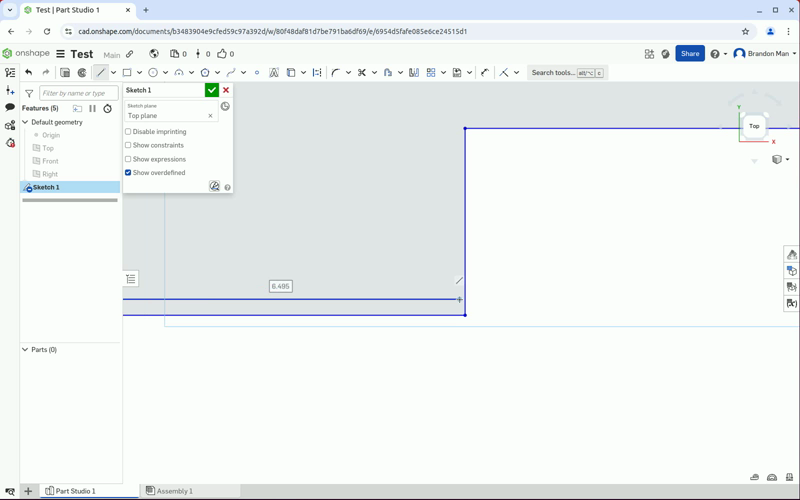
scroll(-6)
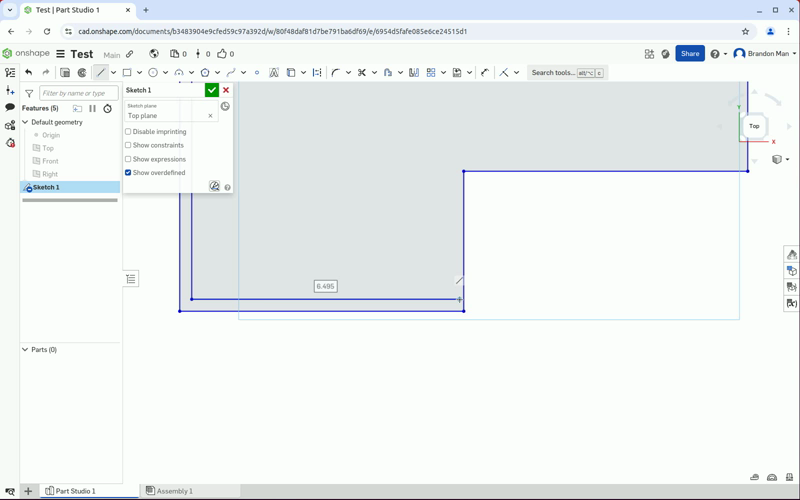
scroll(-6)
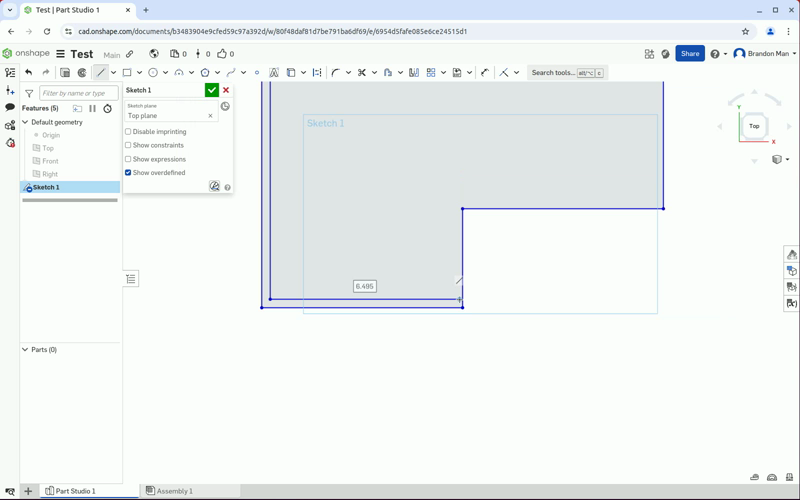
scroll(-6)
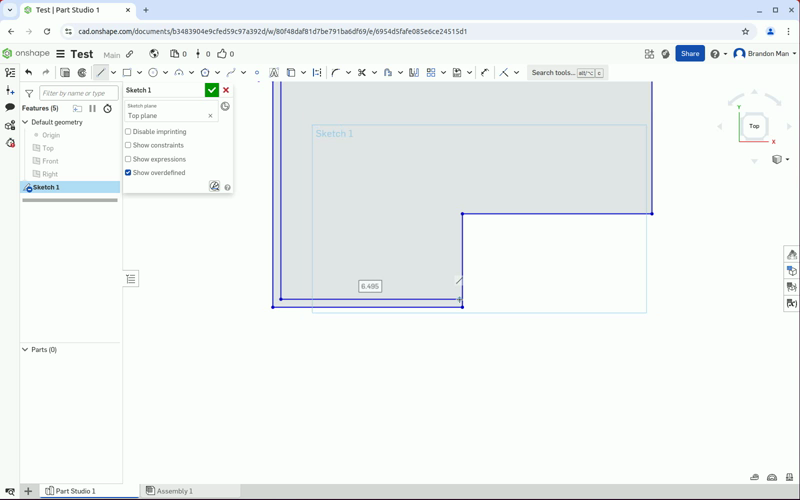
scroll(-6)
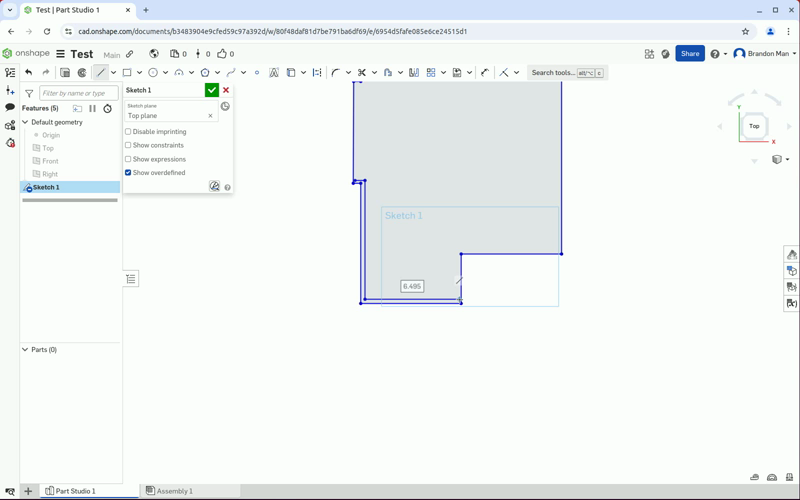
scroll(-6)
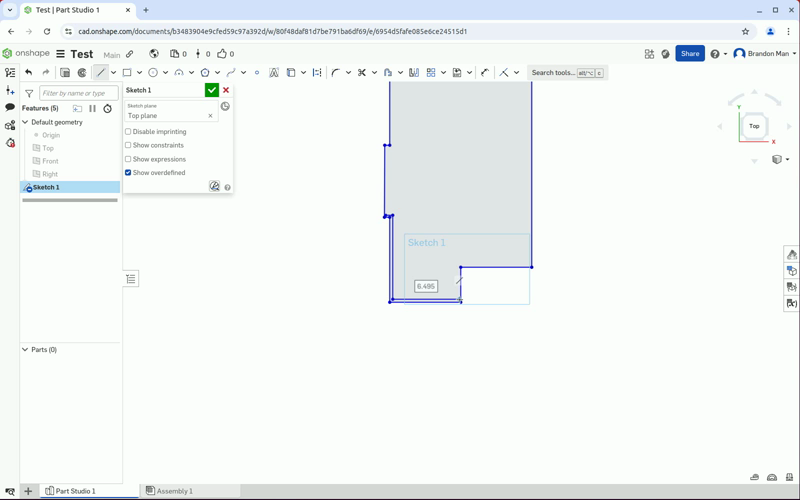
scroll(-6)
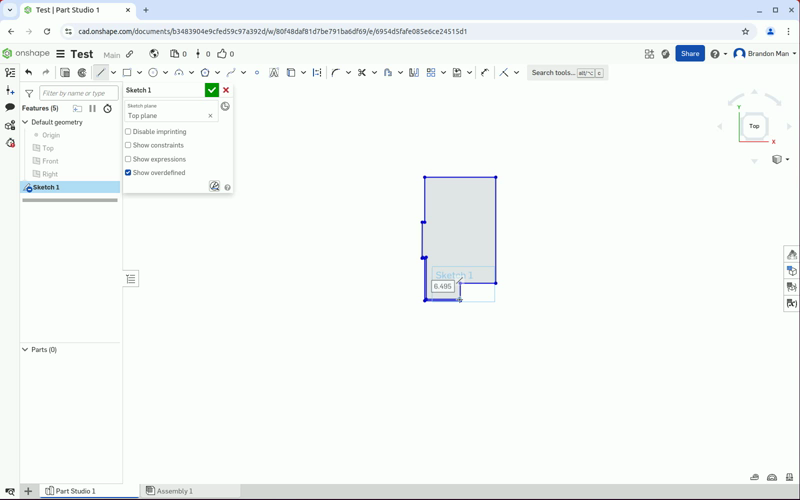
key_up(shift)
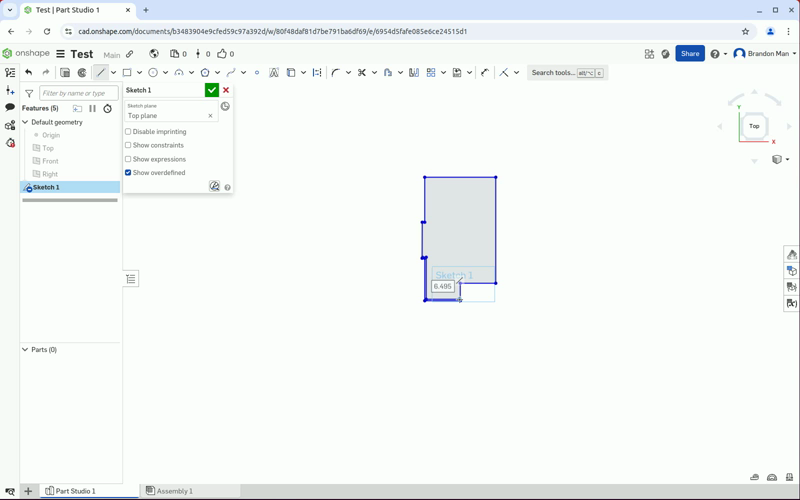
key_down(shift)
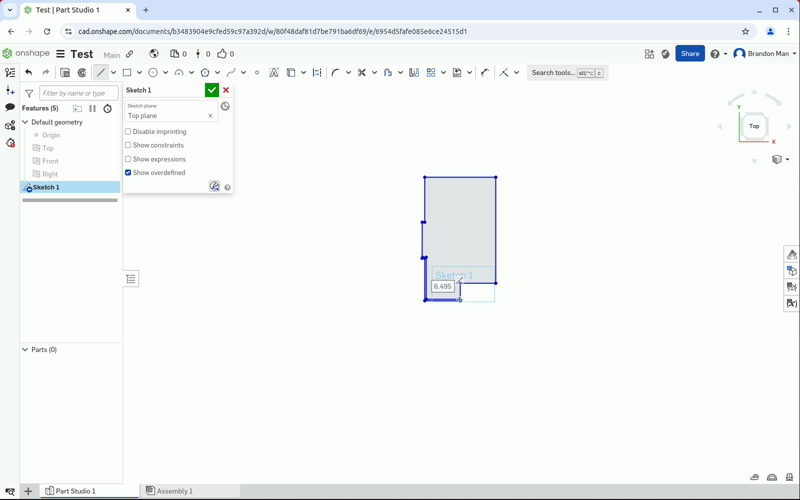
mouse_move(489, 299)
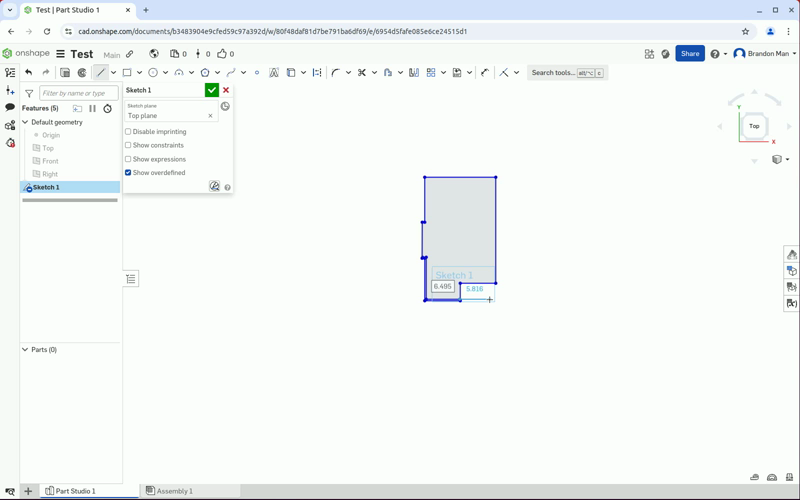
mouse_move(459, 282)
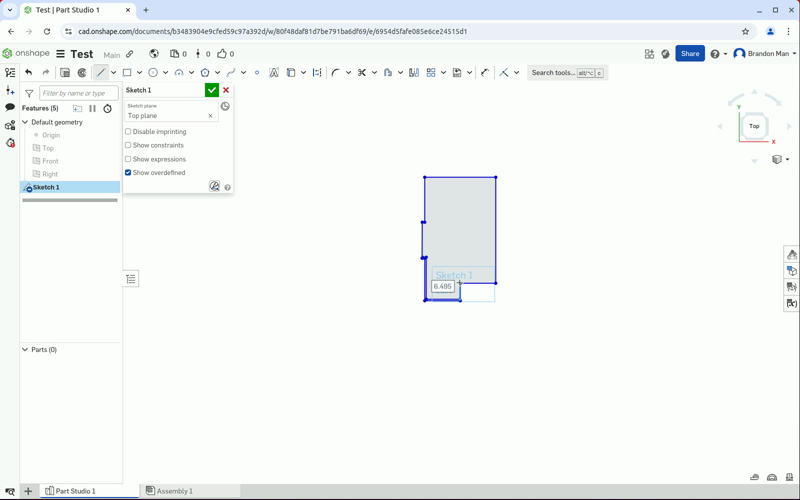
scroll(6)
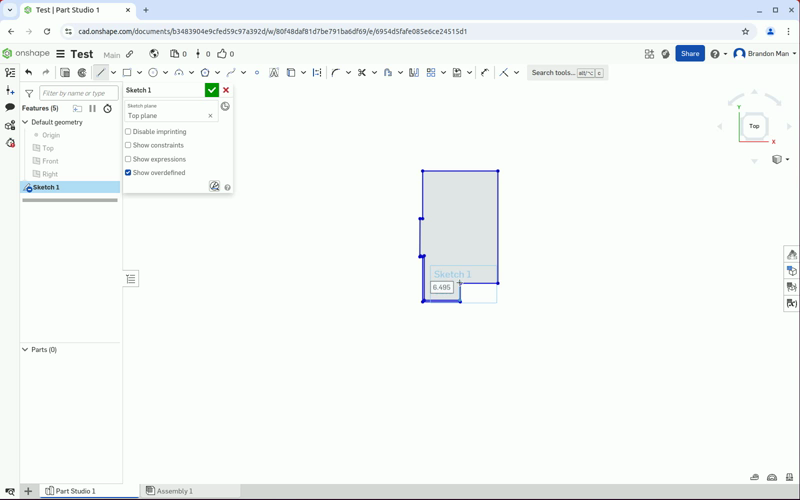
scroll(6)
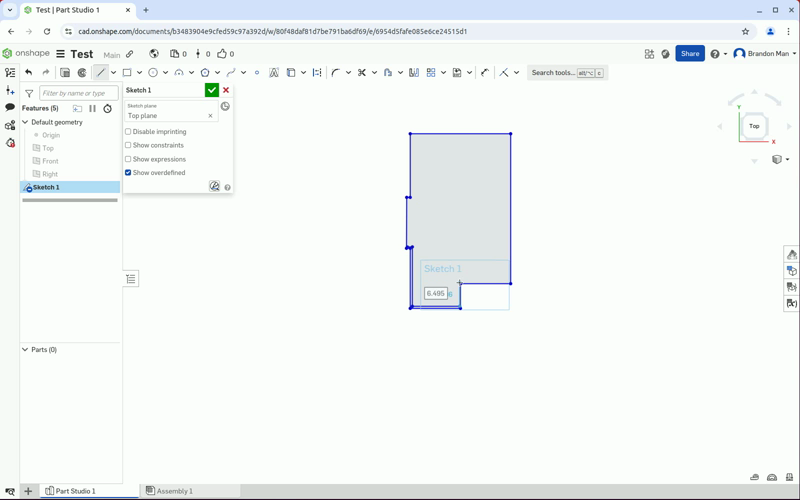
scroll(6)
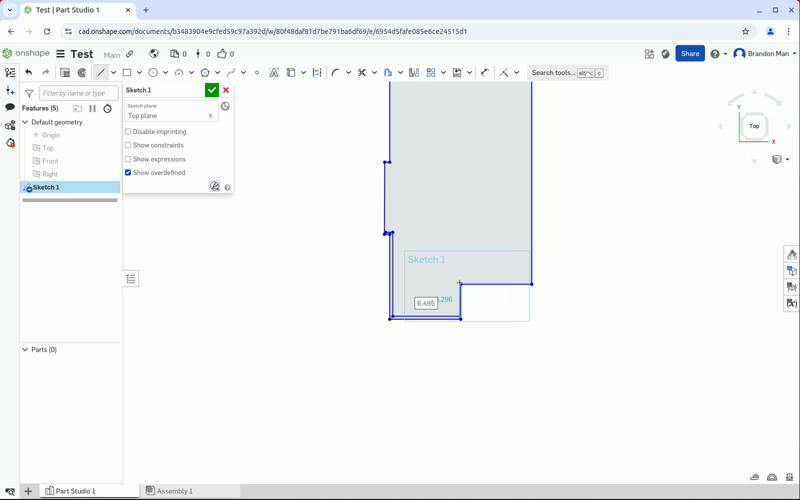
scroll(6)
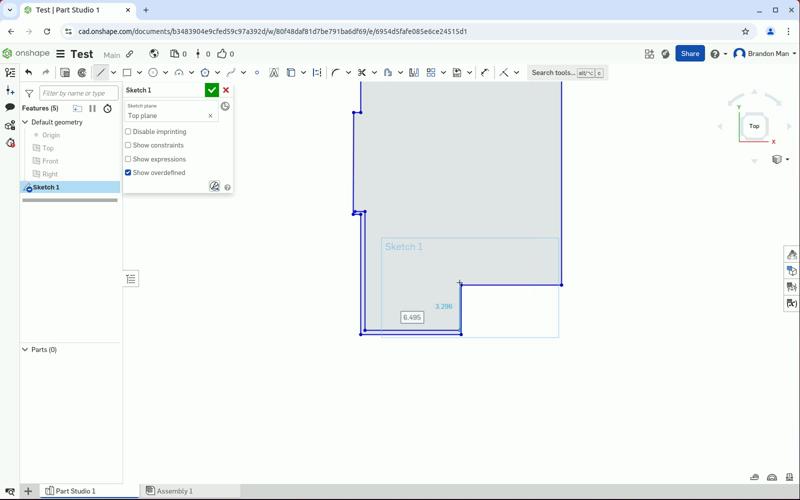
scroll(6)
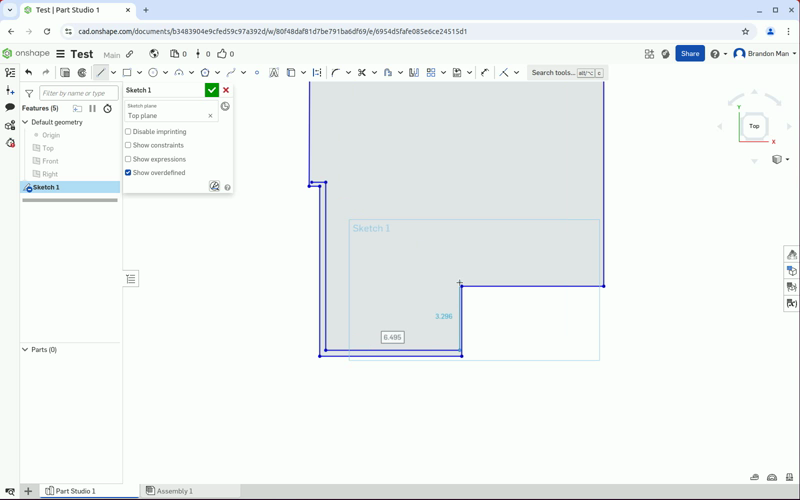
scroll(6)
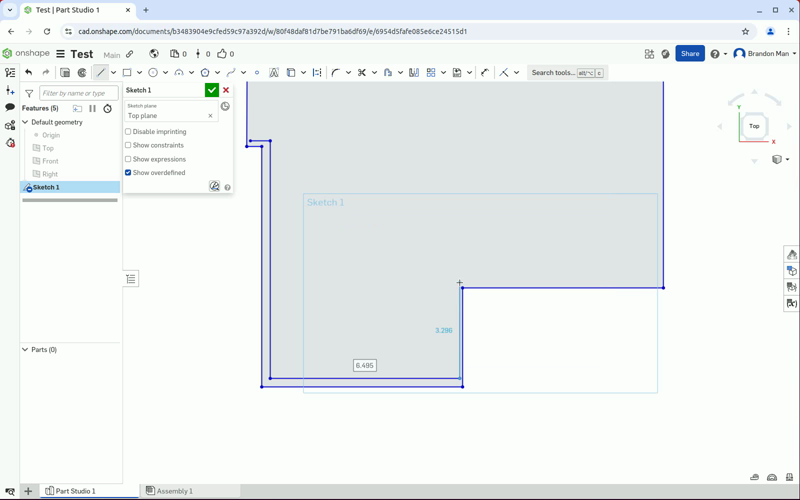
scroll(6)
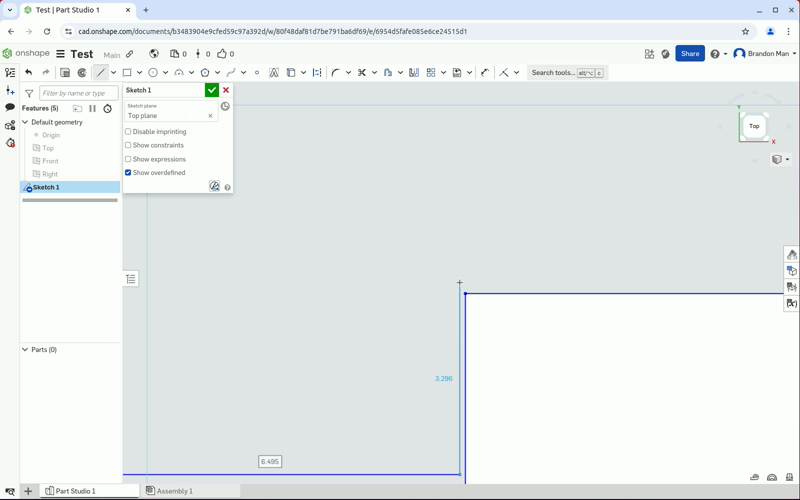
click(459, 282)
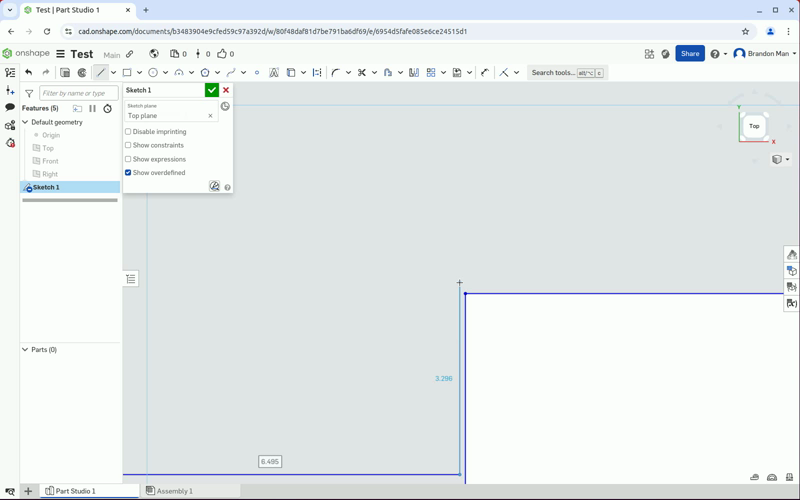
scroll(-6)
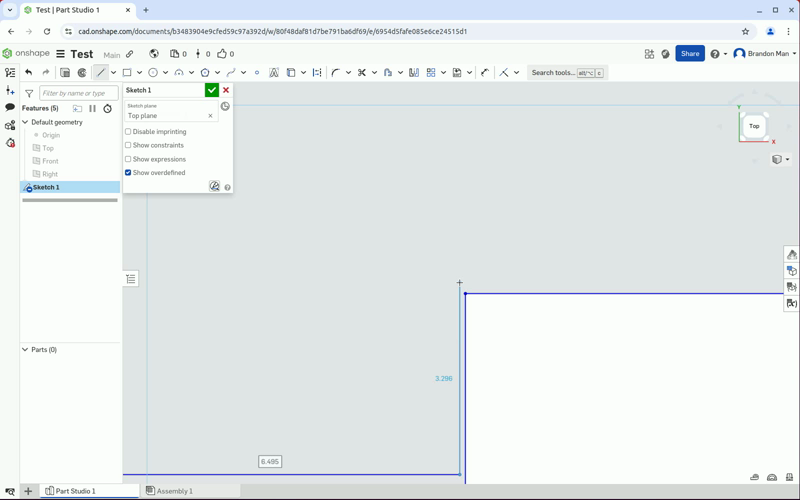
scroll(-6)
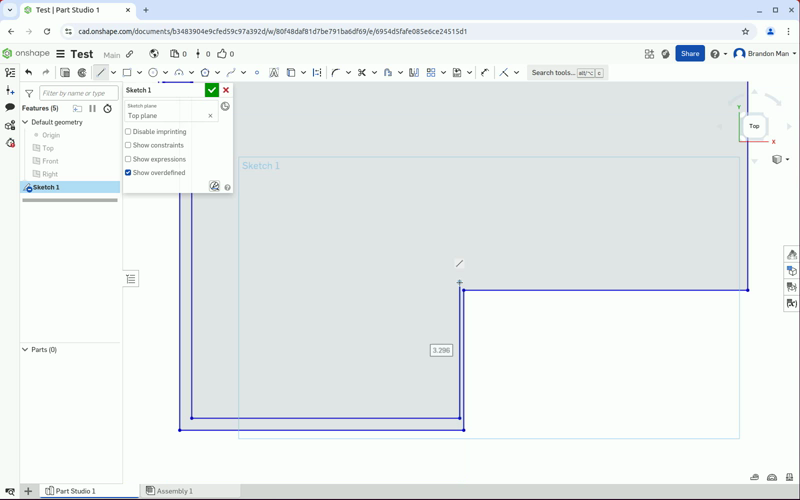
scroll(-6)
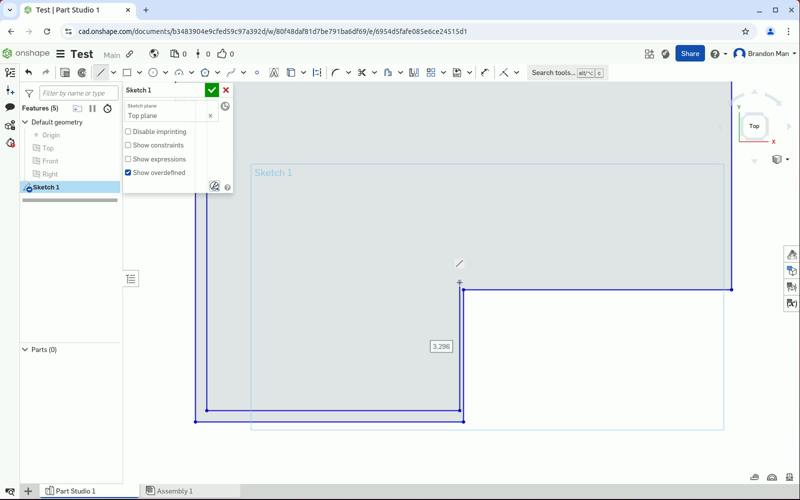
scroll(-6)
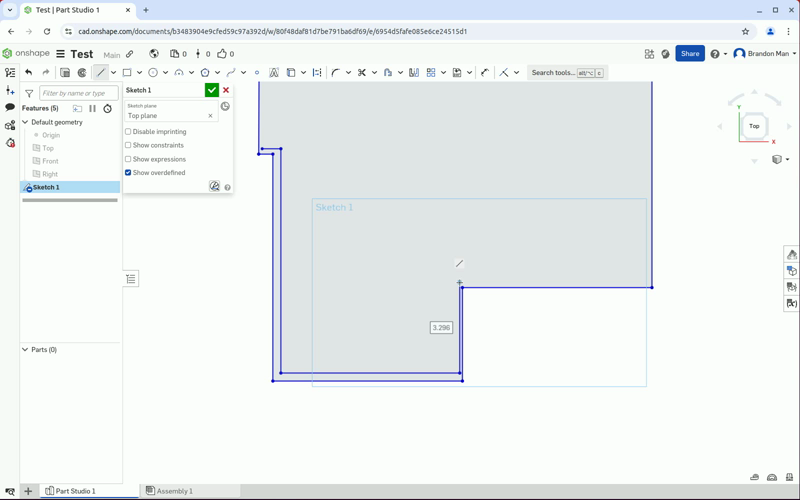
scroll(-6)
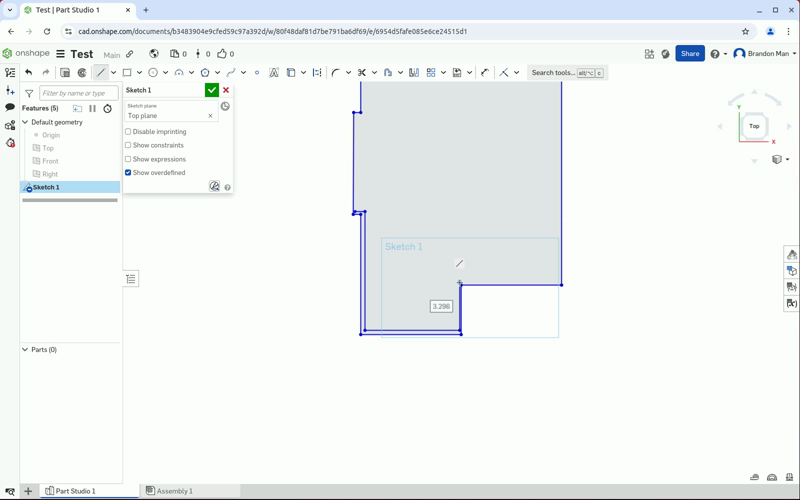
scroll(-6)
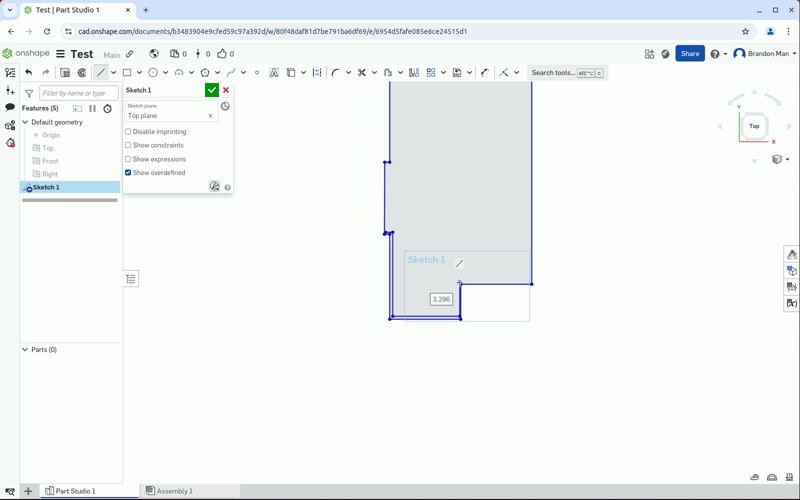
scroll(-6)
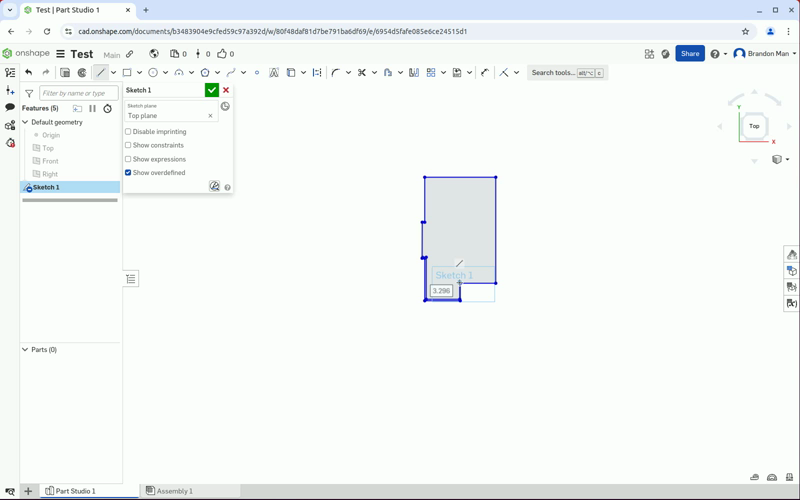
key_up(shift)
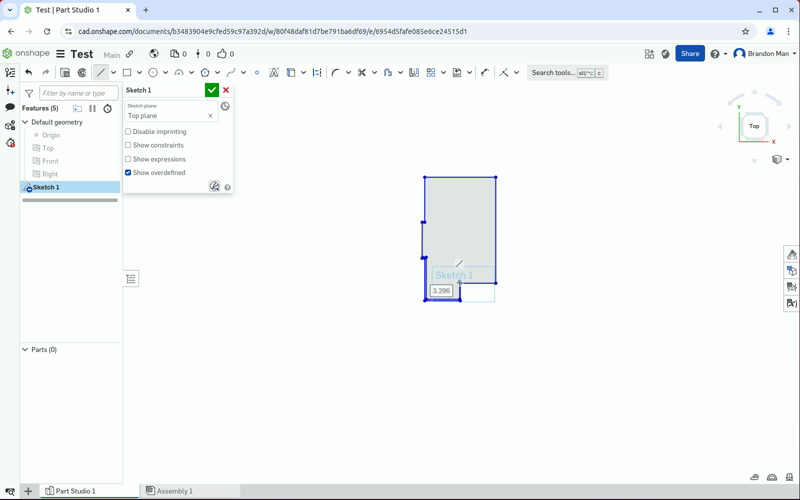
key_down(shift)
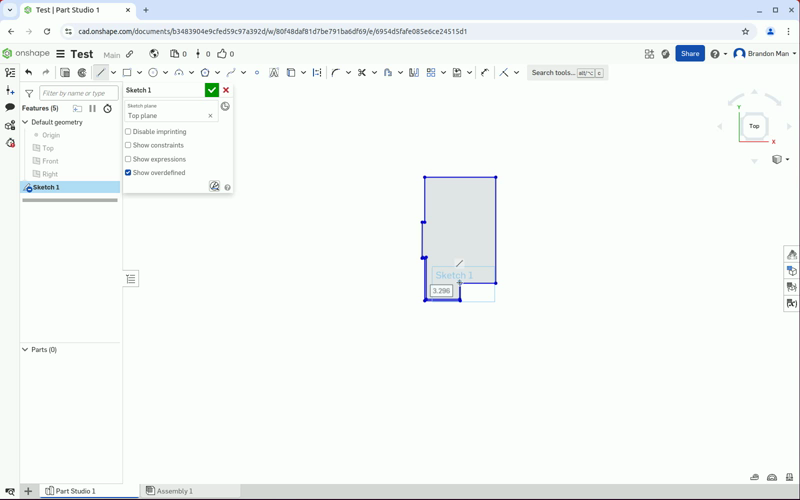
mouse_move(489, 282)
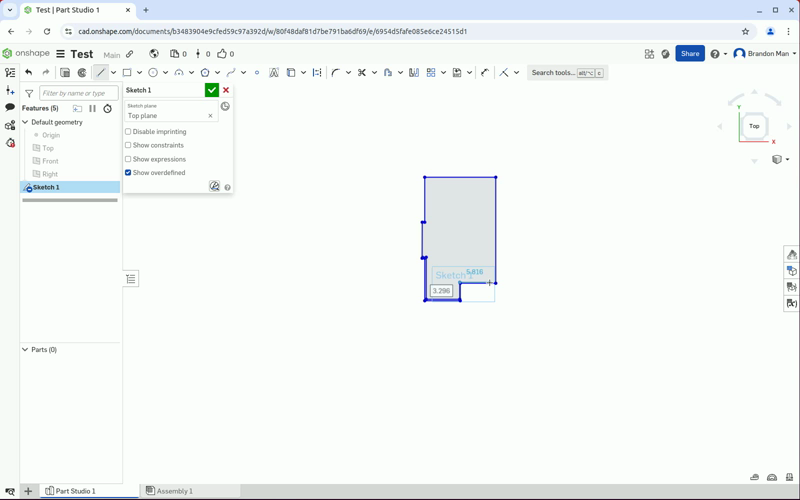
mouse_move(494, 282)
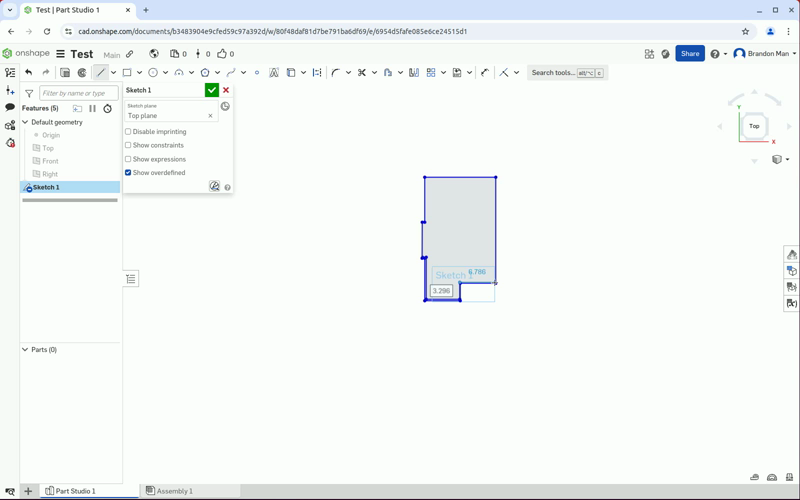
scroll(6)
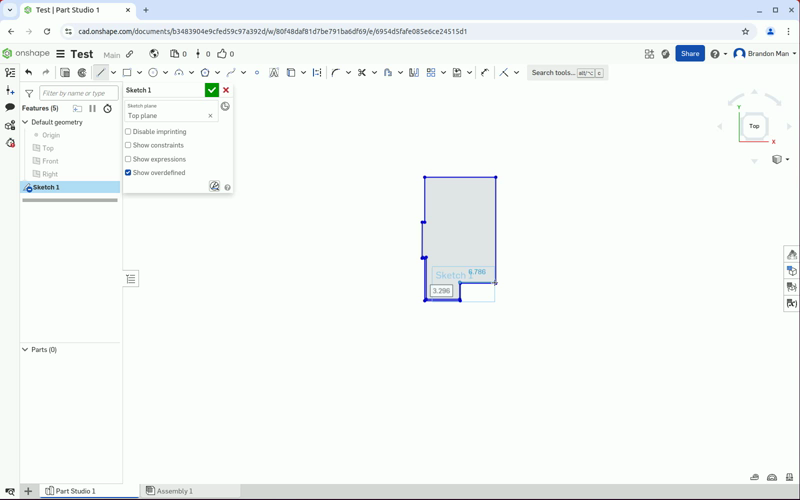
scroll(6)
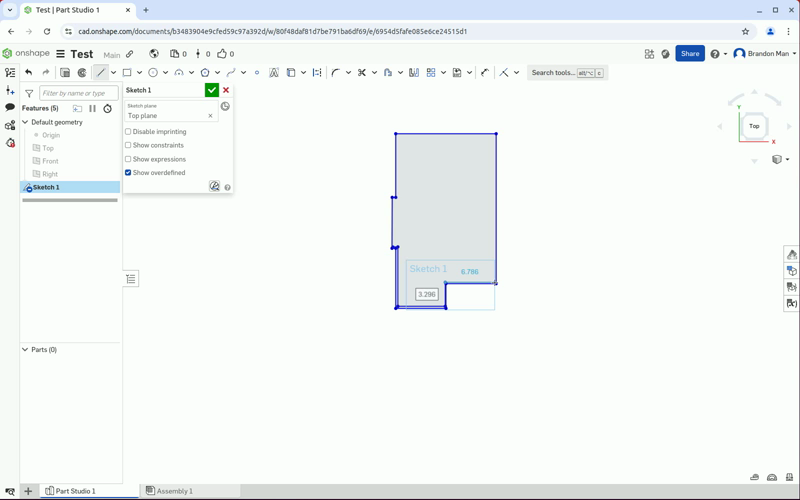
scroll(6)
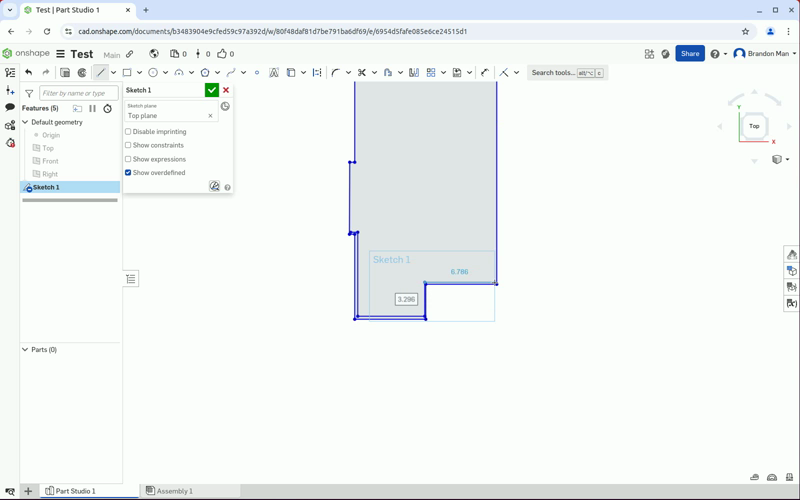
scroll(6)
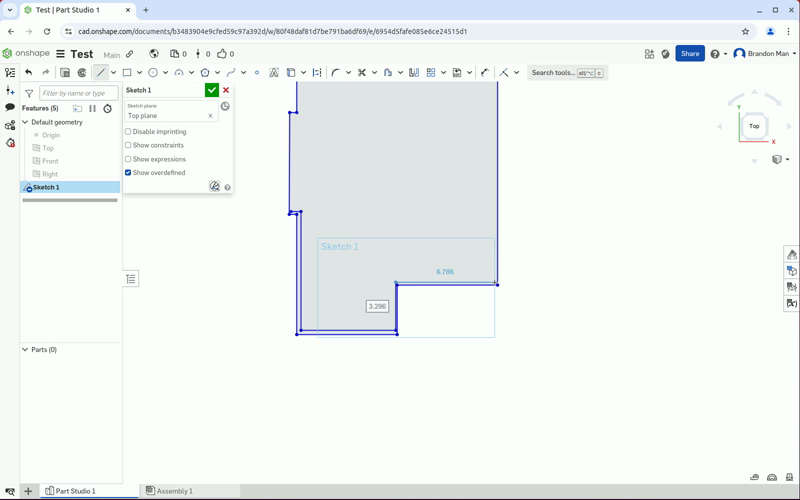
scroll(6)
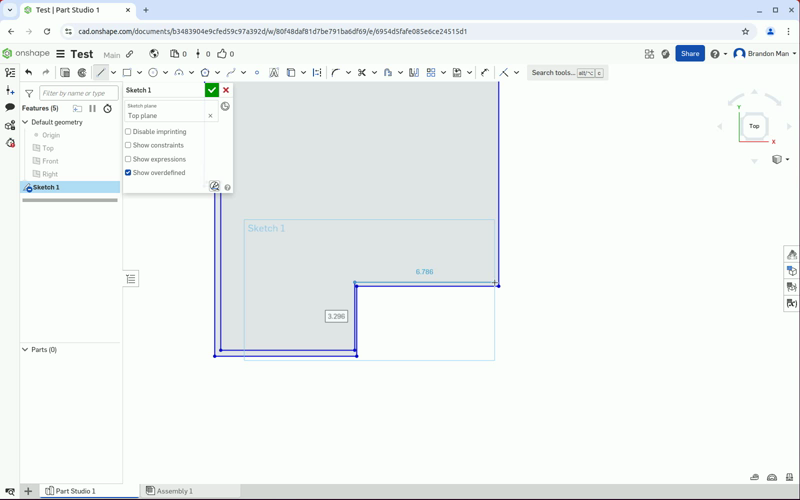
scroll(6)
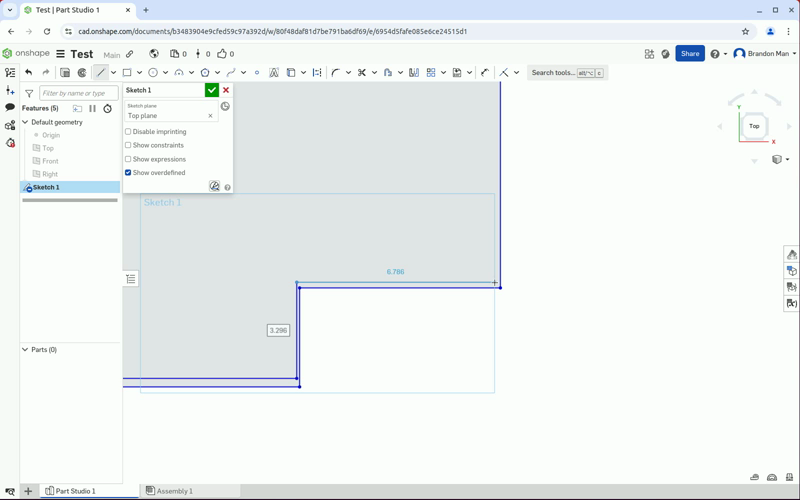
scroll(6)
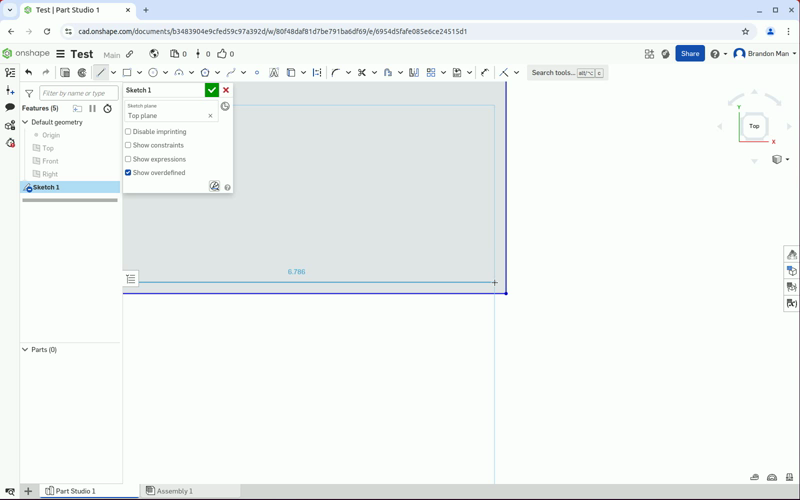
click(494, 282)
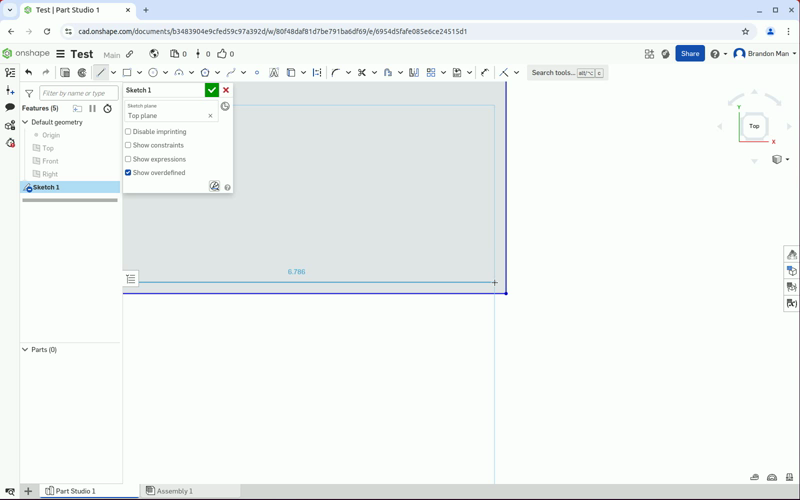
scroll(-6)
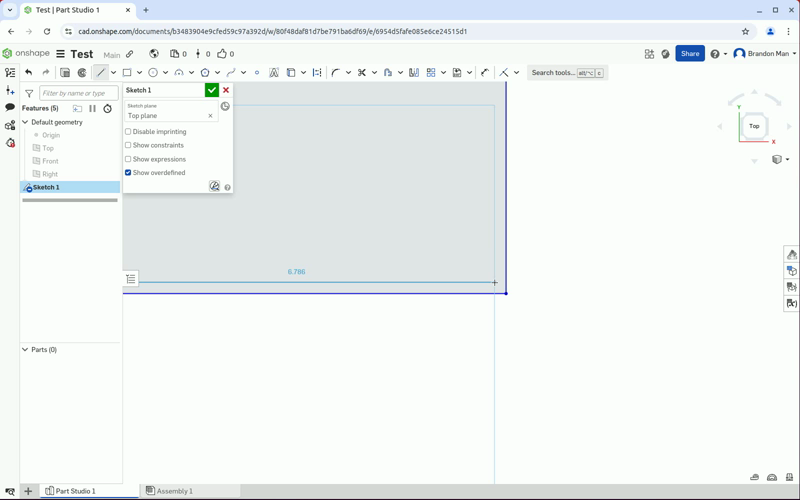
scroll(-6)
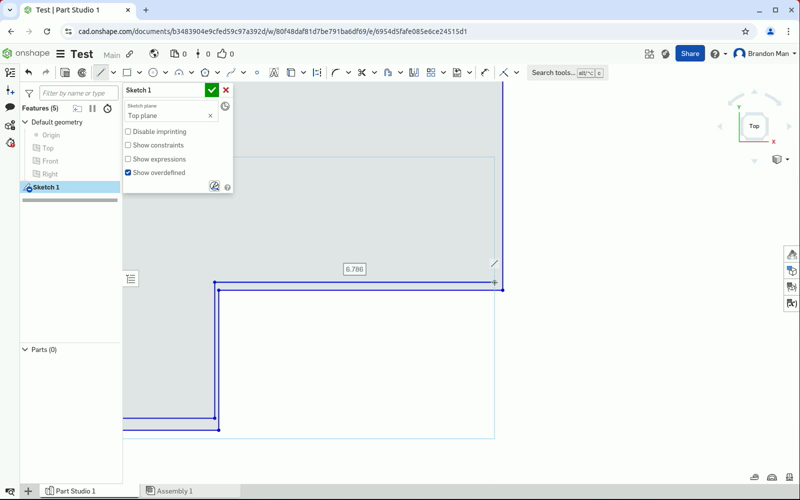
scroll(-6)
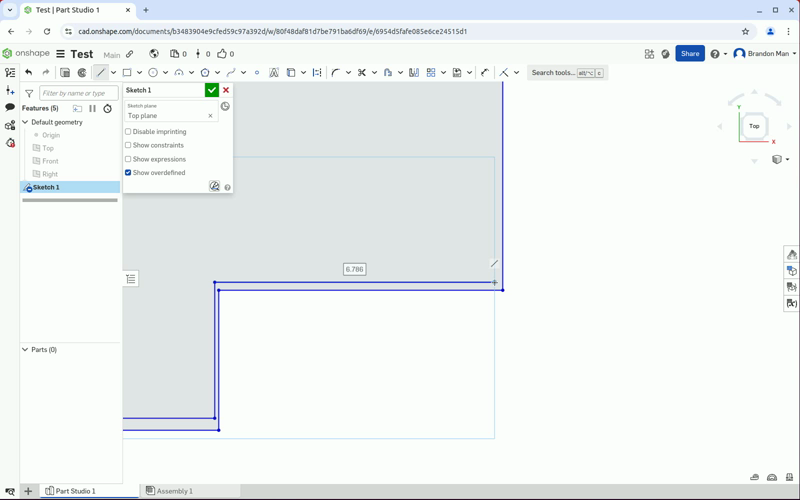
scroll(-6)
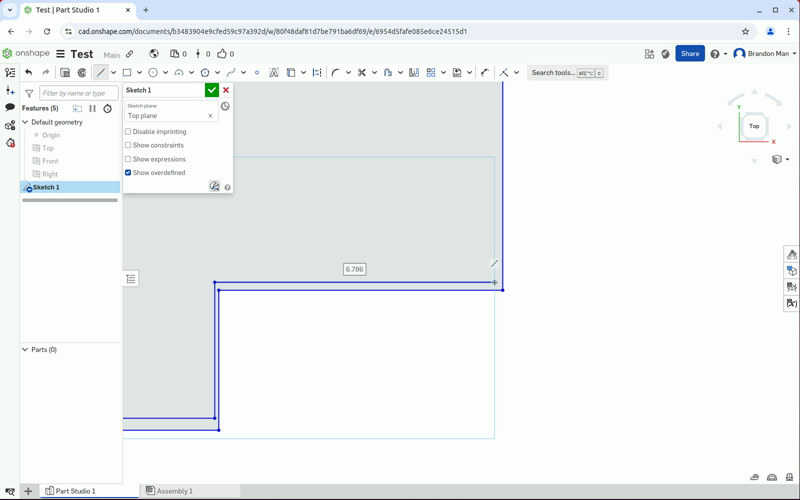
scroll(-6)
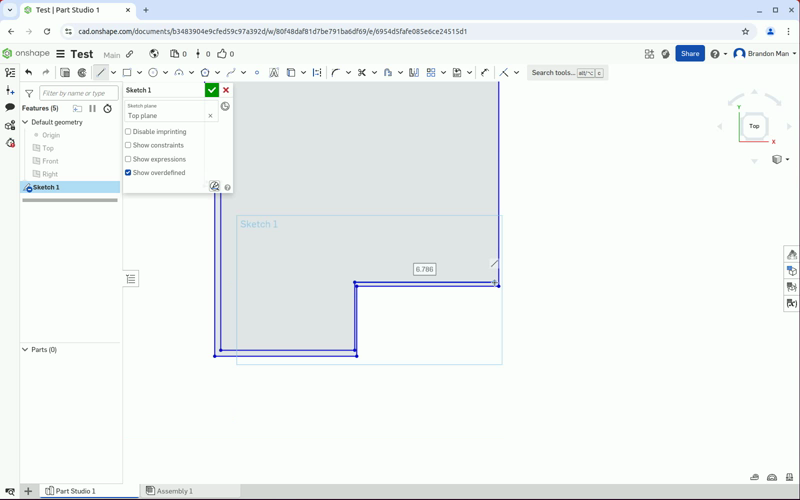
scroll(-6)
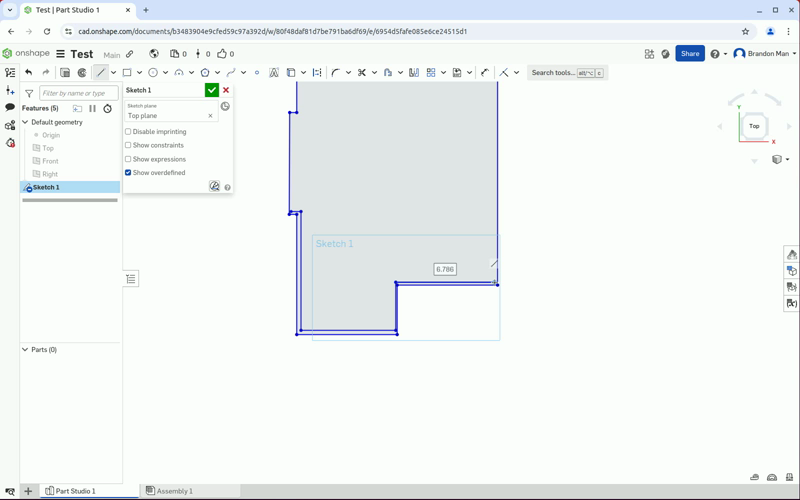
scroll(-6)
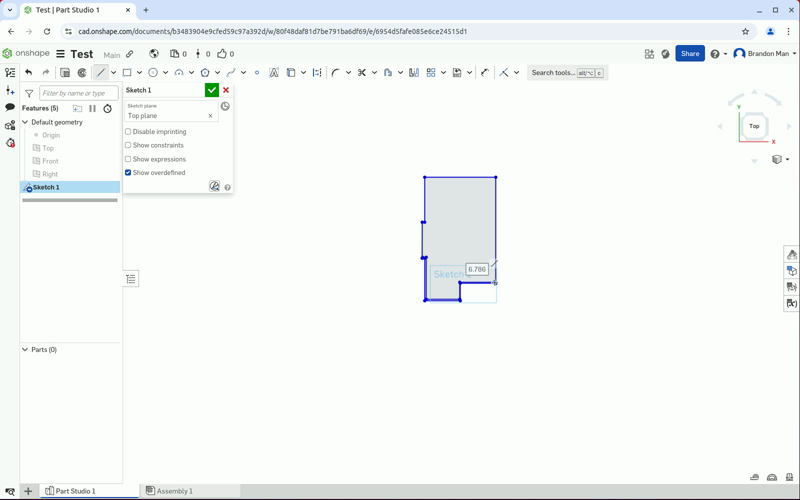
key_up(shift)
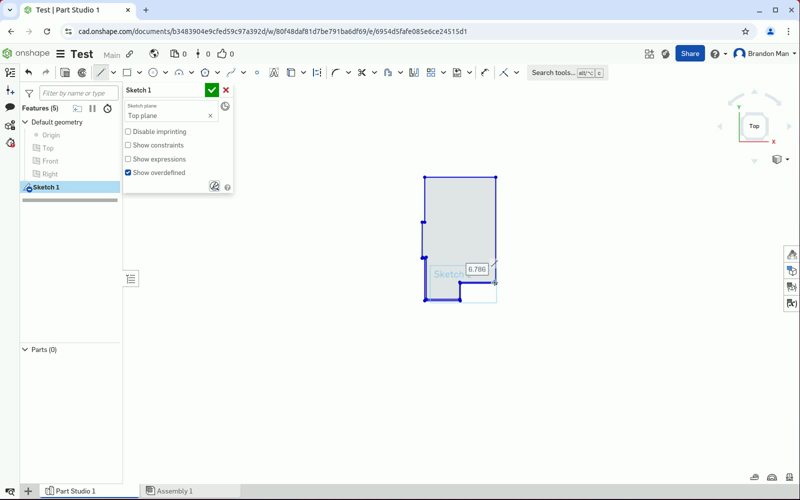
key_down(shift)
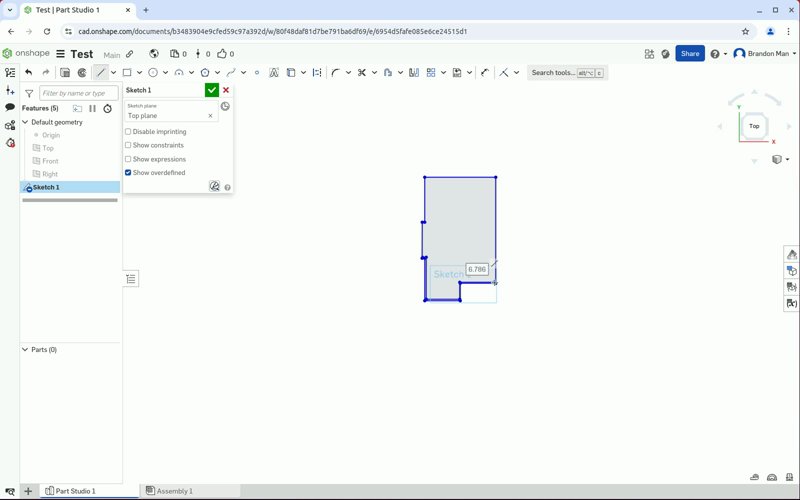
mouse_move(494, 177)
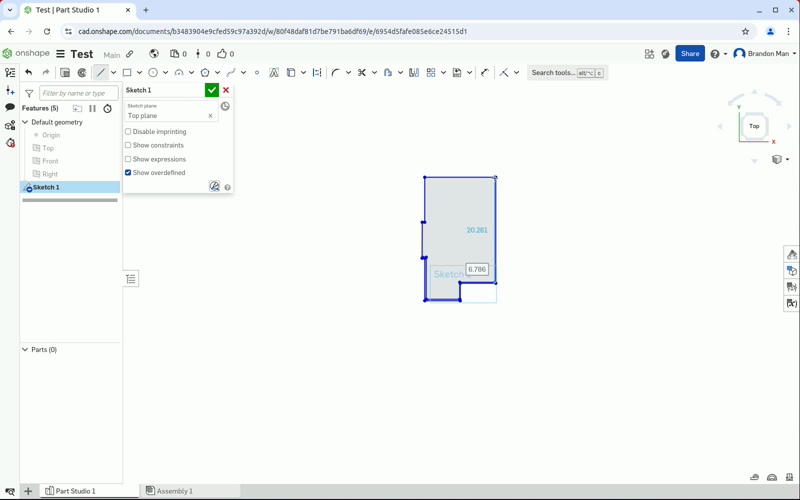
scroll(6)
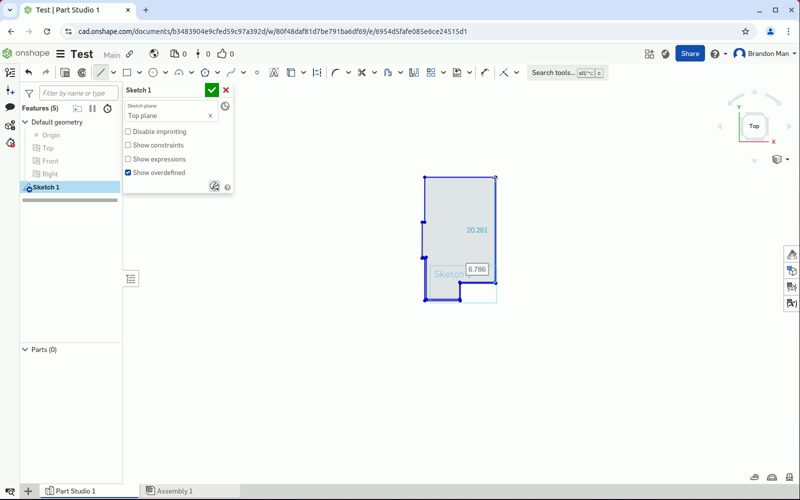
scroll(6)
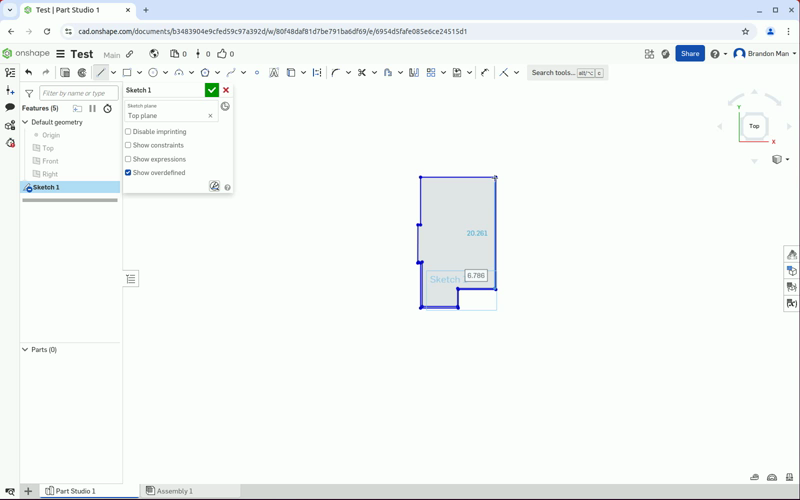
scroll(6)
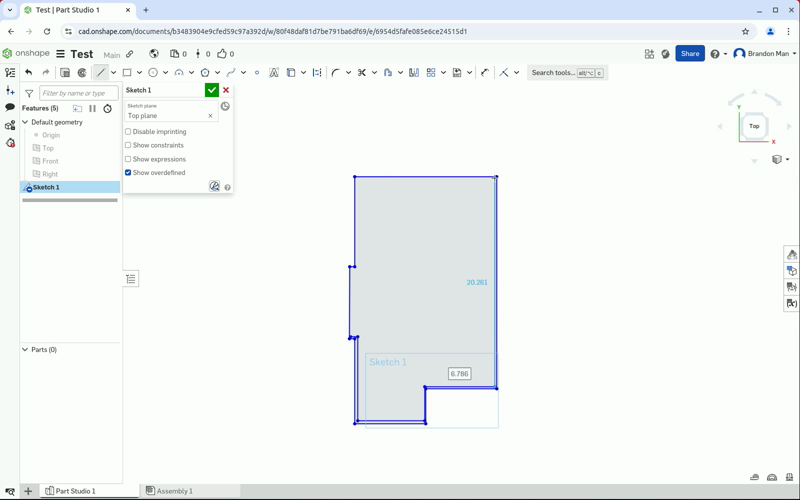
scroll(6)
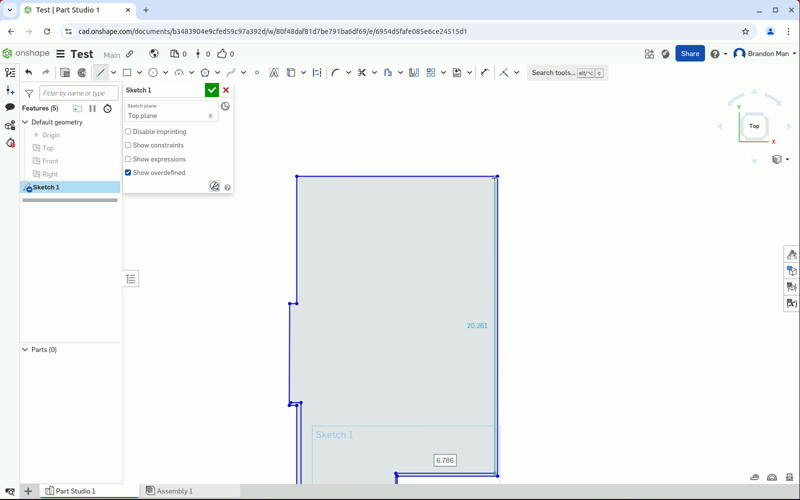
scroll(6)
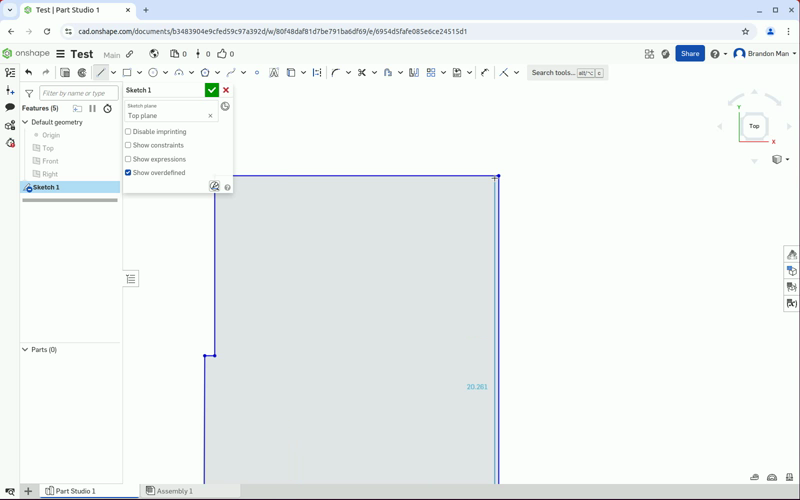
scroll(6)
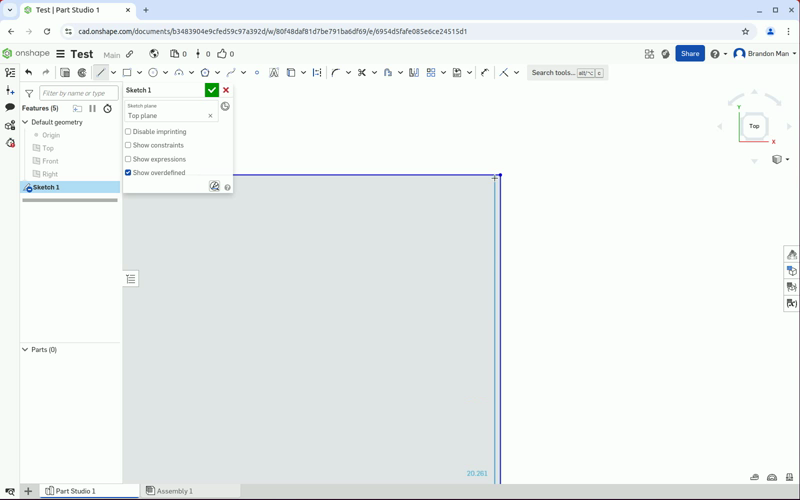
scroll(6)
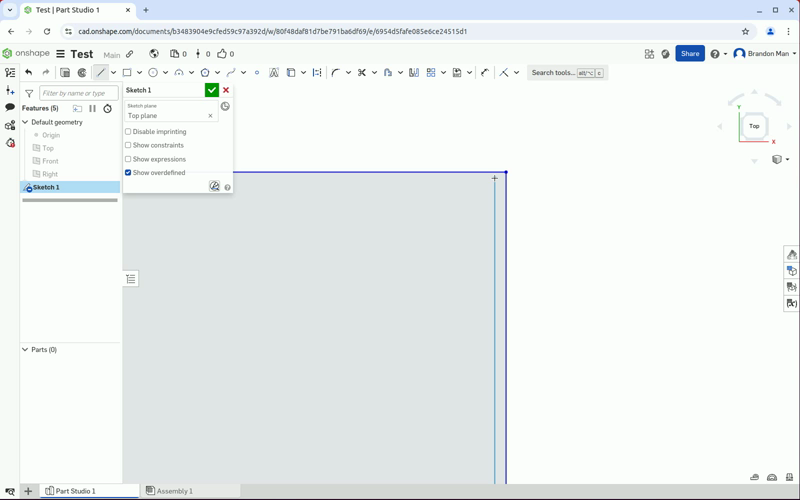
click(494, 177)
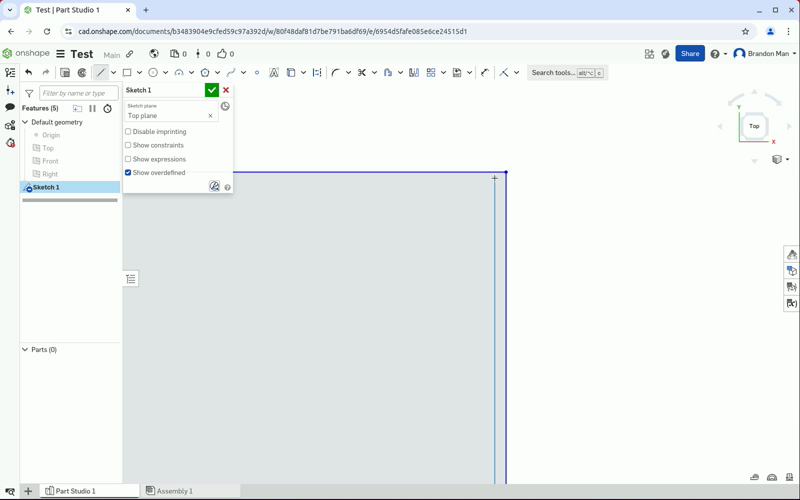
scroll(-6)
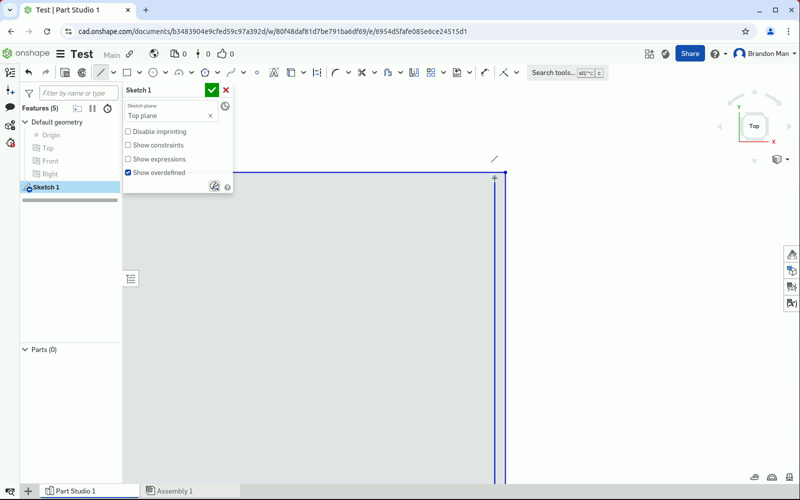
scroll(-6)
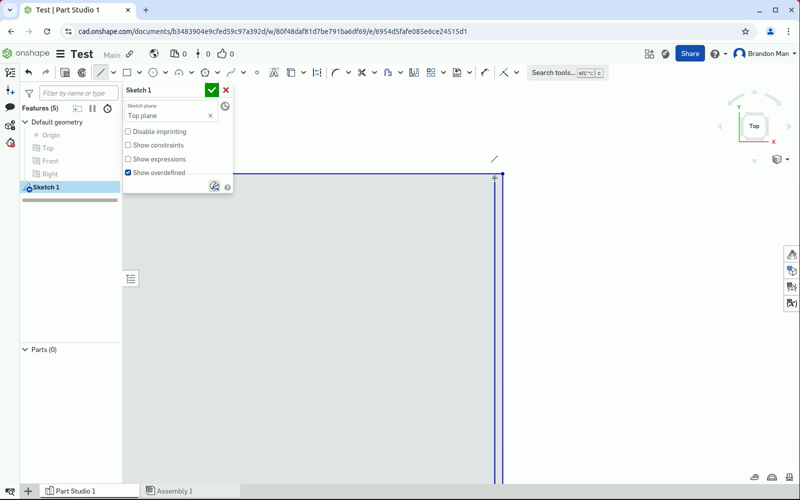
scroll(-6)
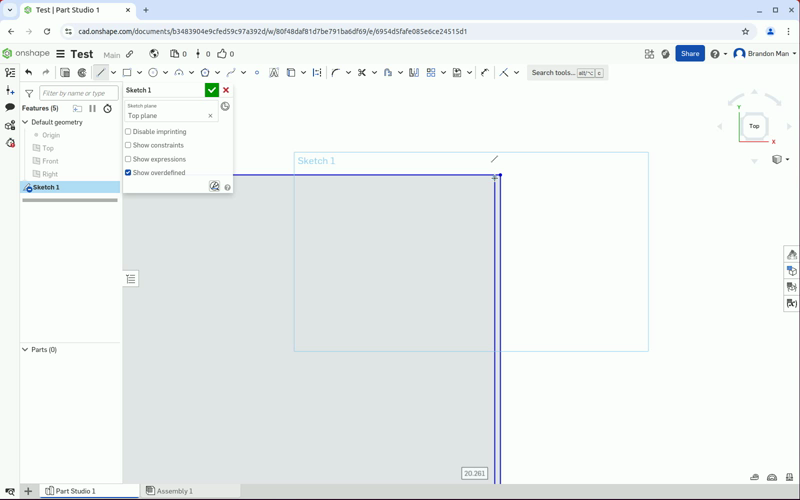
scroll(-6)
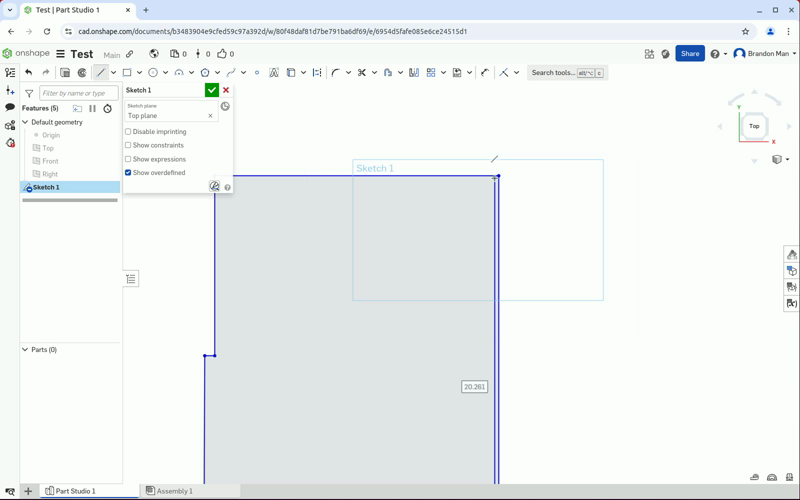
scroll(-6)
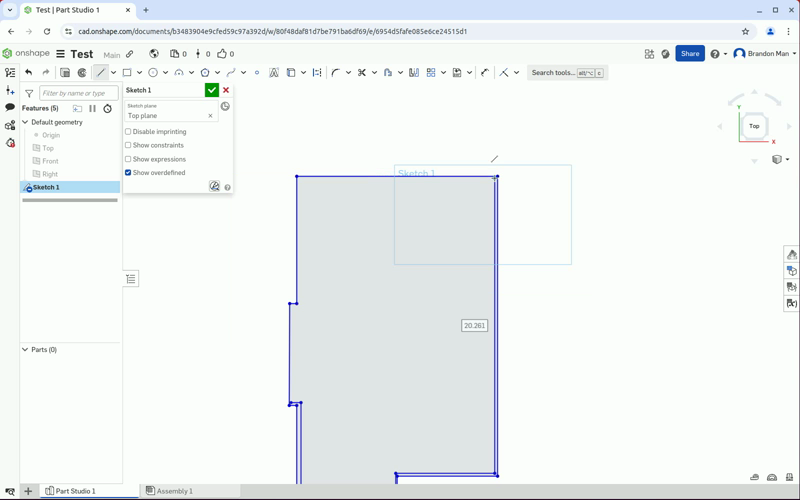
scroll(-6)
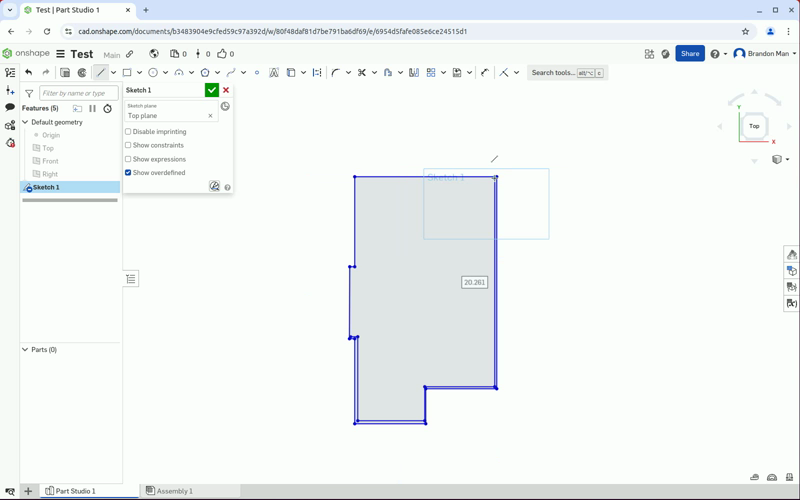
scroll(-6)
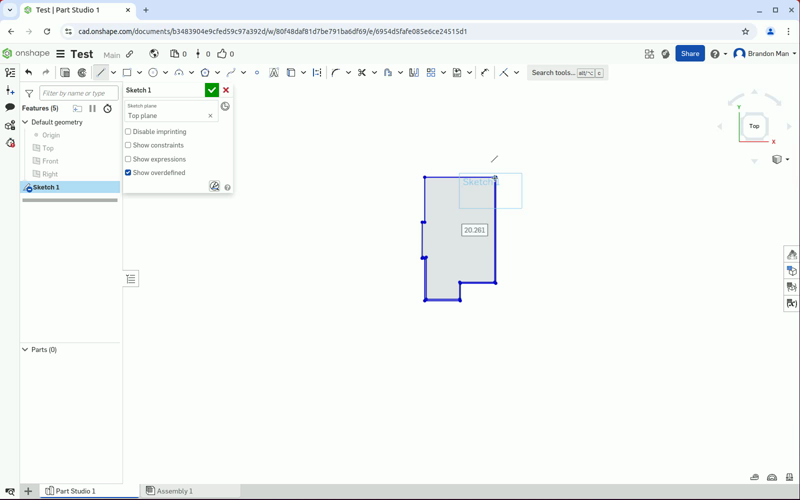
key_up(shift)
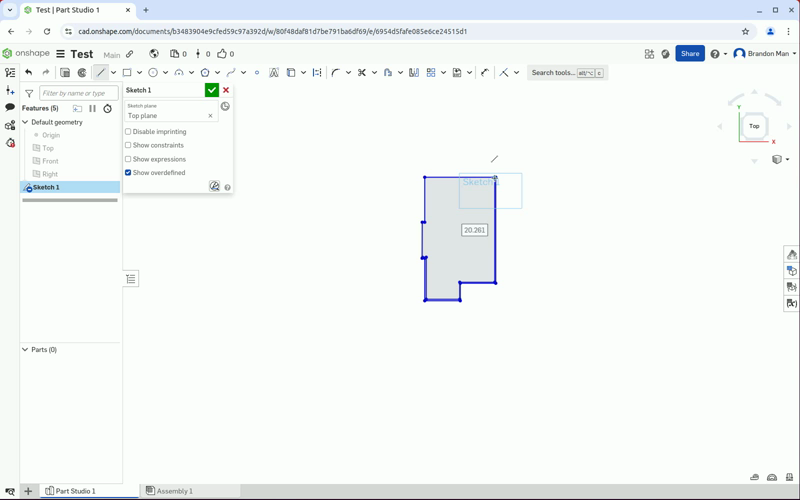
key_down(shift)
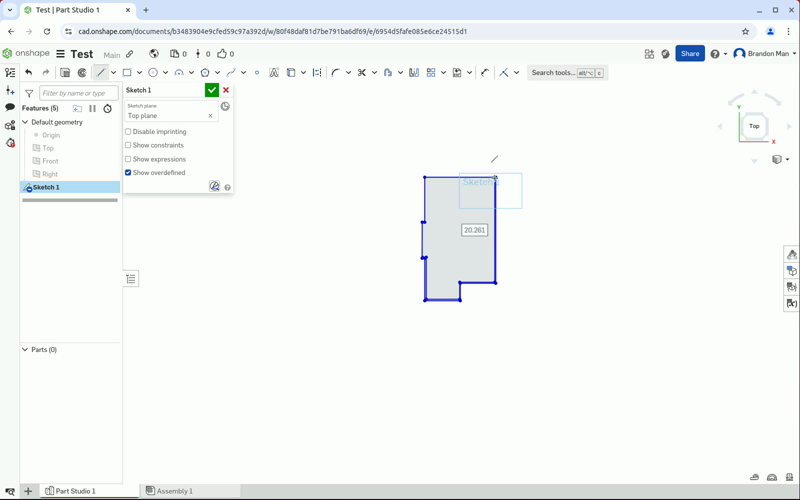
mouse_move(426, 177)
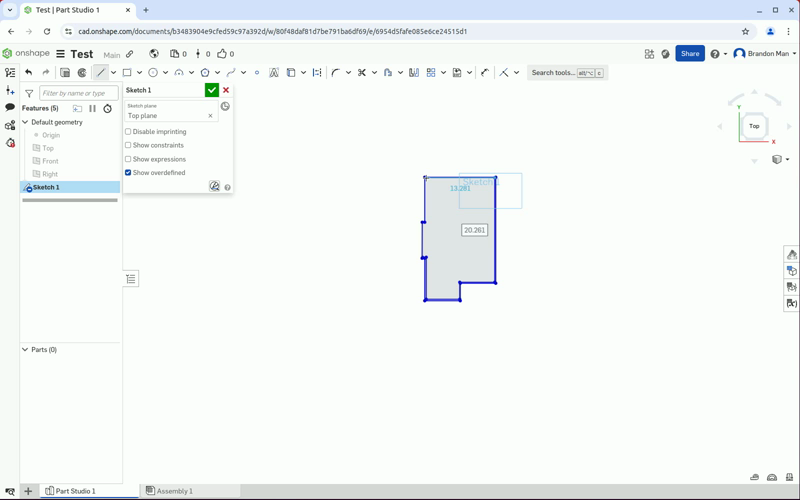
scroll(6)
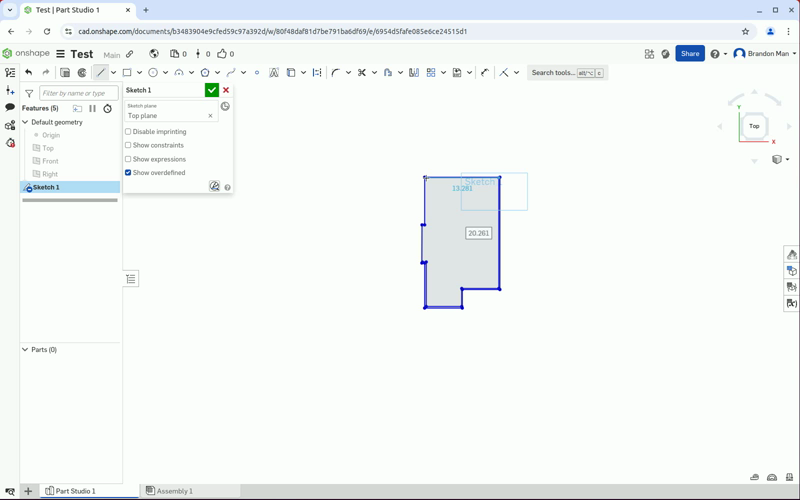
scroll(6)
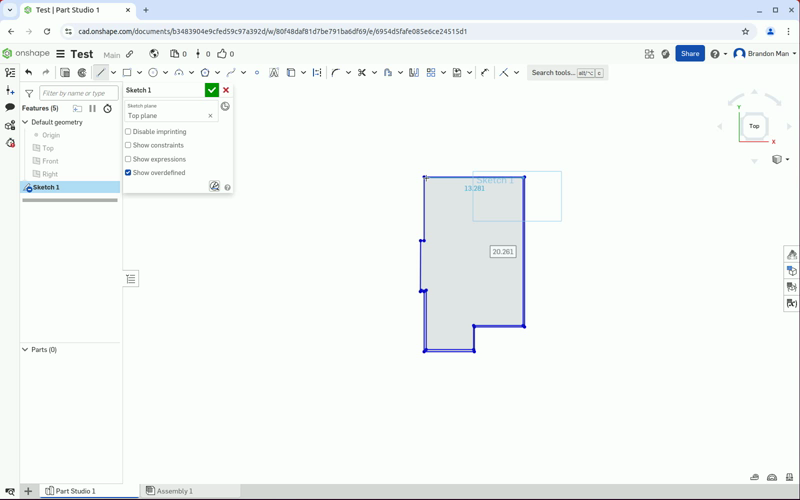
scroll(6)
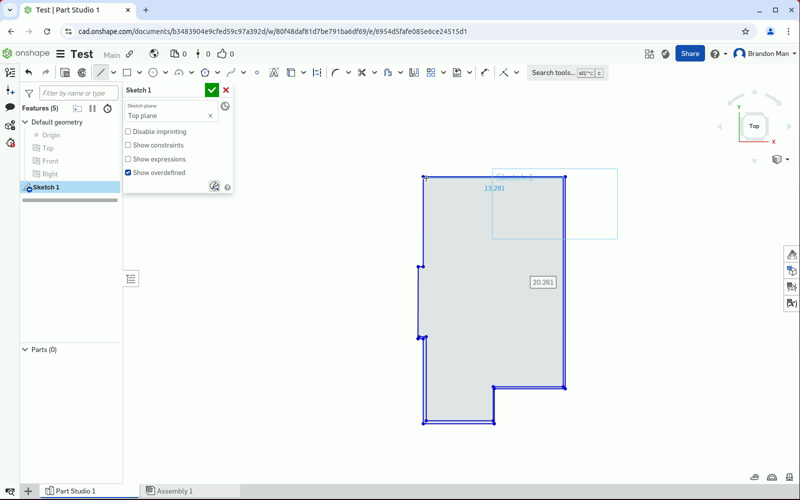
scroll(6)
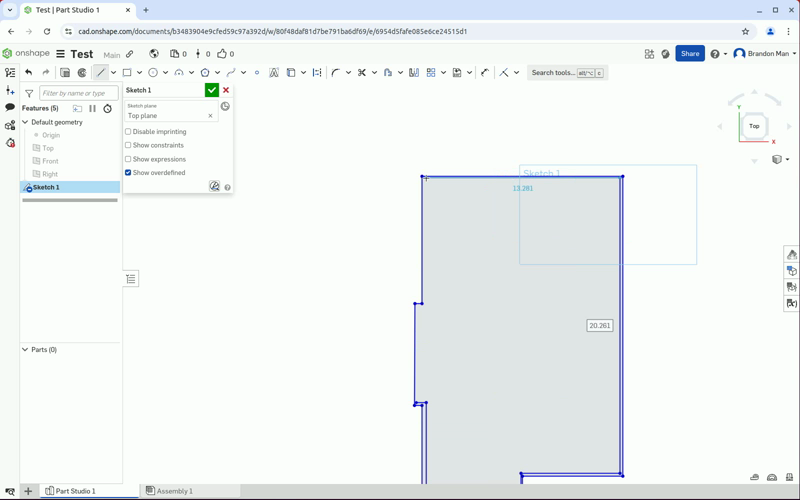
scroll(6)
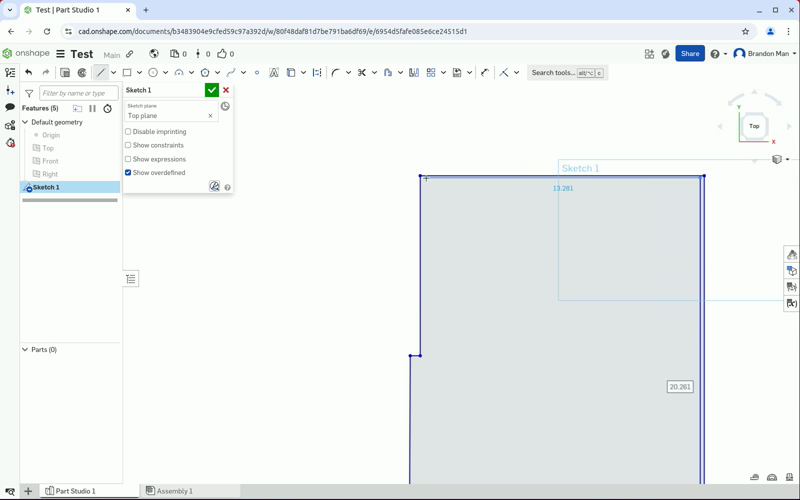
scroll(6)
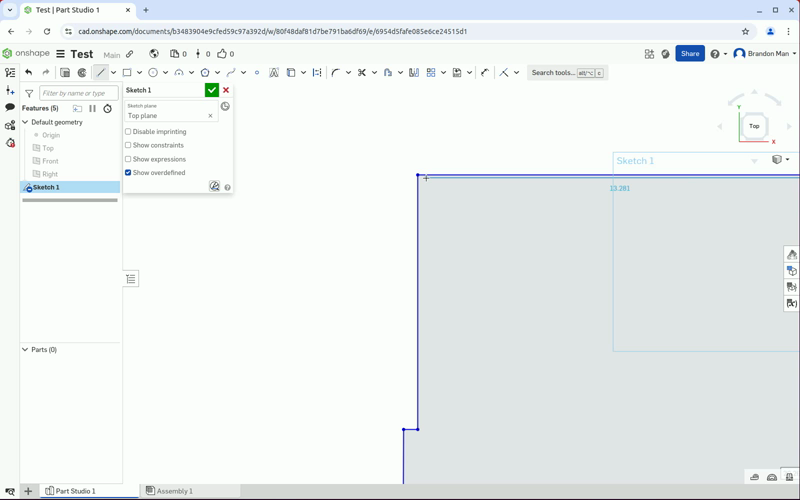
scroll(6)
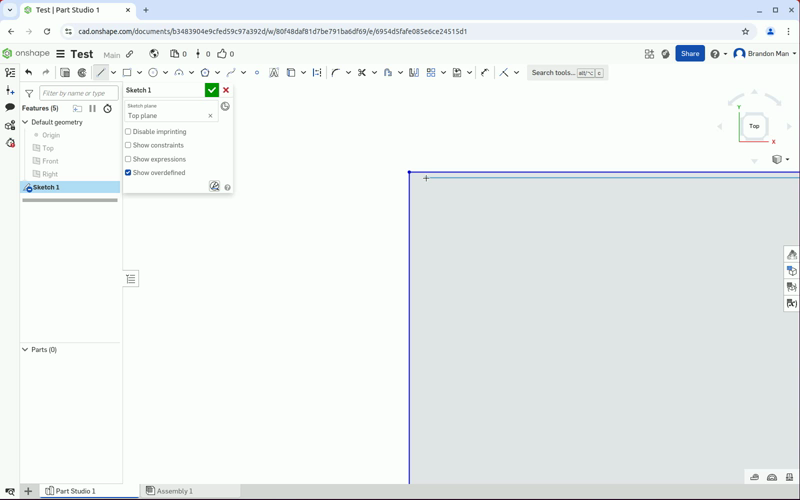
click(426, 177)
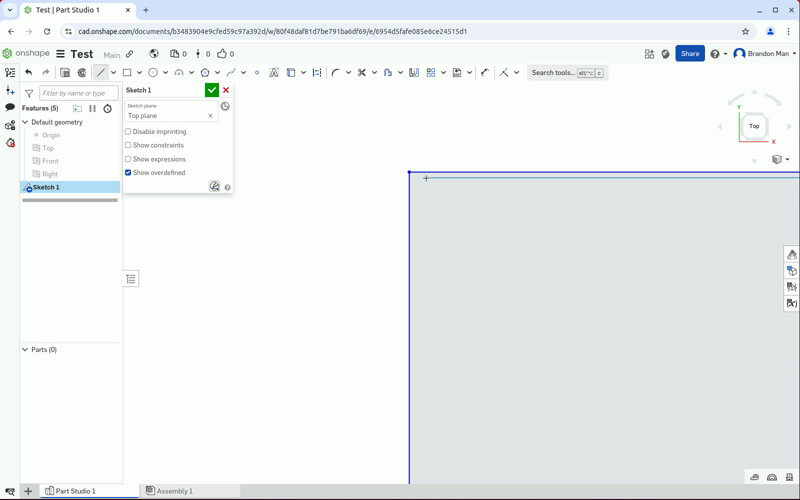
scroll(-6)
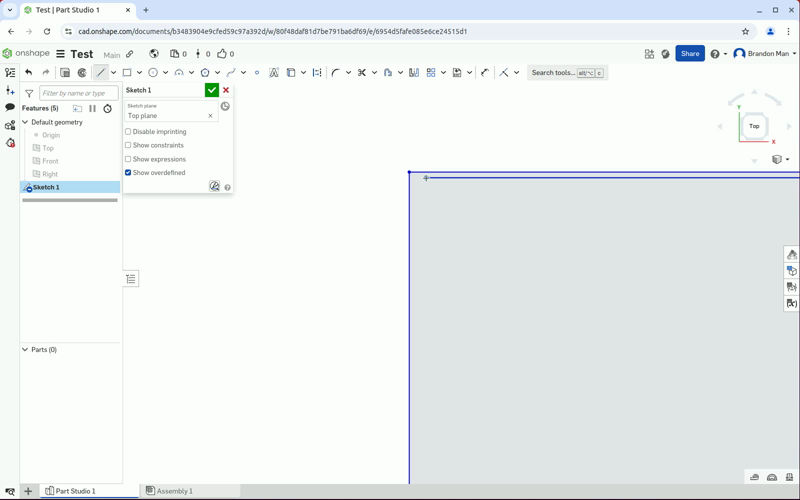
scroll(-6)
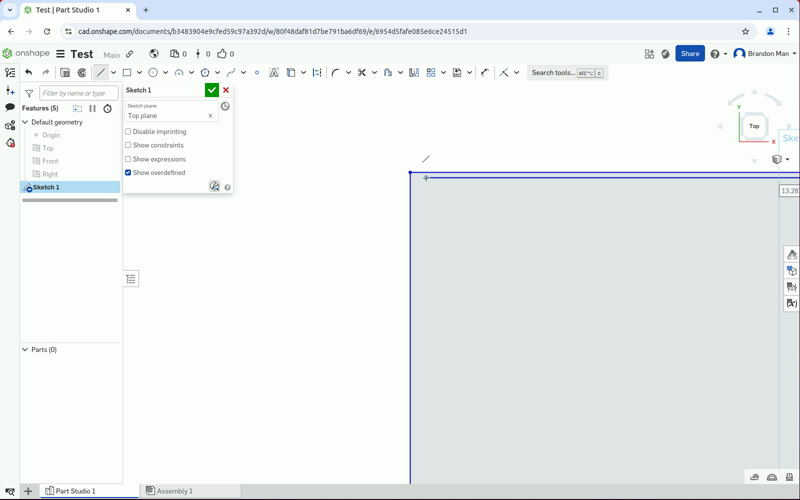
scroll(-6)
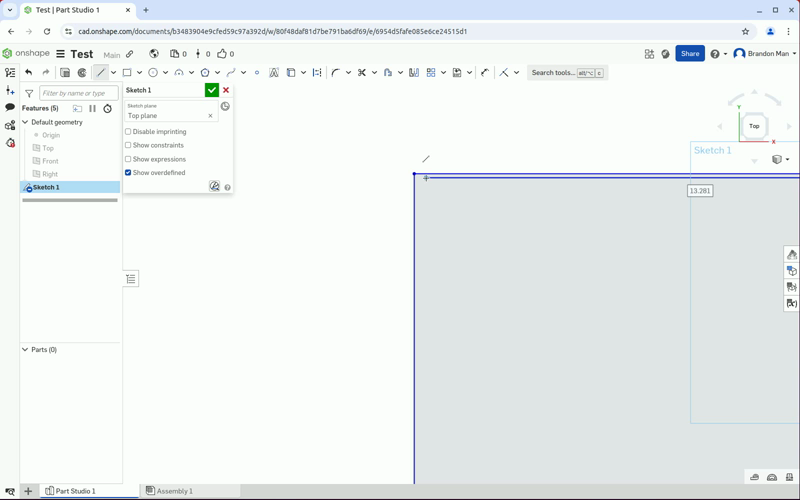
scroll(-6)
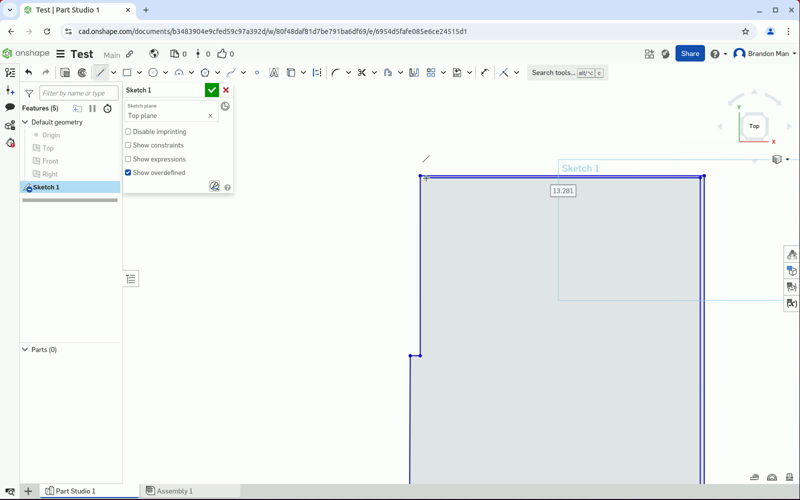
scroll(-6)
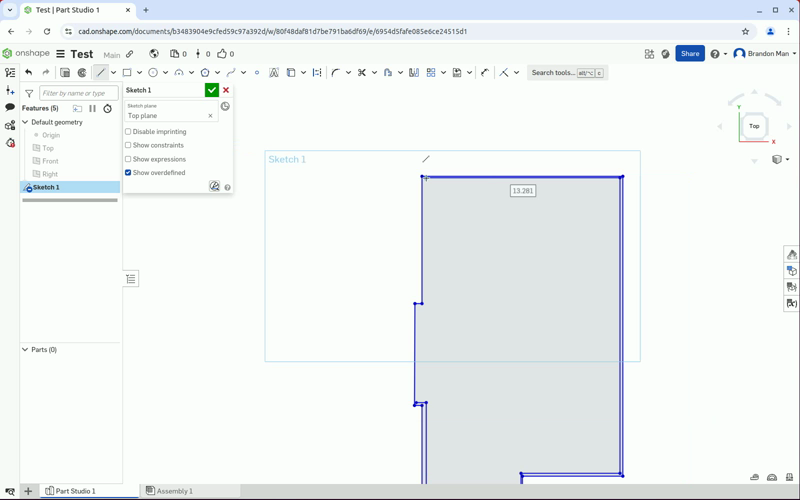
scroll(-6)
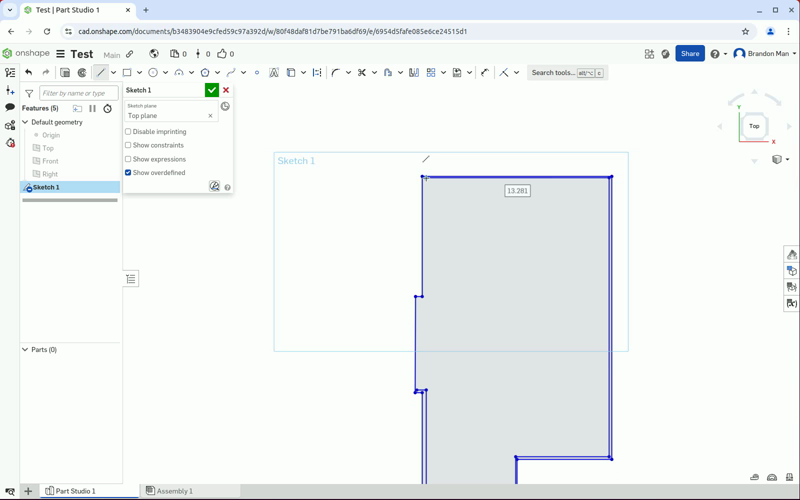
scroll(-6)
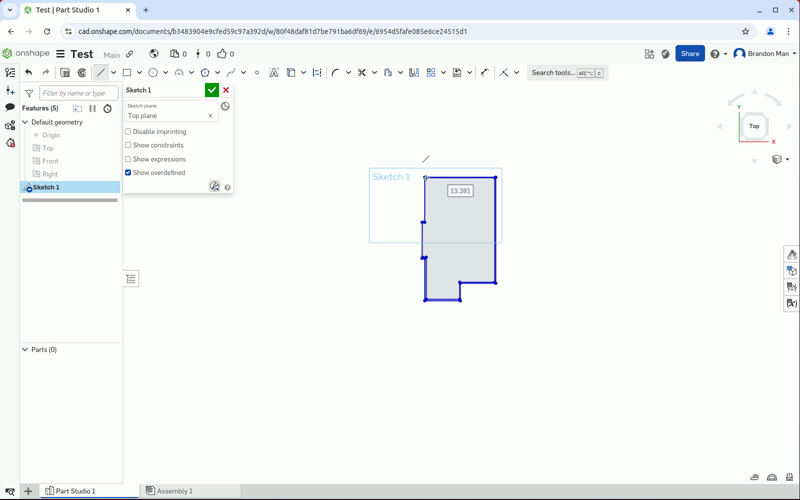
key_up(shift)
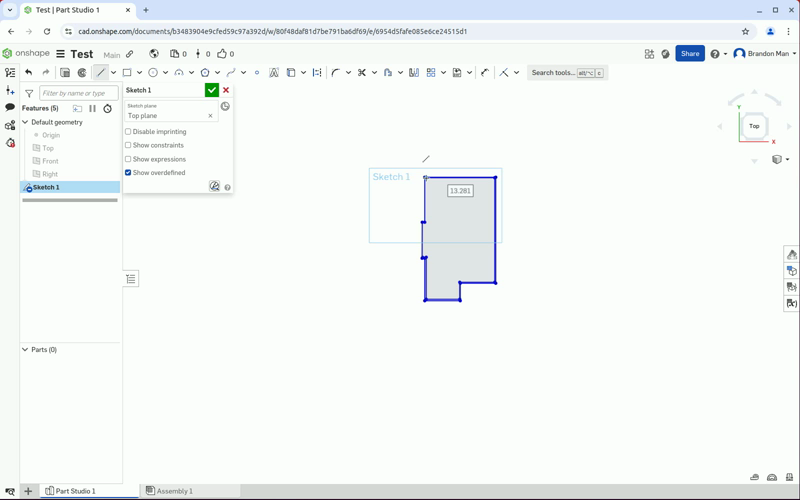
key_down(shift)
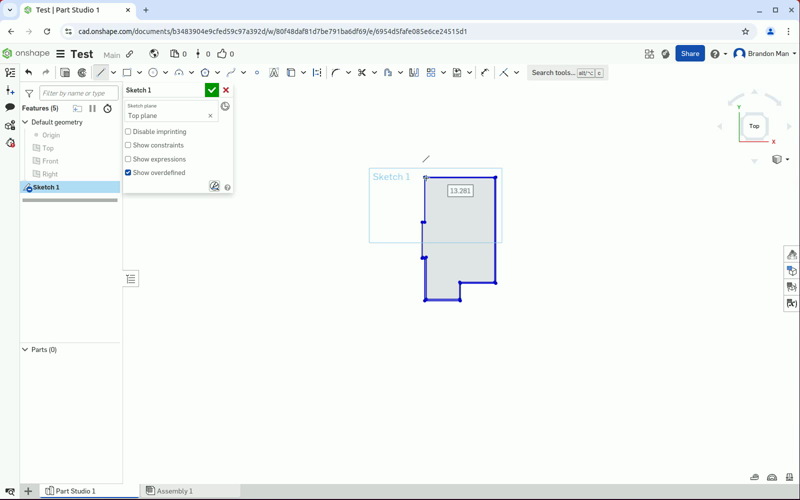
mouse_move(456, 177)
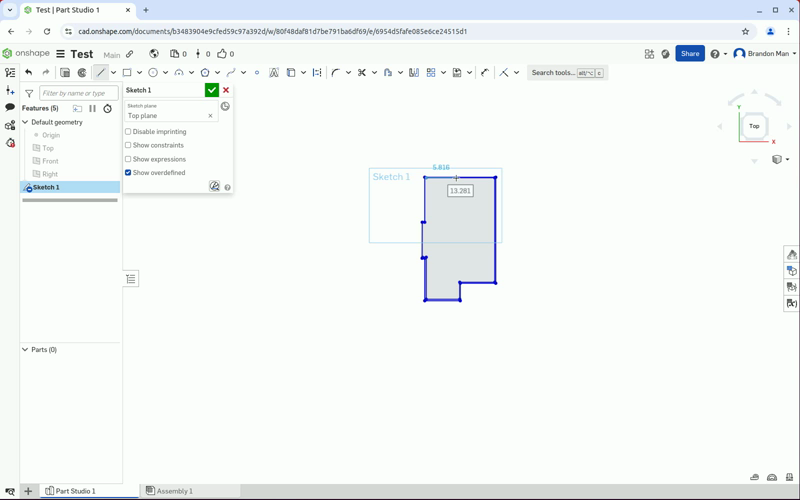
mouse_move(426, 224)
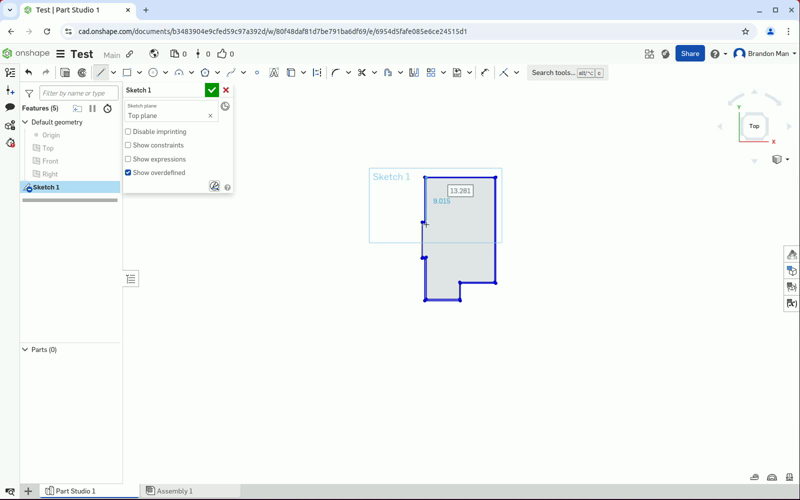
scroll(6)
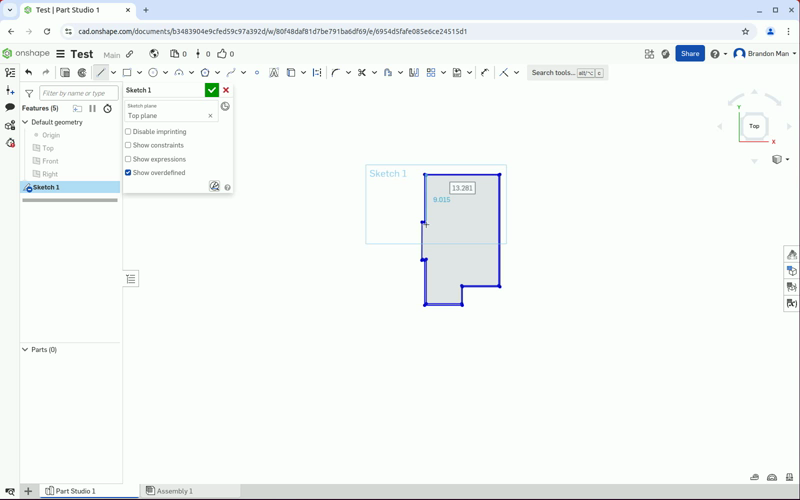
scroll(6)
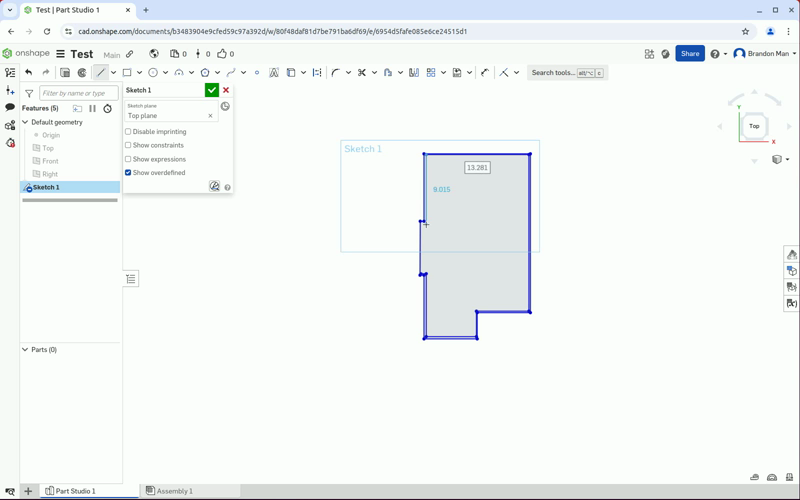
scroll(6)
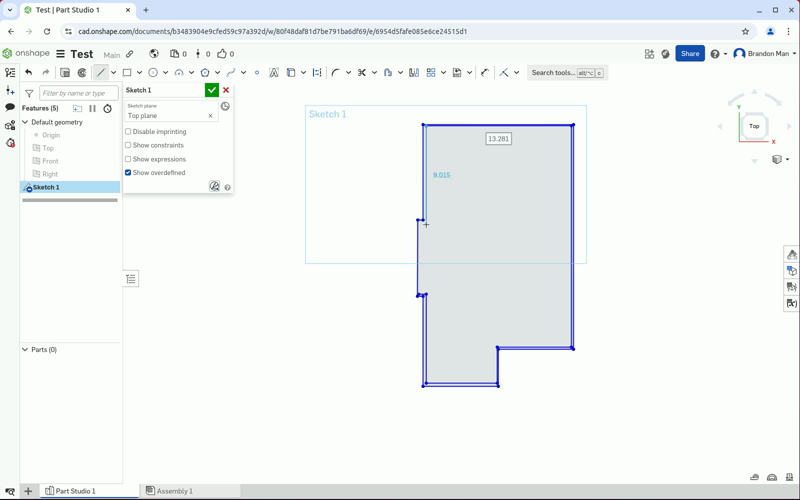
scroll(6)
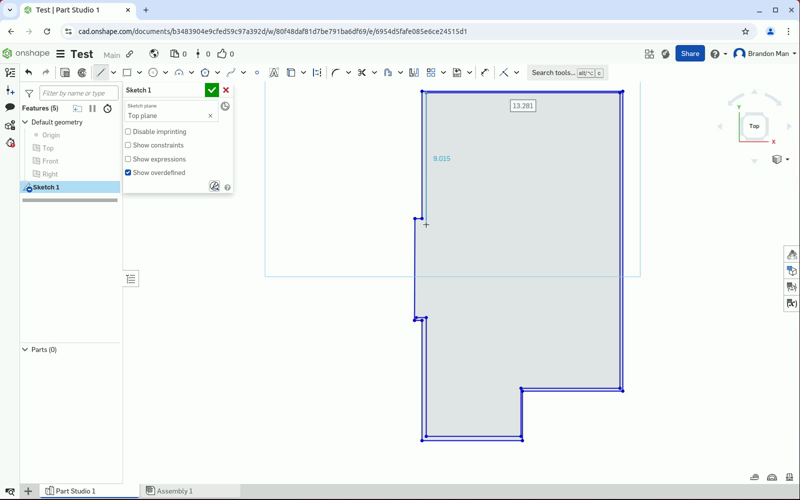
scroll(6)
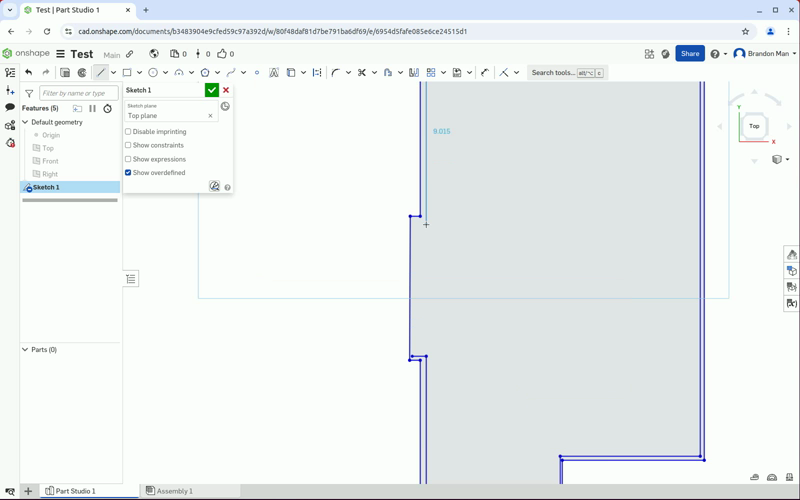
scroll(6)
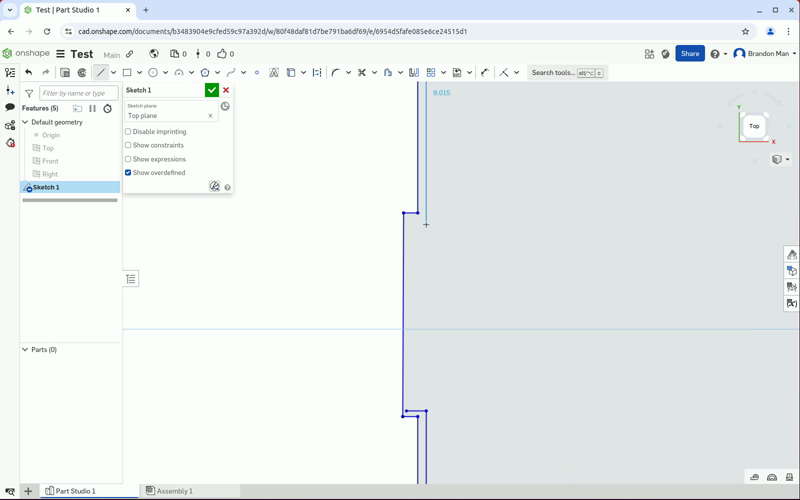
scroll(6)
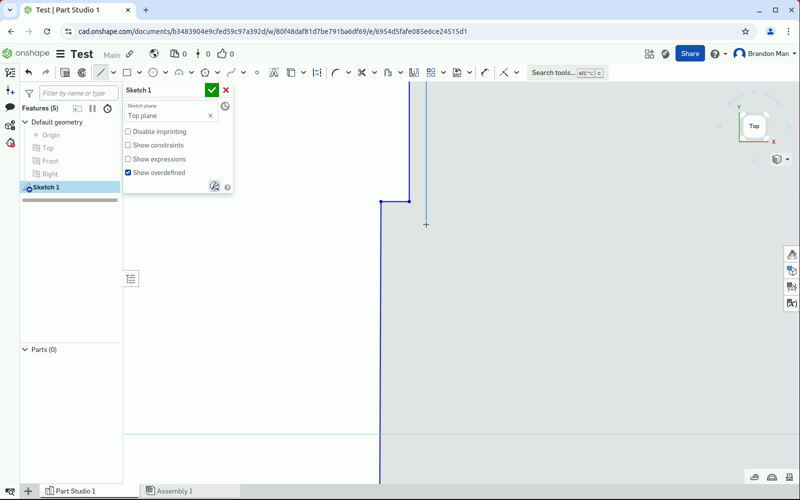
click(426, 224)
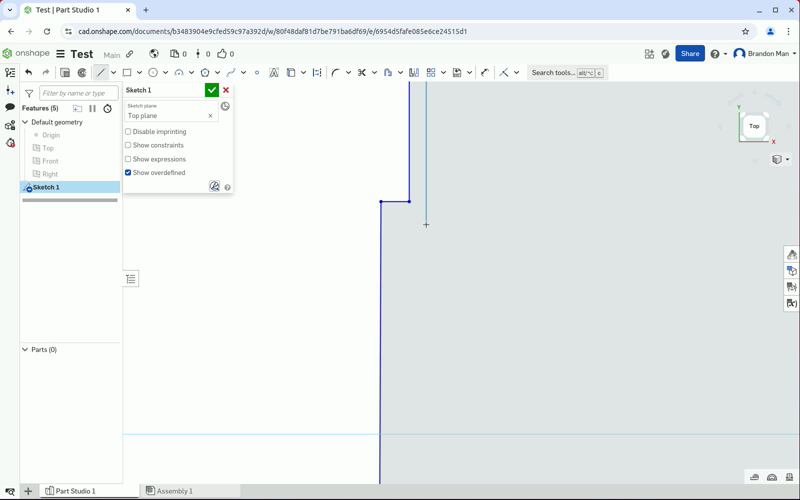
scroll(-6)
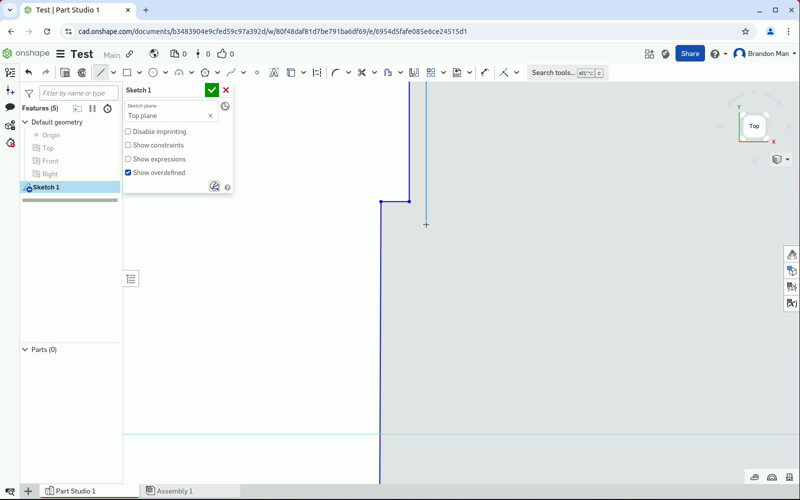
scroll(-6)
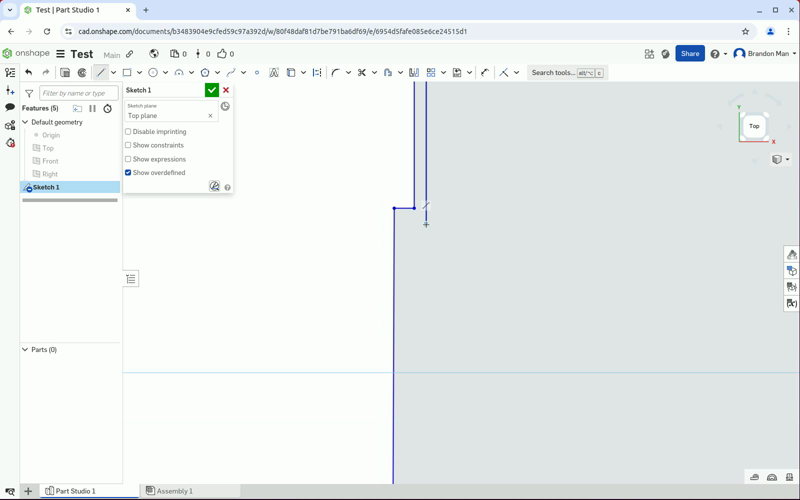
scroll(-6)
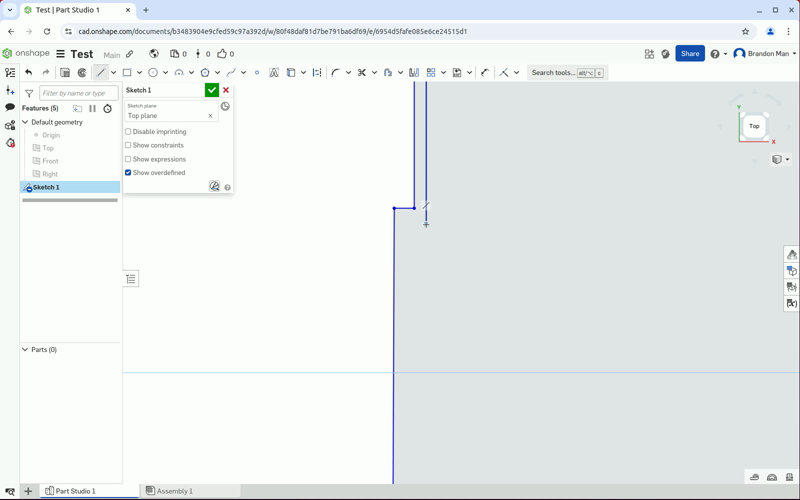
scroll(-6)
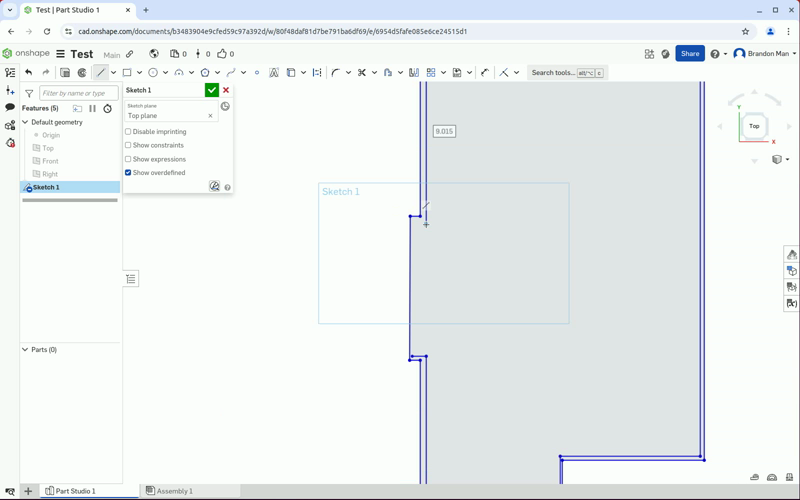
scroll(-6)
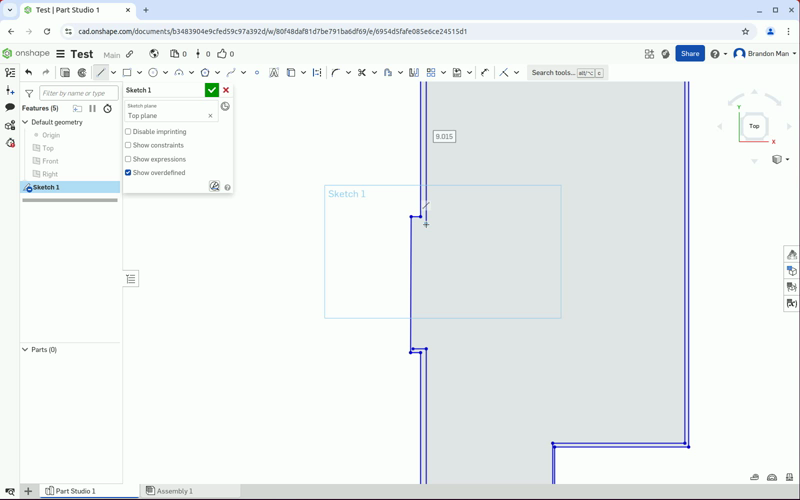
scroll(-6)
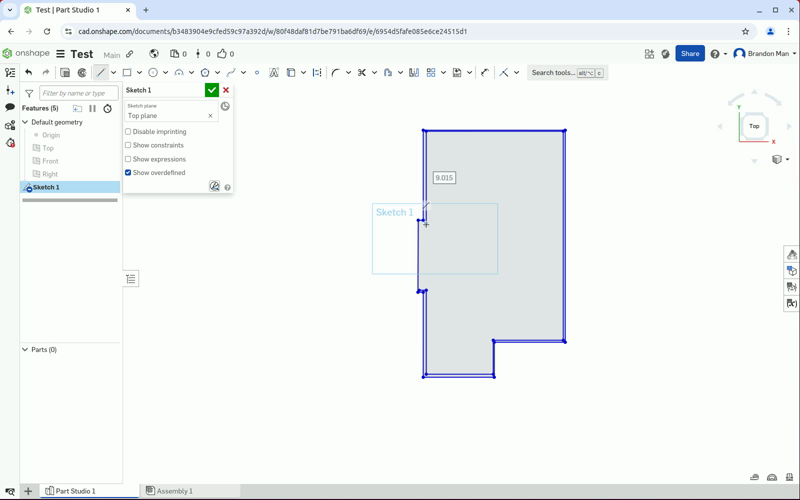
scroll(-6)
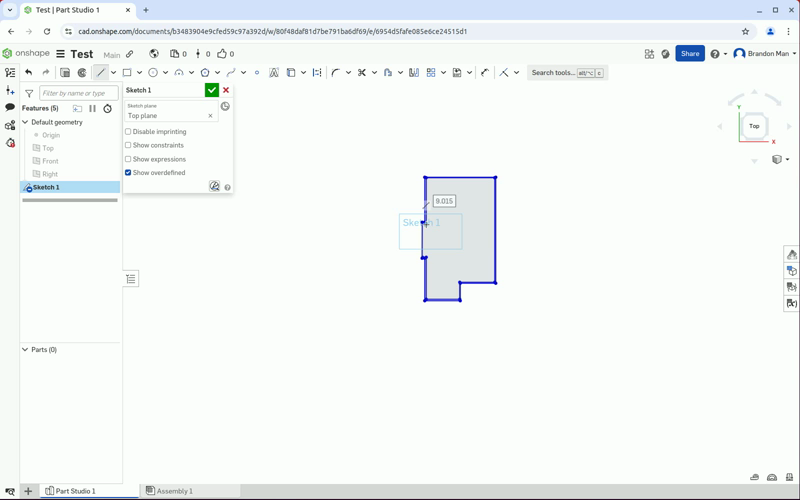
key_up(shift)
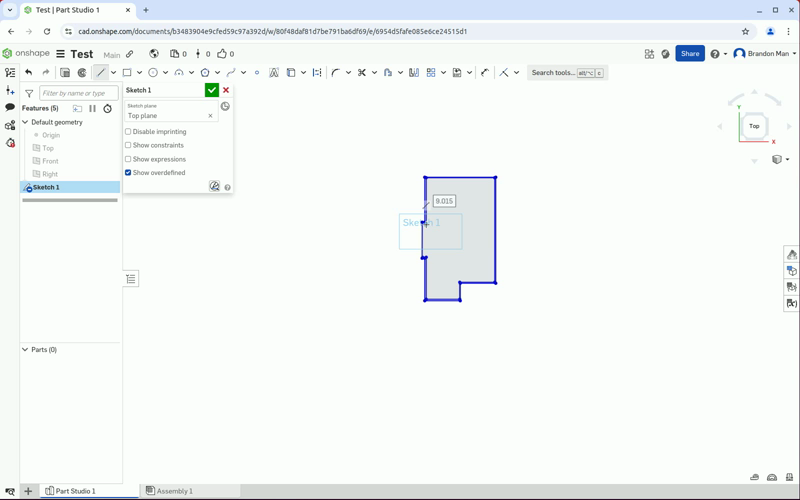
key_down(shift)
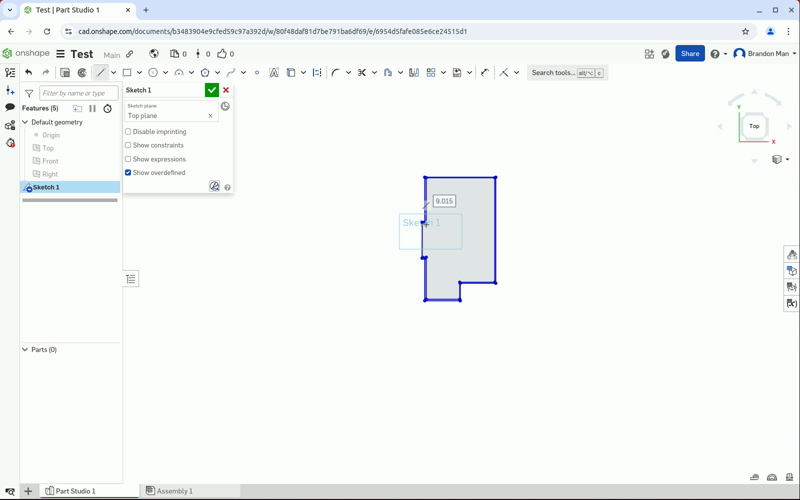
mouse_move(456, 224)
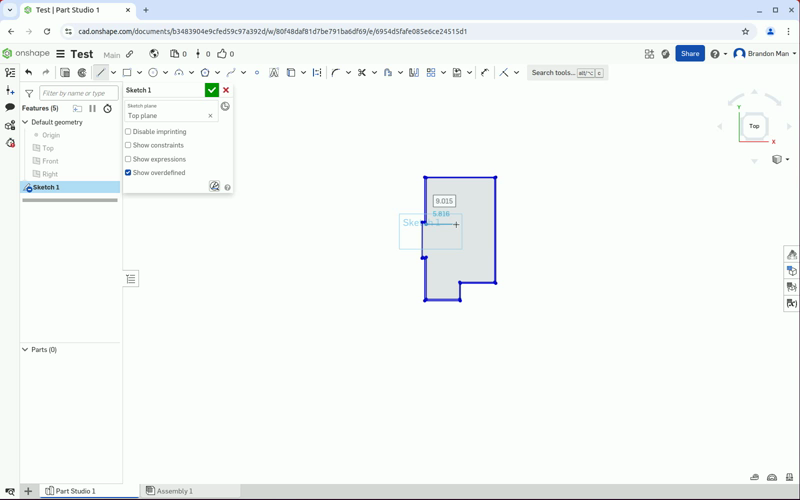
mouse_move(422, 224)
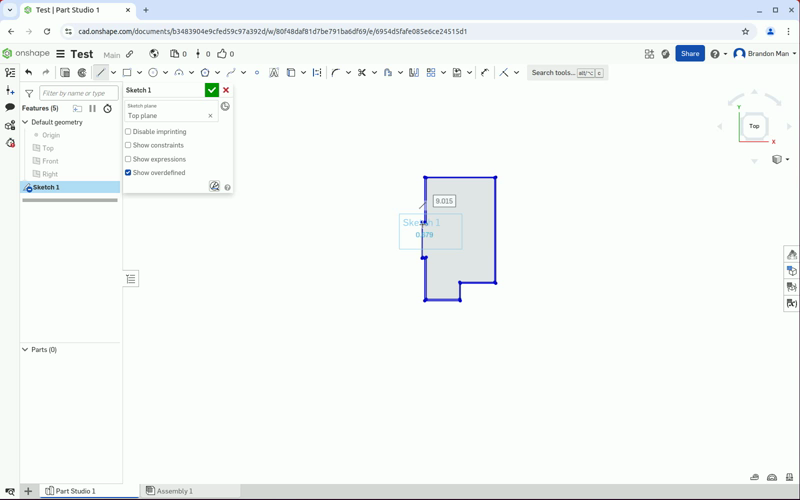
scroll(6)
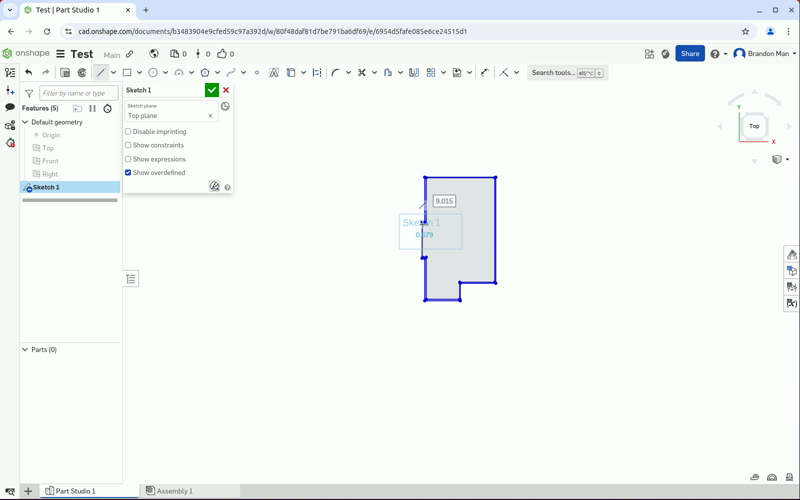
scroll(6)
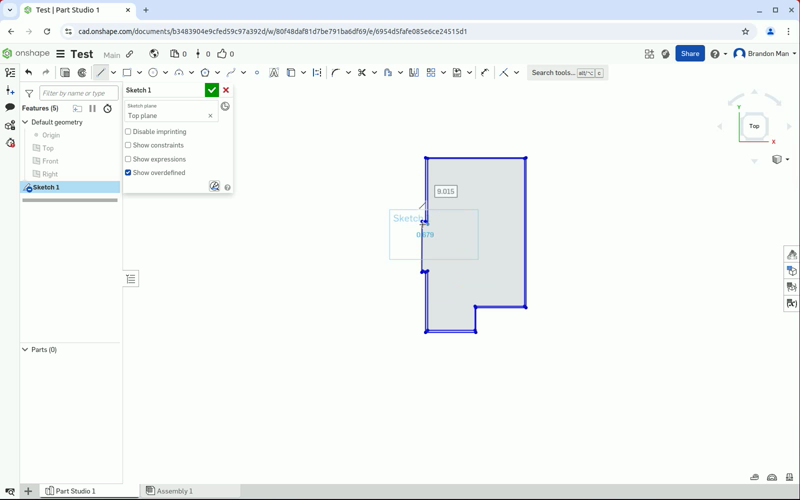
scroll(6)
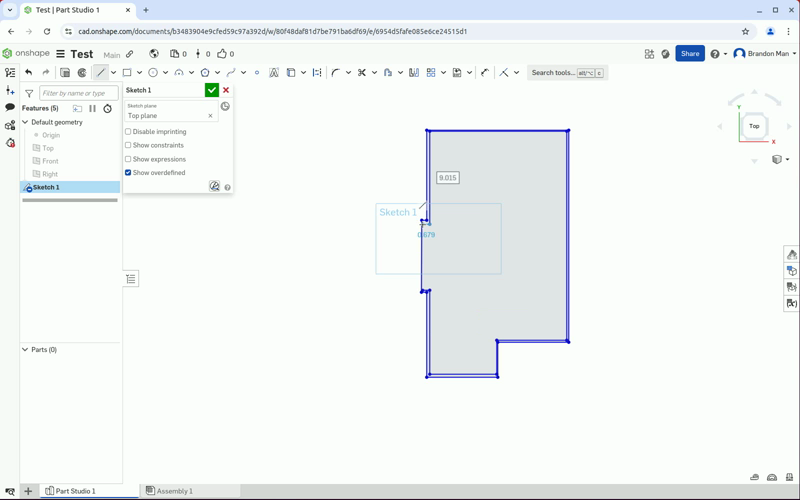
scroll(6)
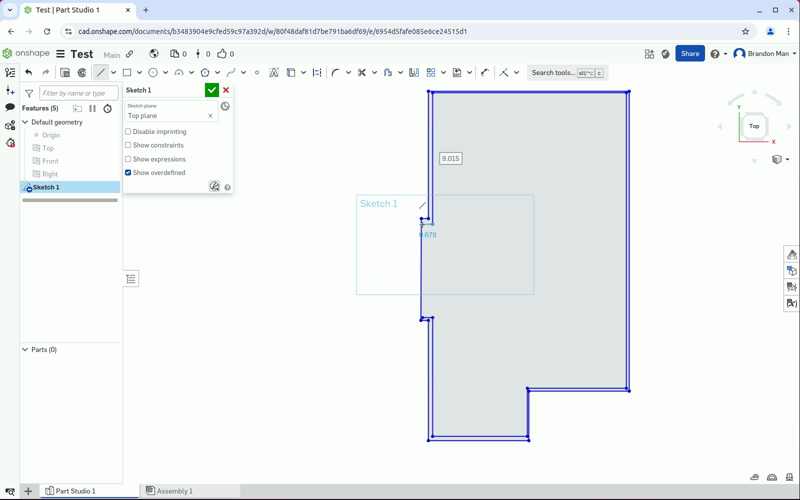
scroll(6)
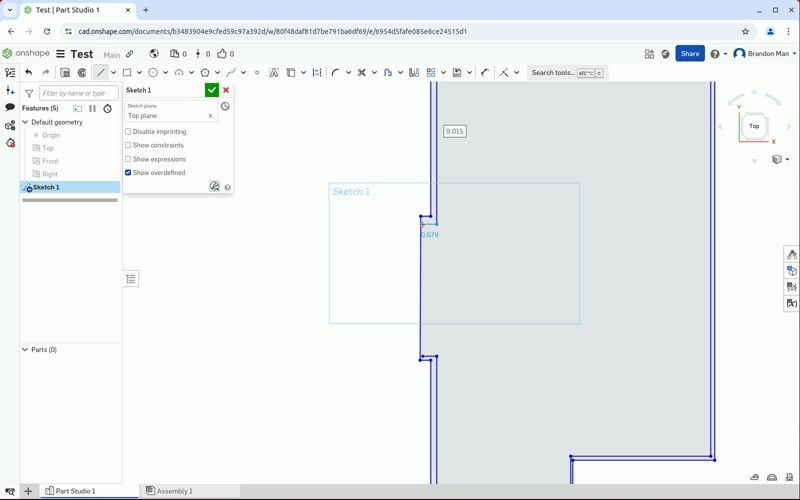
scroll(6)
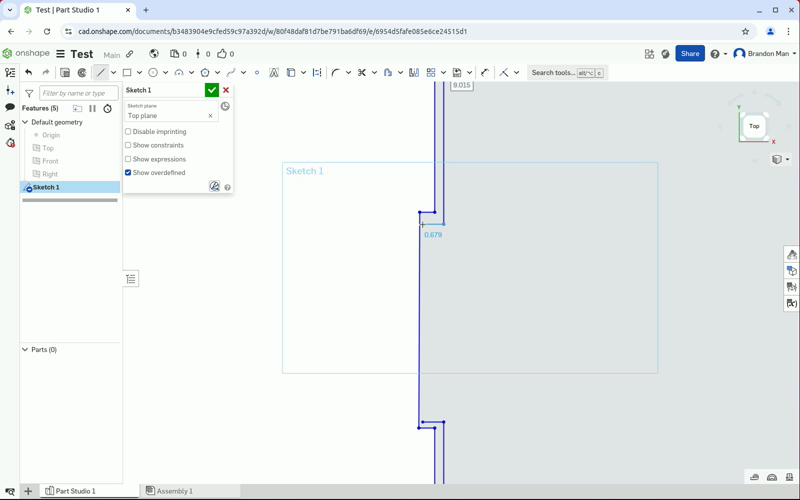
scroll(6)
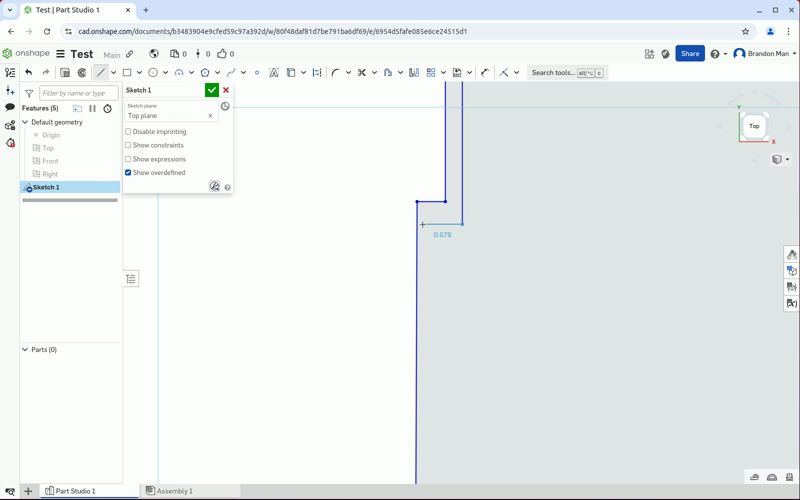
click(422, 224)
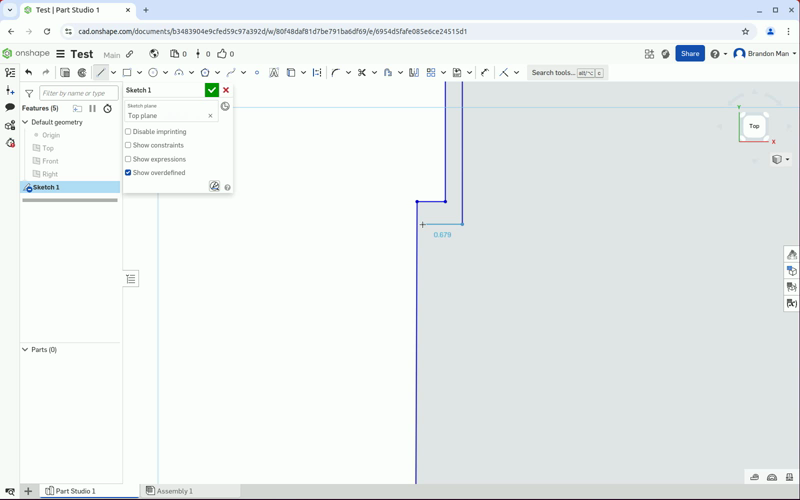
scroll(-6)
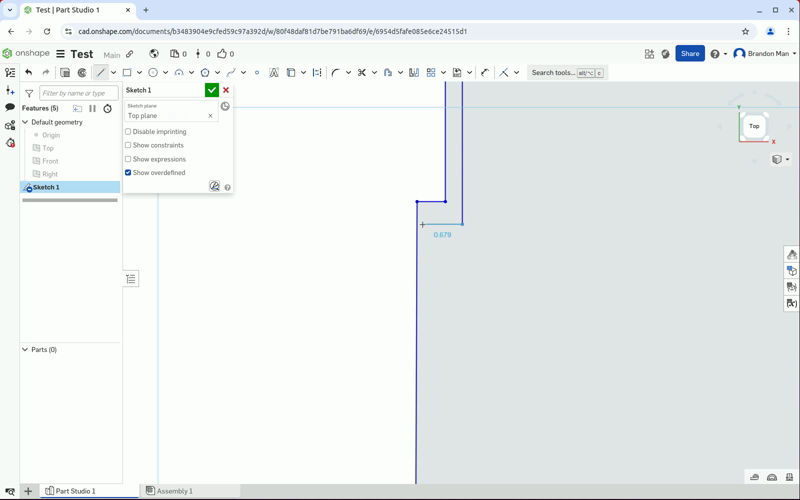
scroll(-6)
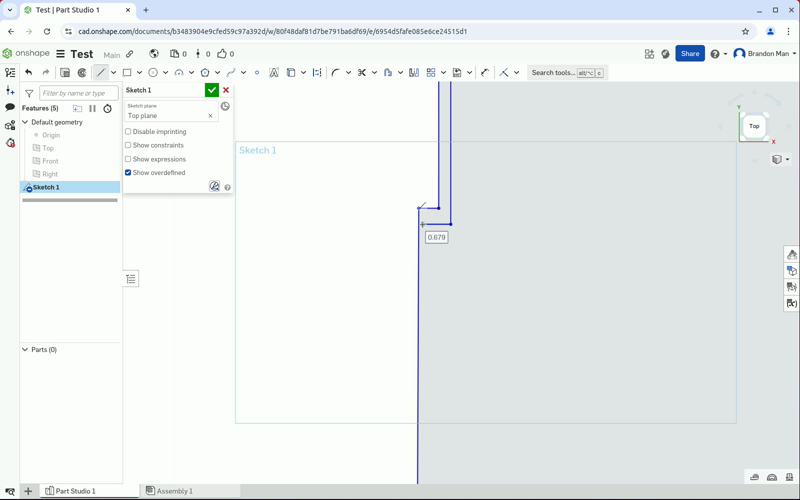
scroll(-6)
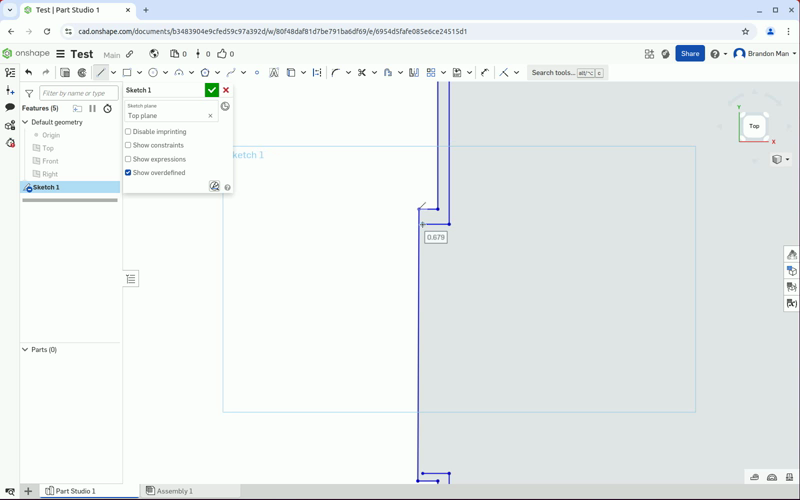
scroll(-6)
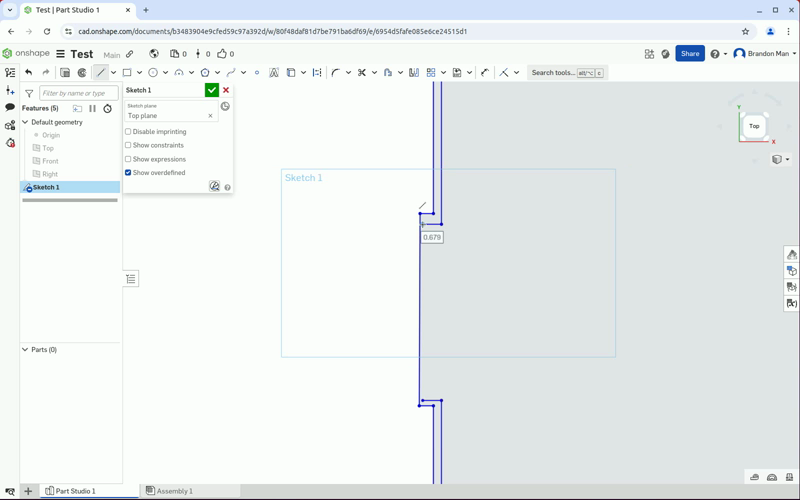
scroll(-6)
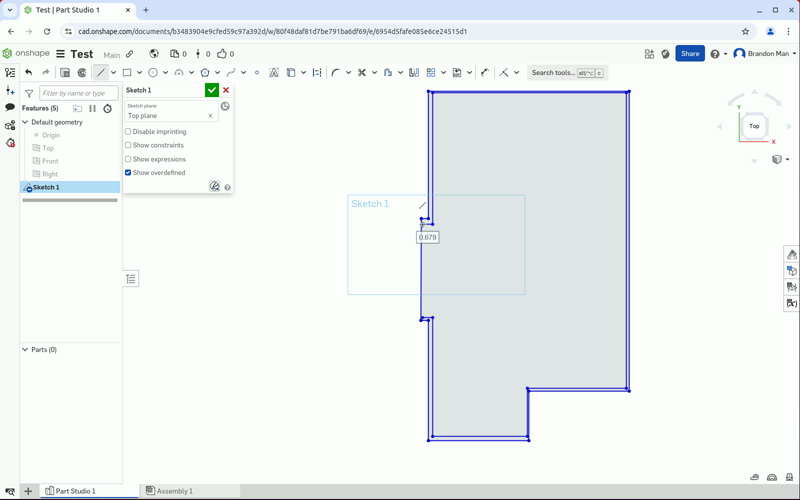
scroll(-6)
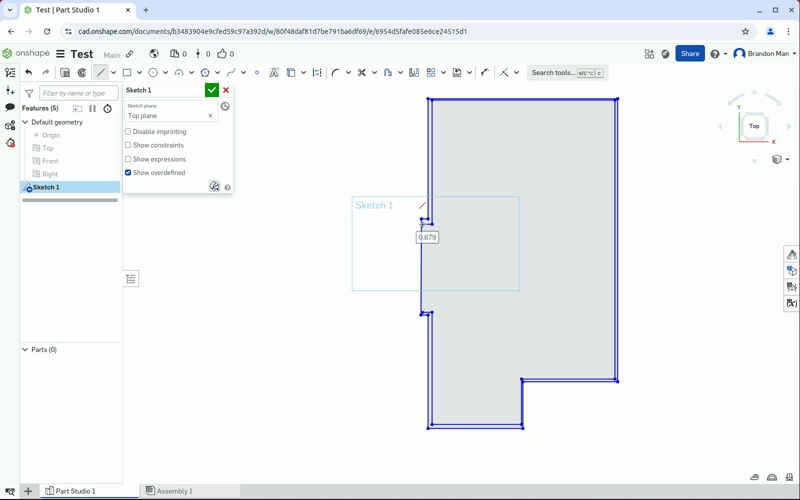
scroll(-6)
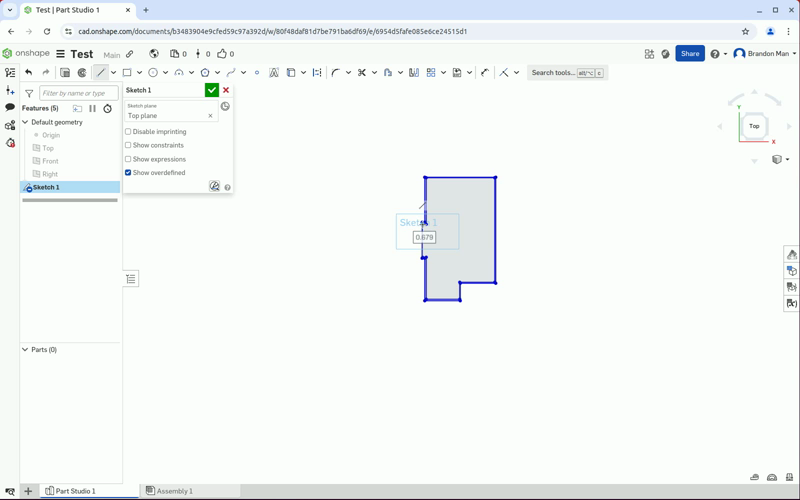
key_up(shift)
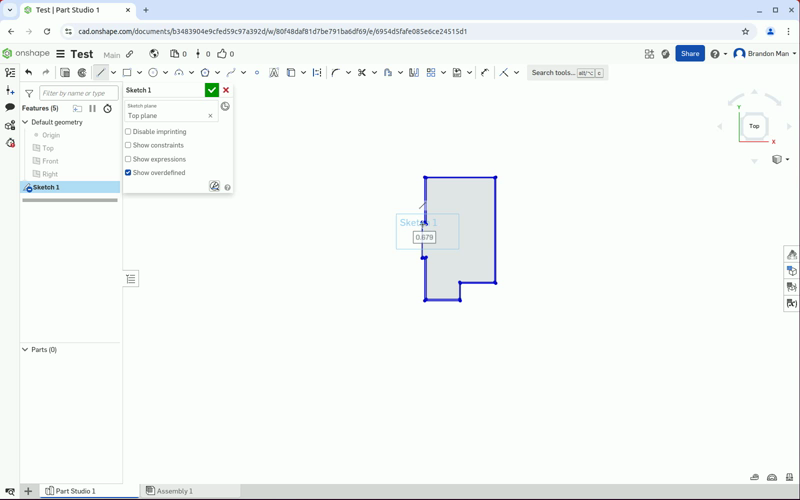
mouse_move(453, 224)
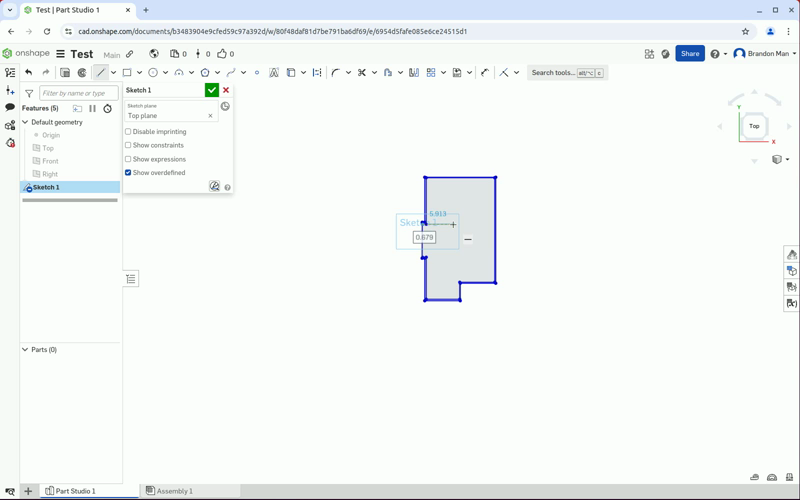
key_down(shift)
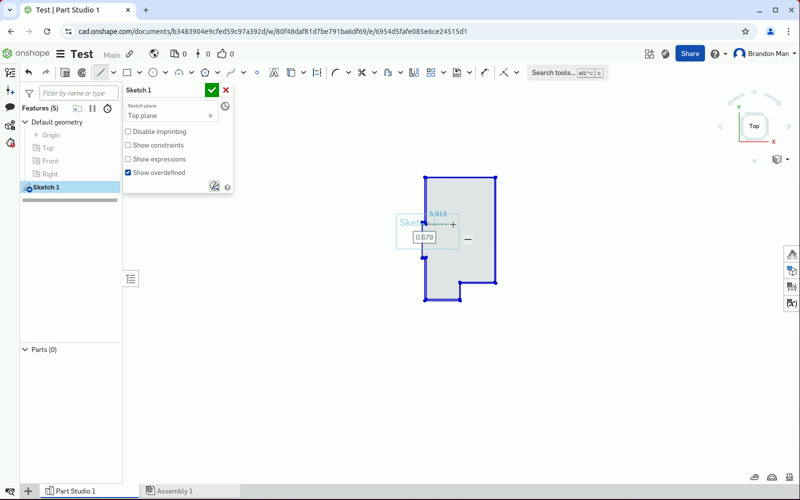
mouse_move(422, 257)
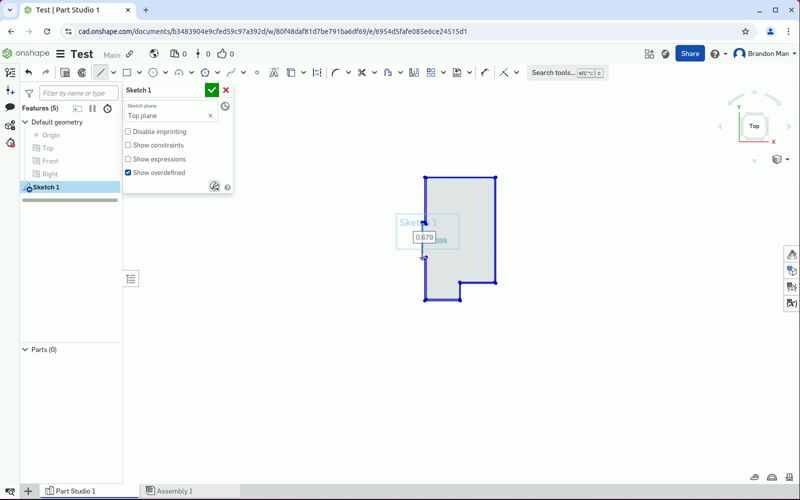
scroll(6)
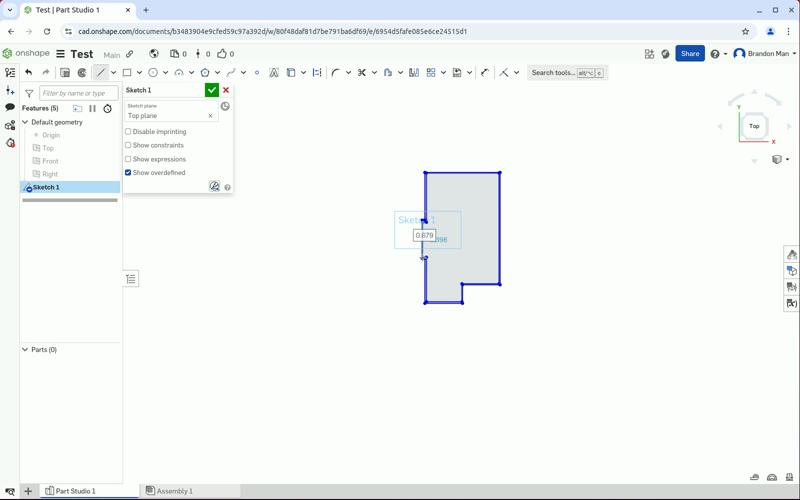
scroll(6)
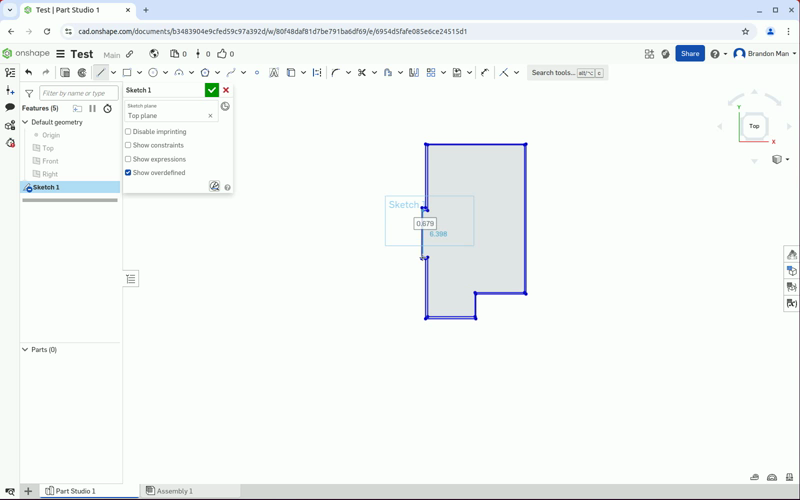
scroll(6)
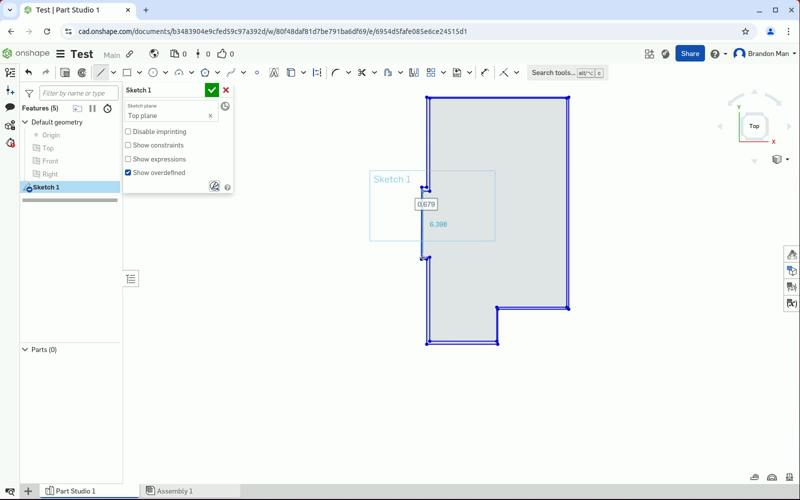
scroll(6)
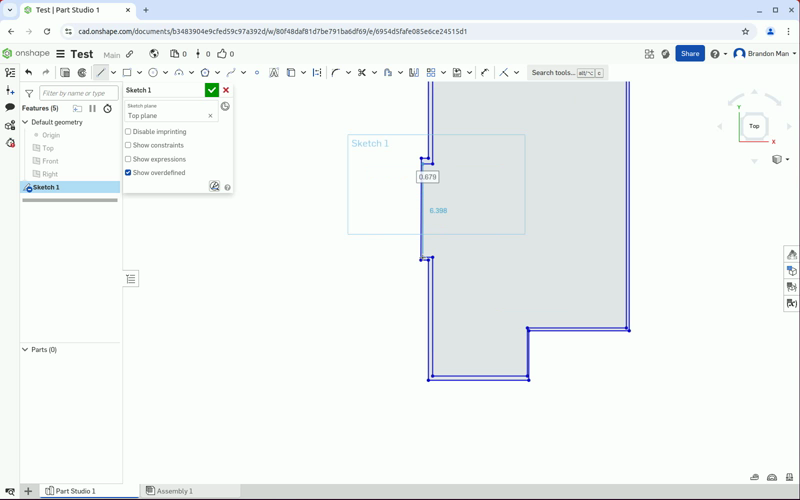
scroll(6)
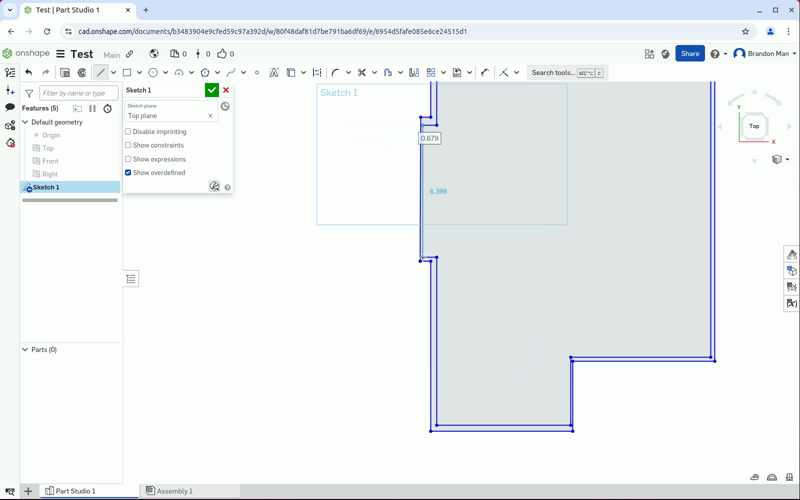
scroll(6)
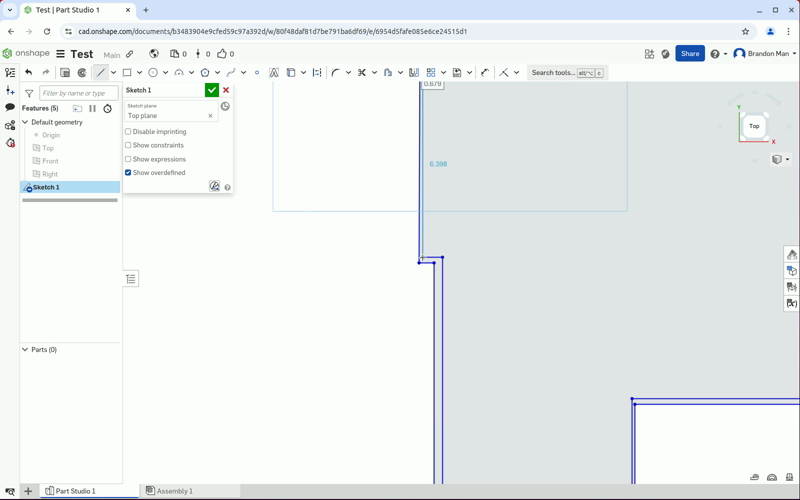
scroll(6)
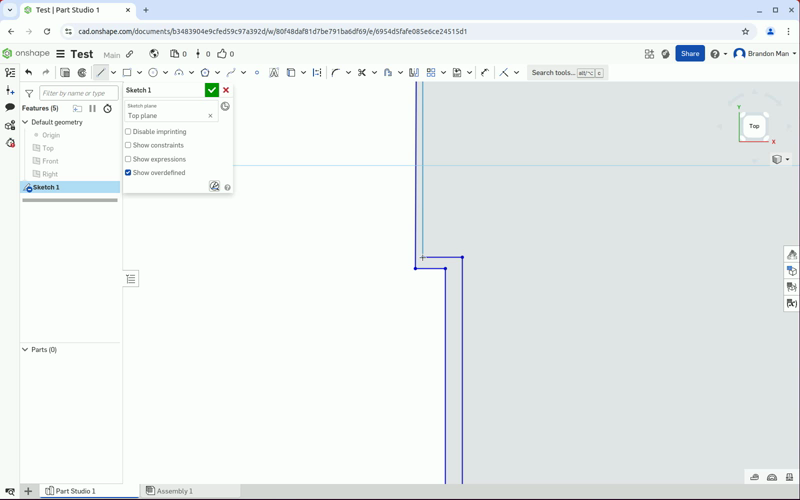
key_up(shift)
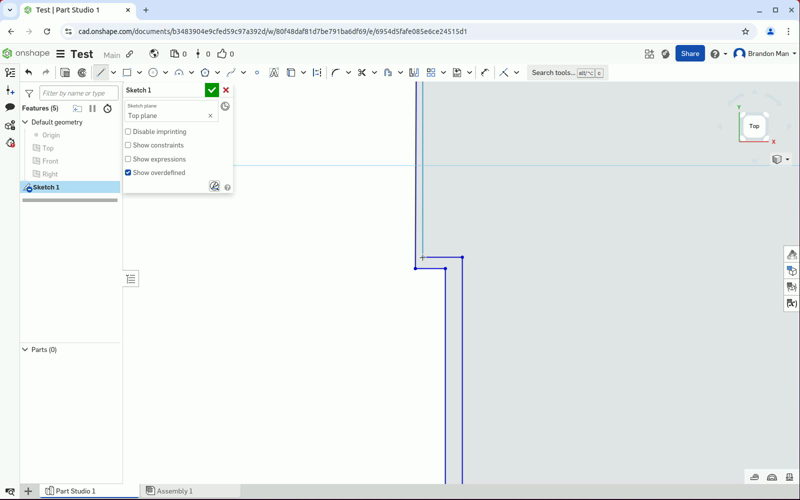
click(422, 257)
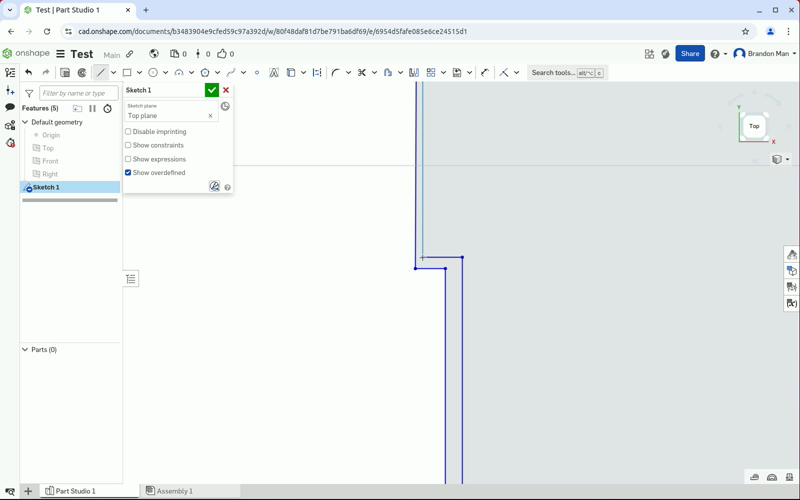
scroll(-6)
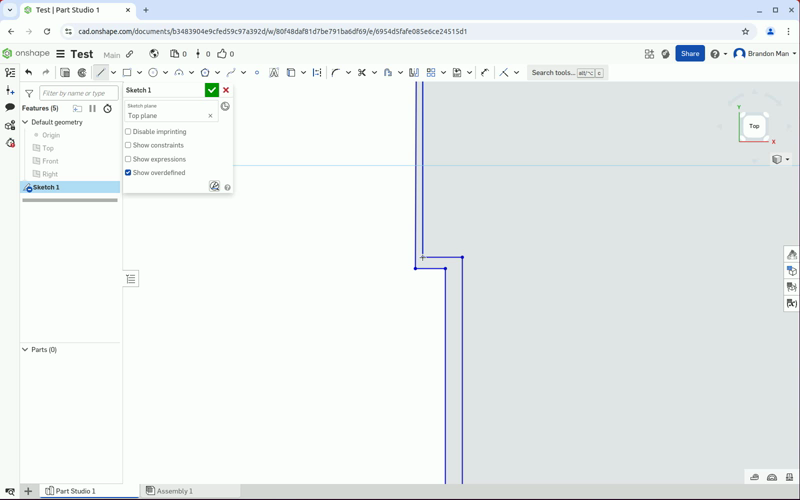
scroll(-6)
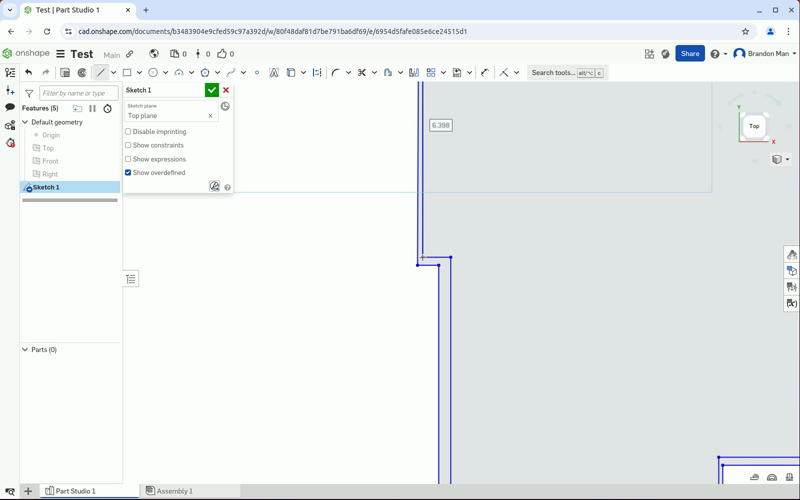
scroll(-6)
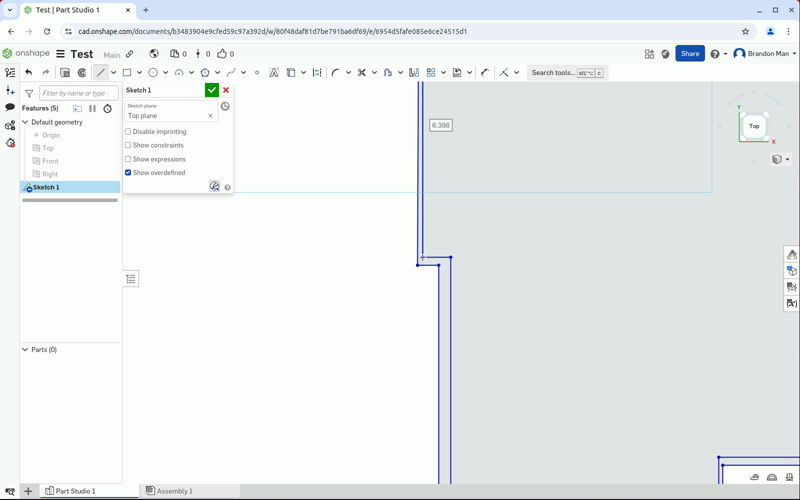
scroll(-6)
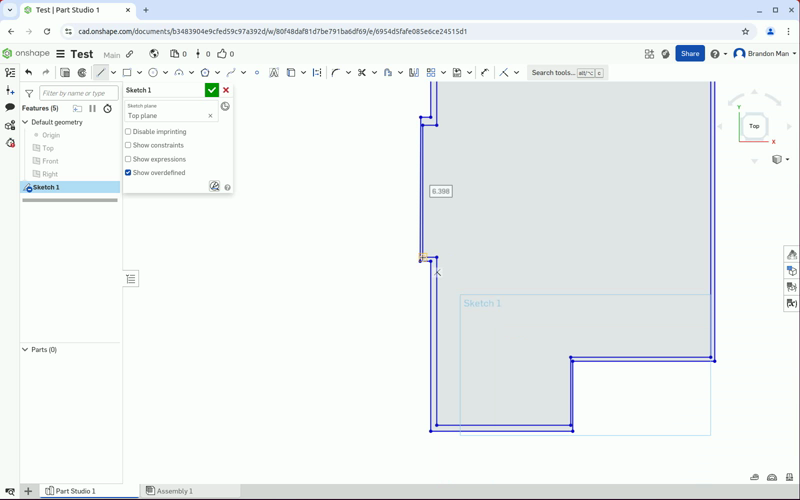
scroll(-6)
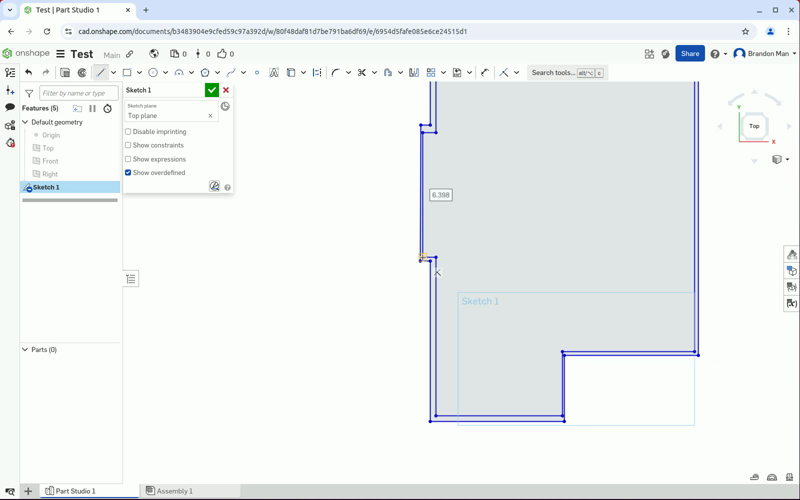
scroll(-6)
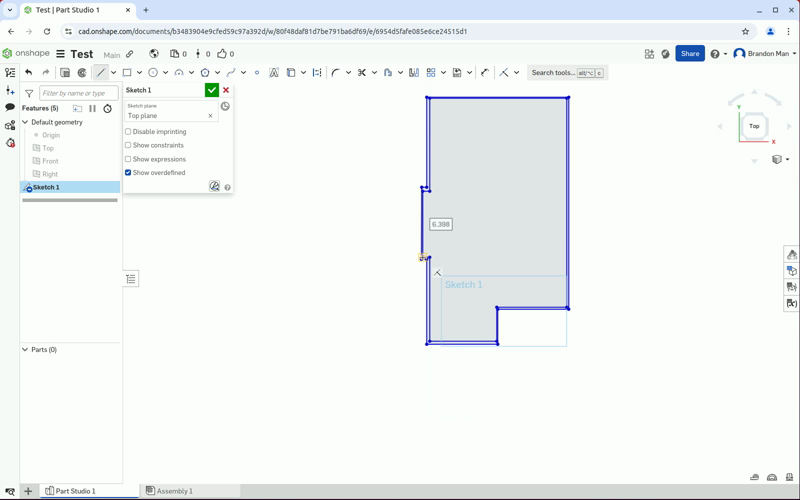
scroll(-6)
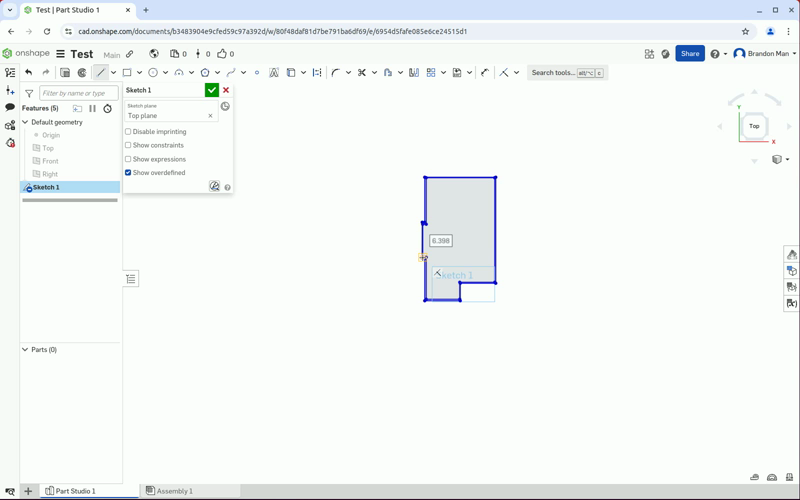
key(esc)
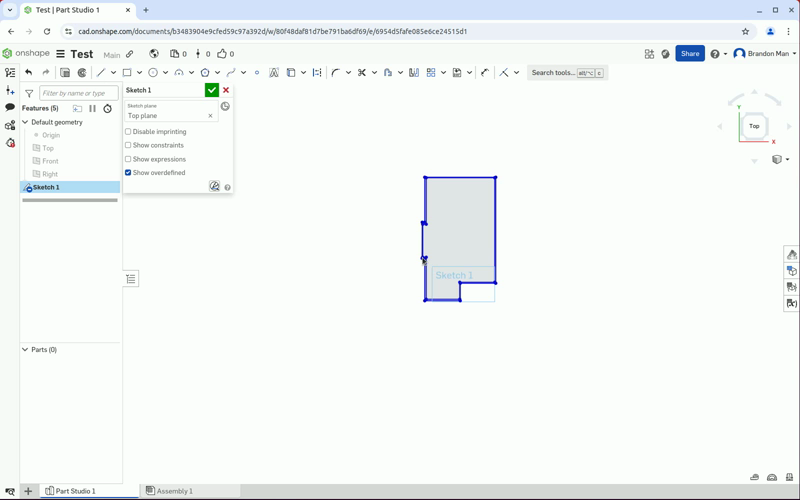
mouse_move(463, 282)
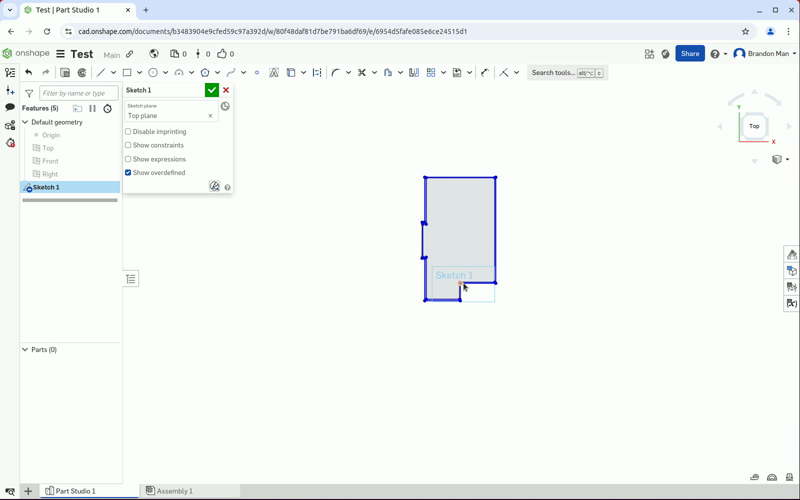
scroll(6)
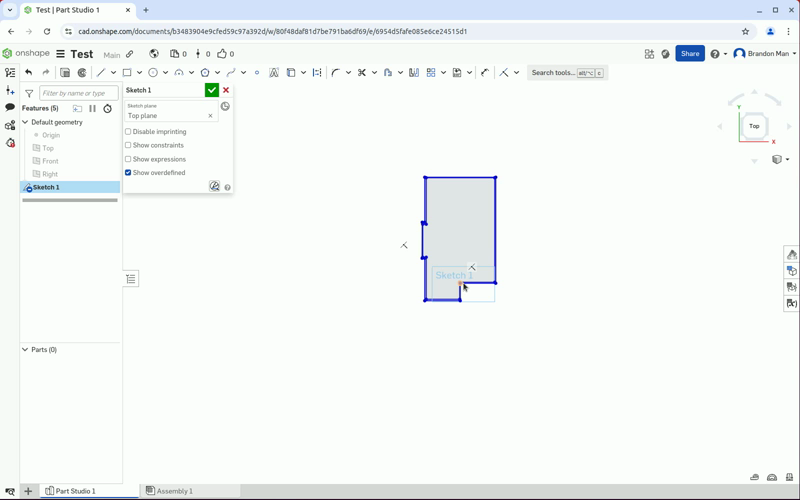
scroll(6)
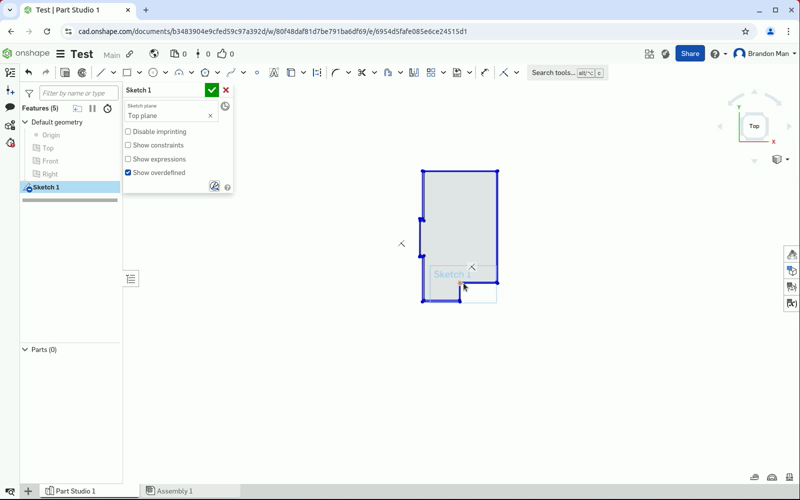
scroll(6)
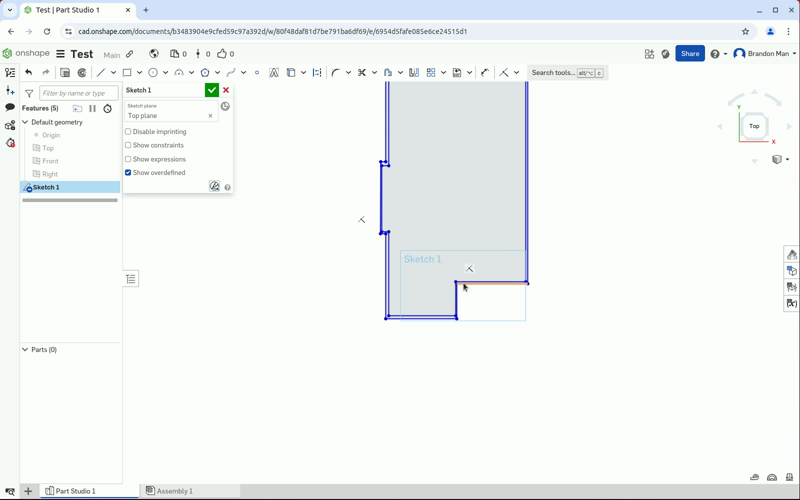
scroll(6)
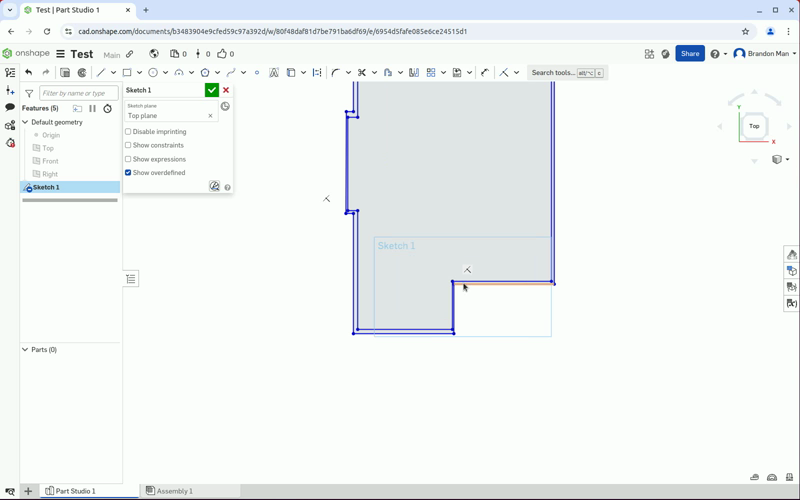
scroll(6)
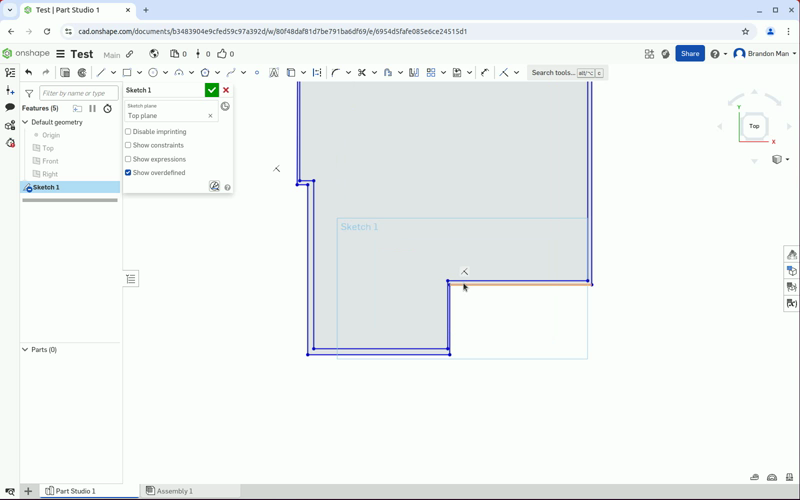
scroll(6)
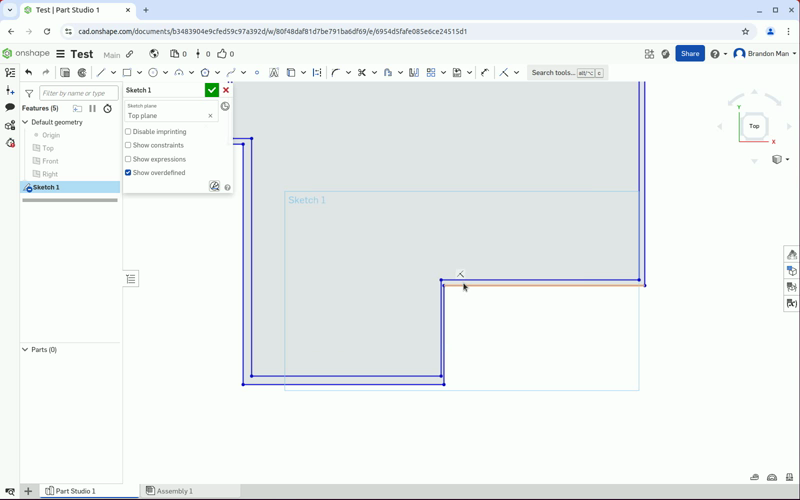
scroll(6)
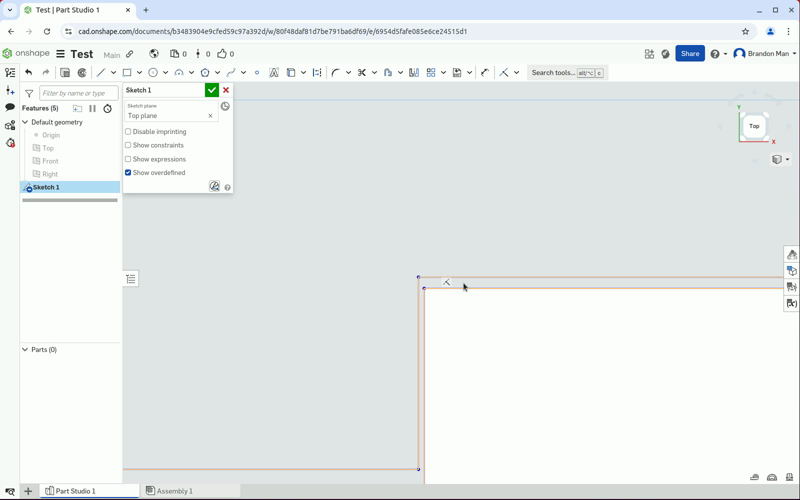
click(463, 282)
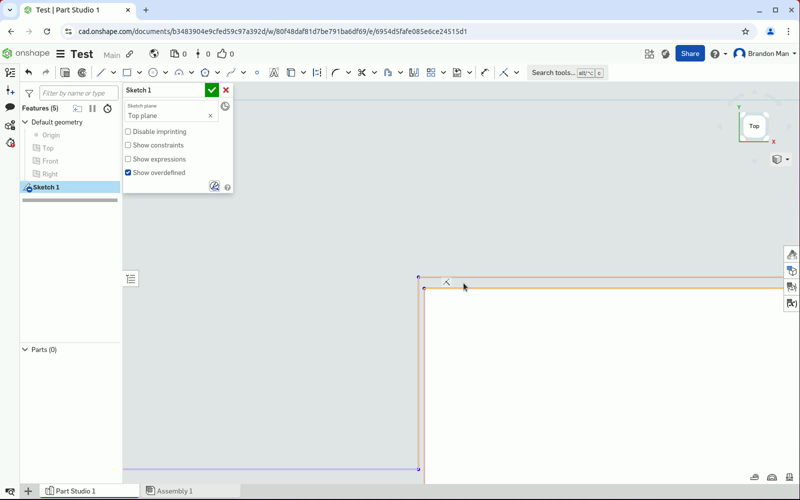
scroll(-6)
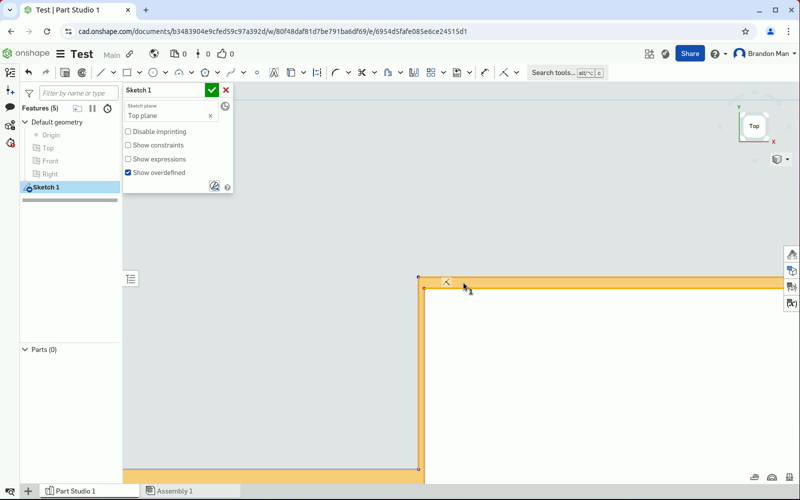
scroll(-6)
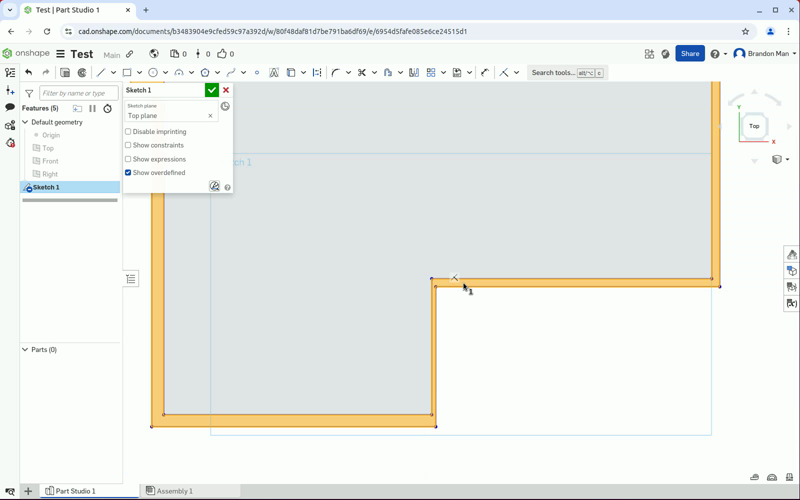
scroll(-6)
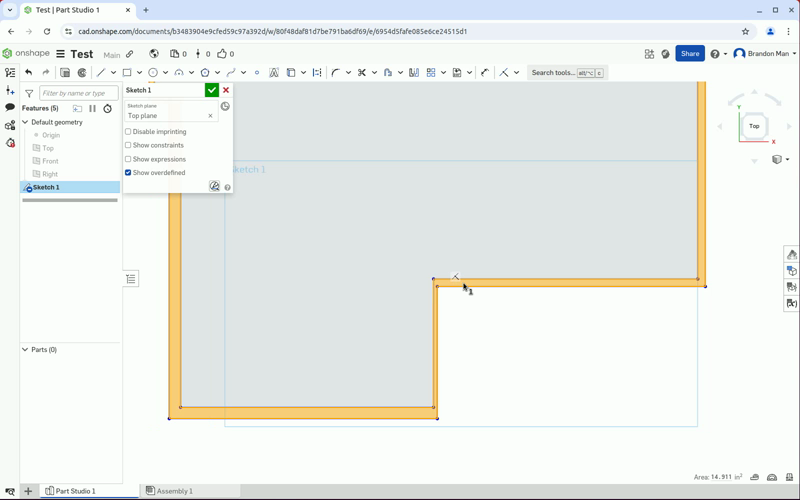
scroll(-6)
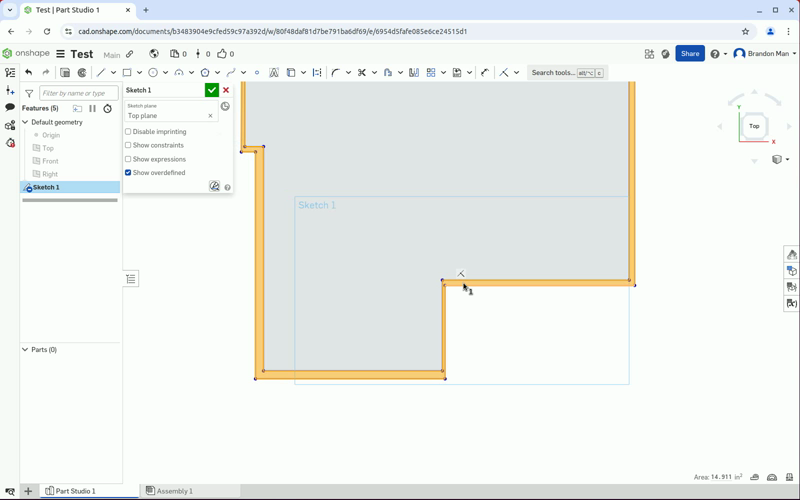
scroll(-6)
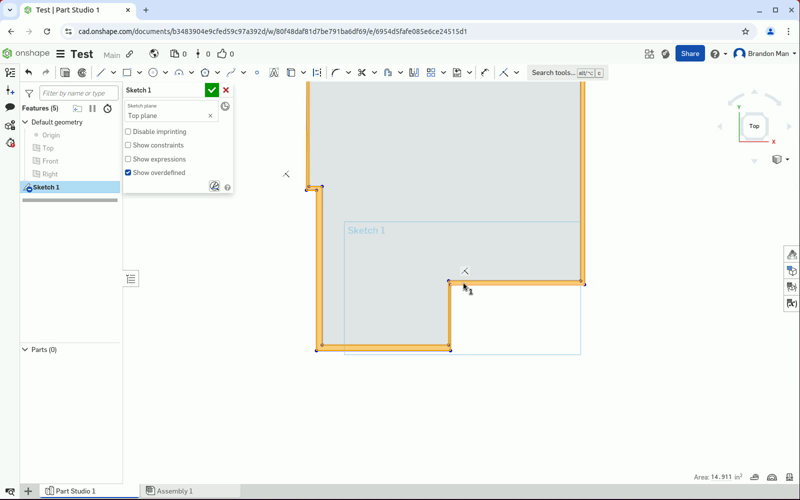
scroll(-6)
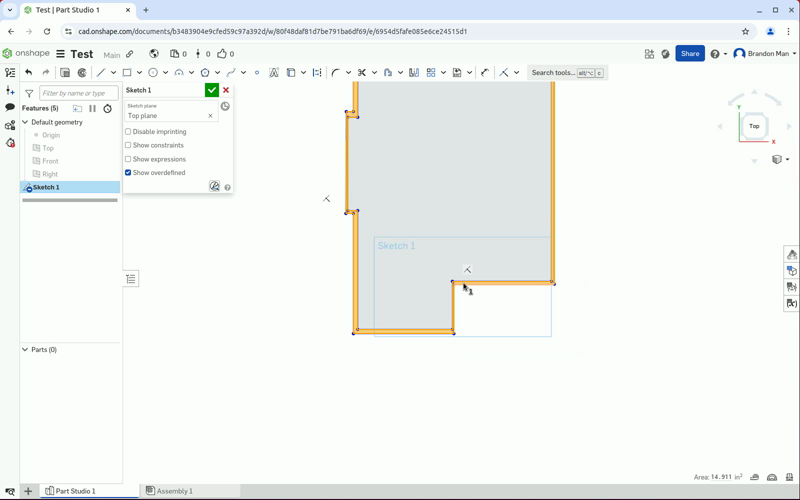
scroll(-6)
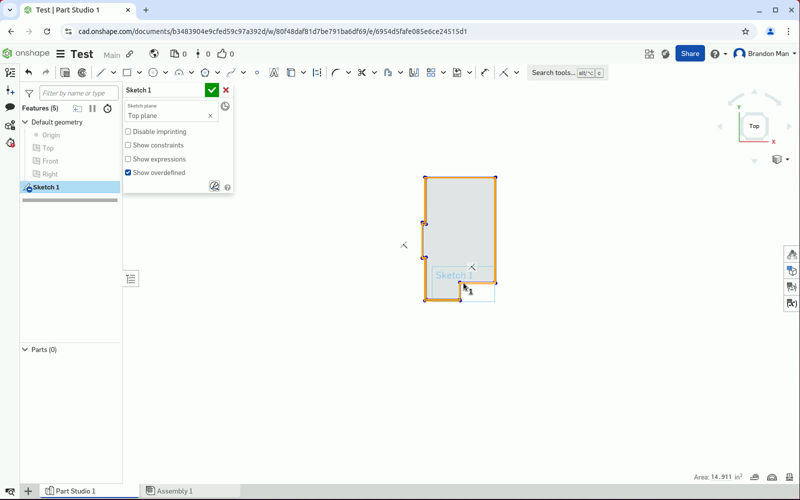
mouse_move(73, 352)
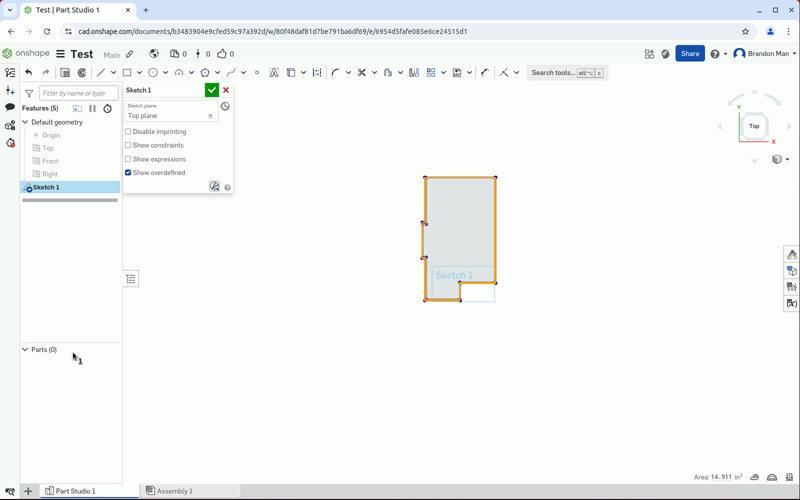
key(shift+y)
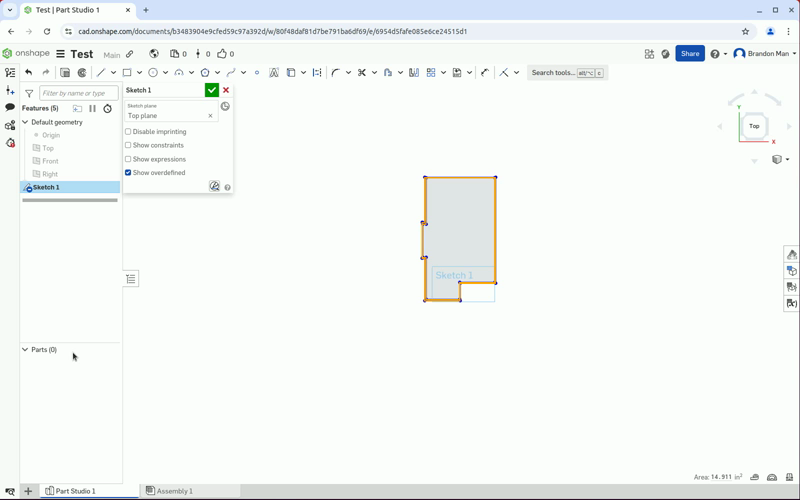
key(shift+e)
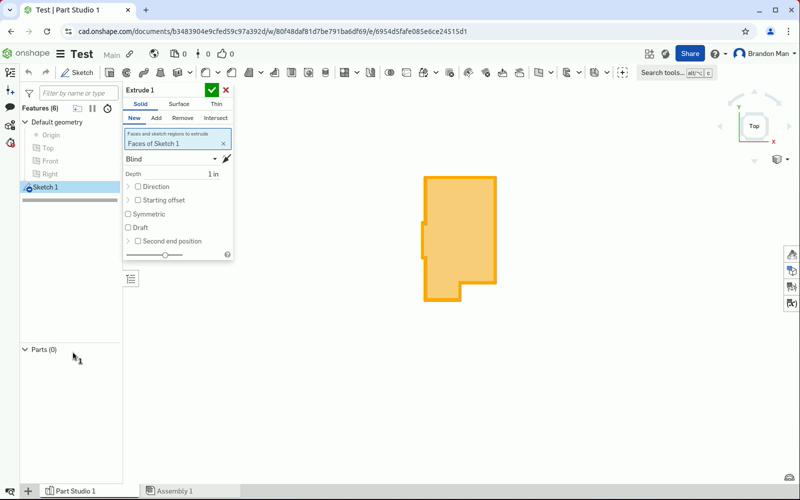
mouse_move(143, 106)
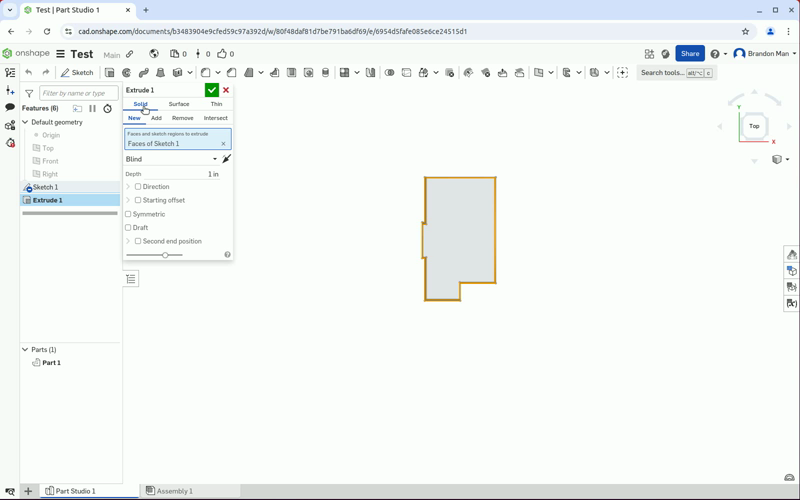
click(143, 106)
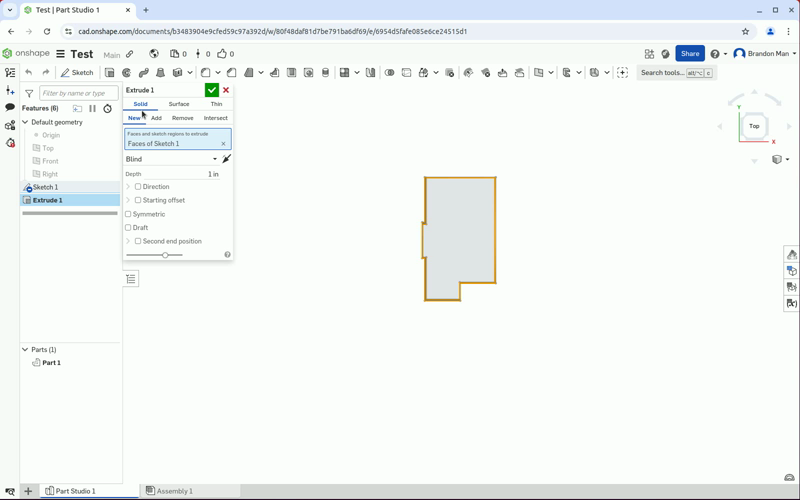
mouse_move(137, 120)
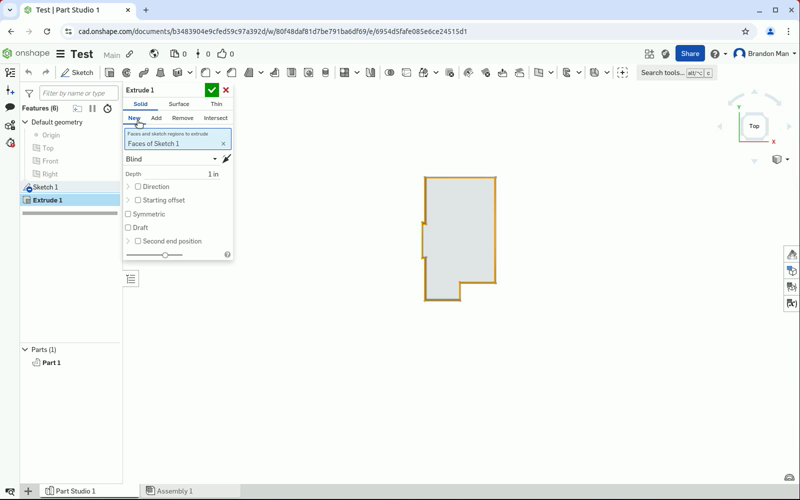
click(137, 120)
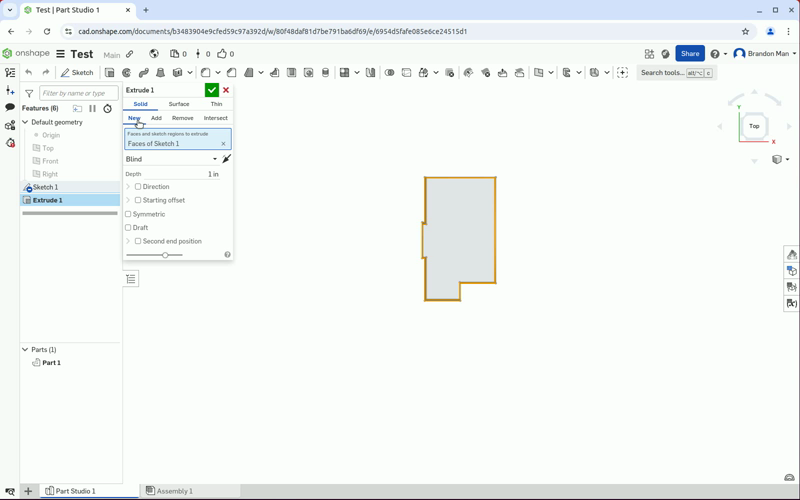
key(tab, 4)
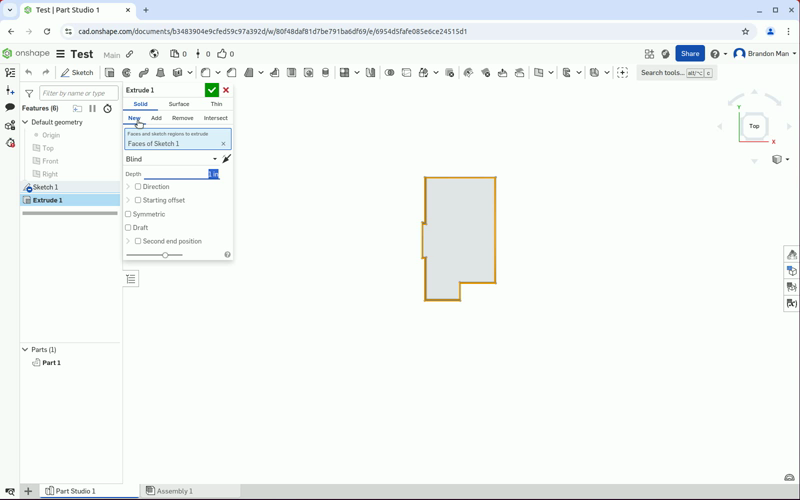
text(7.221)
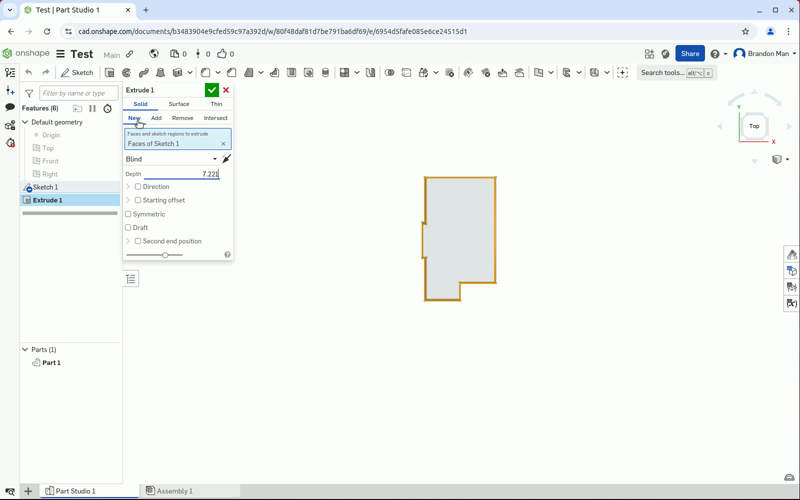
key(enter)
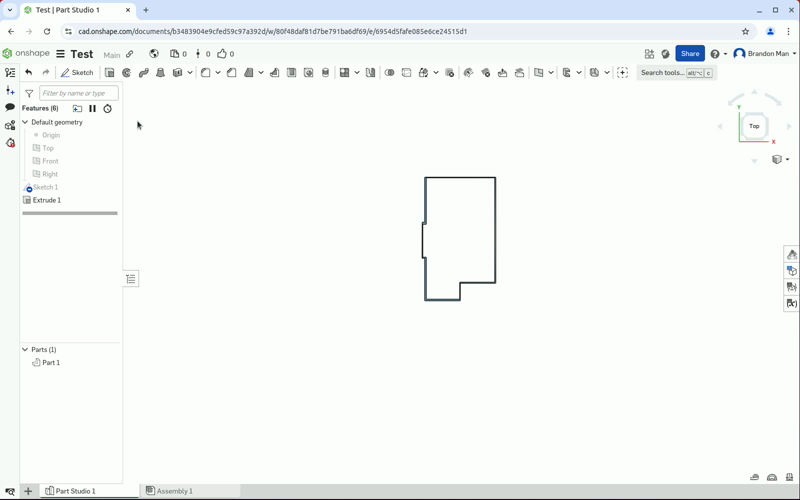
key(shift+h)
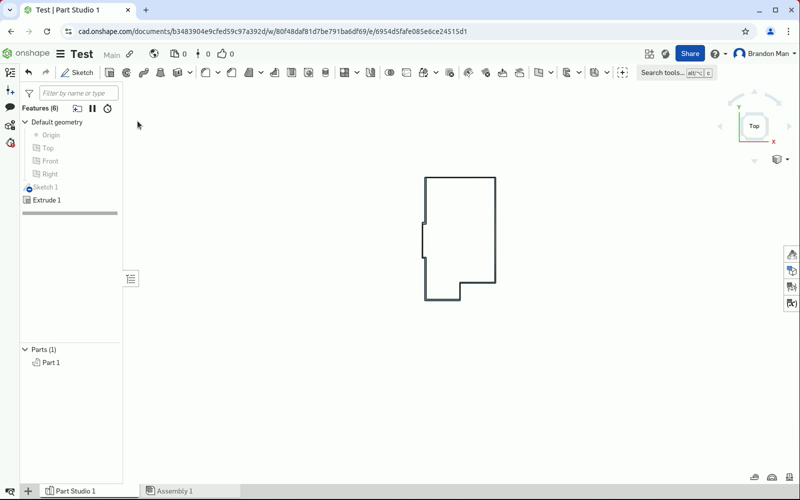
key(shift+h)
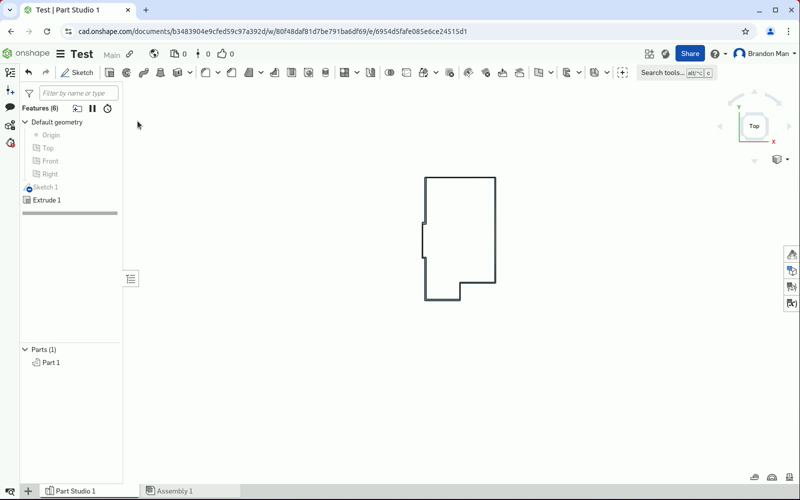
mouse_move(73, 189)
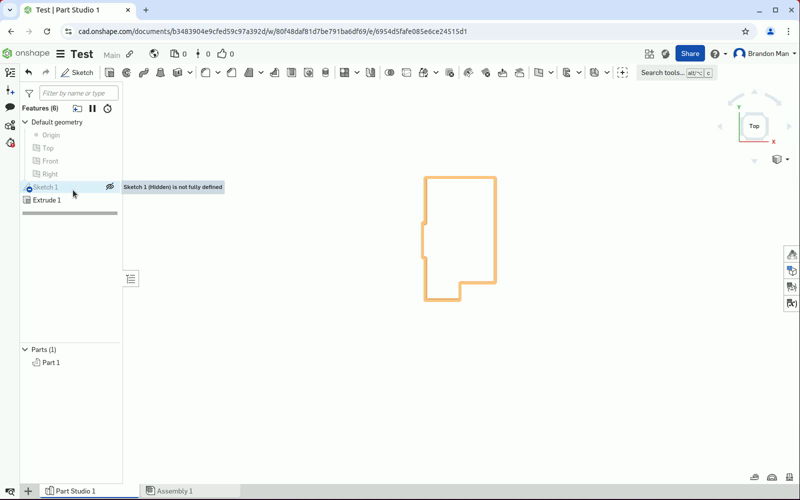
click(73, 189)
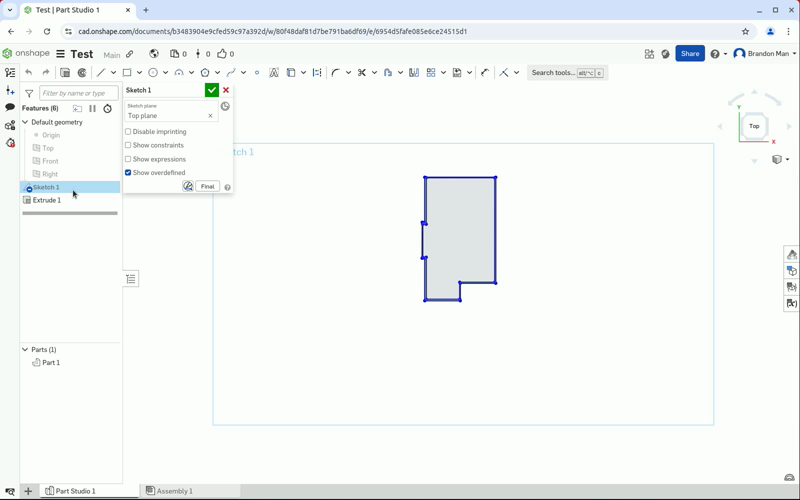
mouse_move(229, 92)
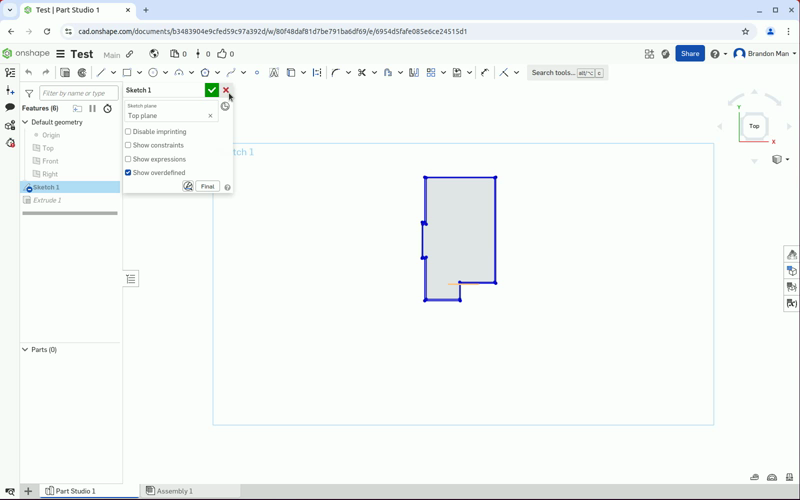
click(229, 92)
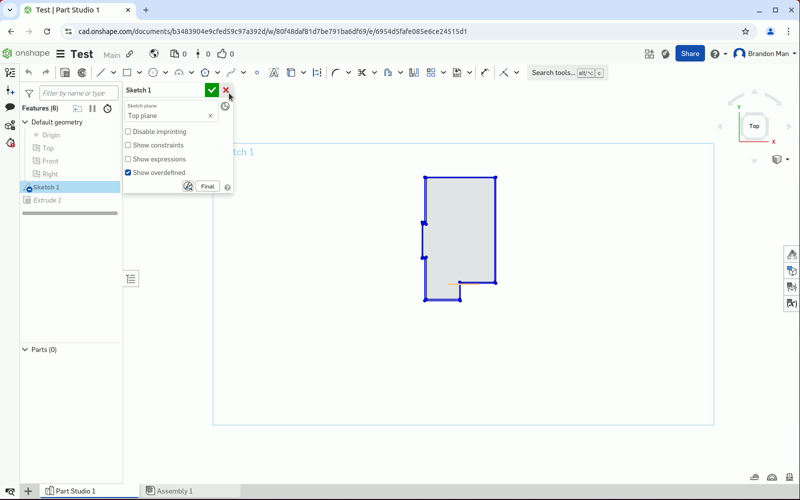
key(shift+s)
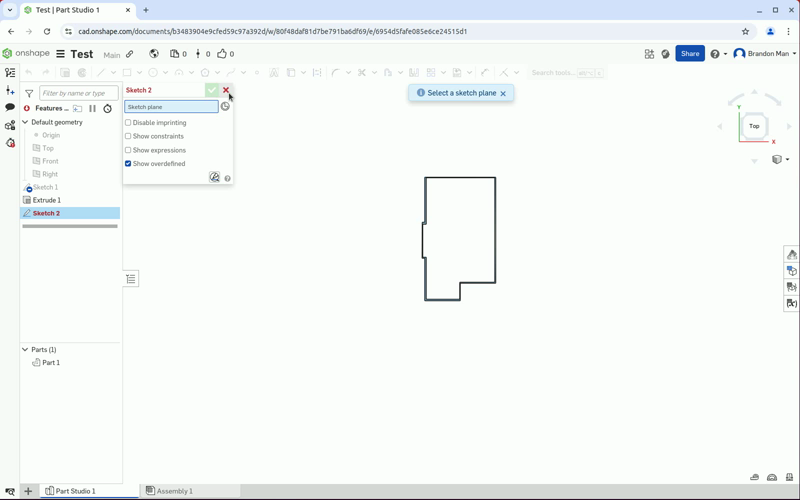
mouse_move(73, 150)
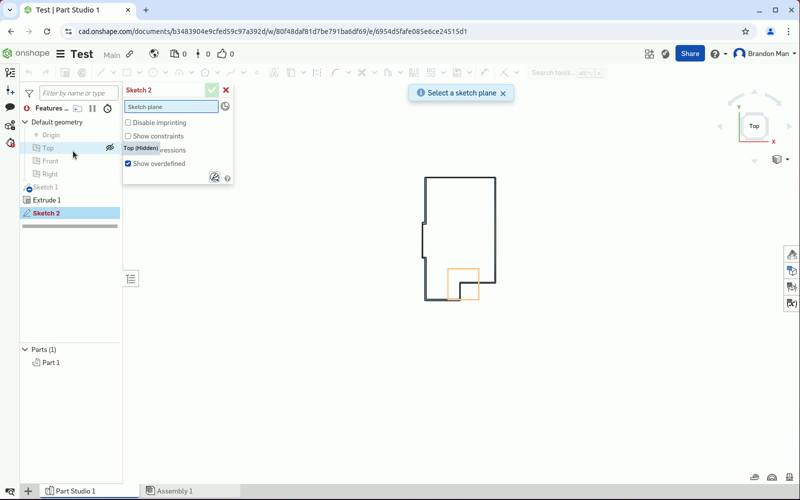
click(73, 150)
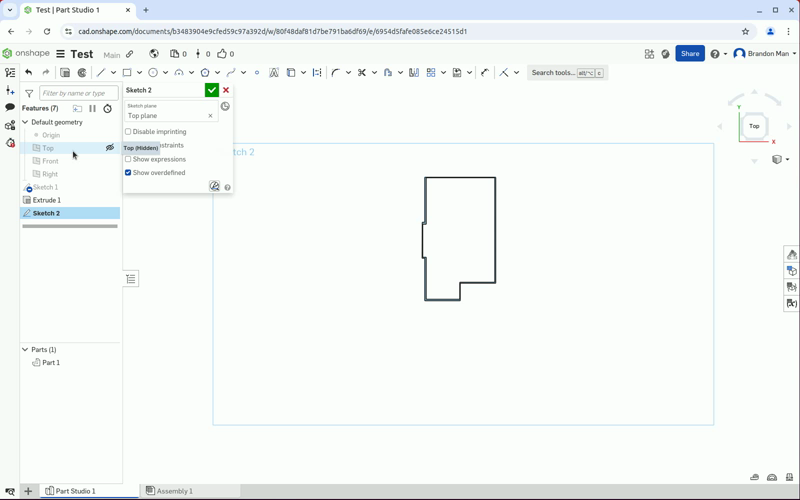
mouse_move(73, 352)
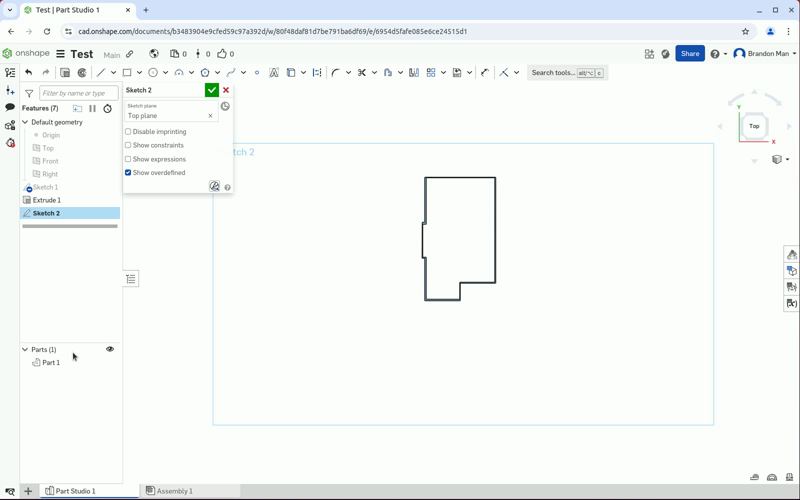
key(y)
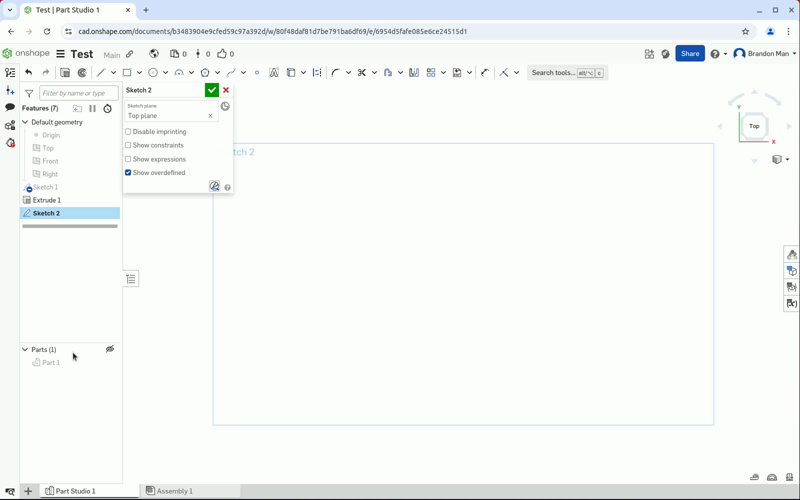
key(l)
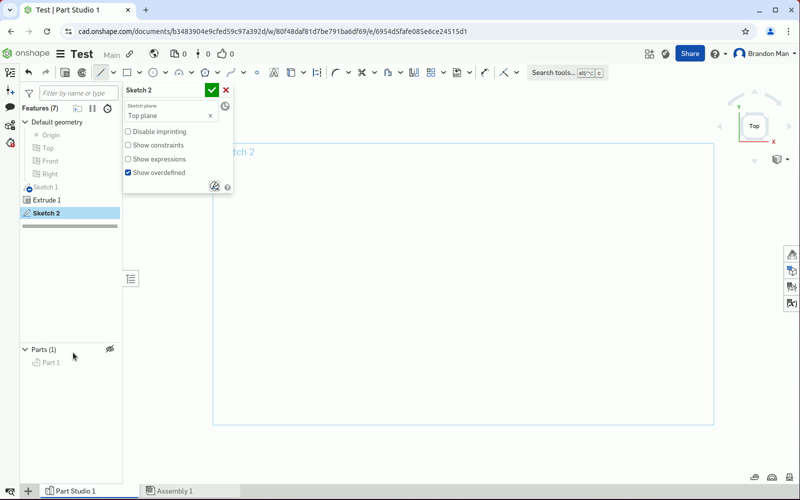
key_down(shift)
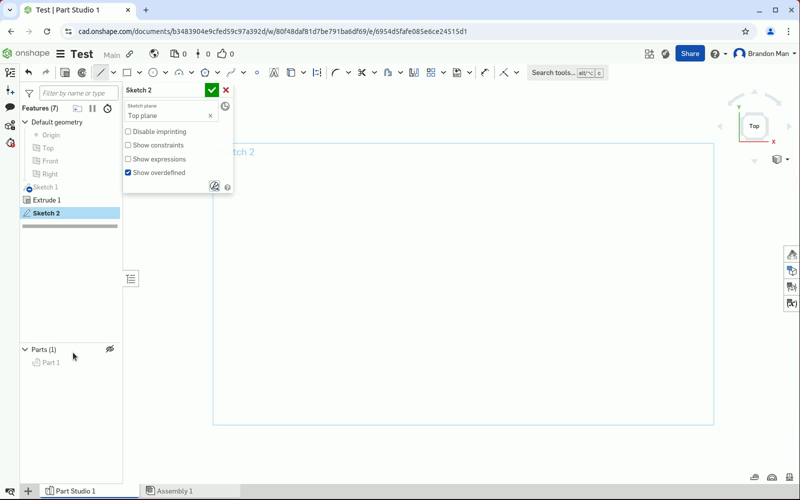
mouse_move(422, 326)
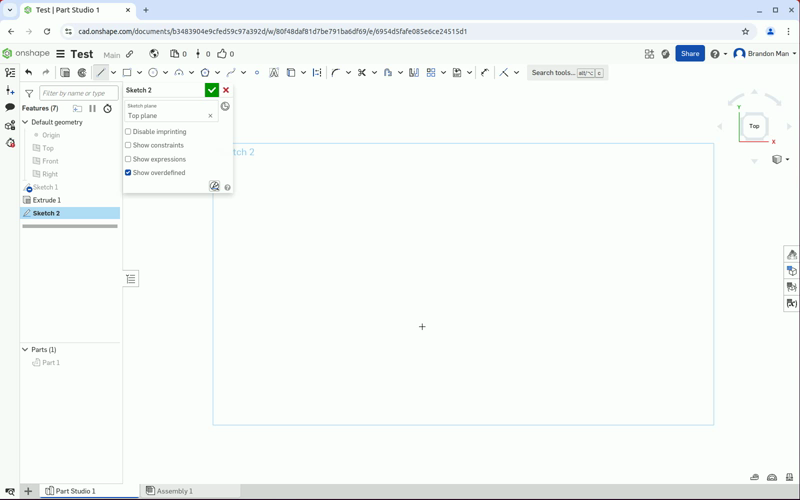
click(422, 326)
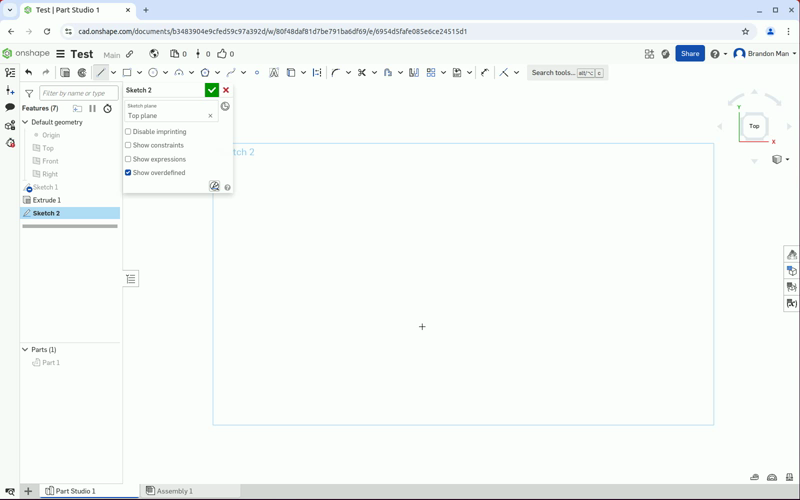
key_up(shift)
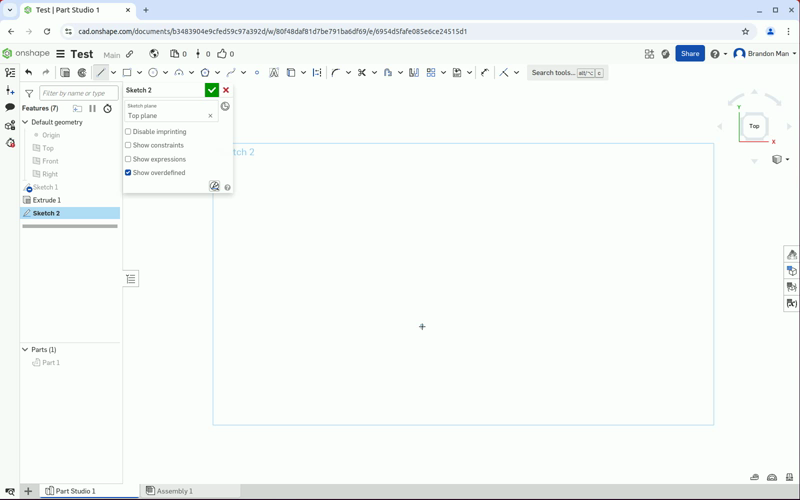
key_down(shift)
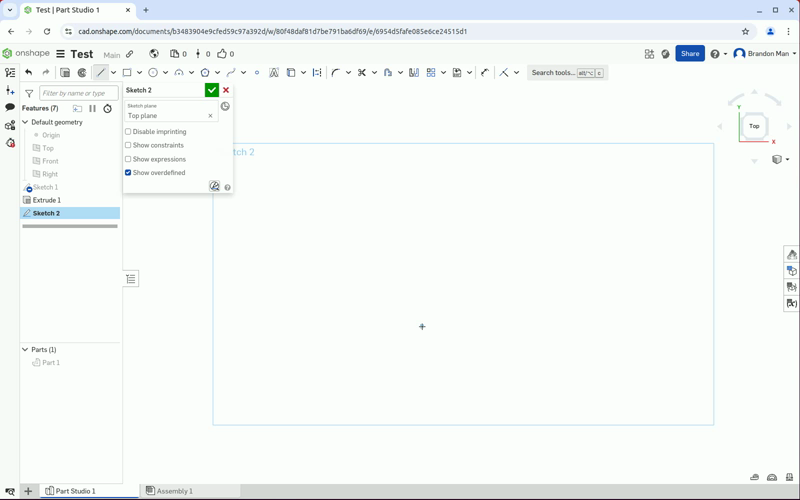
mouse_move(495, 326)
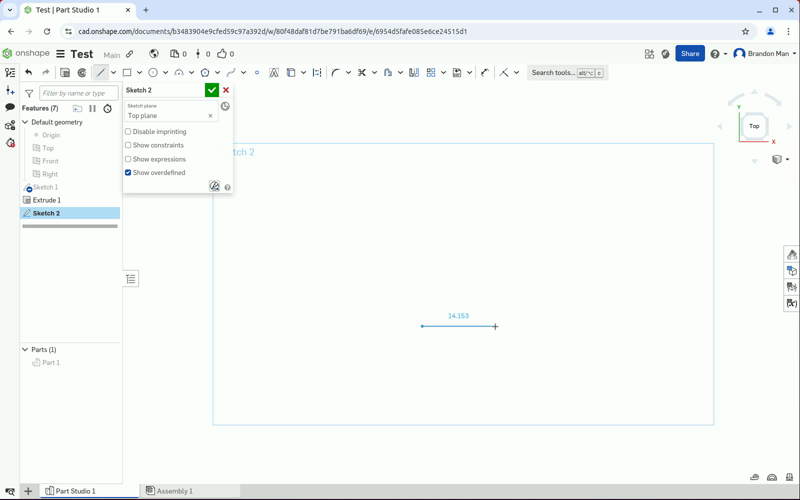
click(495, 326)
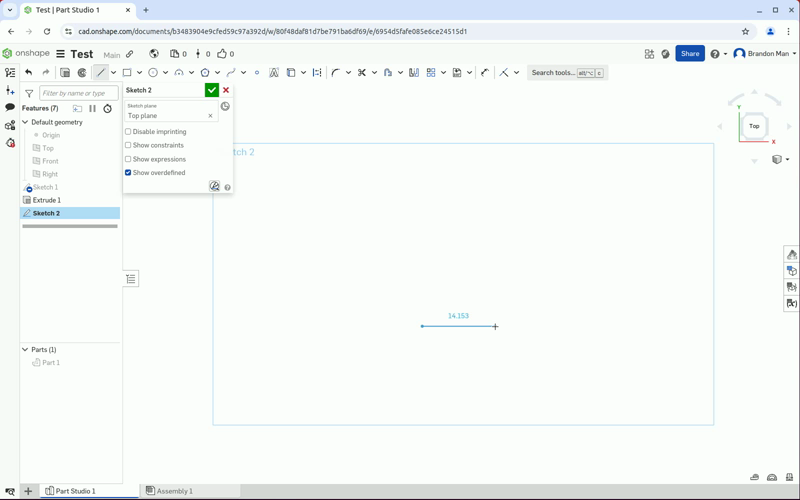
key_up(shift)
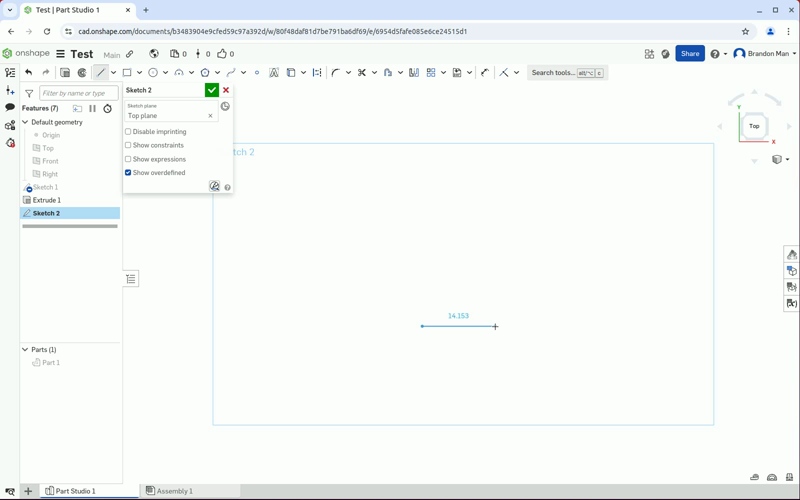
key_down(shift)
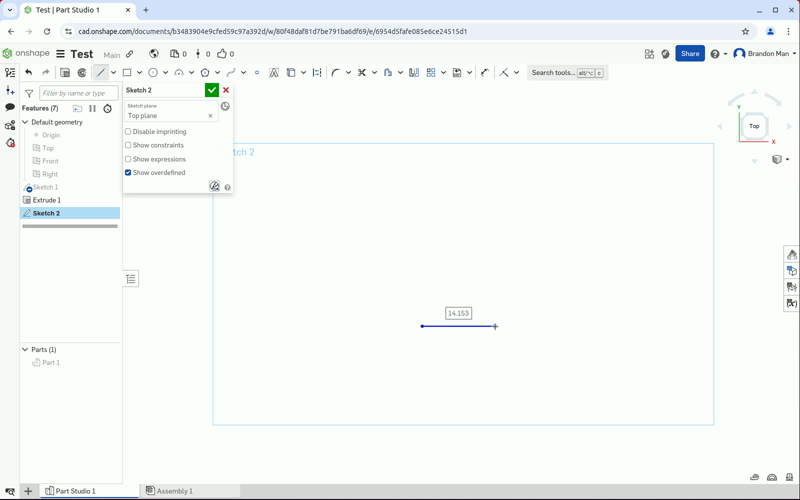
mouse_move(525, 326)
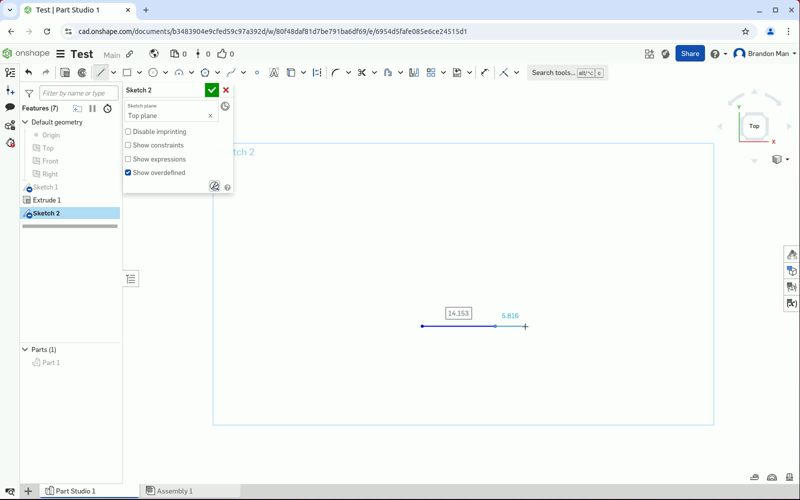
mouse_move(495, 283)
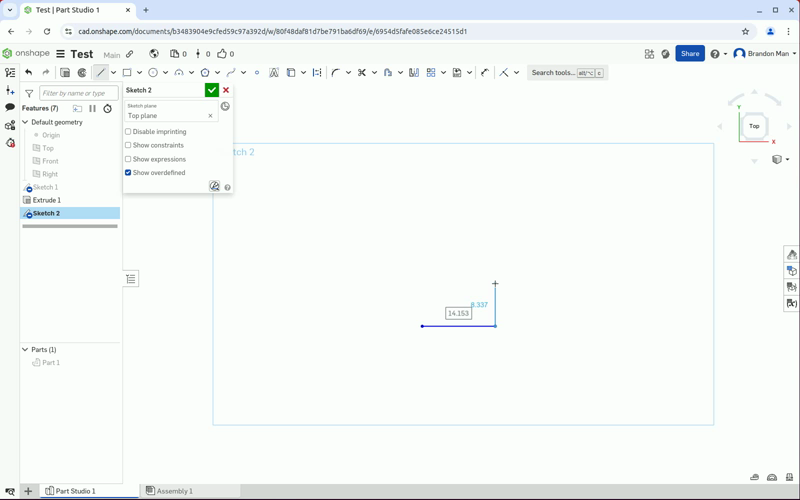
click(495, 283)
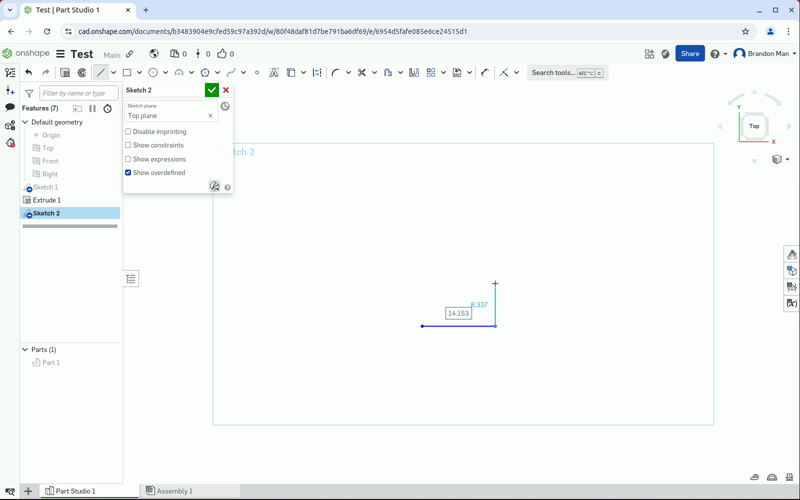
key_up(shift)
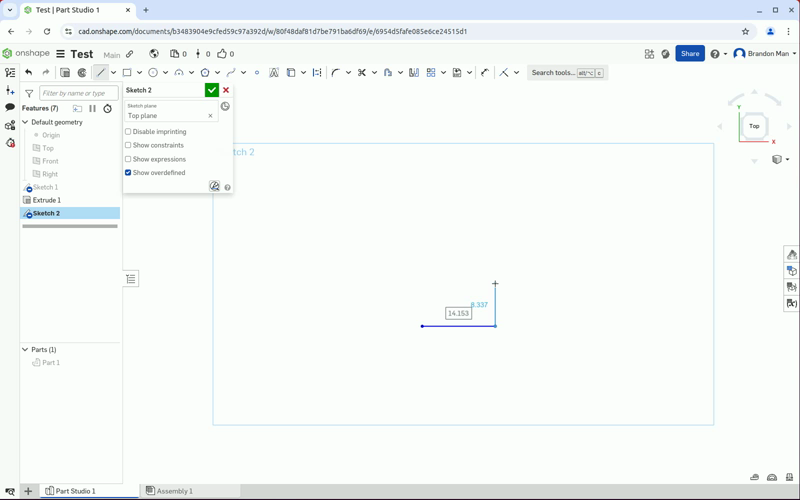
key_down(shift)
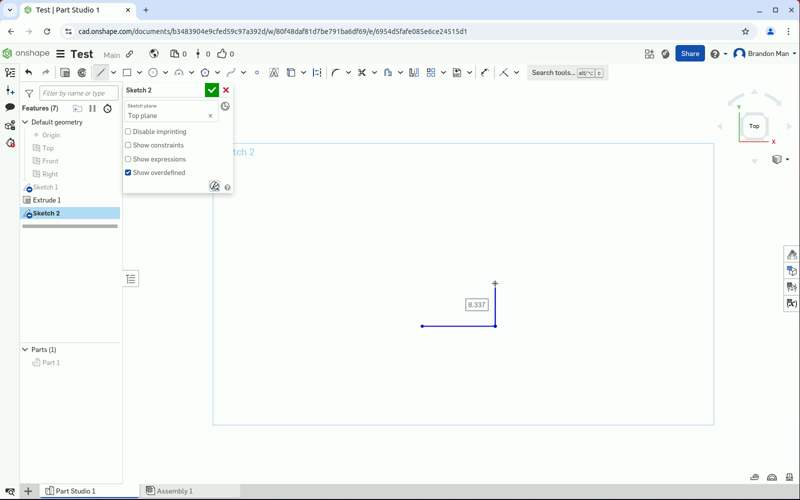
mouse_move(525, 283)
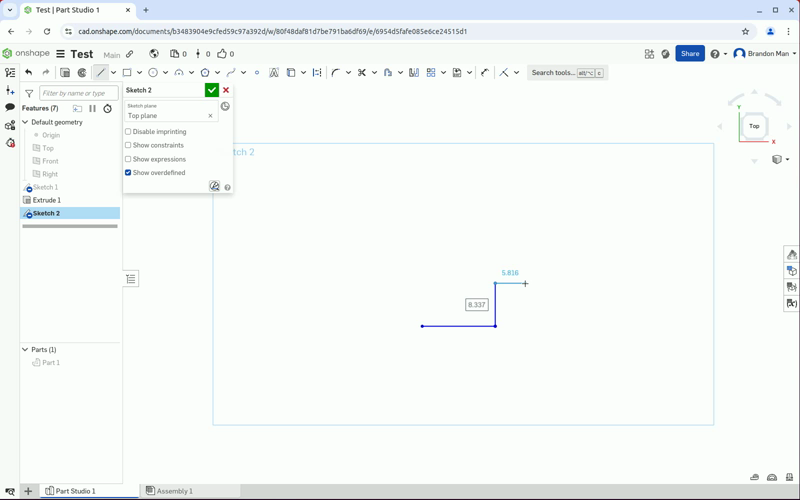
mouse_move(493, 283)
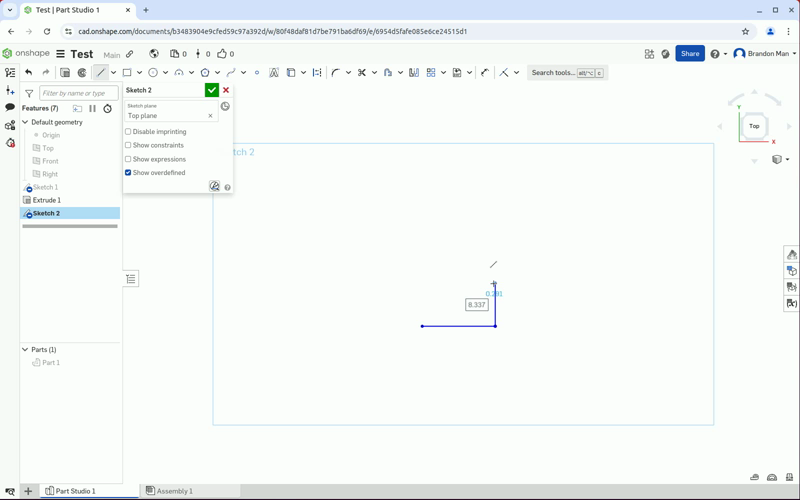
scroll(6)
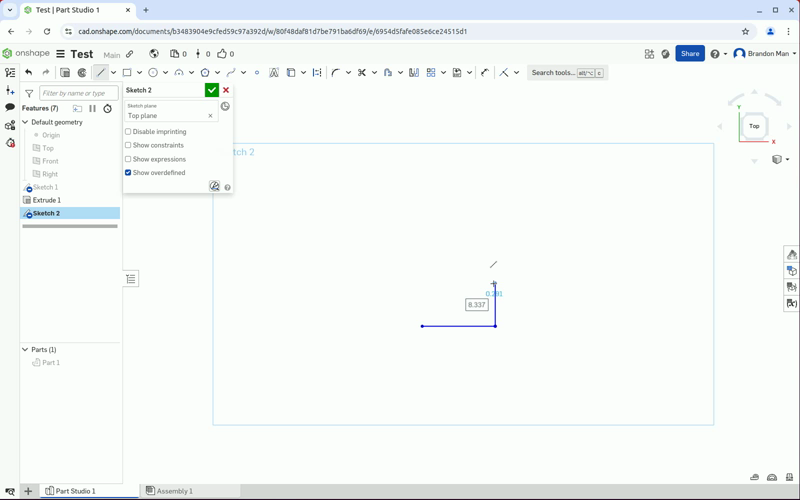
scroll(6)
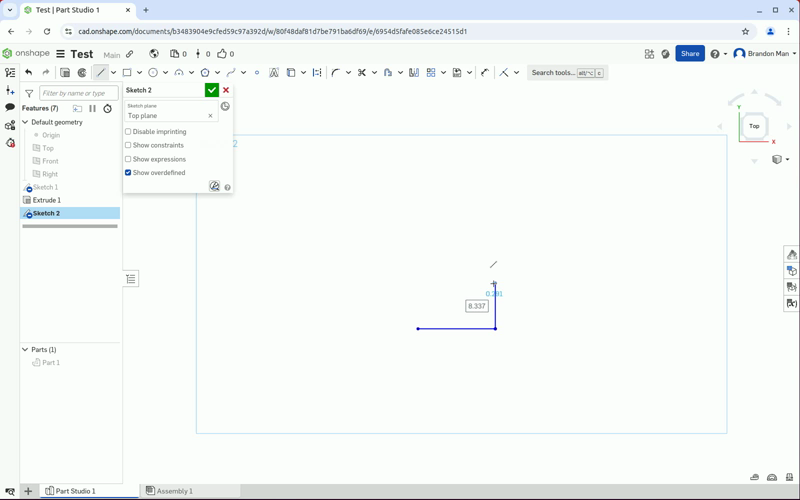
scroll(6)
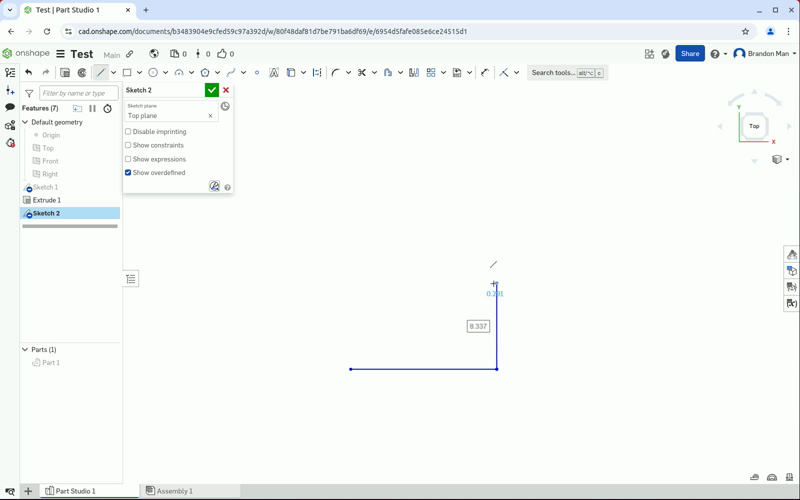
scroll(6)
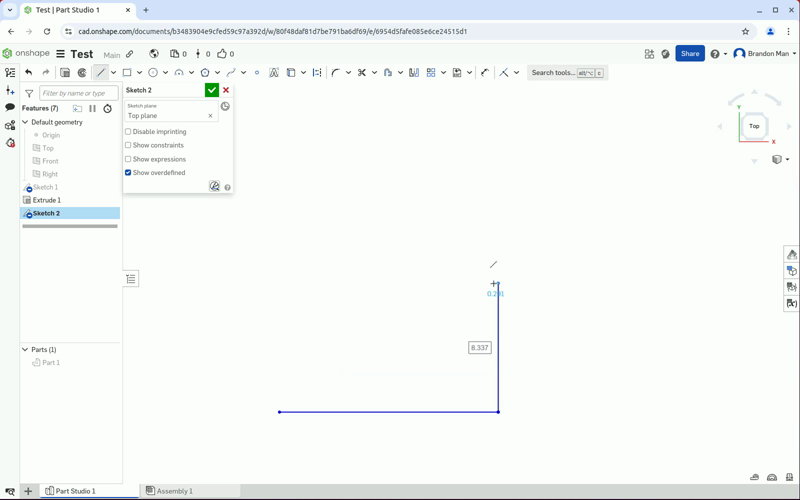
scroll(6)
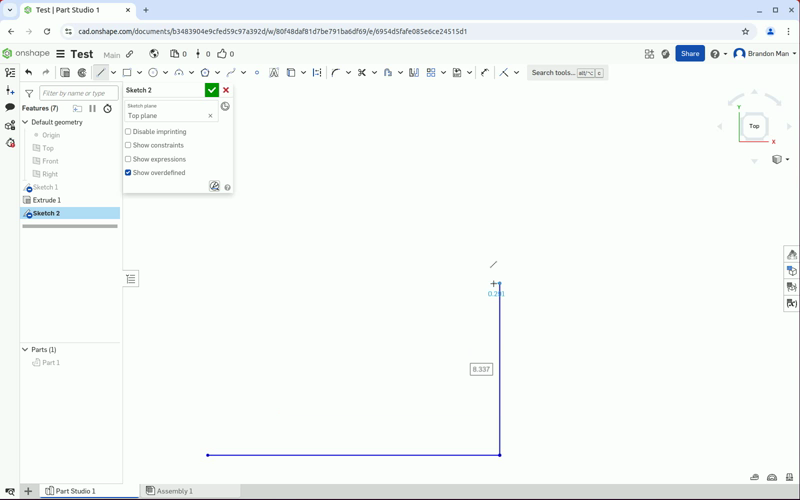
scroll(6)
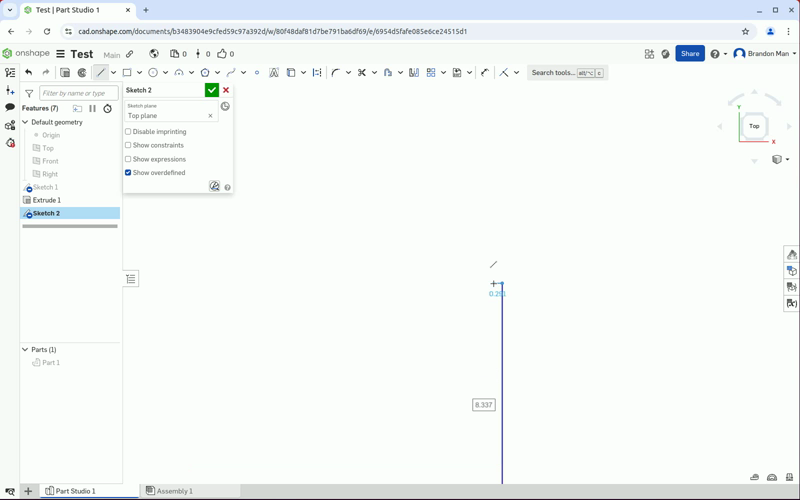
scroll(6)
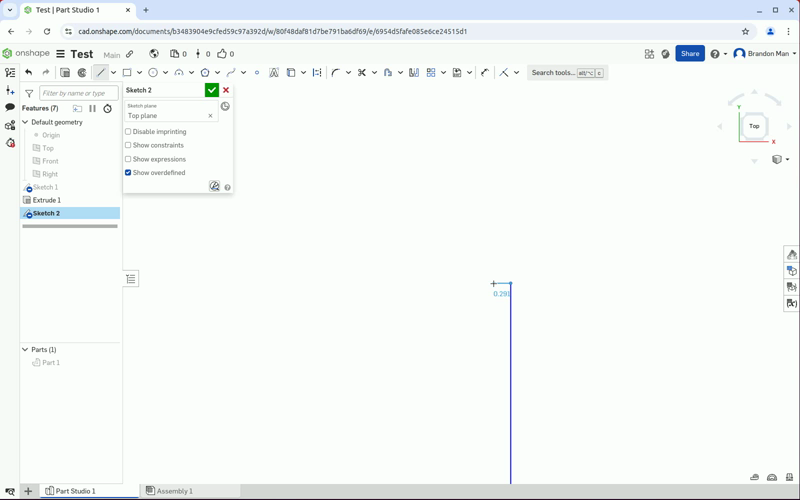
click(493, 283)
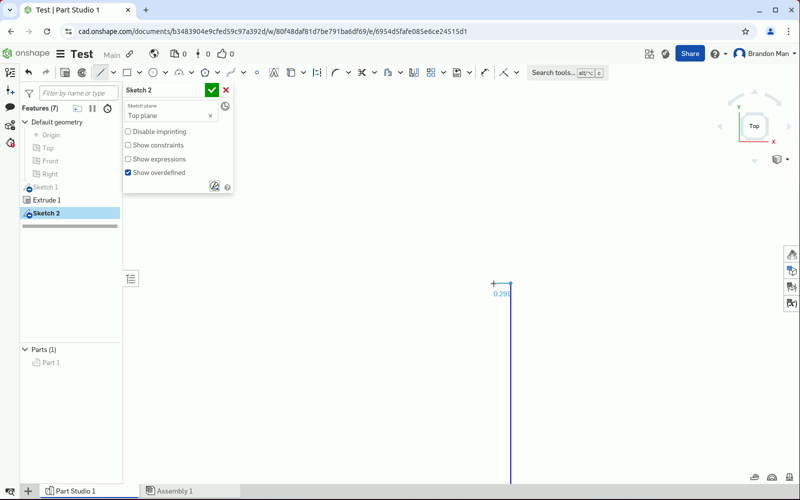
scroll(-6)
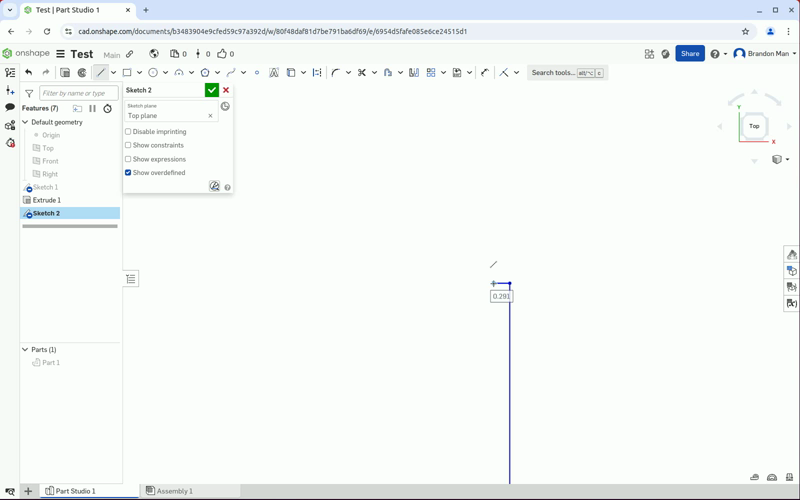
scroll(-6)
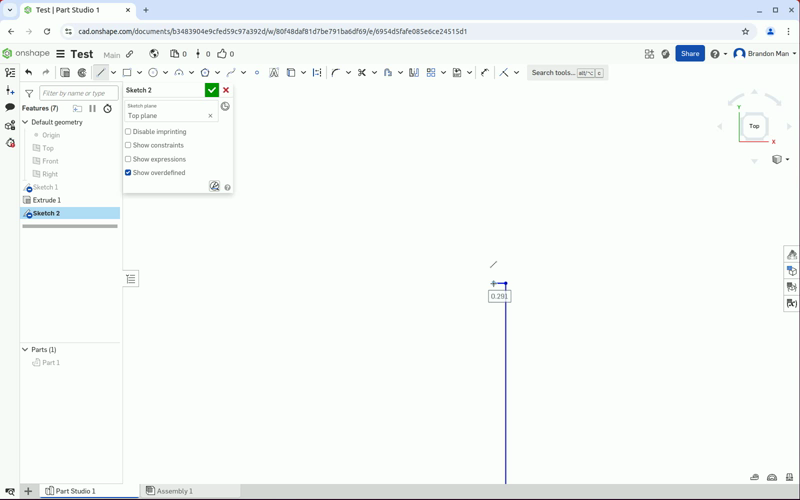
scroll(-6)
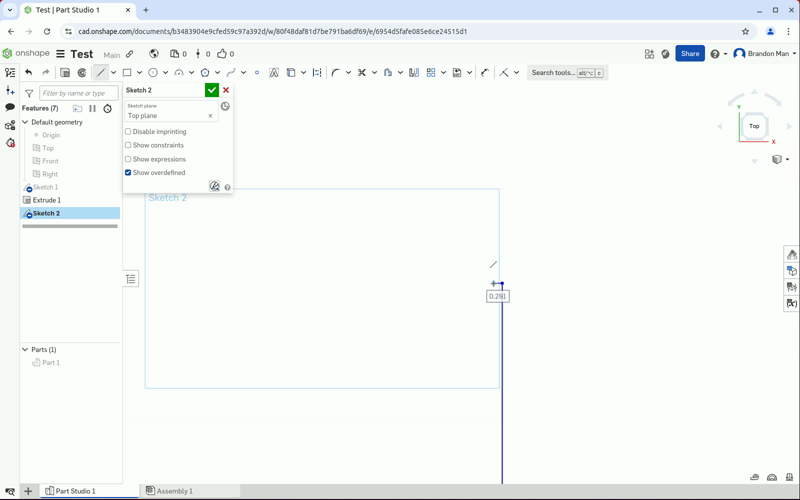
scroll(-6)
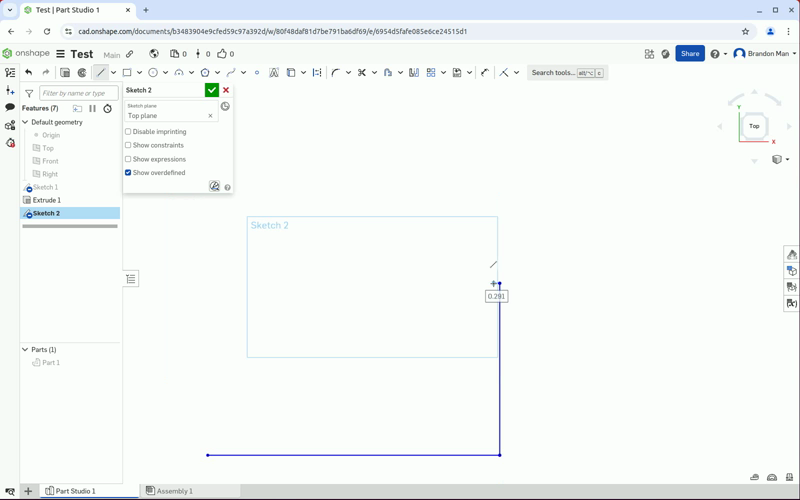
scroll(-6)
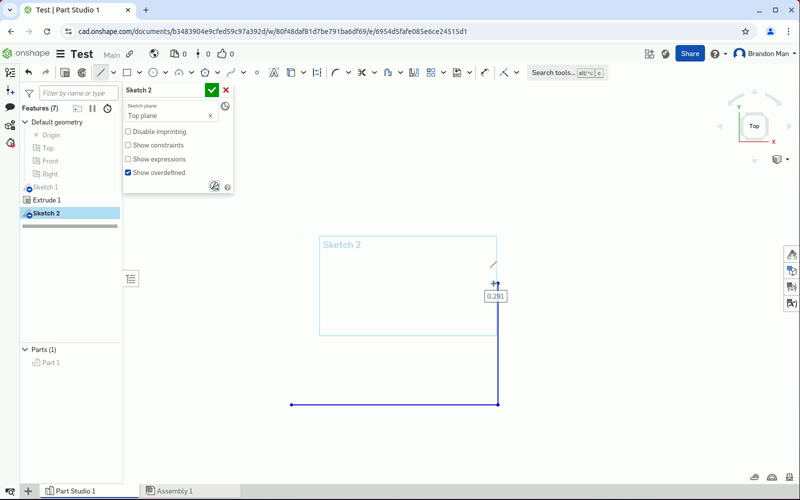
scroll(-6)
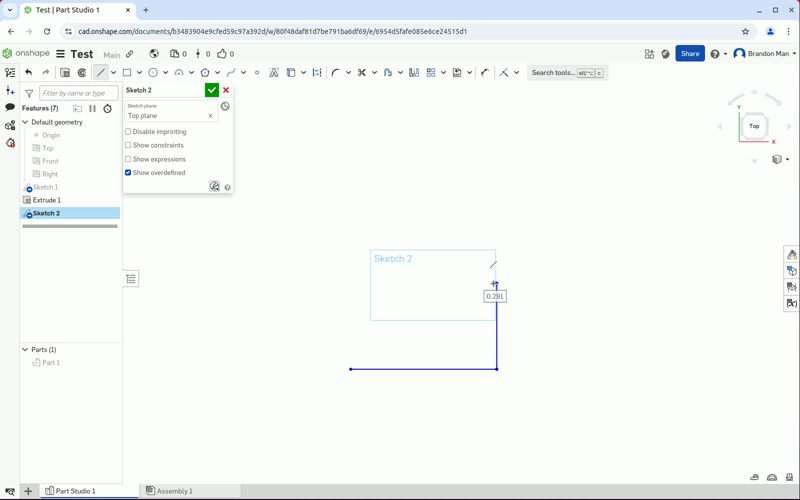
scroll(-6)
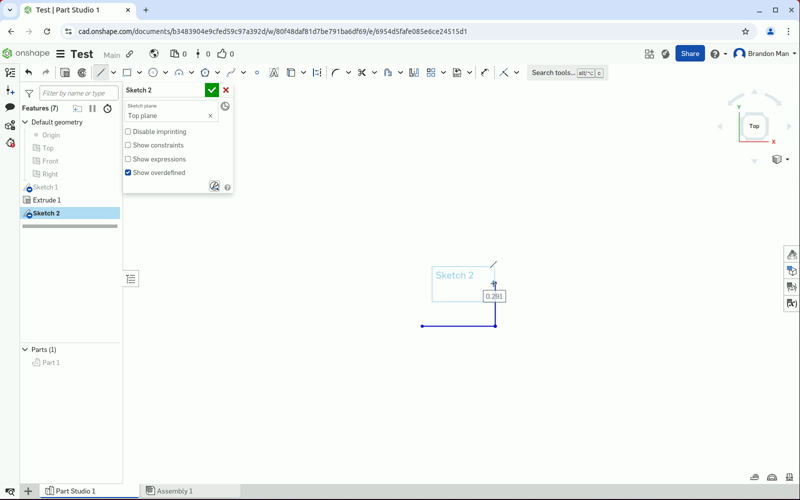
key_up(shift)
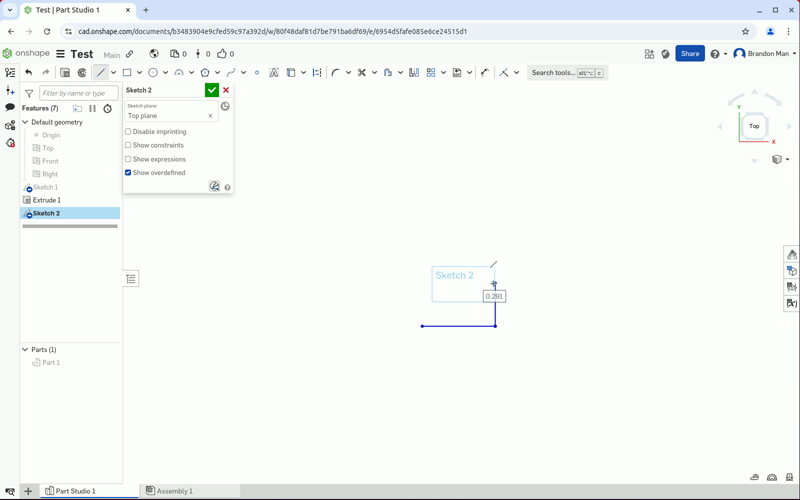
key_down(shift)
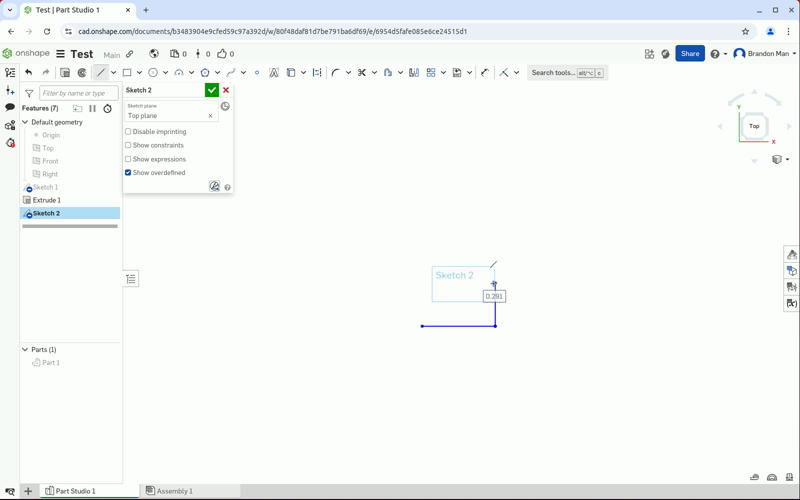
mouse_move(523, 283)
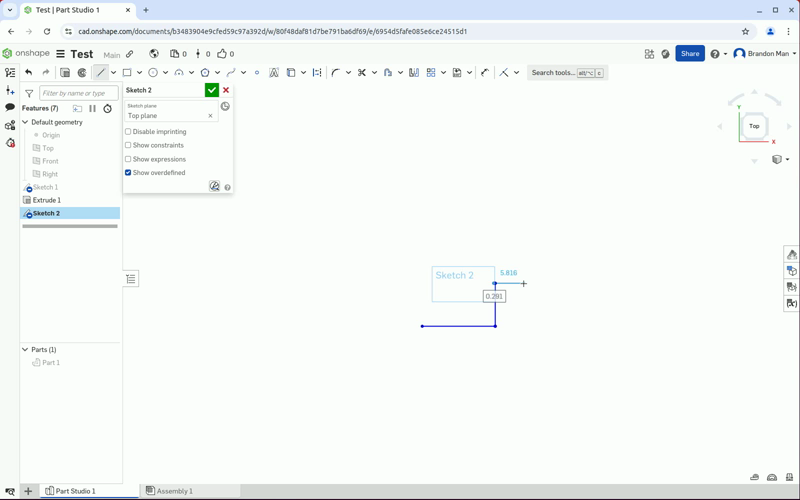
mouse_move(493, 324)
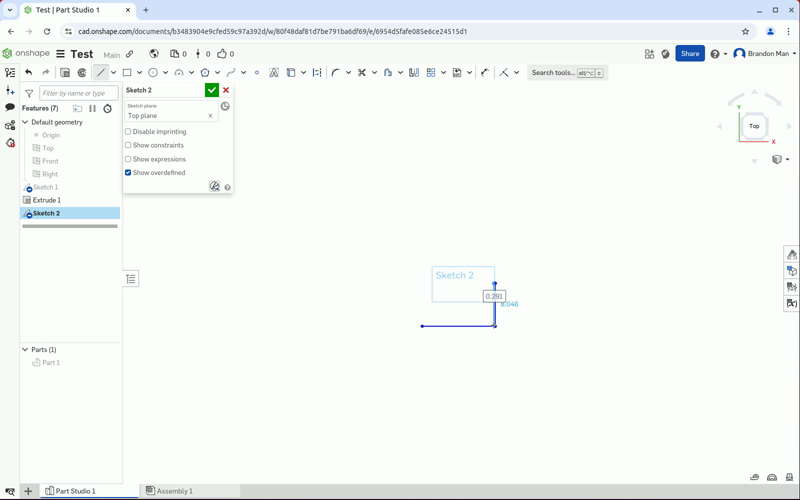
scroll(6)
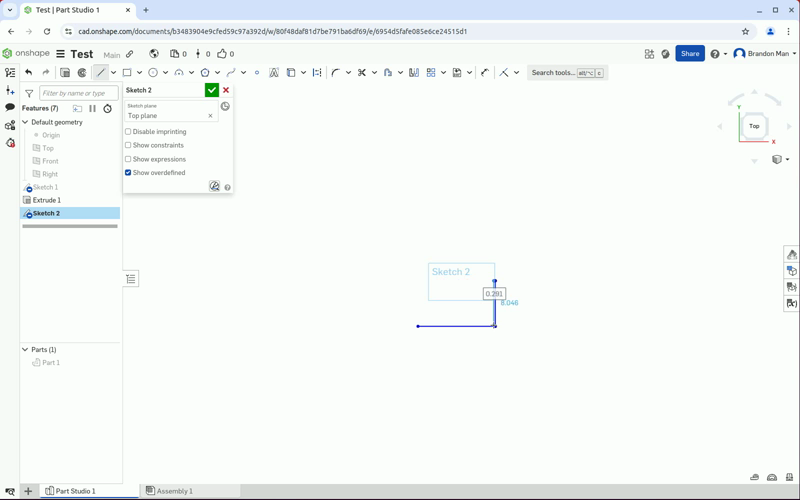
scroll(6)
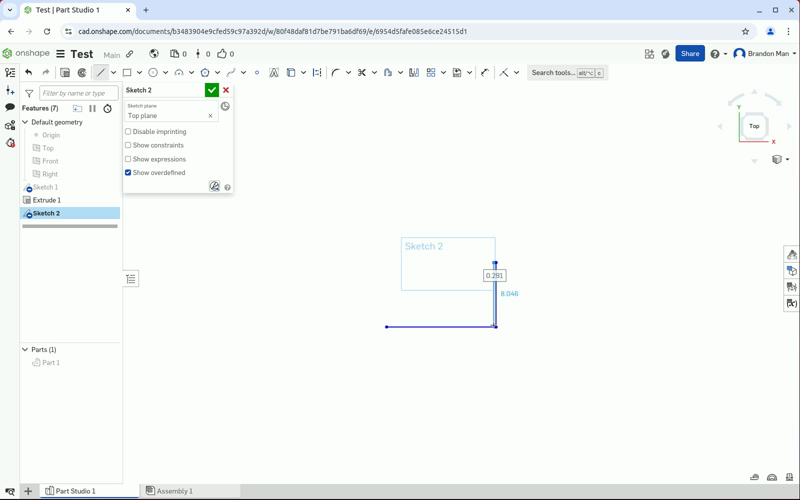
scroll(6)
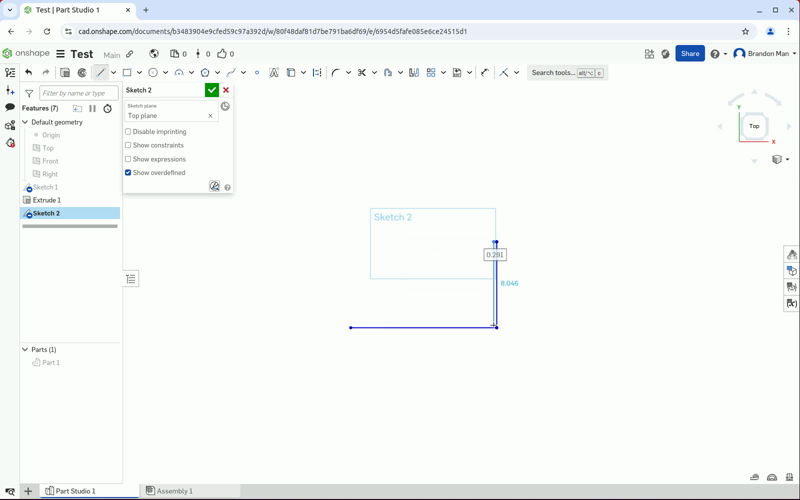
scroll(6)
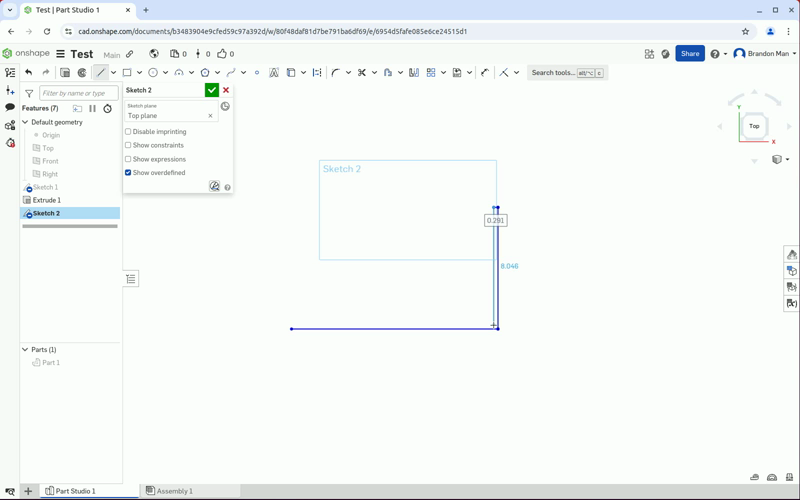
scroll(6)
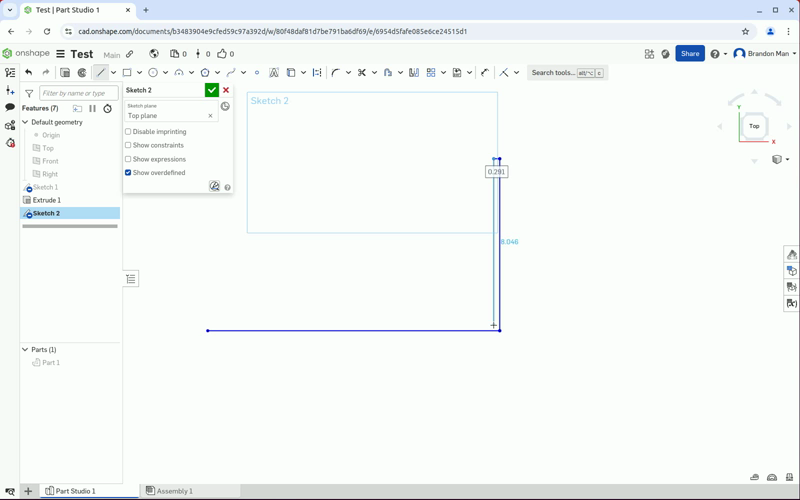
scroll(6)
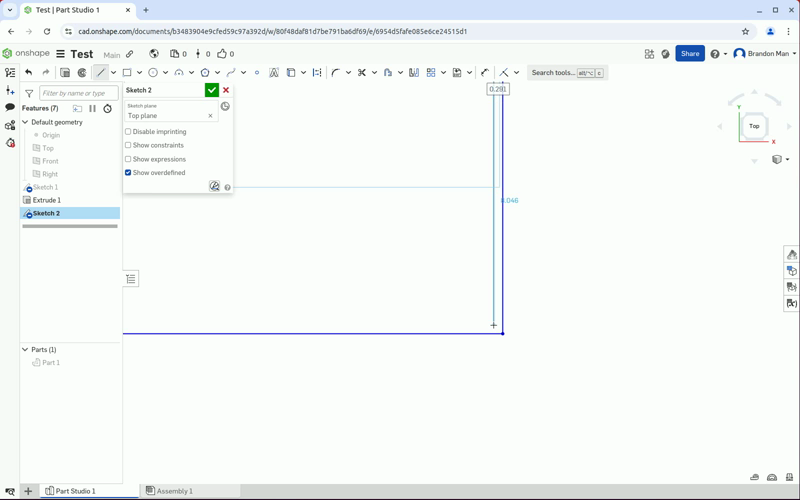
scroll(6)
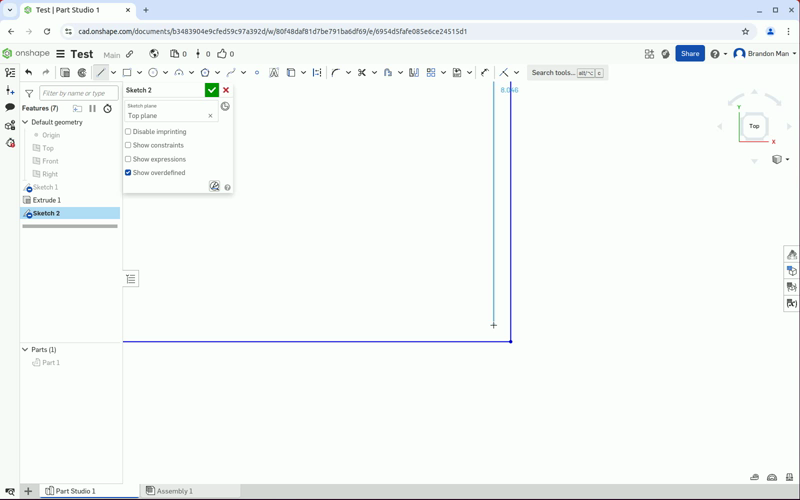
click(493, 324)
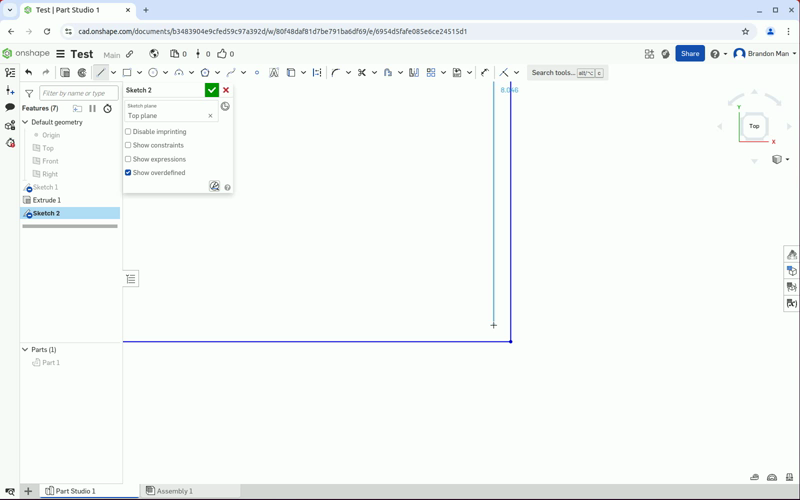
scroll(-6)
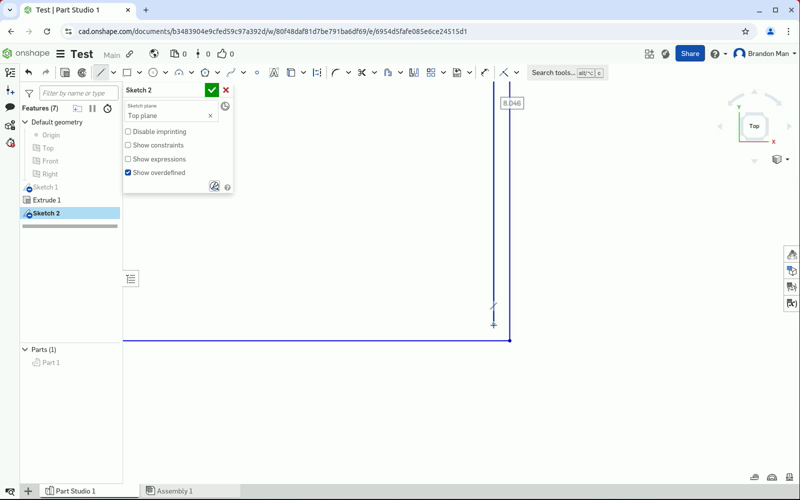
scroll(-6)
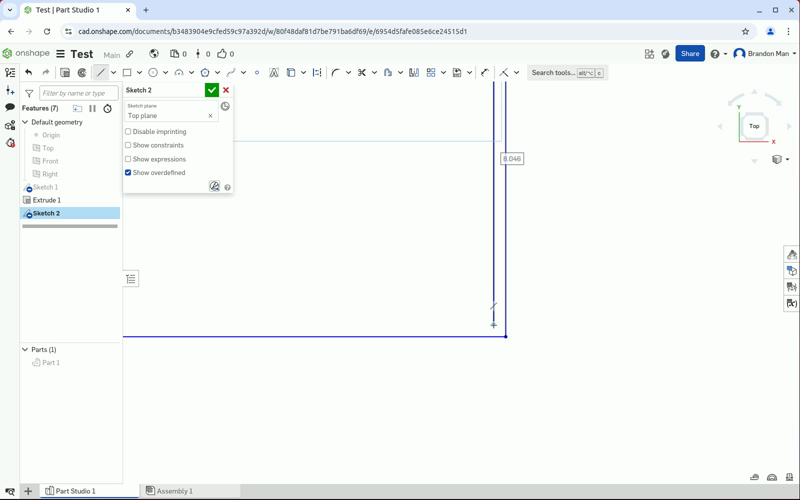
scroll(-6)
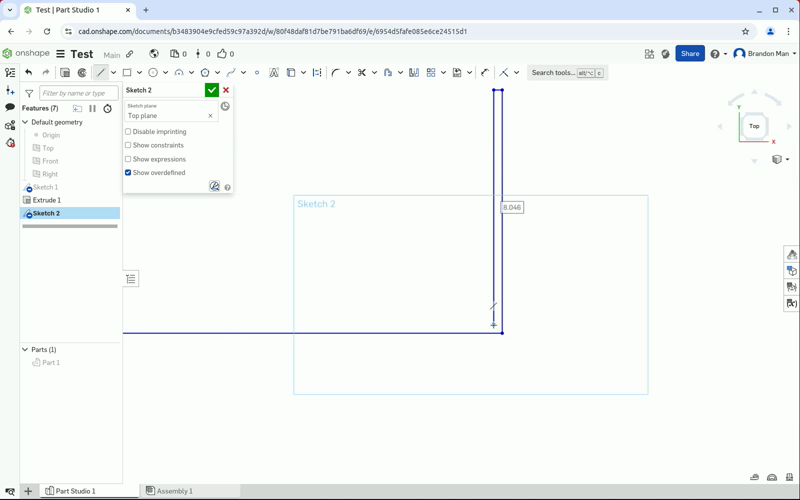
scroll(-6)
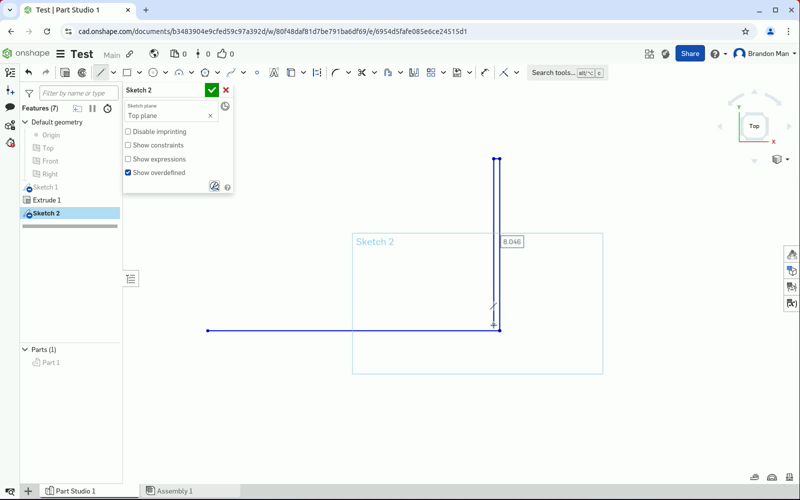
scroll(-6)
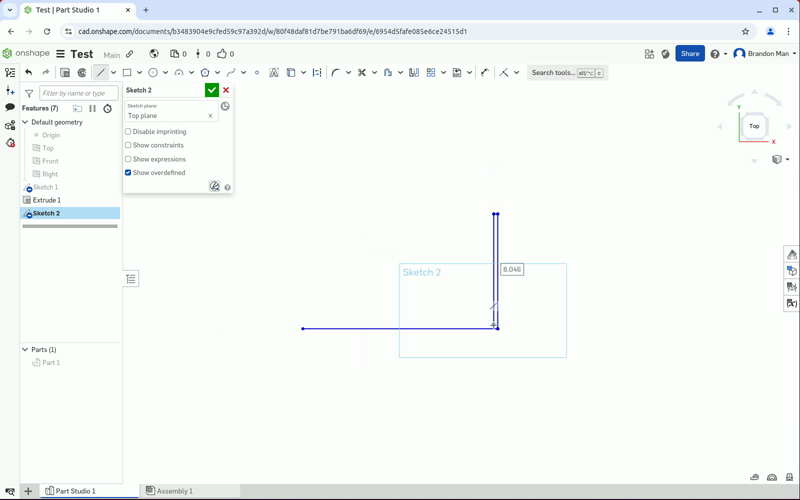
scroll(-6)
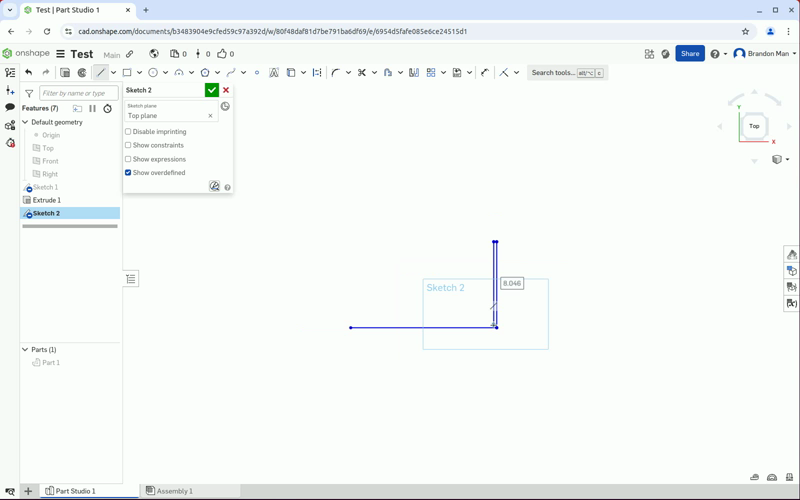
scroll(-6)
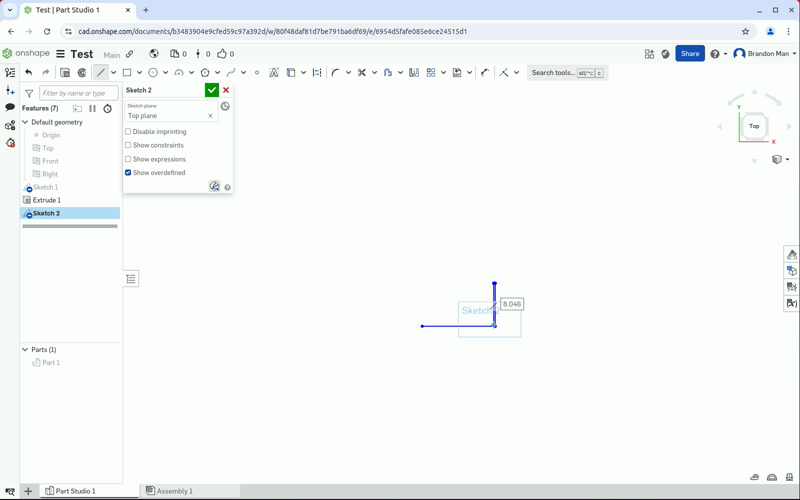
key_up(shift)
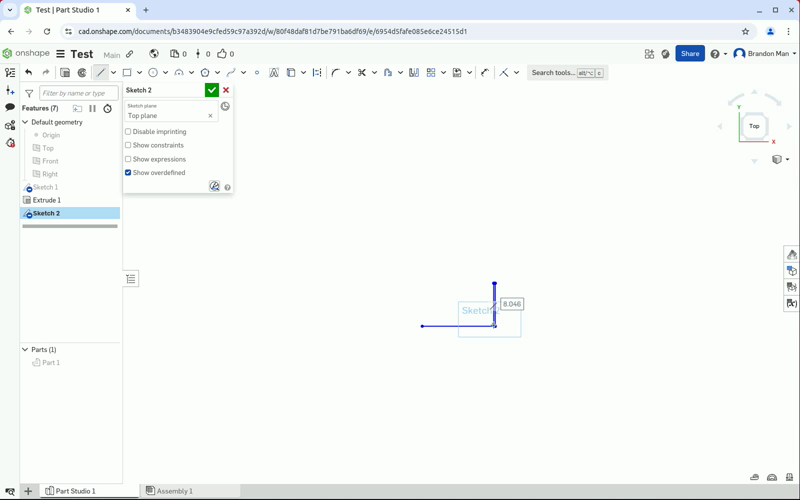
key_down(shift)
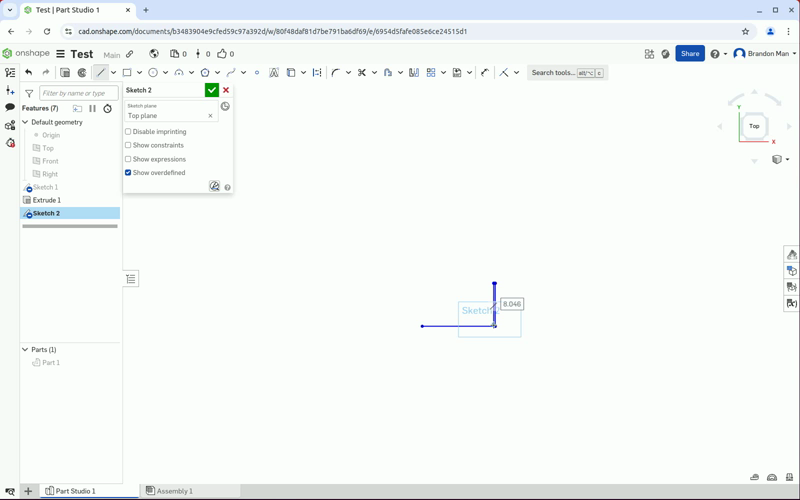
mouse_move(423, 324)
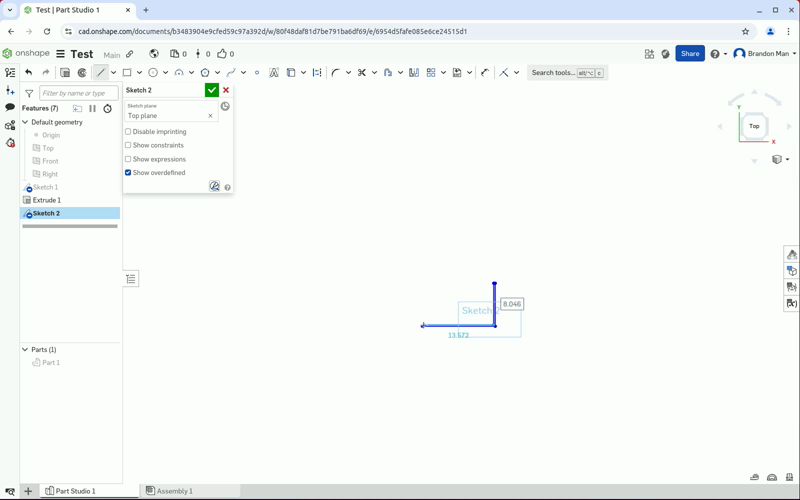
scroll(6)
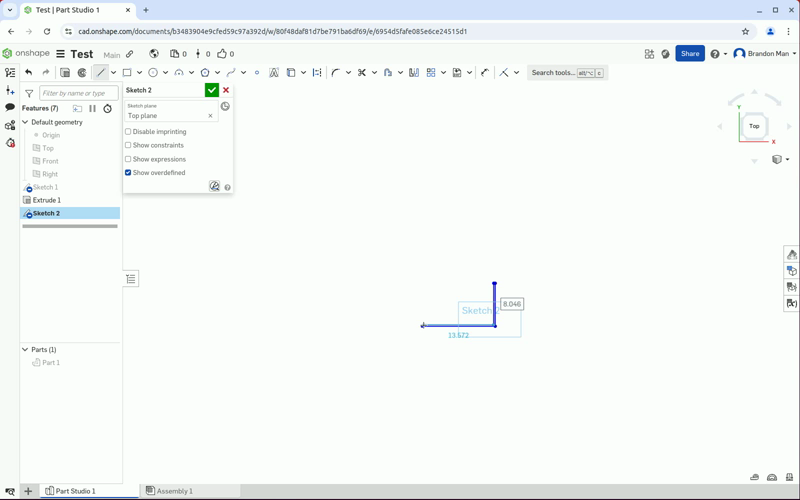
scroll(6)
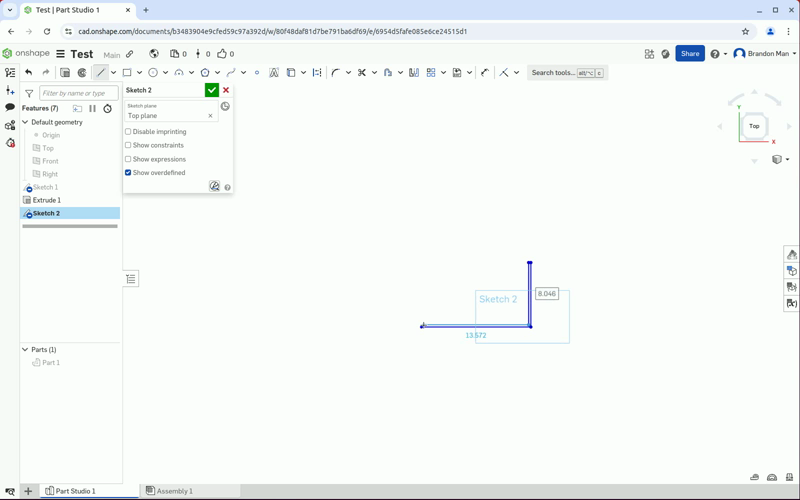
scroll(6)
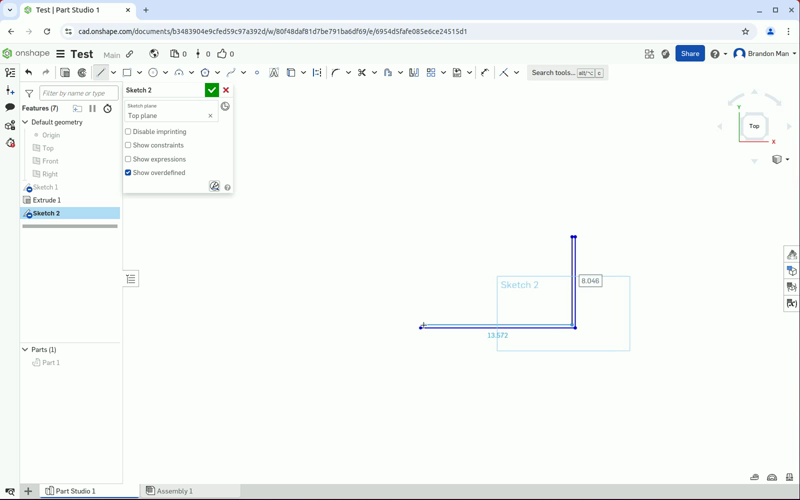
scroll(6)
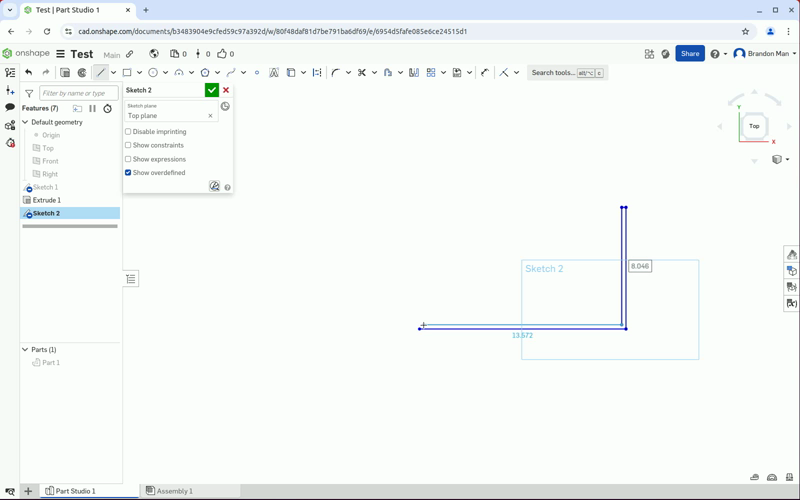
scroll(6)
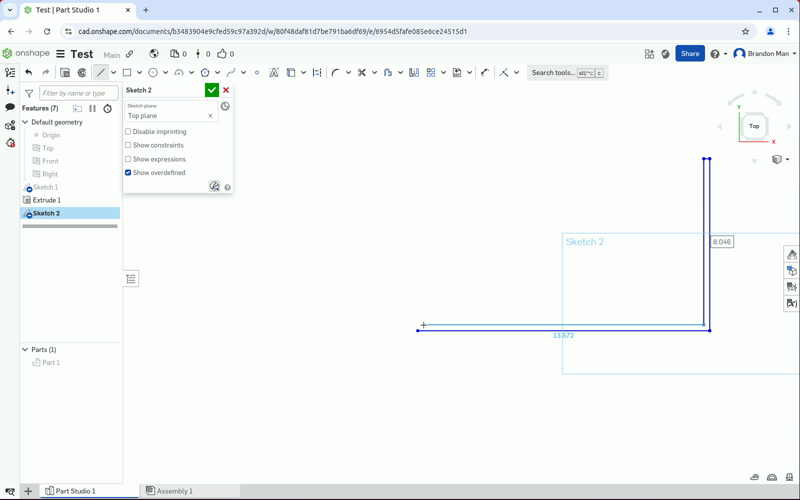
scroll(6)
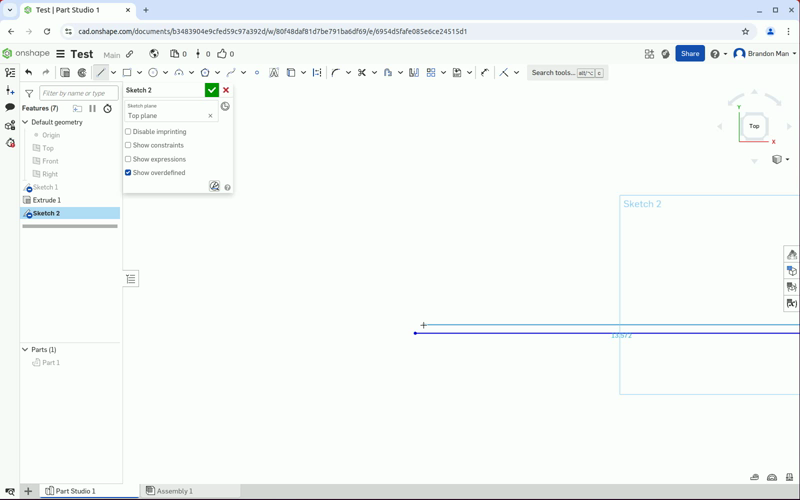
scroll(6)
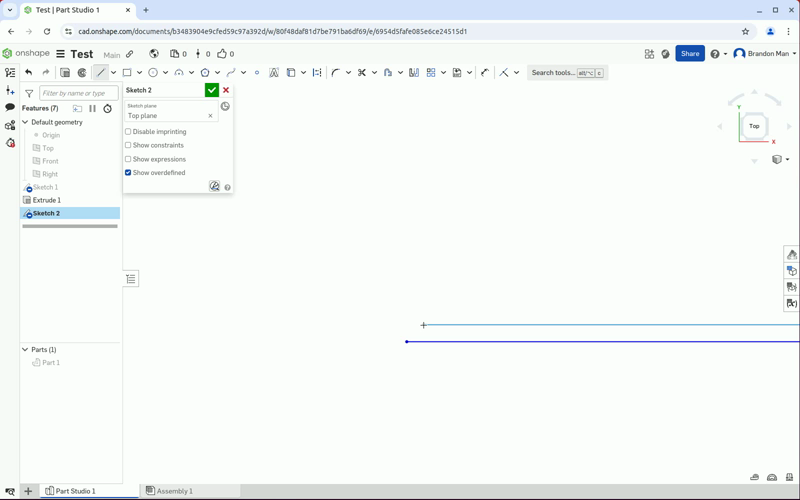
click(423, 324)
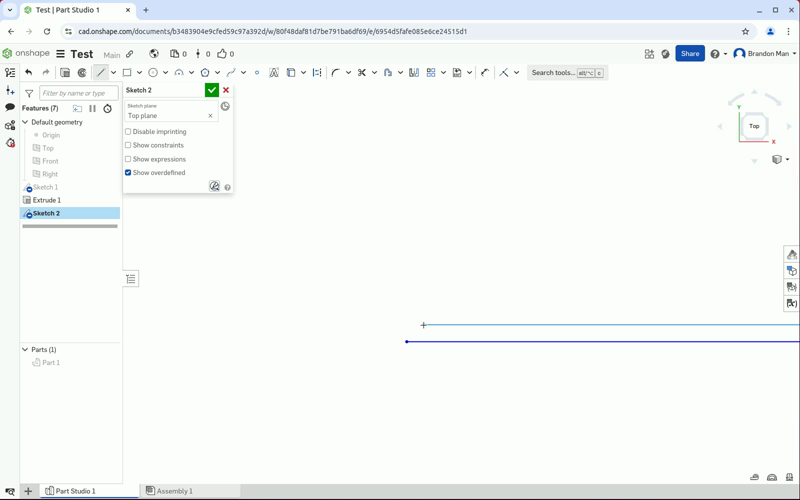
scroll(-6)
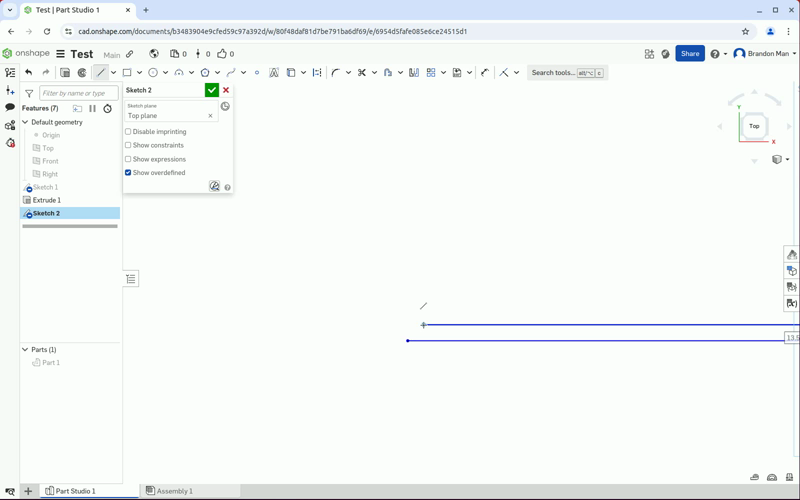
scroll(-6)
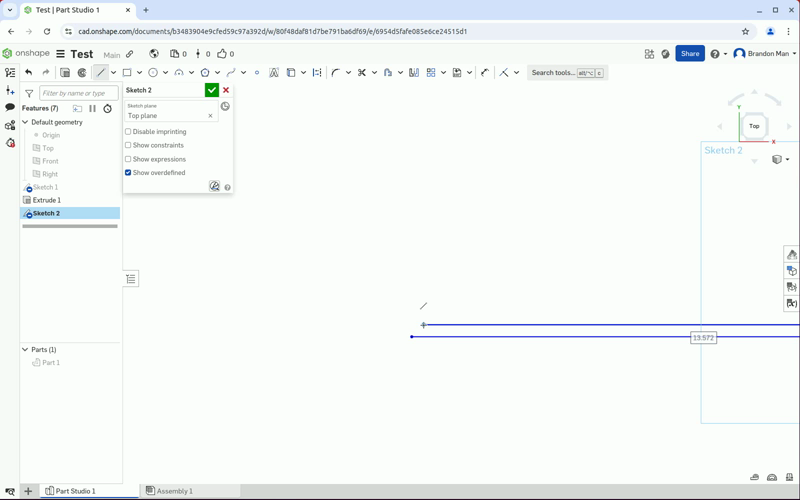
scroll(-6)
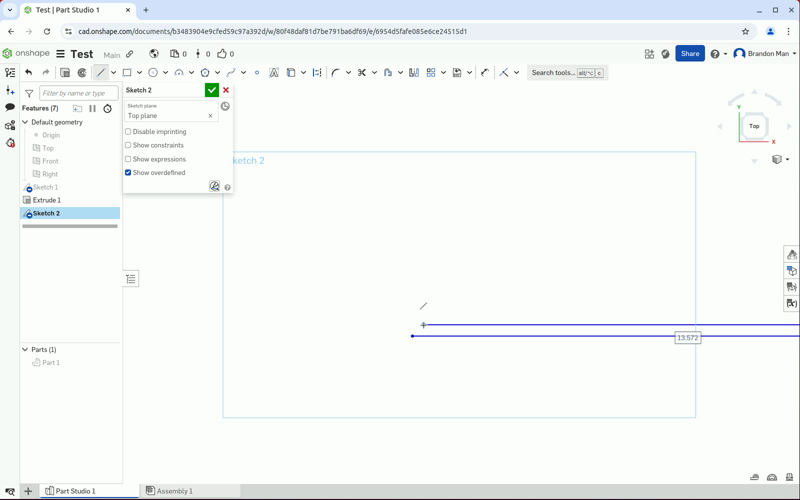
scroll(-6)
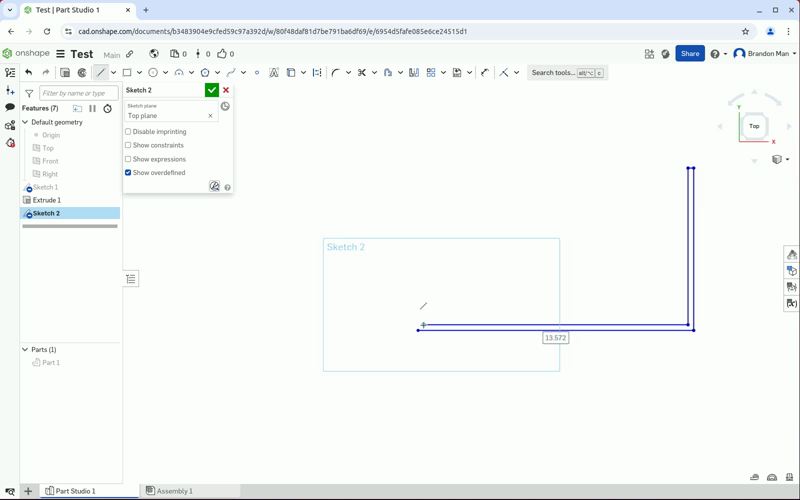
scroll(-6)
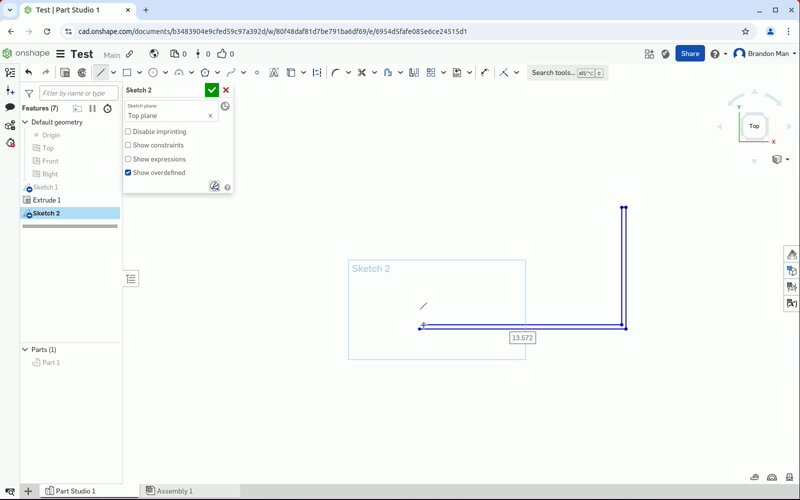
scroll(-6)
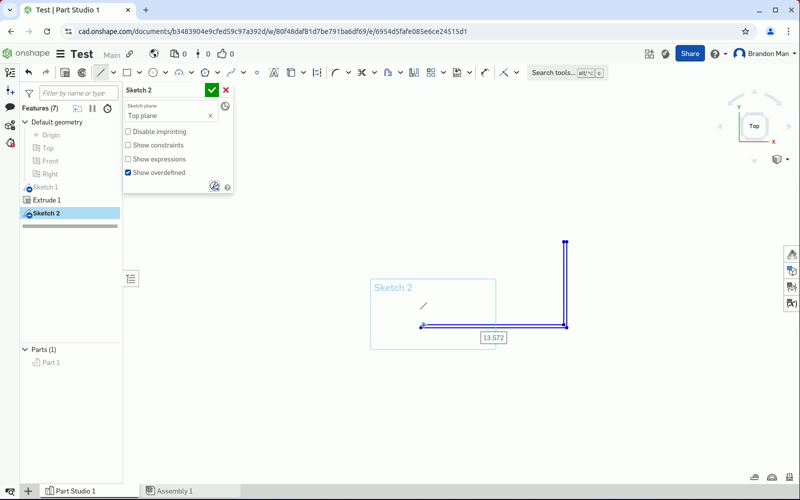
scroll(-6)
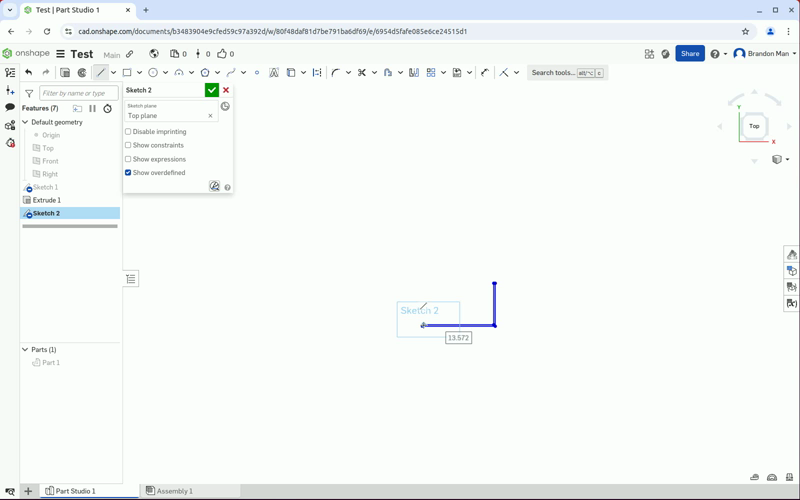
key_up(shift)
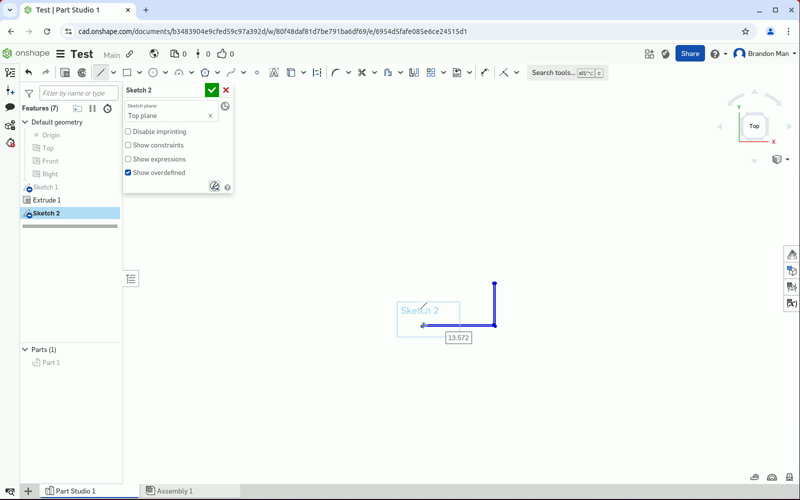
key_down(shift)
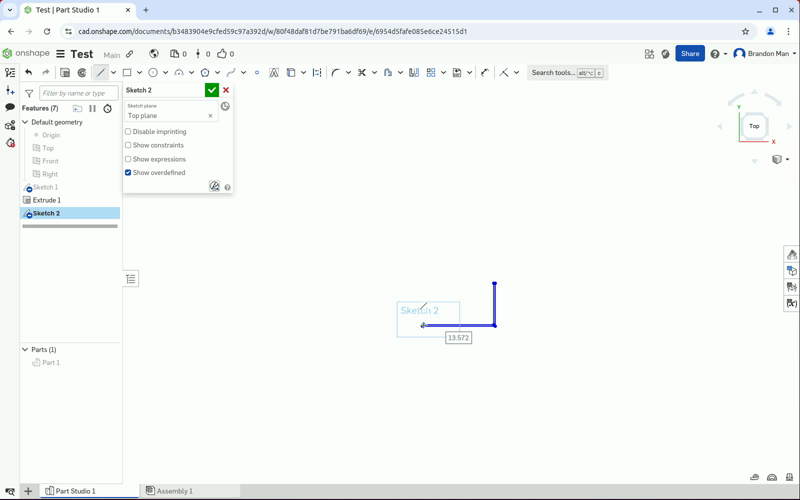
mouse_move(423, 258)
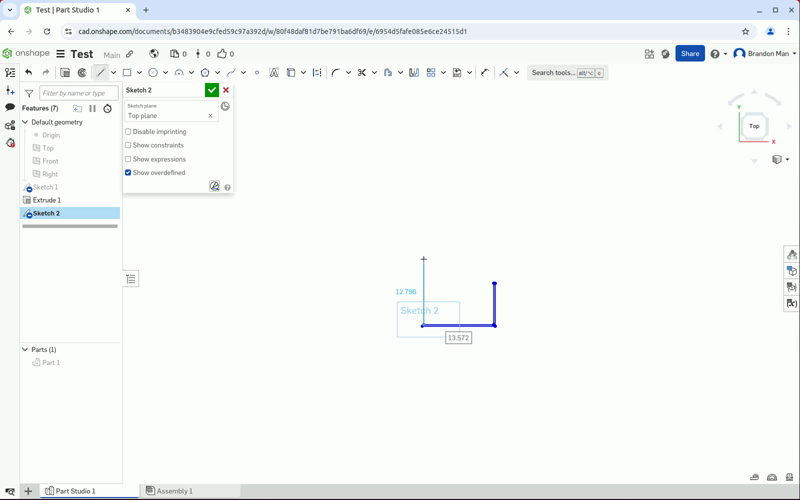
click(423, 258)
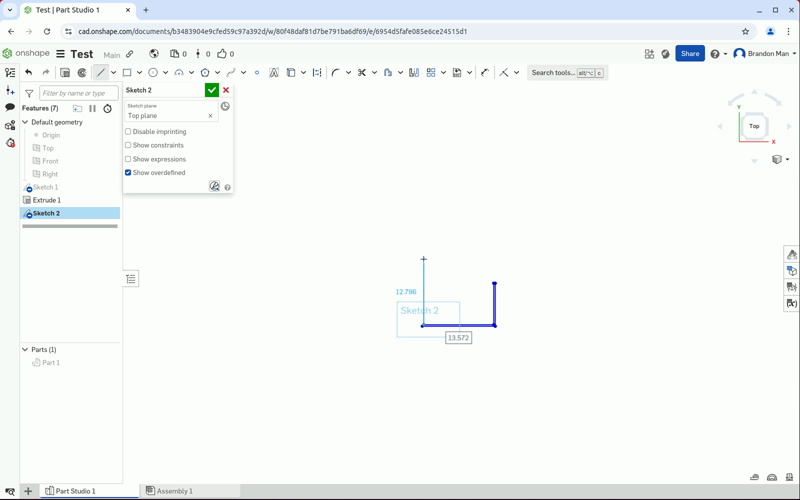
key_up(shift)
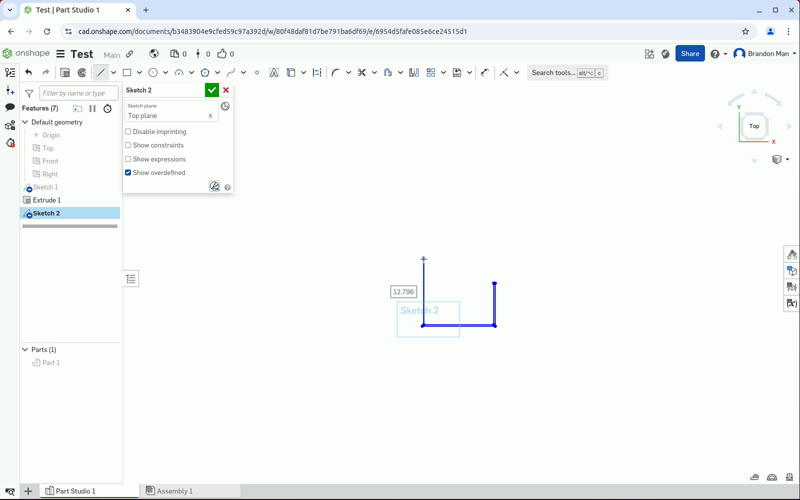
key_down(shift)
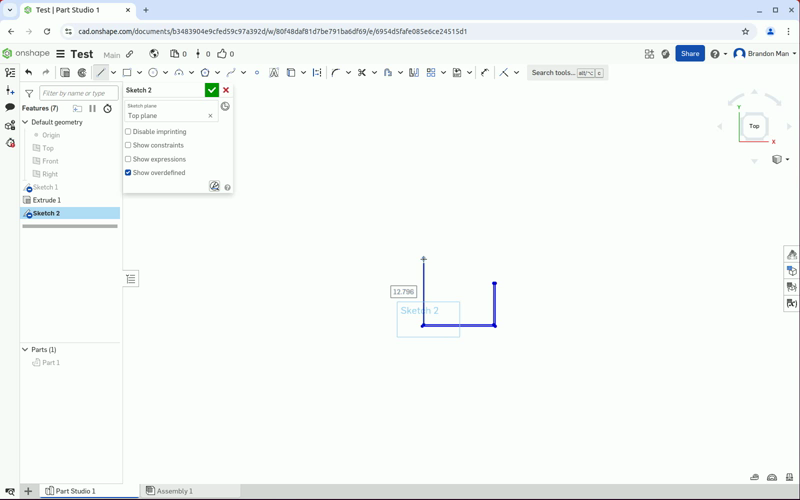
mouse_move(453, 258)
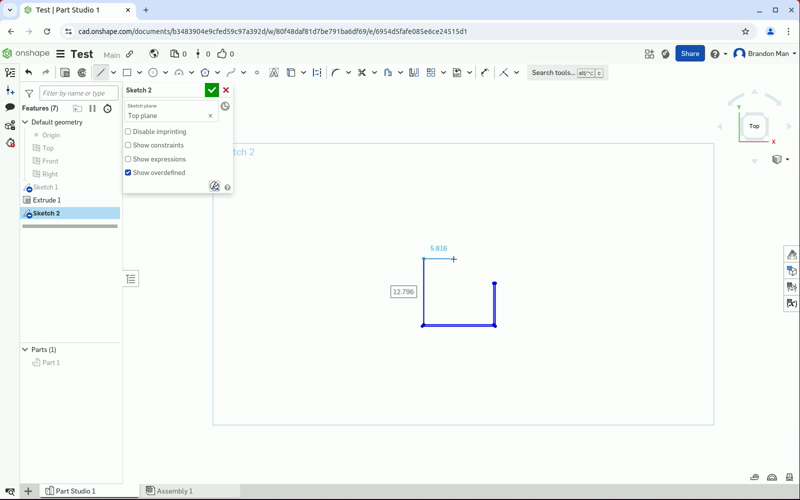
mouse_move(422, 258)
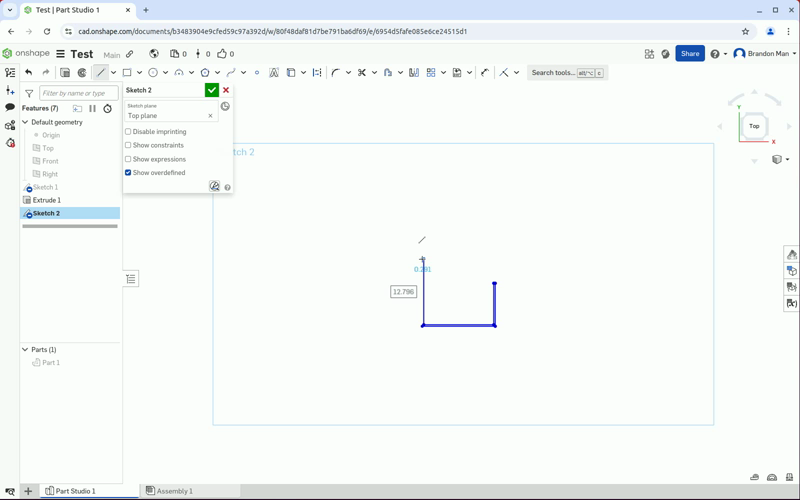
scroll(6)
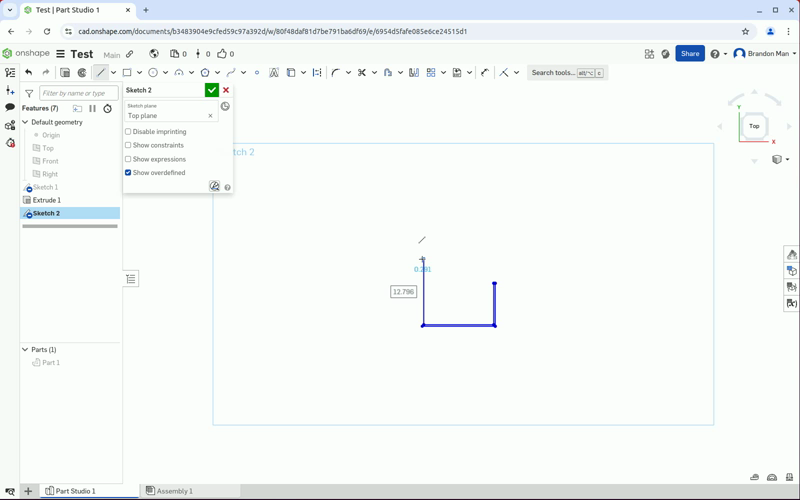
scroll(6)
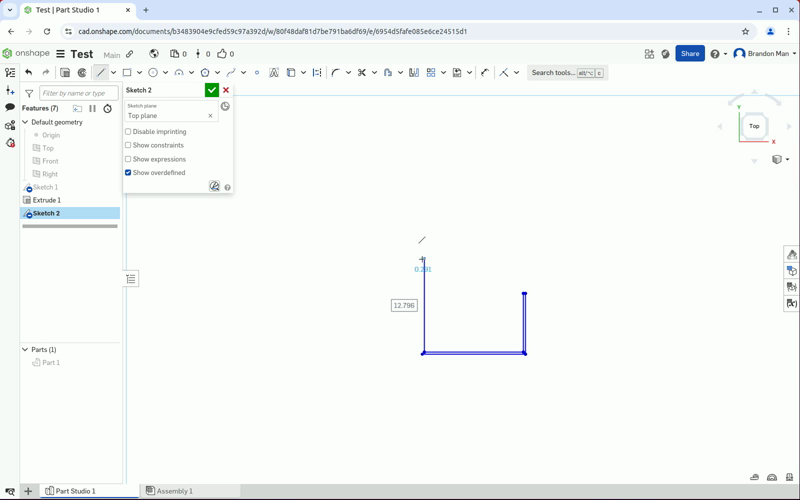
scroll(6)
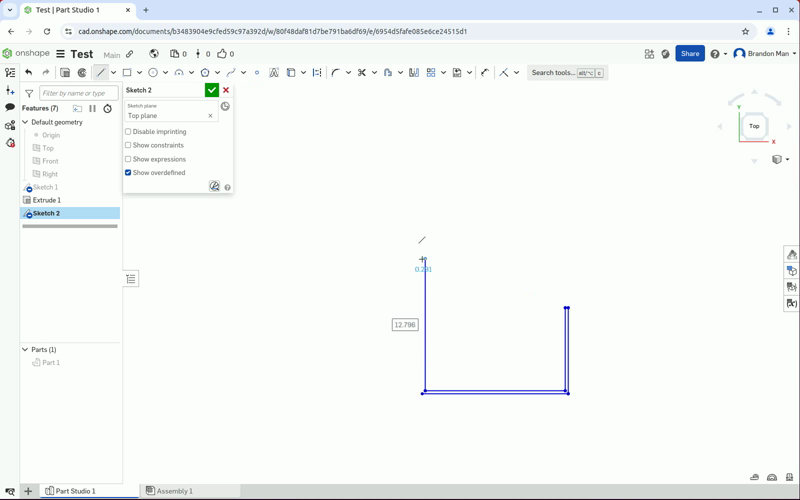
scroll(6)
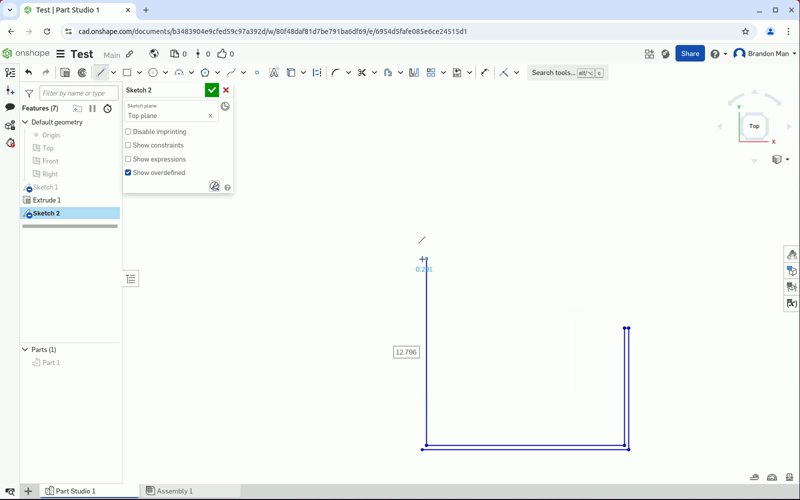
scroll(6)
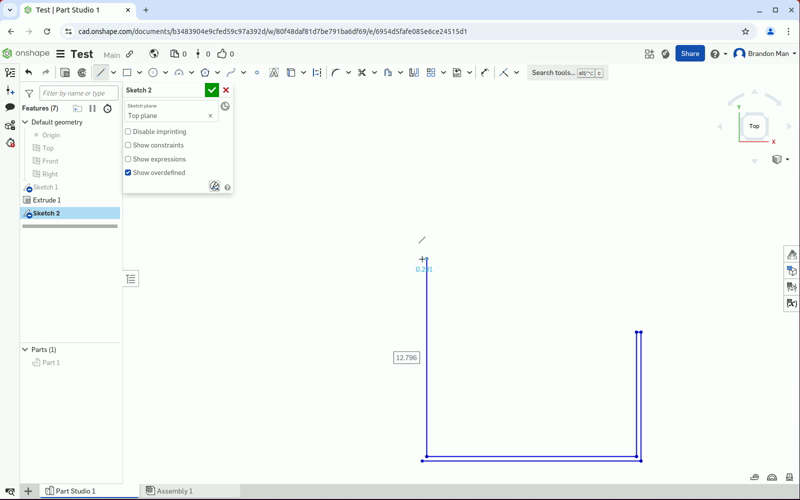
scroll(6)
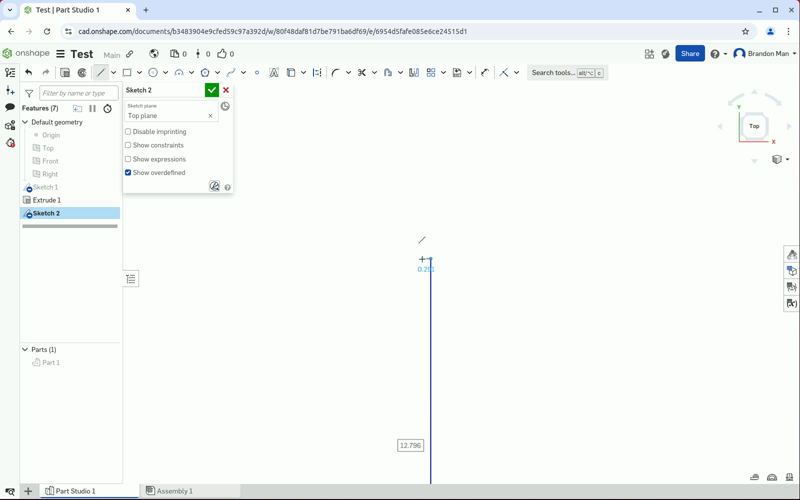
scroll(6)
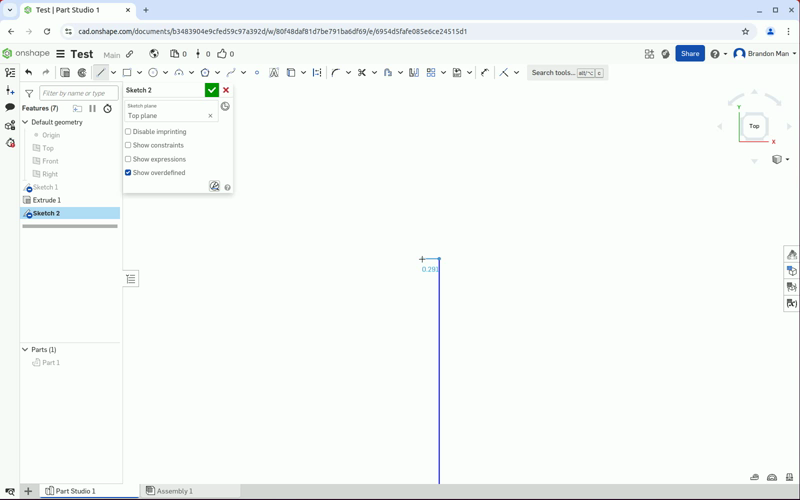
click(422, 258)
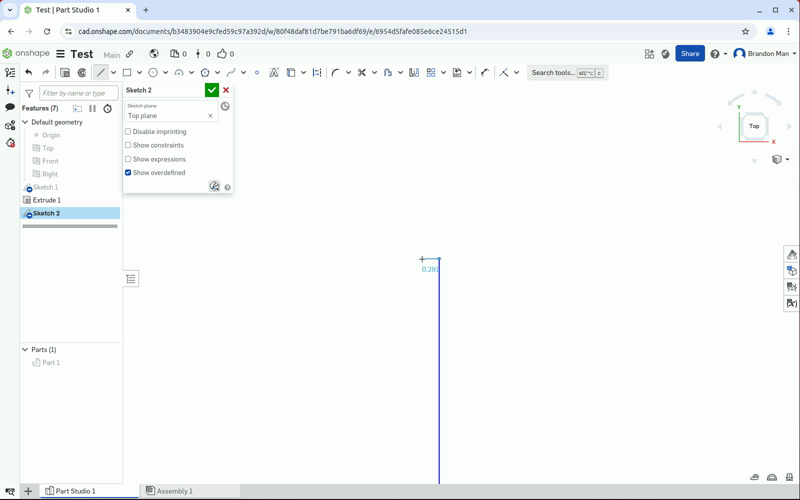
scroll(-6)
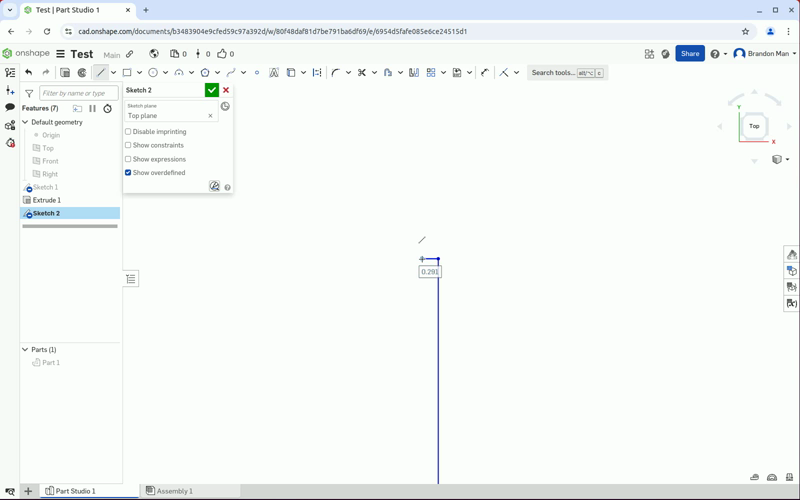
scroll(-6)
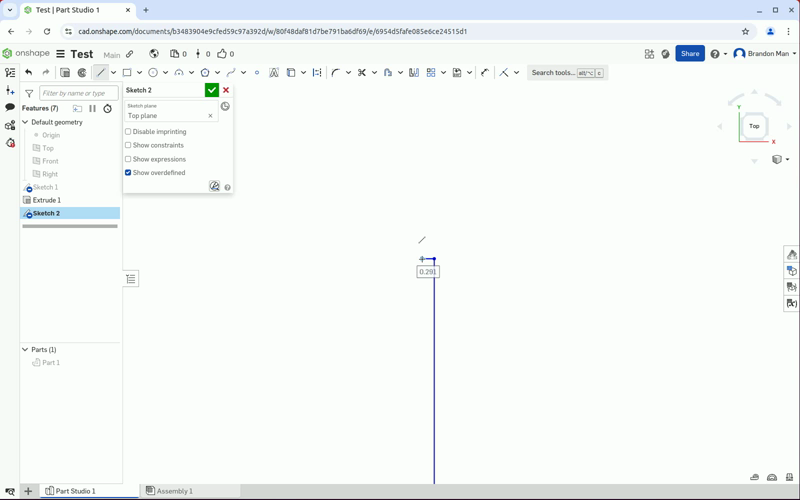
scroll(-6)
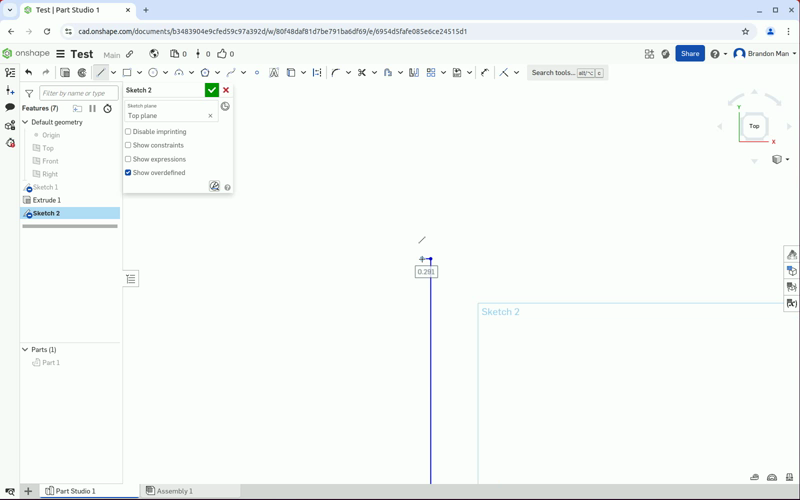
scroll(-6)
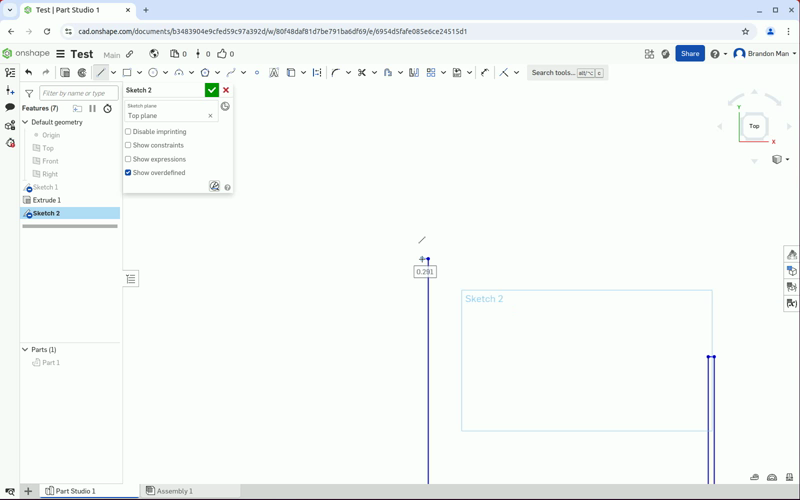
scroll(-6)
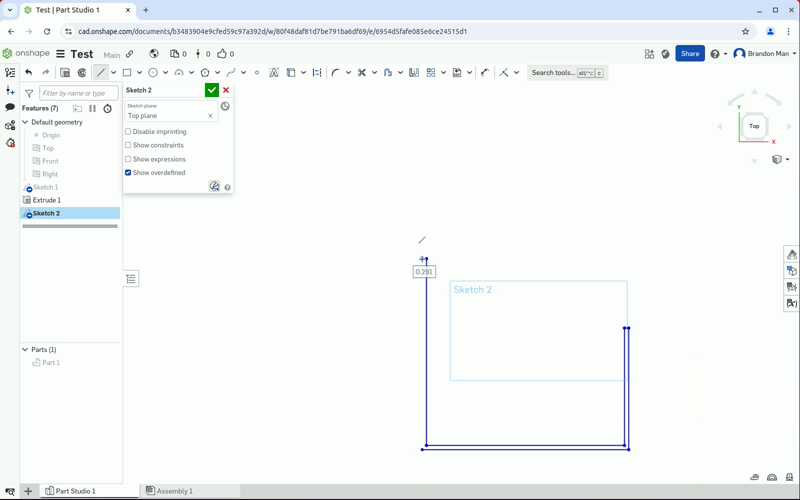
scroll(-6)
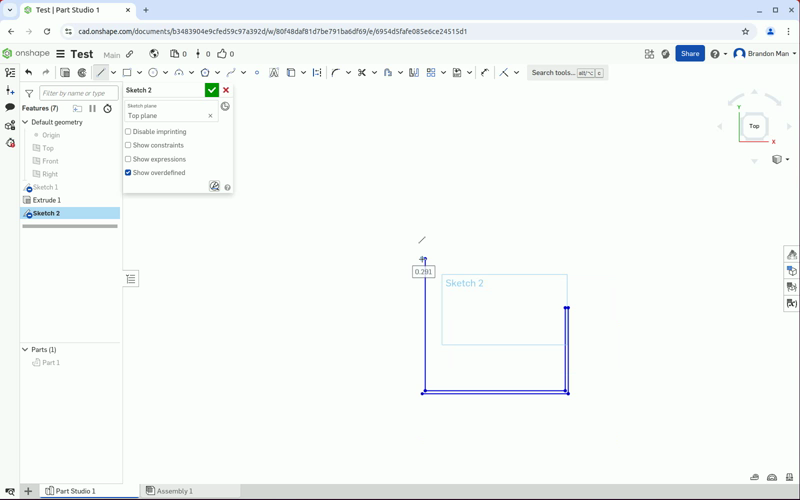
scroll(-6)
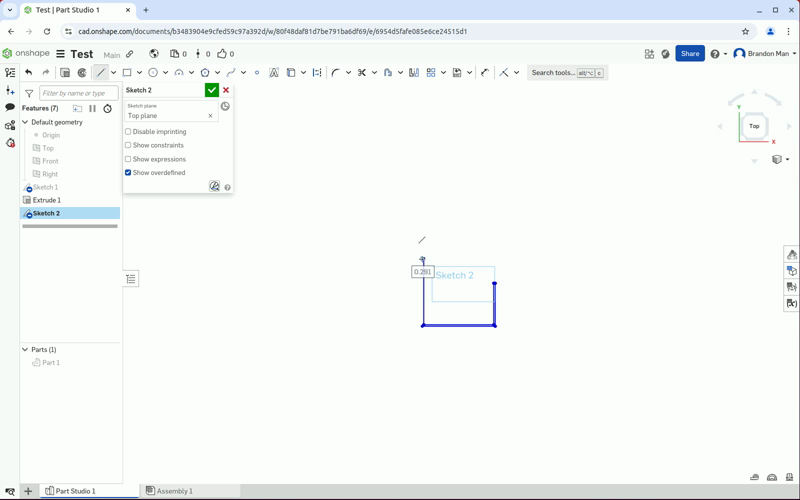
key_up(shift)
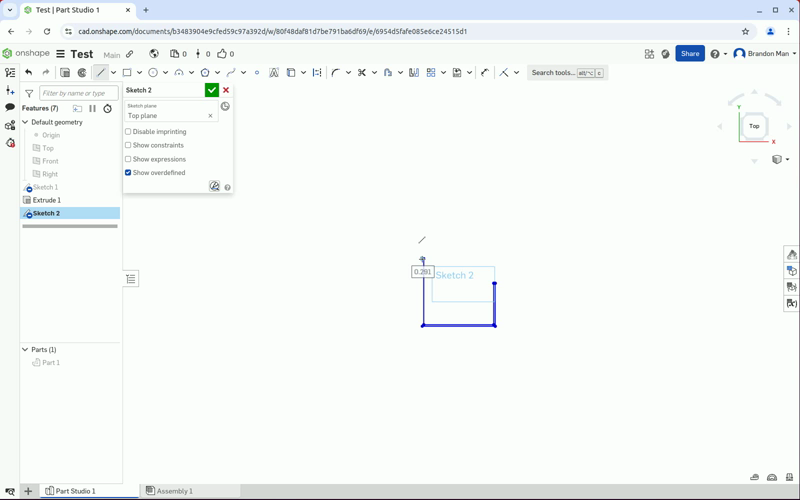
key_down(shift)
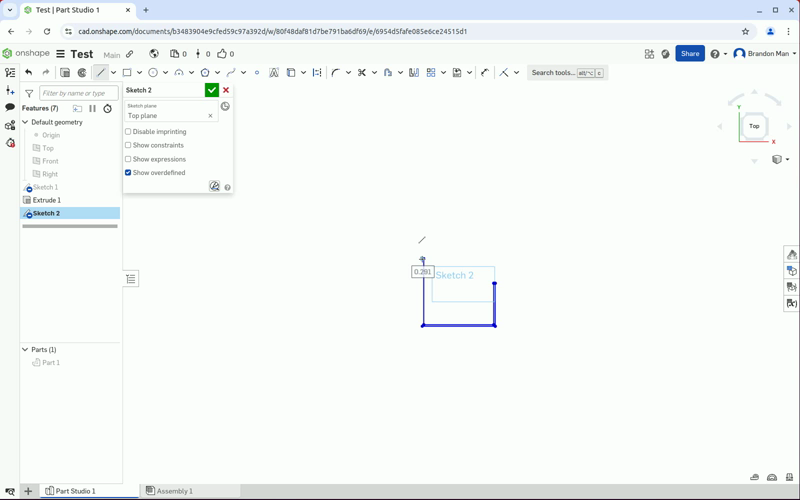
mouse_move(422, 326)
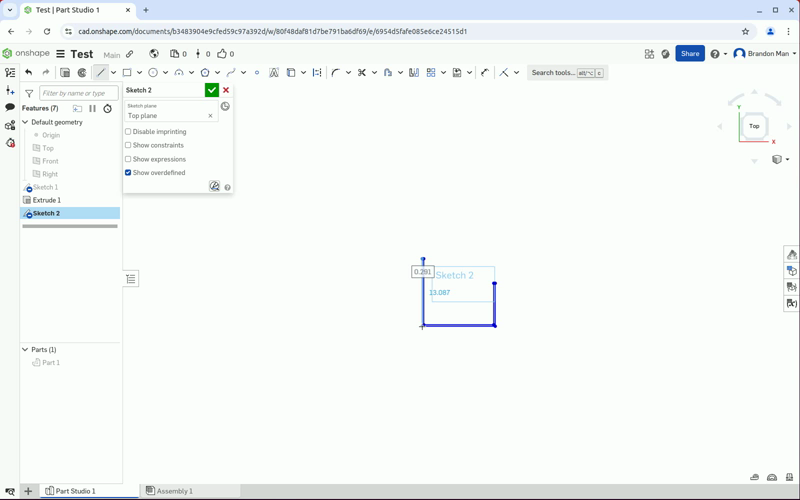
scroll(6)
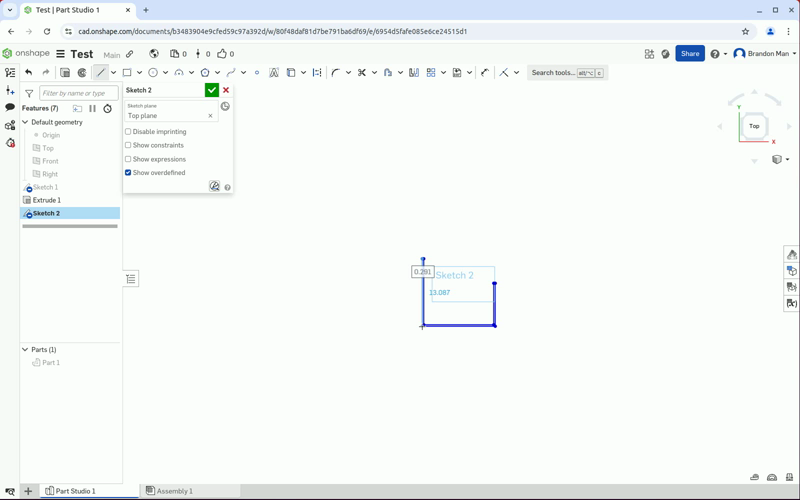
scroll(6)
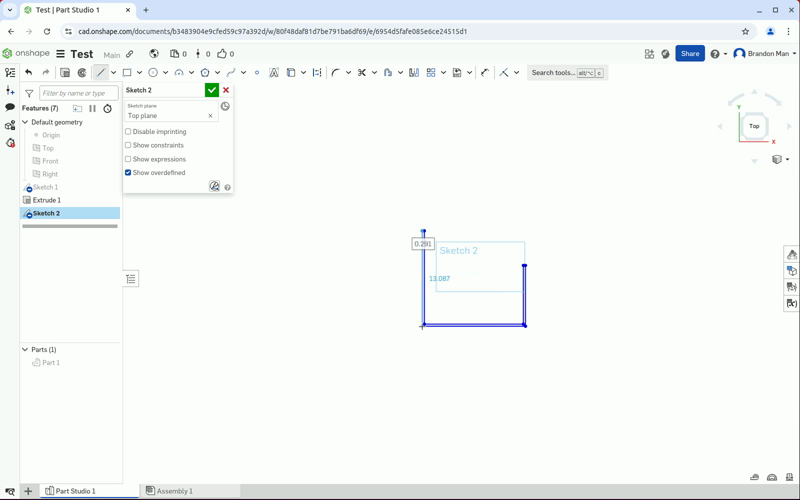
scroll(6)
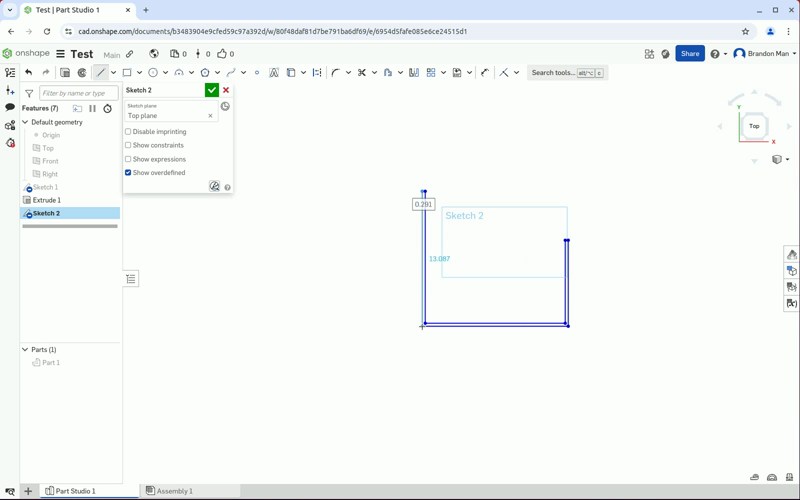
scroll(6)
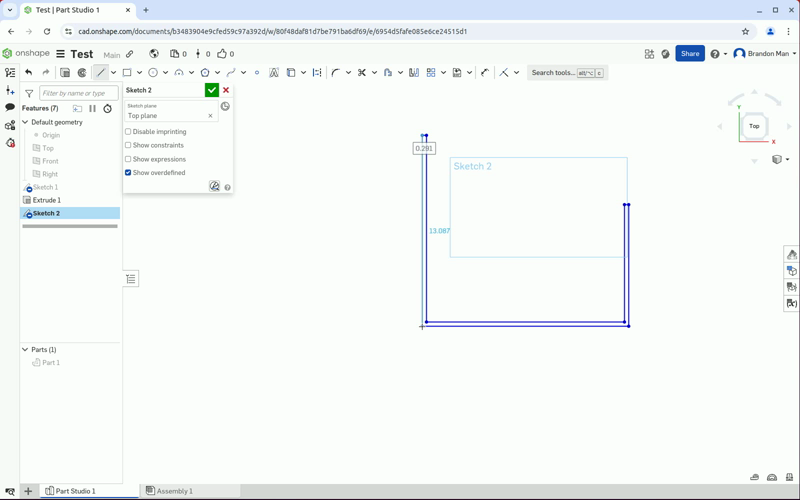
scroll(6)
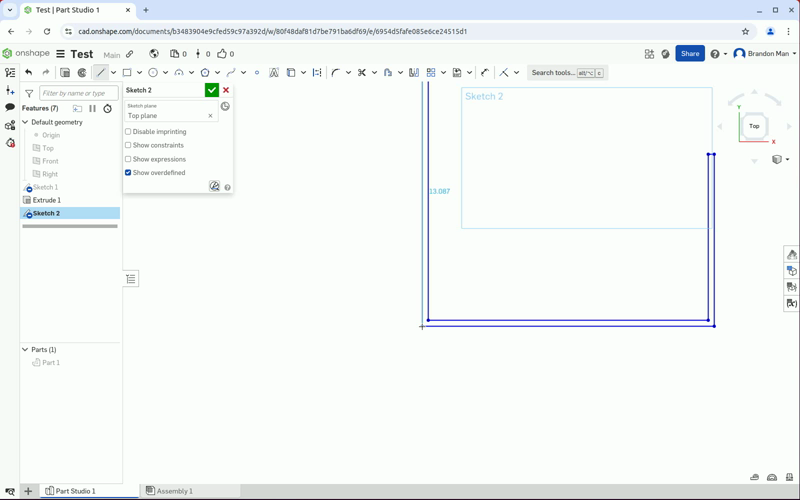
scroll(6)
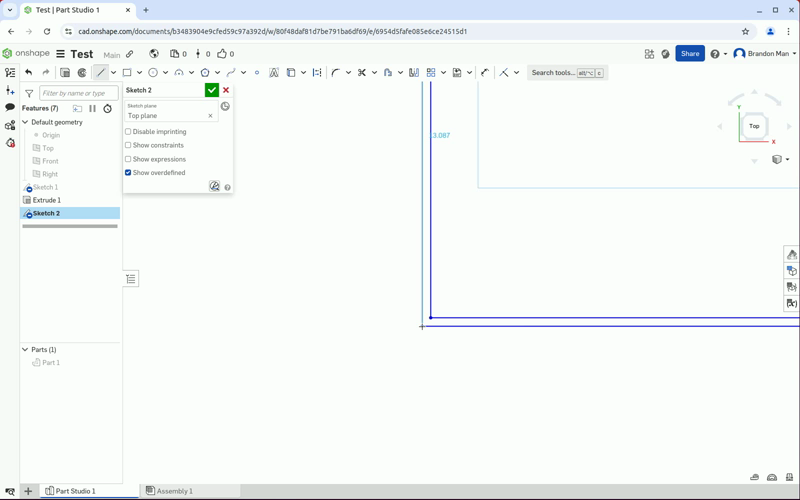
scroll(6)
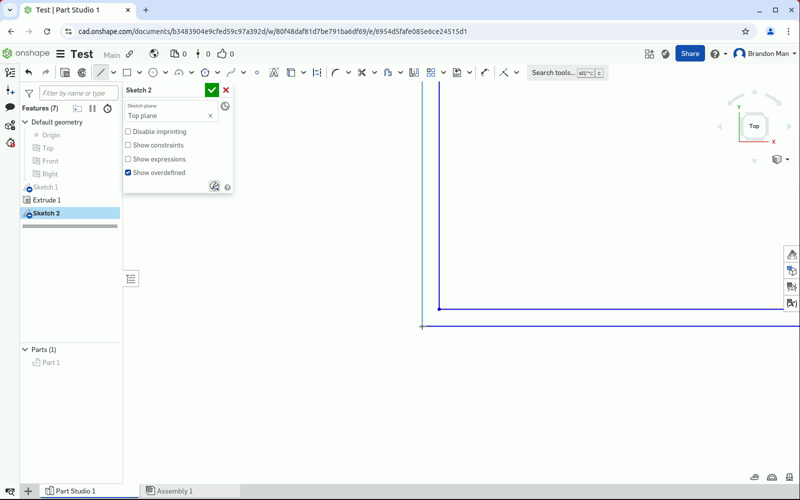
key_up(shift)
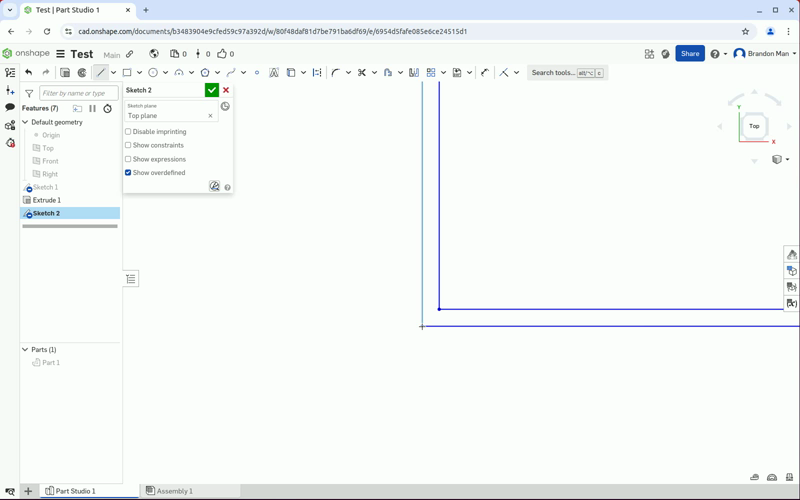
click(422, 326)
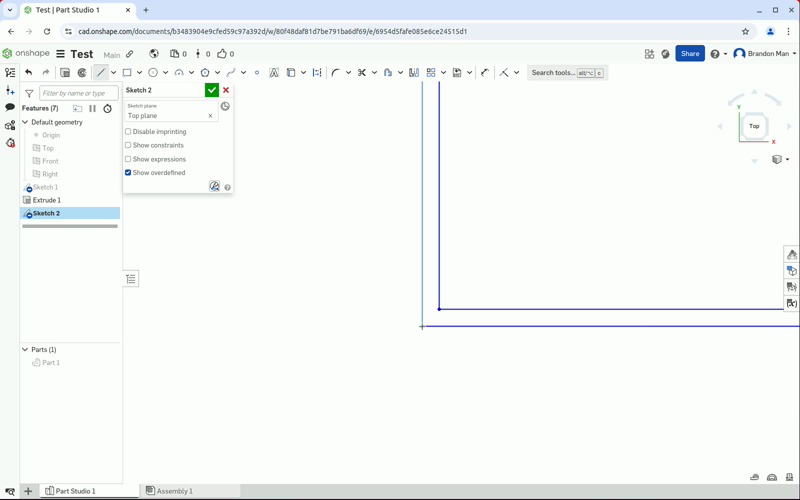
scroll(-6)
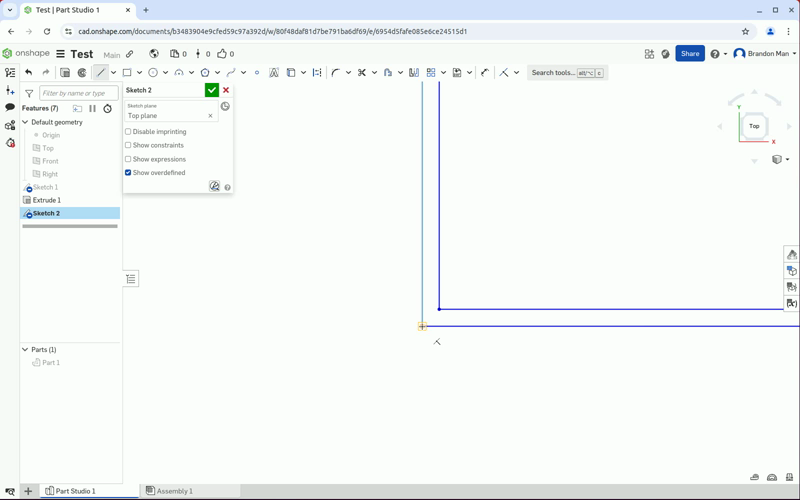
scroll(-6)
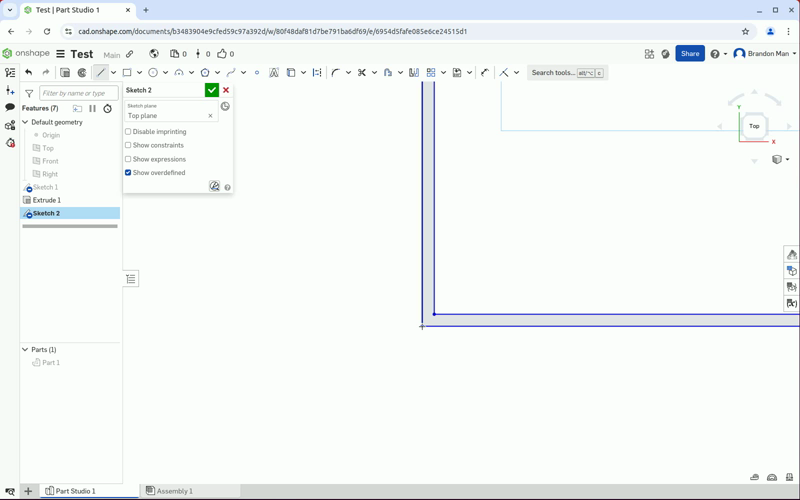
scroll(-6)
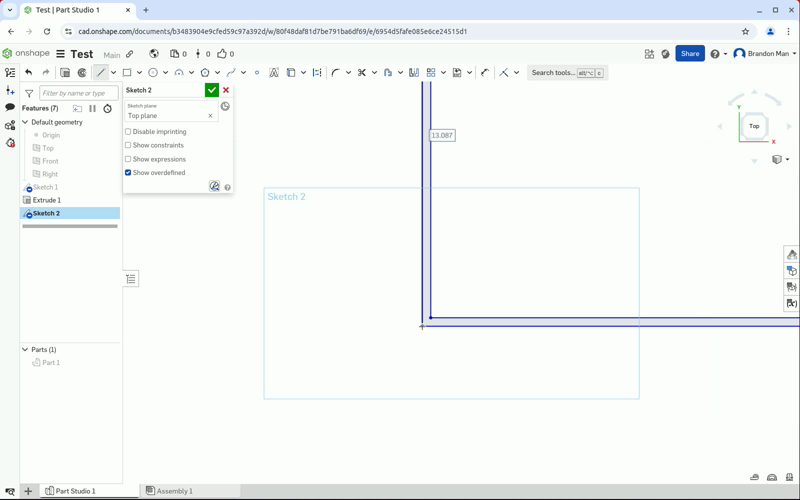
scroll(-6)
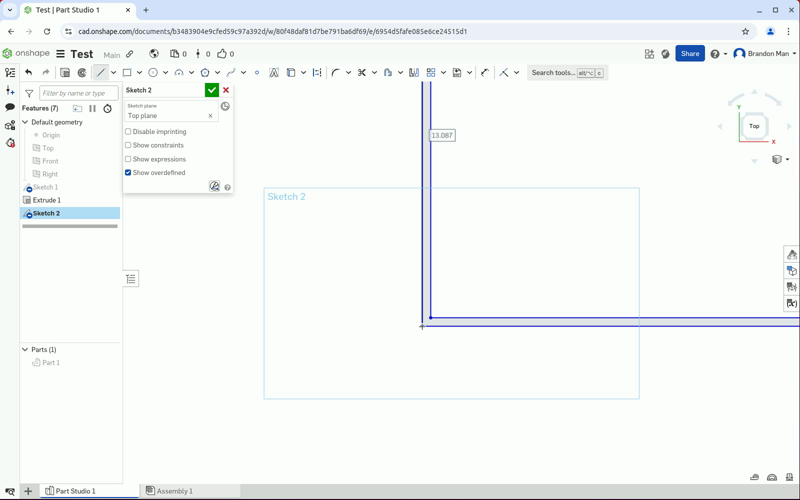
scroll(-6)
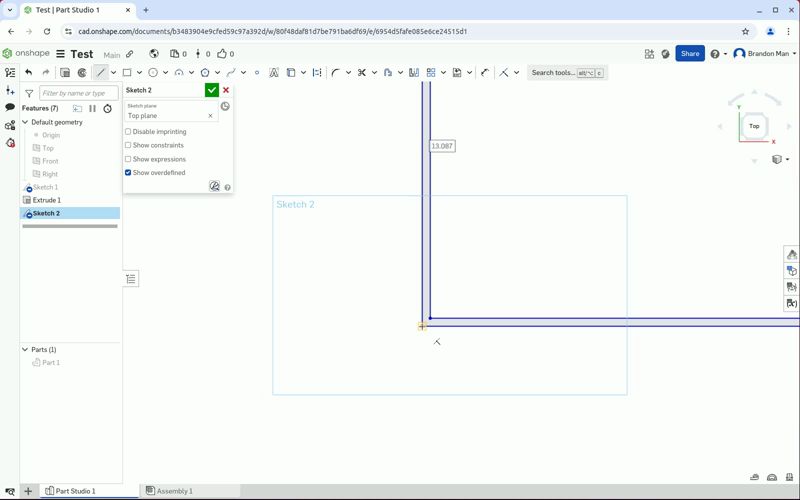
scroll(-6)
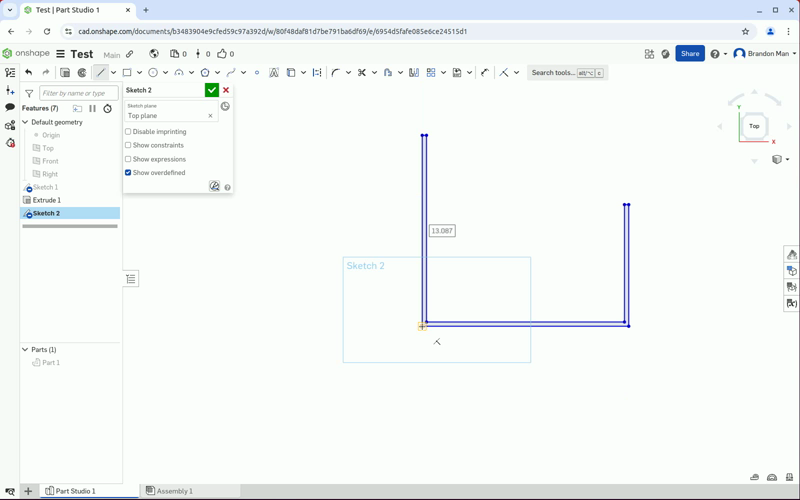
scroll(-6)
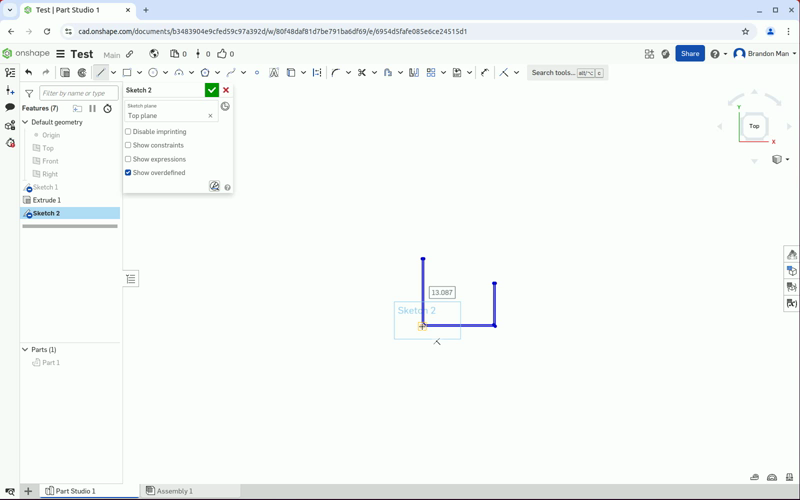
key(esc)
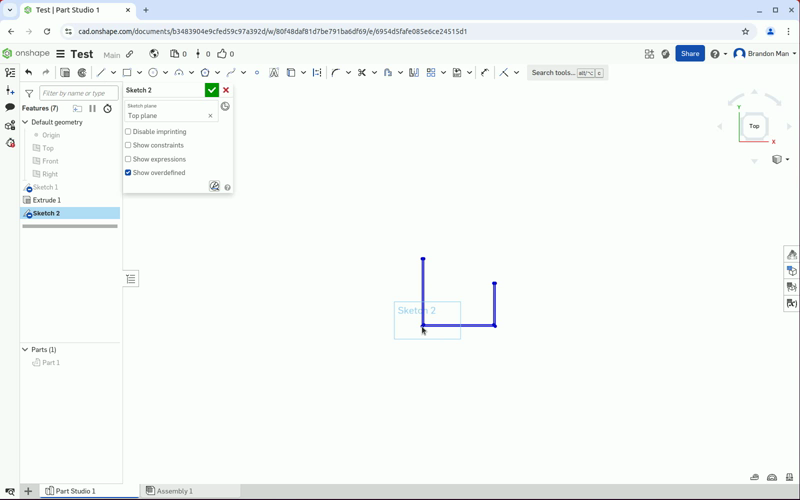
mouse_move(455, 325)
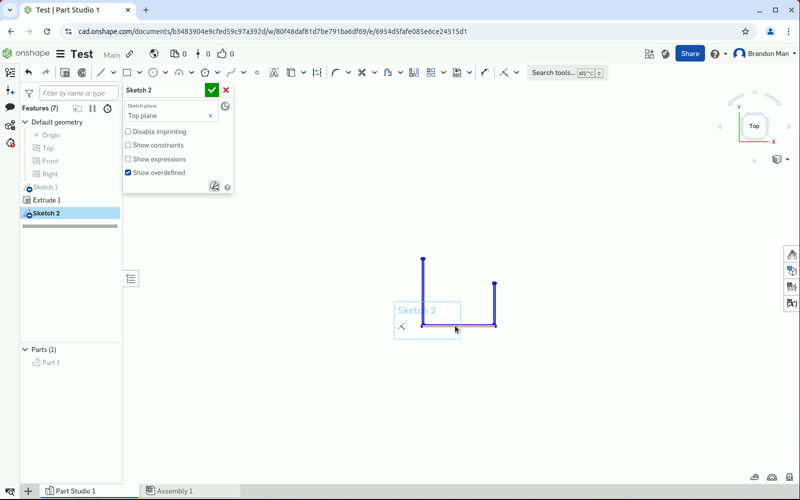
scroll(6)
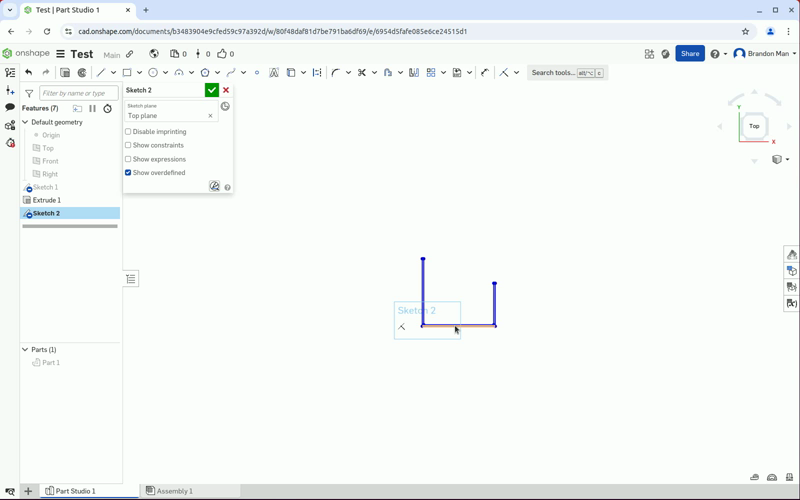
scroll(6)
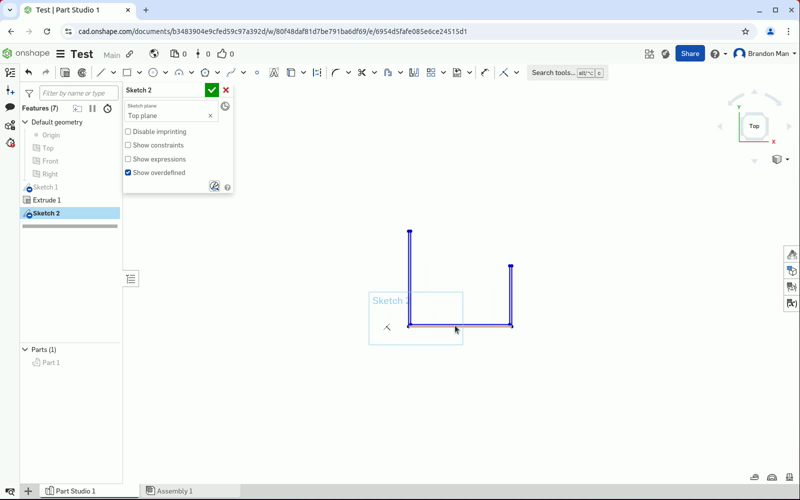
scroll(6)
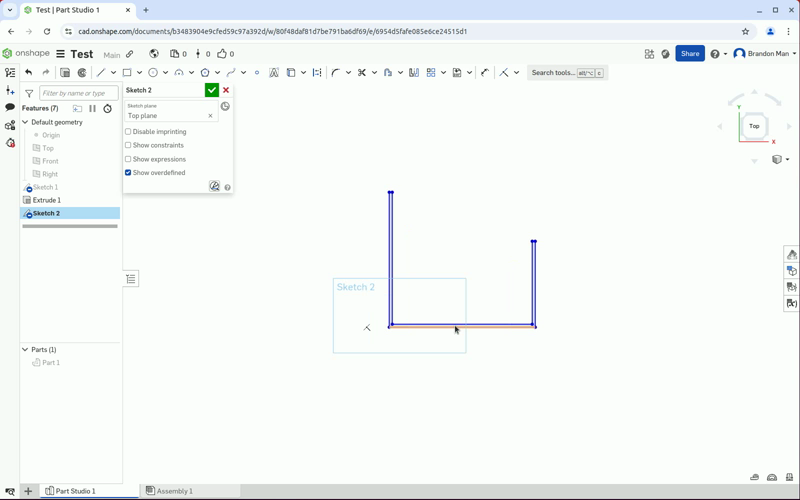
scroll(6)
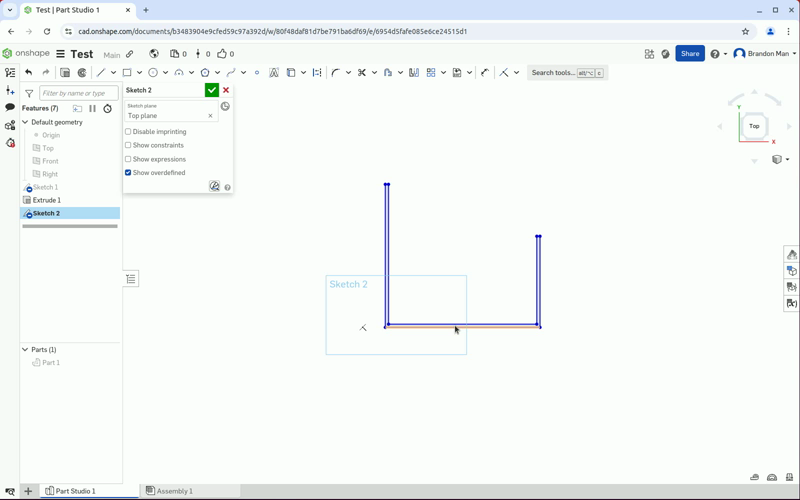
scroll(6)
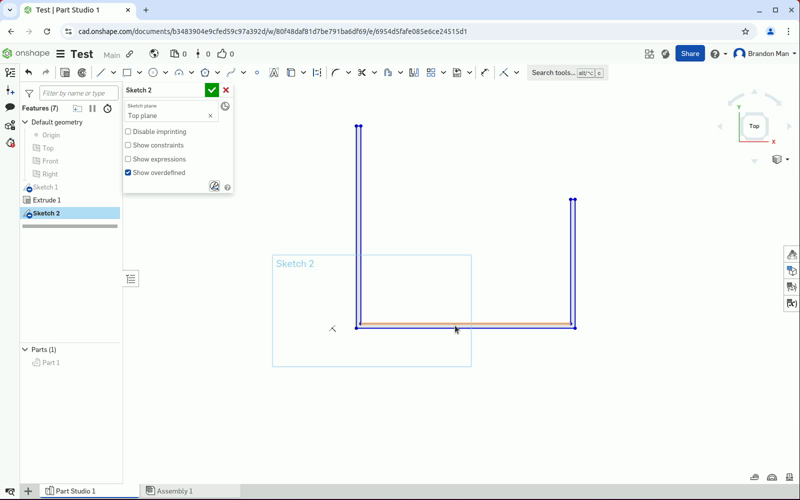
scroll(6)
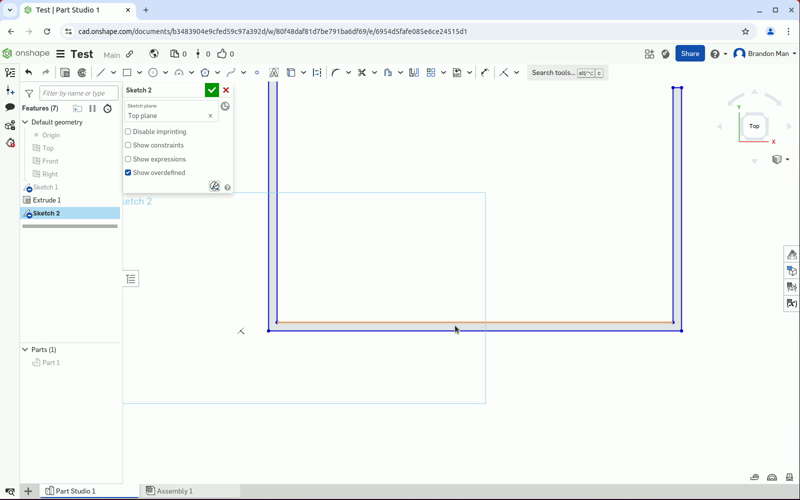
scroll(6)
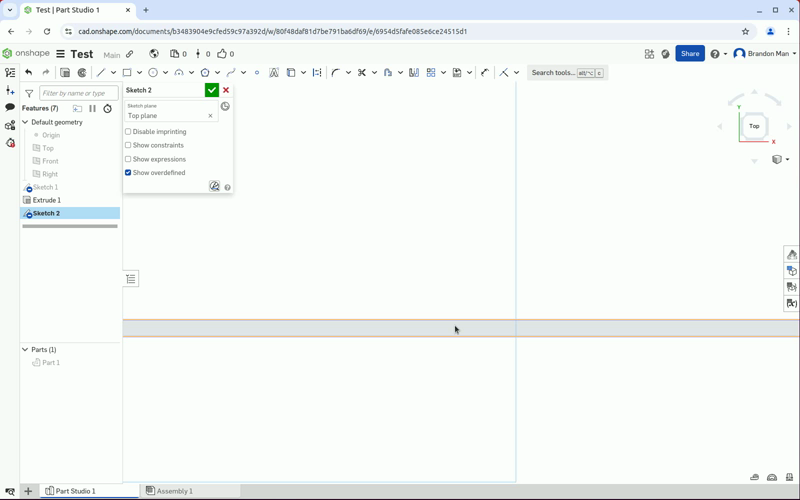
click(455, 325)
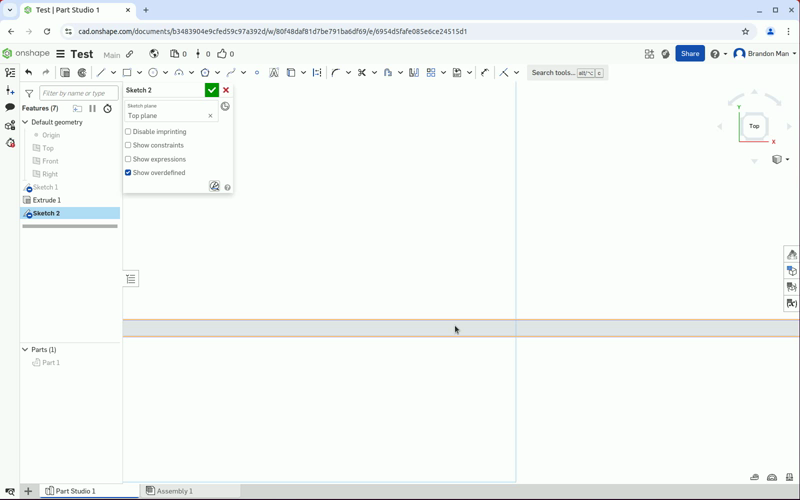
scroll(-6)
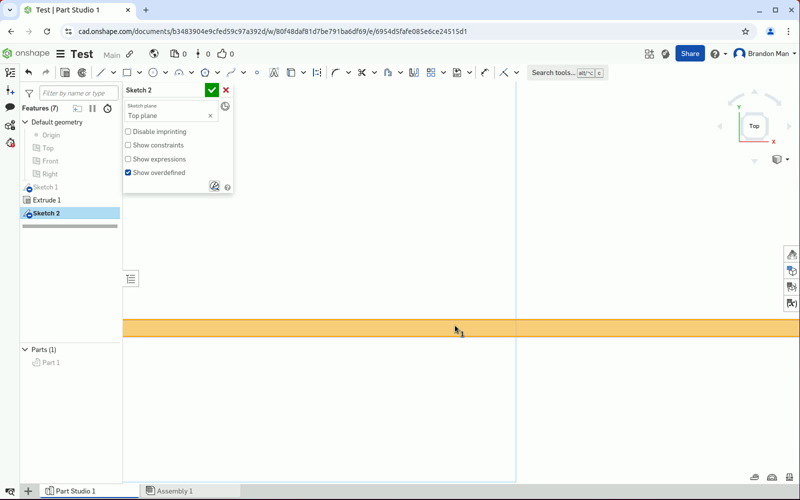
scroll(-6)
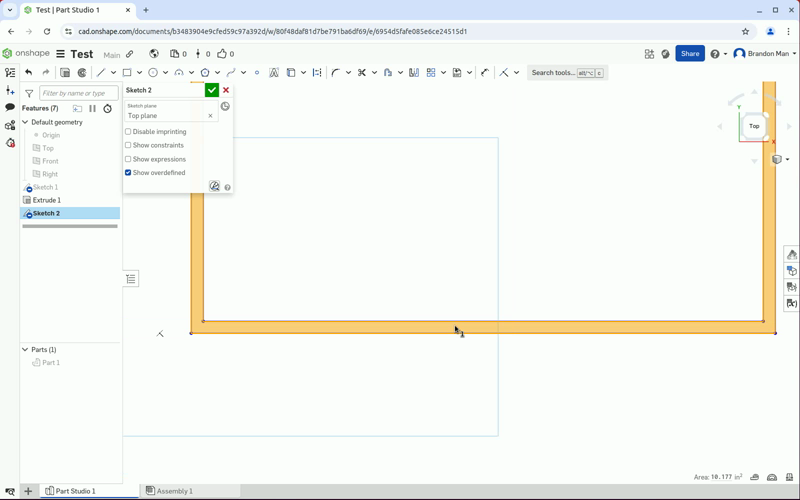
scroll(-6)
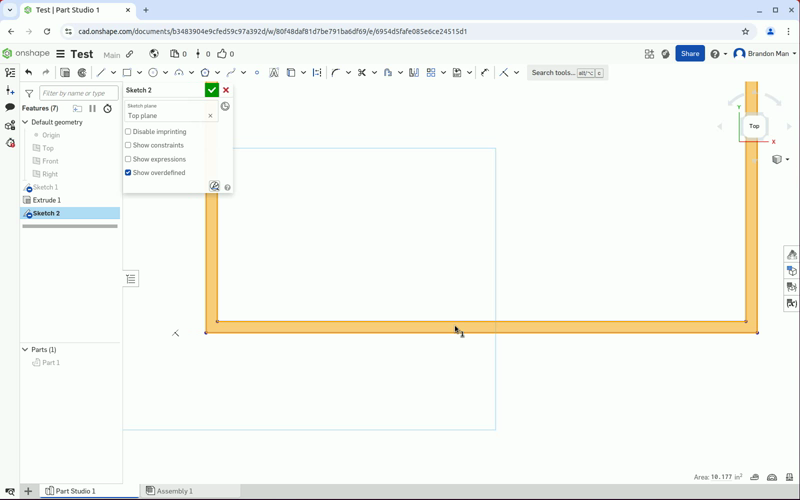
scroll(-6)
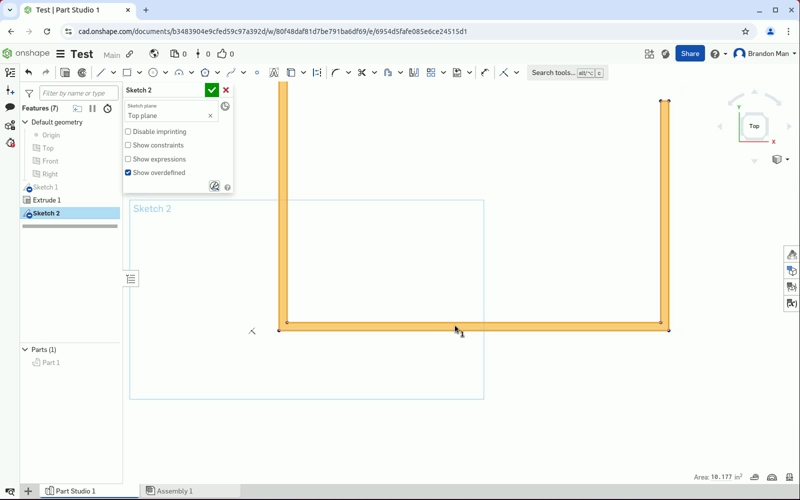
scroll(-6)
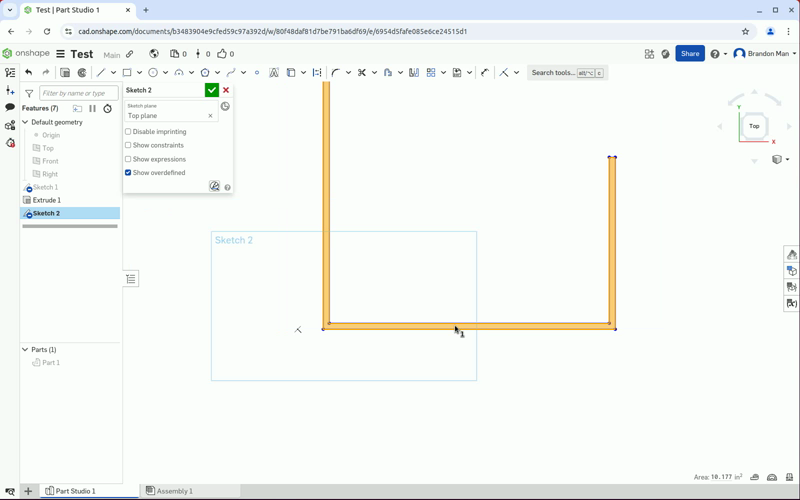
scroll(-6)
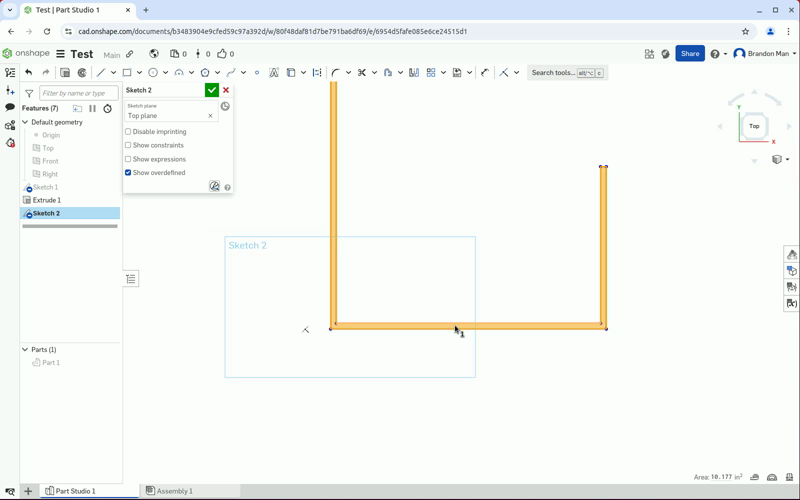
scroll(-6)
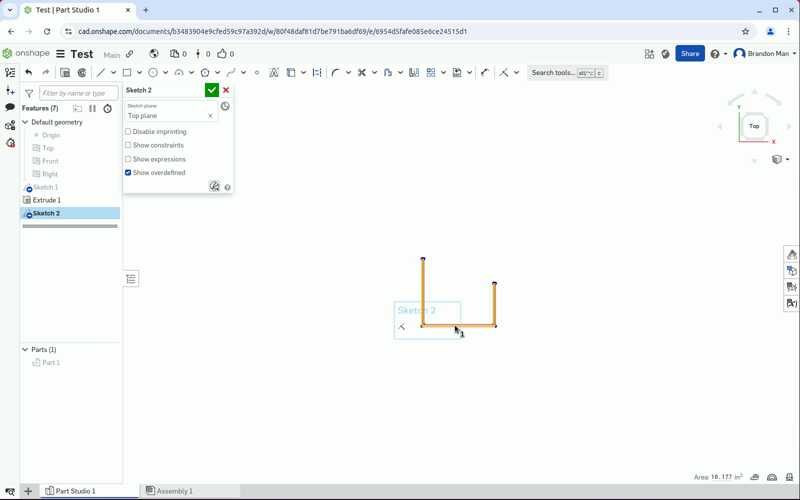
mouse_move(73, 352)
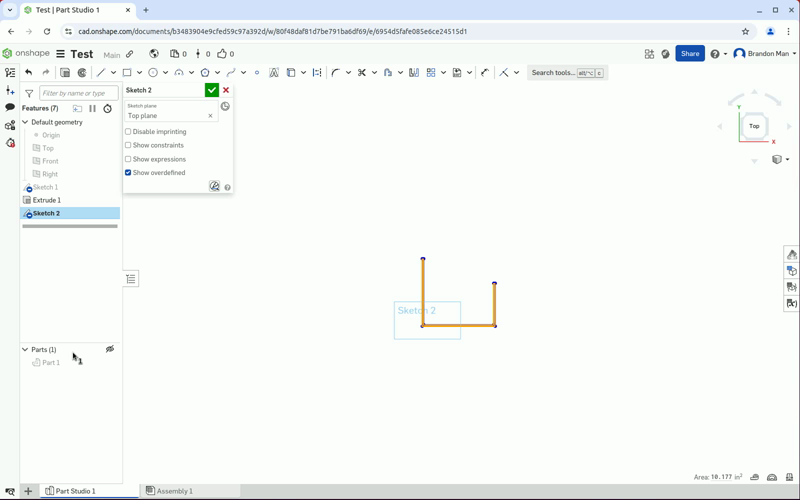
key(shift+y)
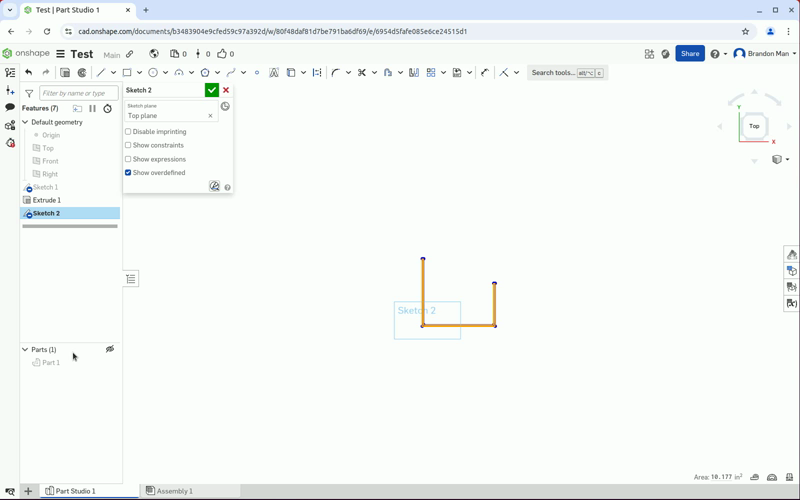
key(shift+e)
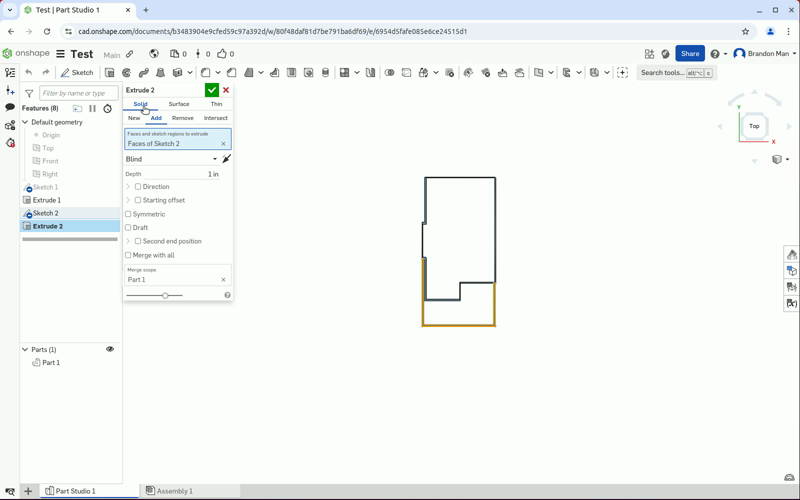
mouse_move(143, 106)
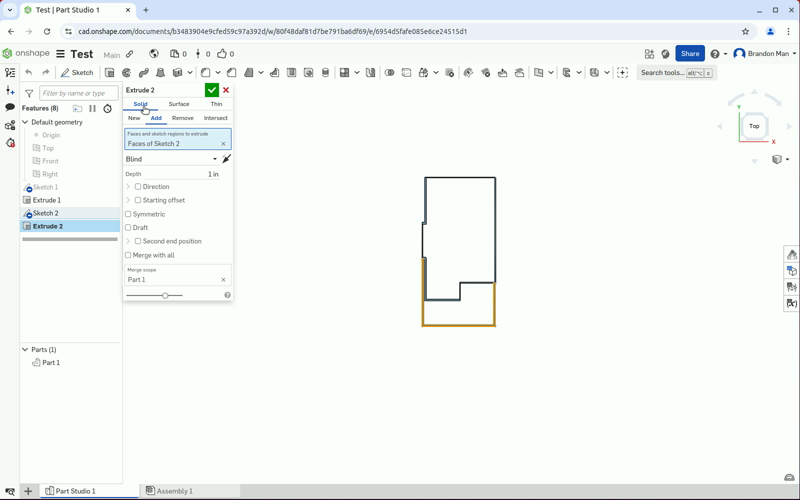
click(143, 106)
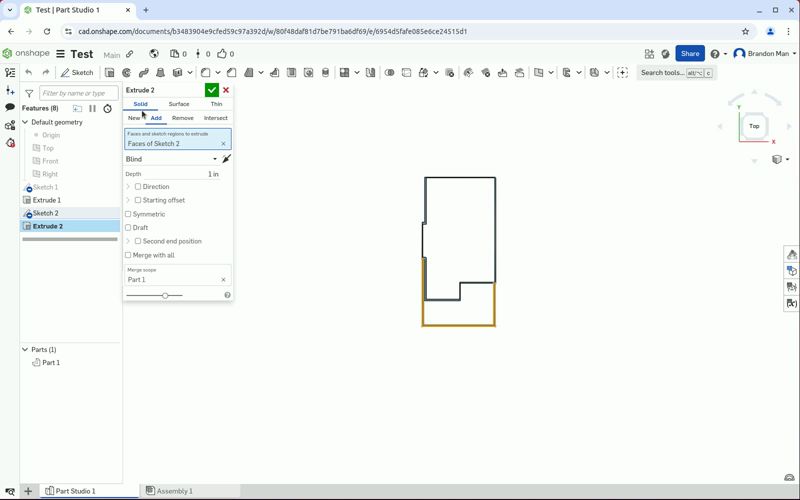
mouse_move(137, 120)
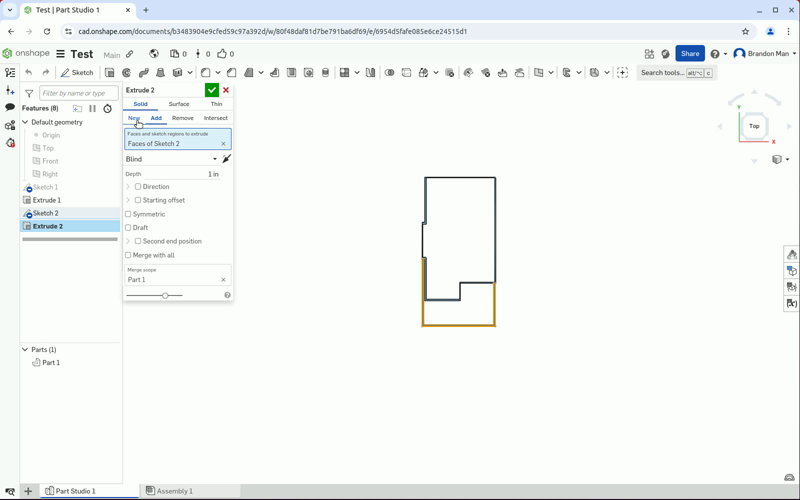
click(137, 120)
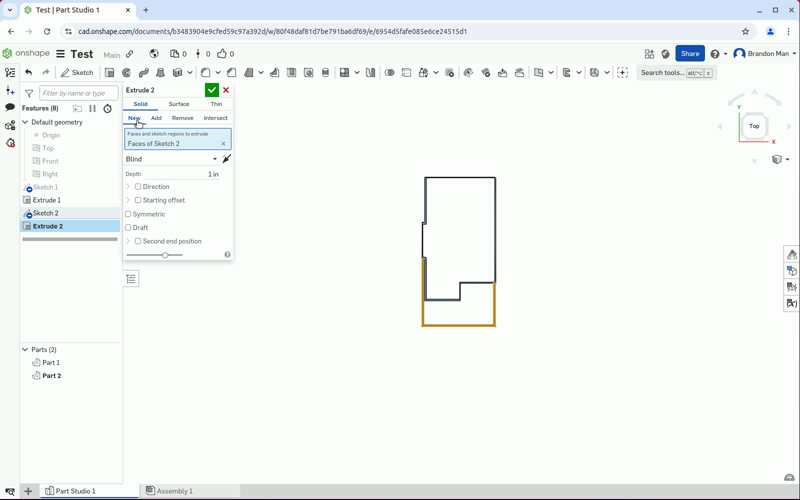
key(tab, 4)
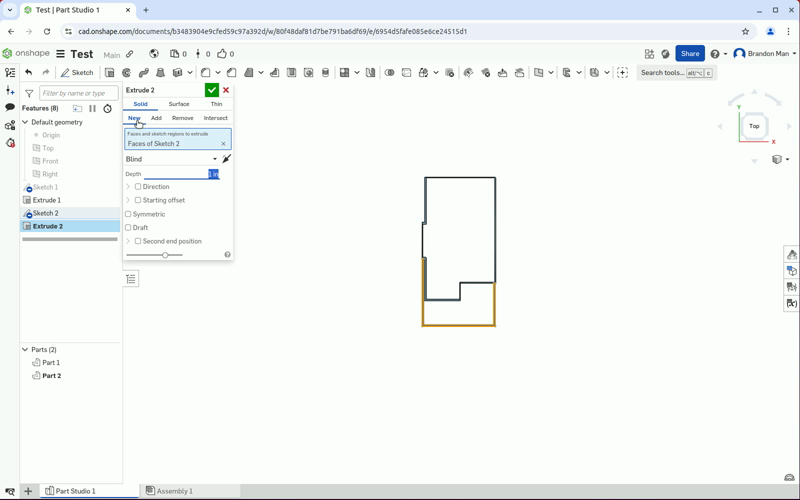
text(1.444)
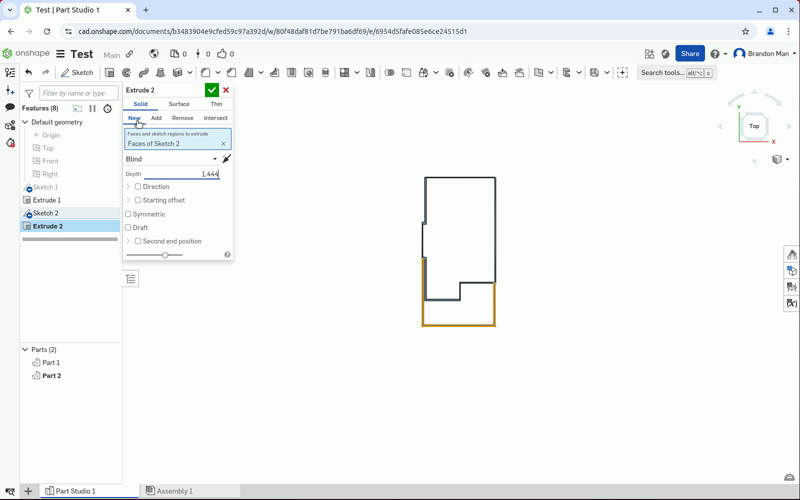
key(enter)
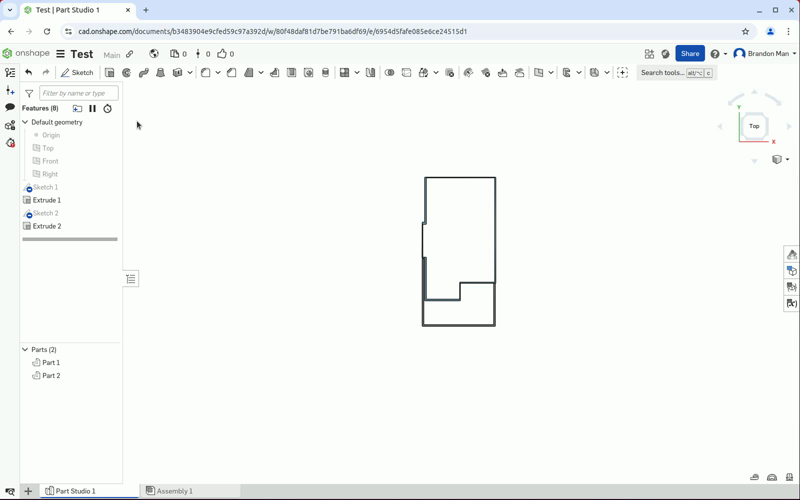
key(shift+h)
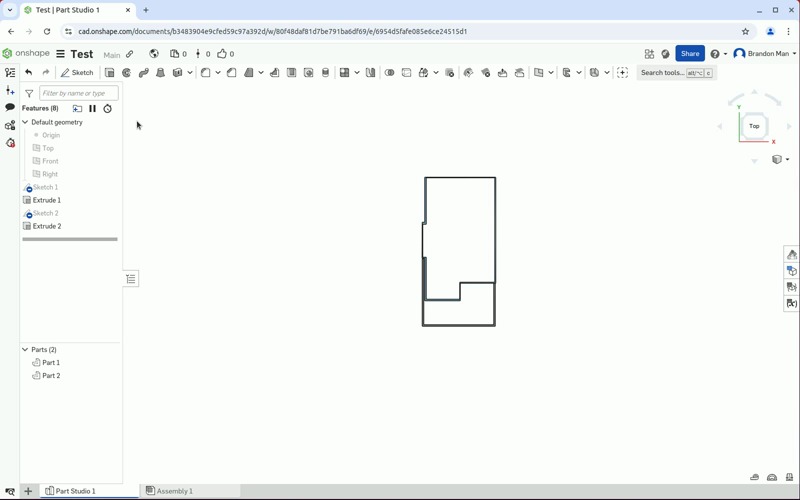
key(shift+h)
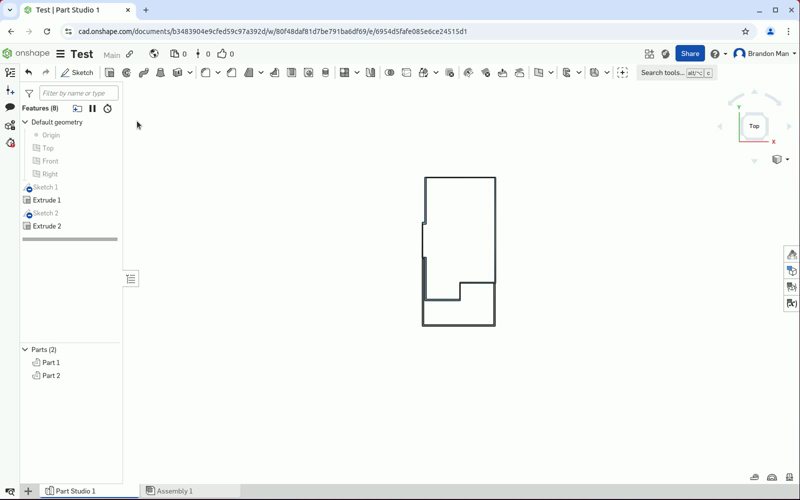
mouse_move(73, 189)
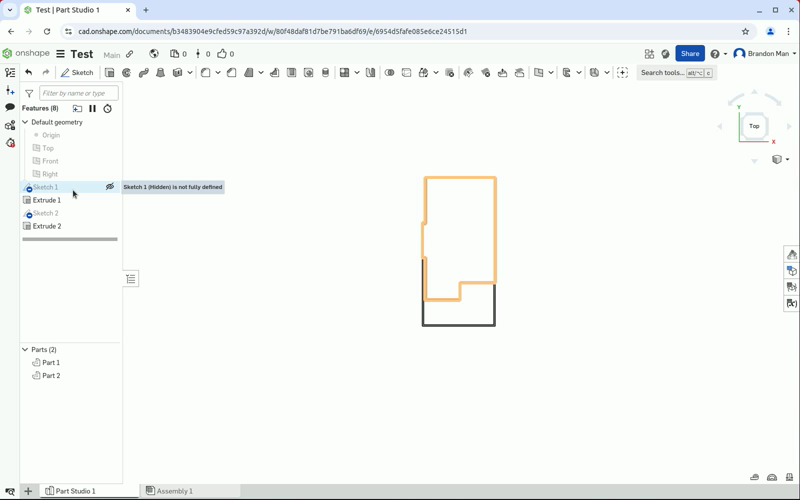
click(73, 189)
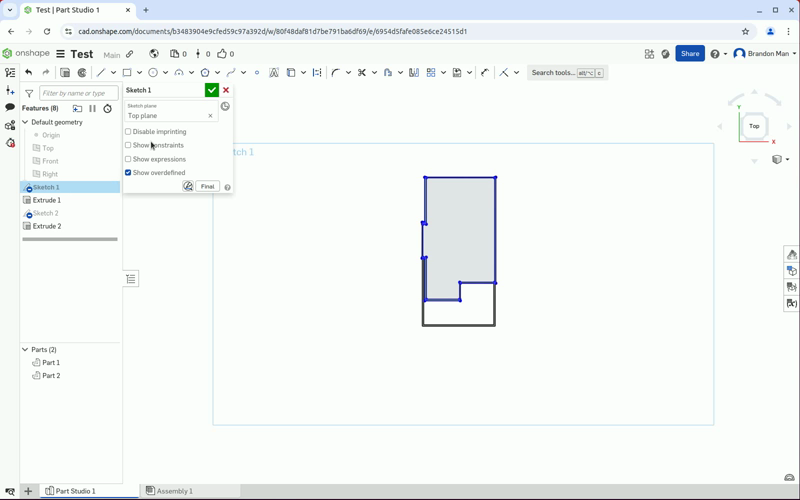
mouse_move(229, 92)
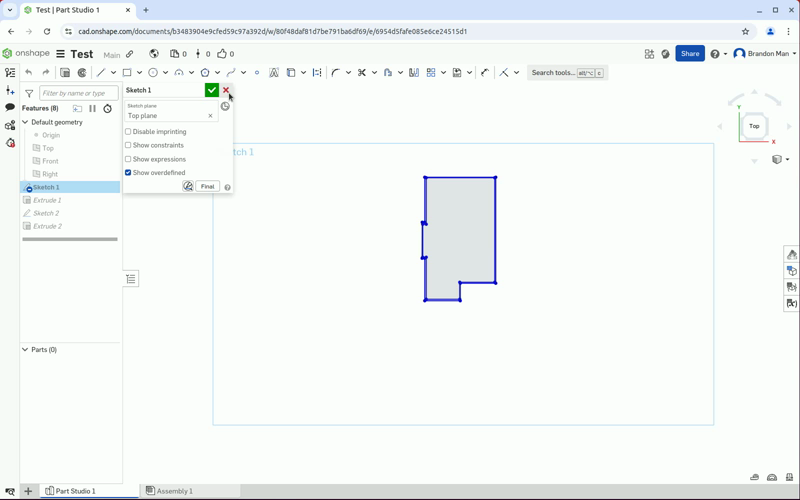
click(229, 92)
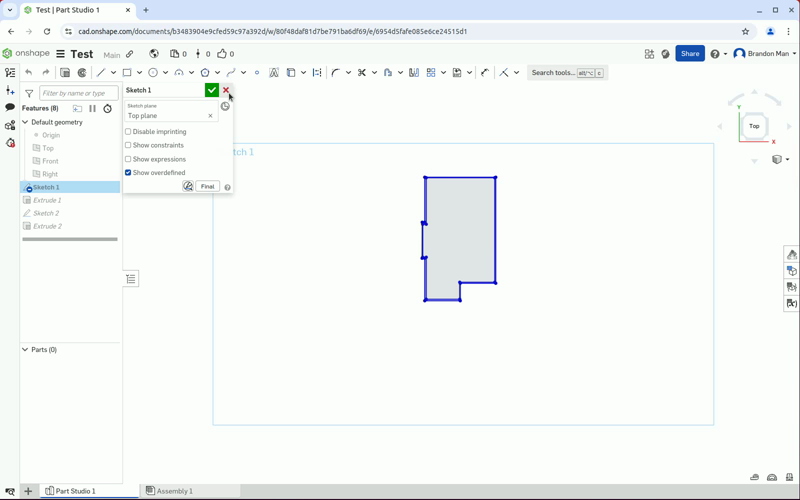
key(shift+s)
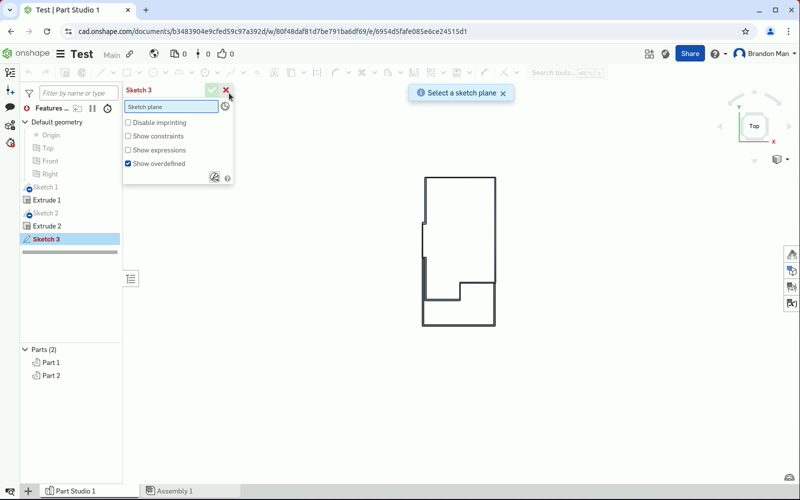
mouse_move(73, 150)
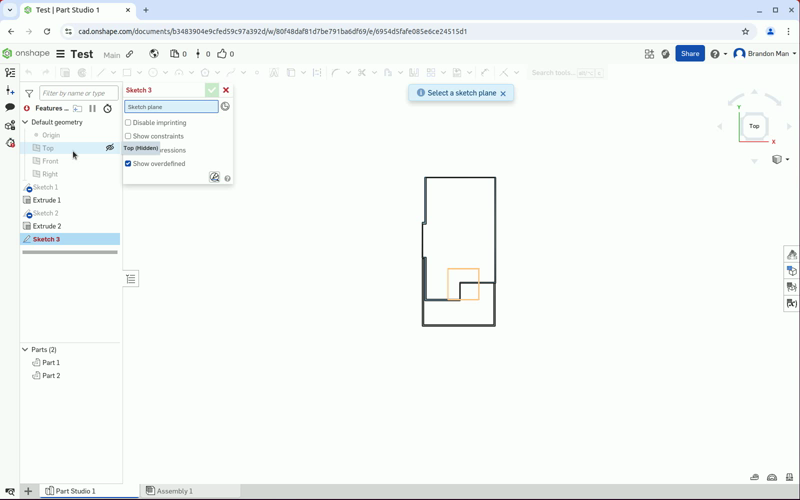
click(73, 150)
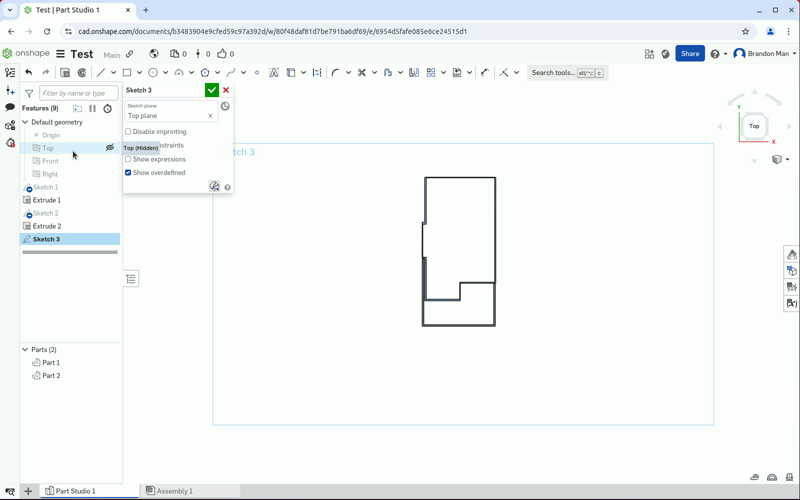
mouse_move(73, 352)
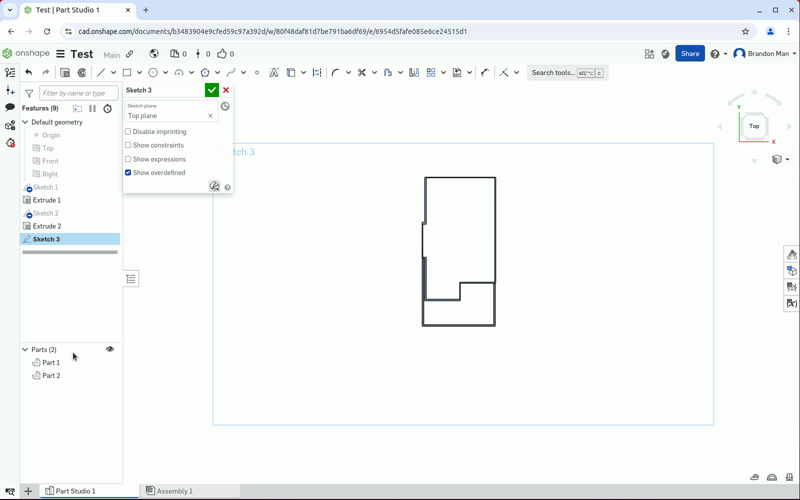
key(y)
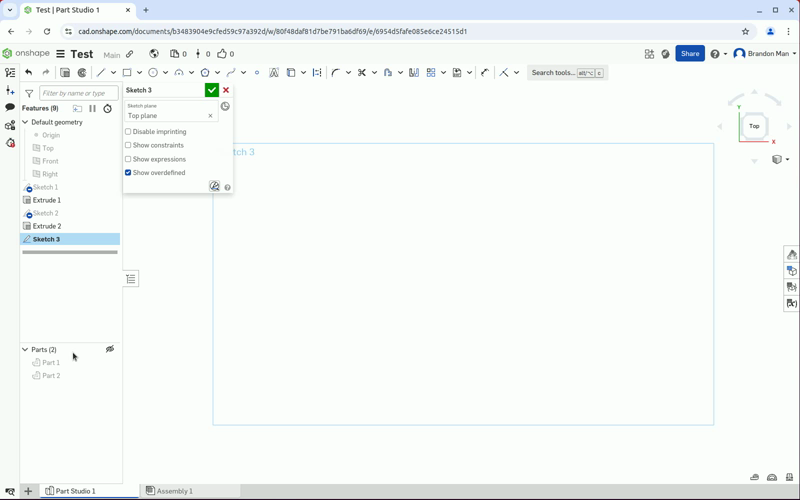
key(l)
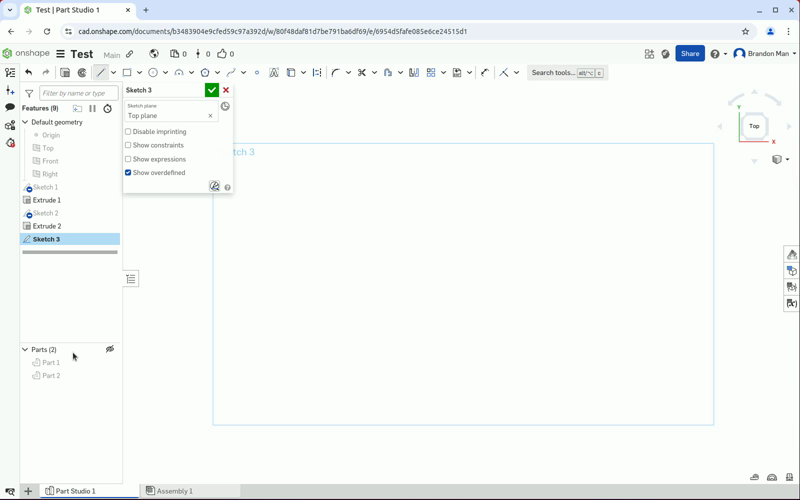
key_down(shift)
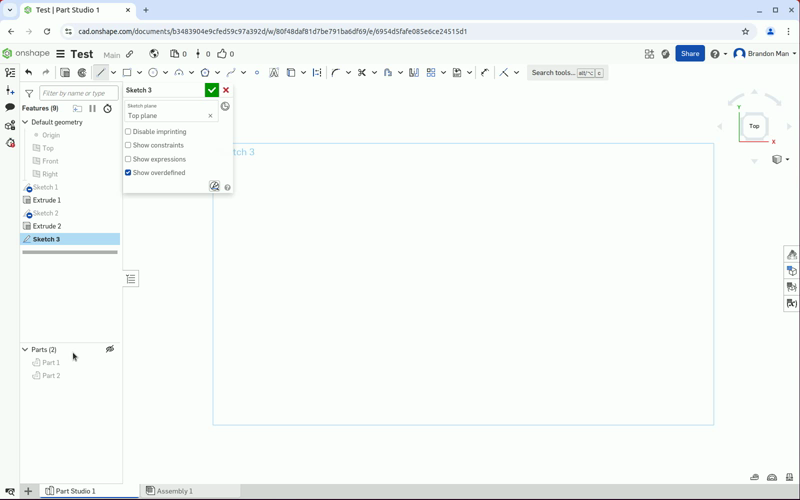
mouse_move(422, 223)
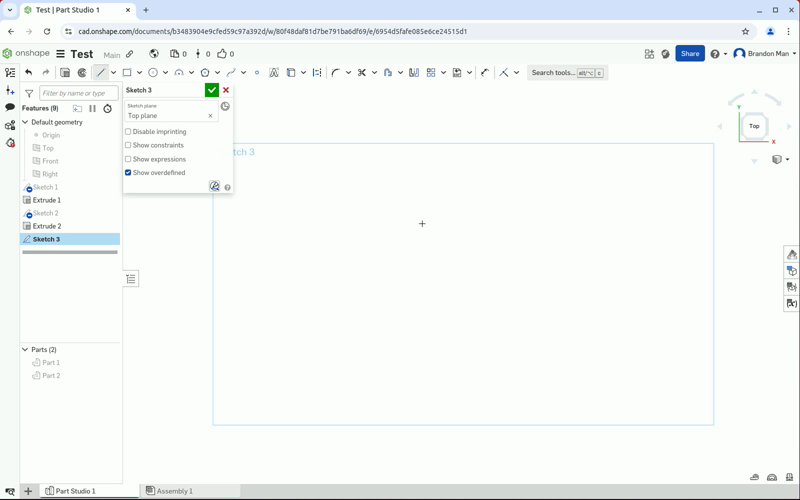
click(422, 223)
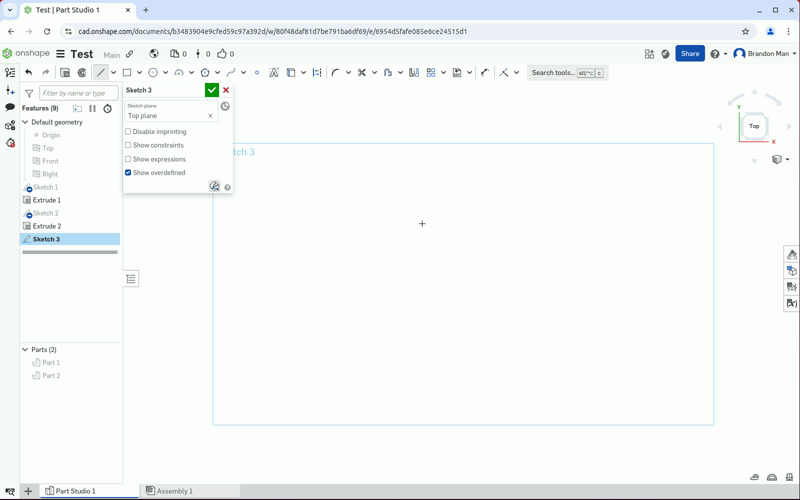
key_up(shift)
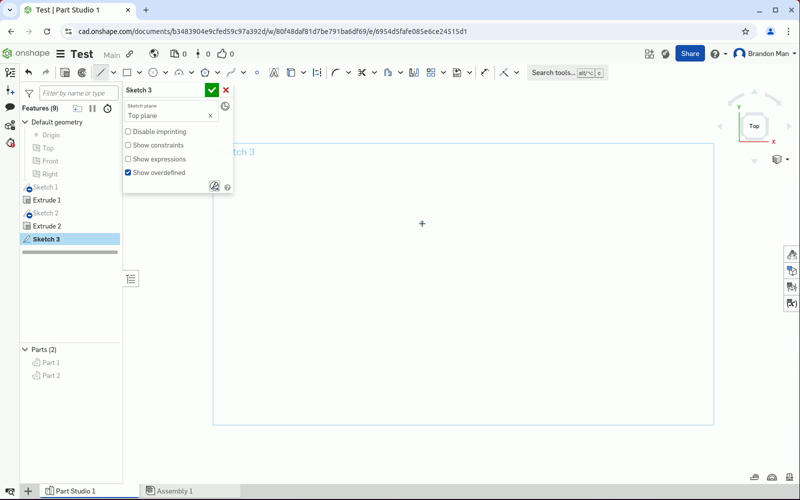
key_down(shift)
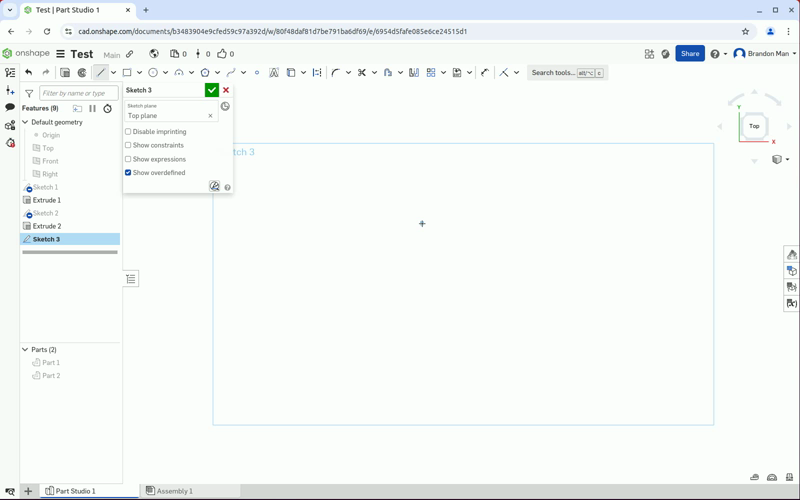
mouse_move(452, 223)
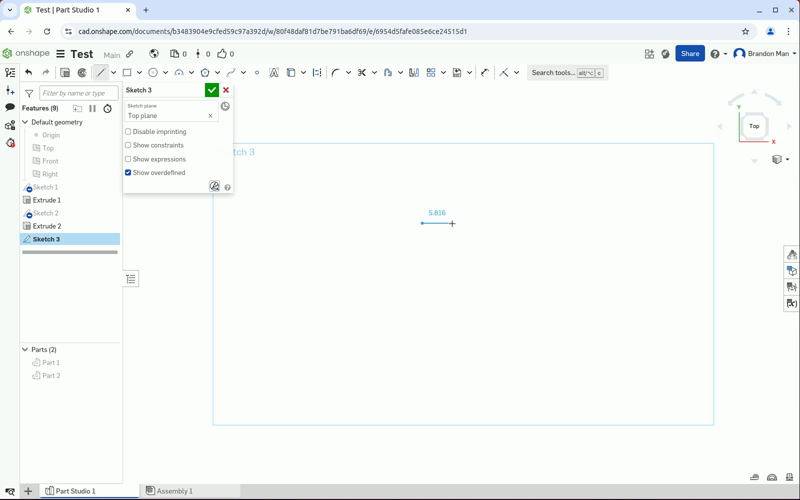
mouse_move(423, 223)
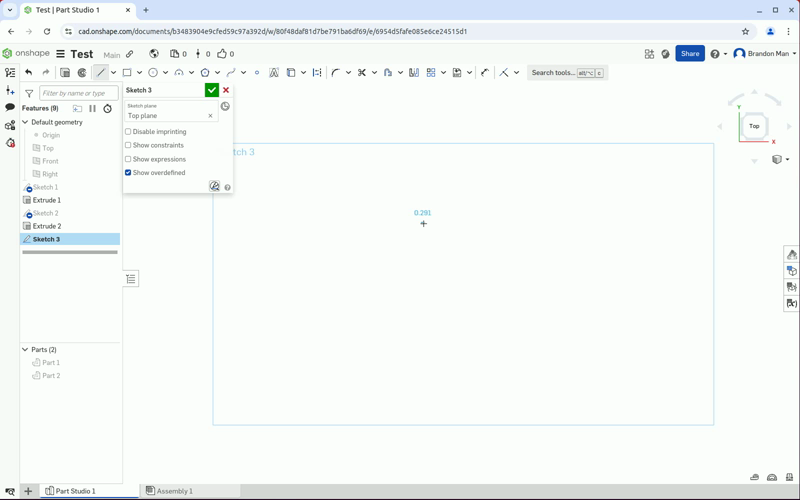
scroll(6)
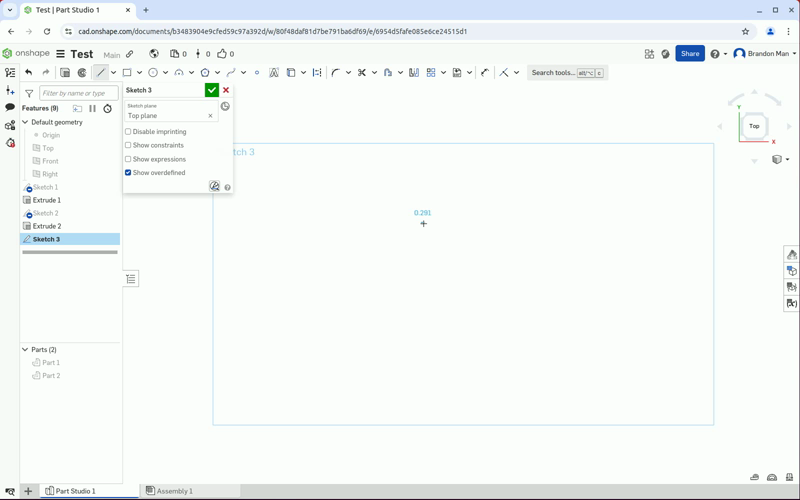
scroll(6)
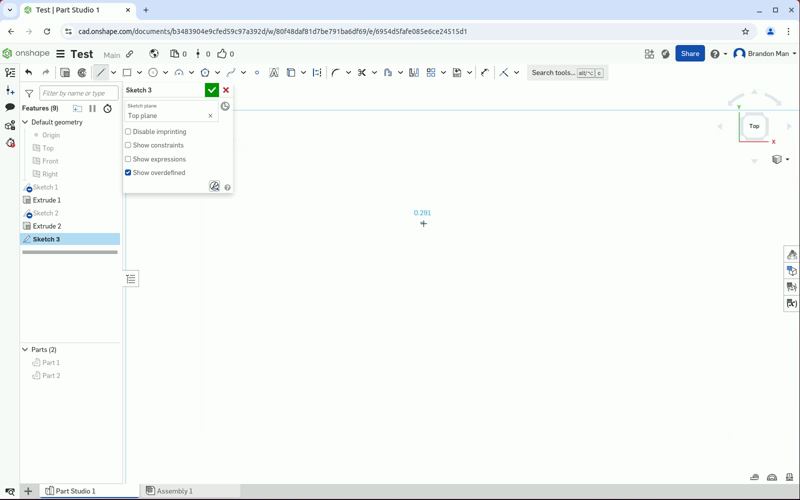
scroll(6)
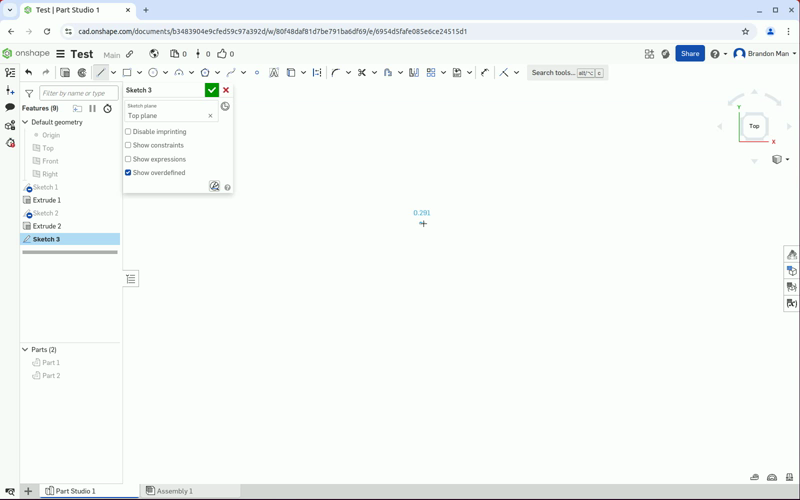
scroll(6)
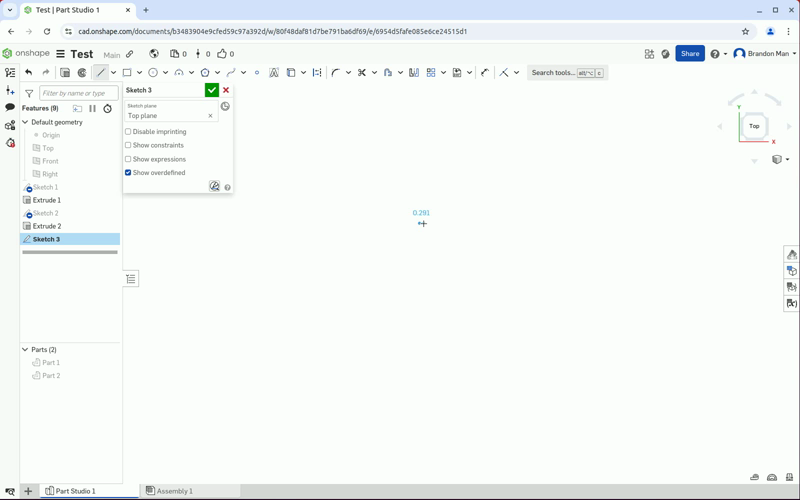
scroll(6)
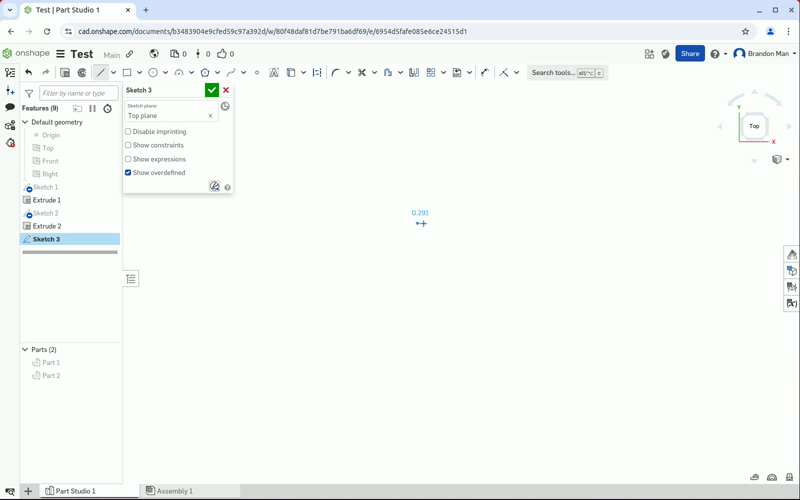
scroll(6)
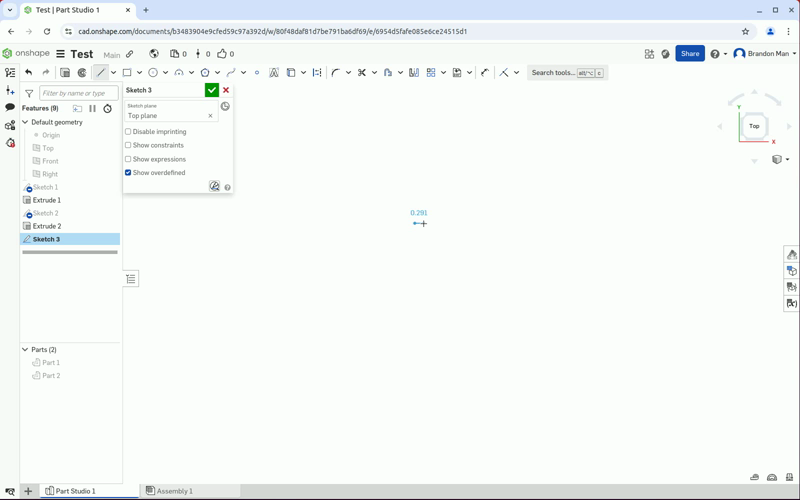
scroll(6)
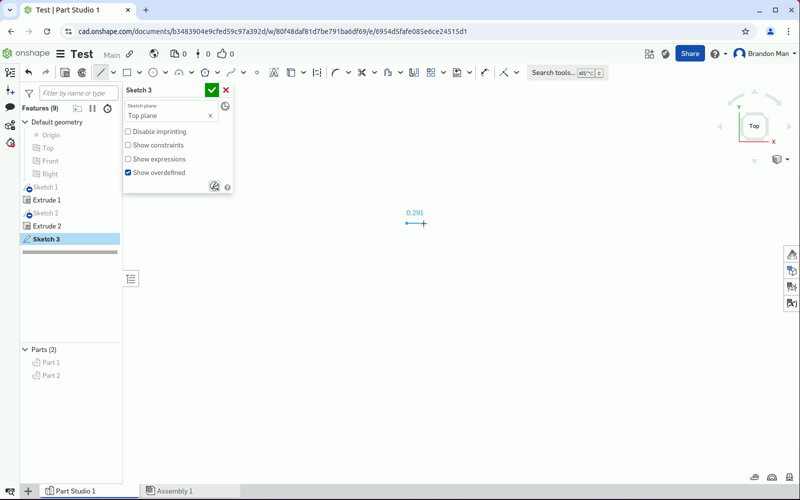
click(423, 223)
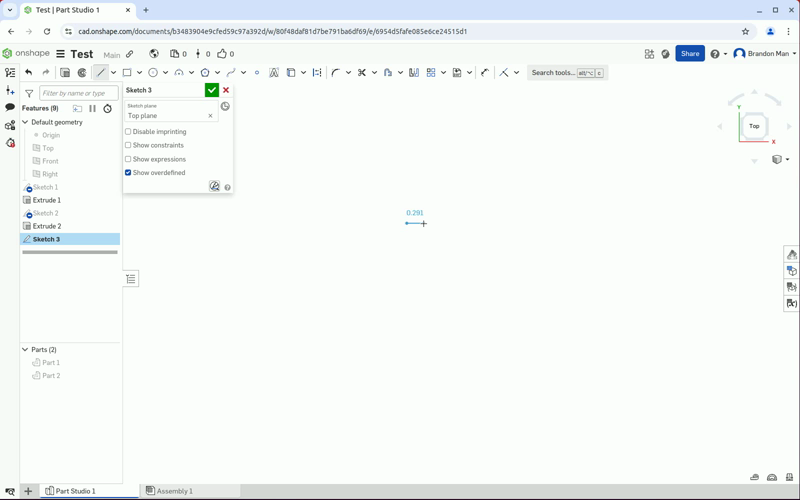
scroll(-6)
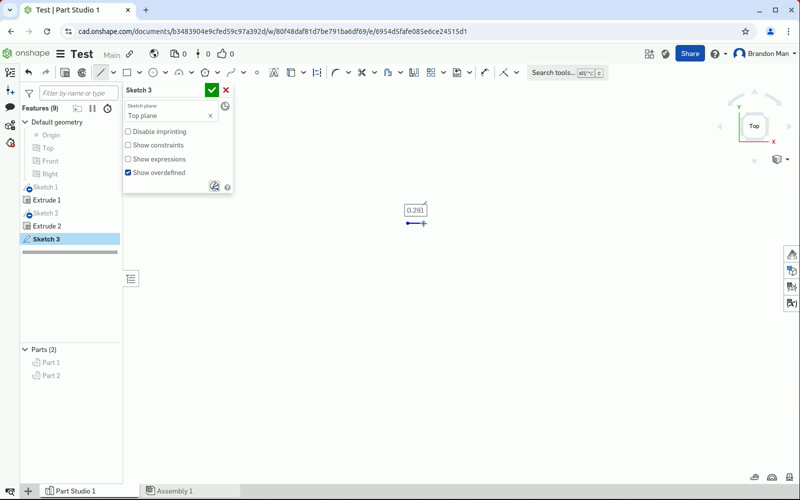
scroll(-6)
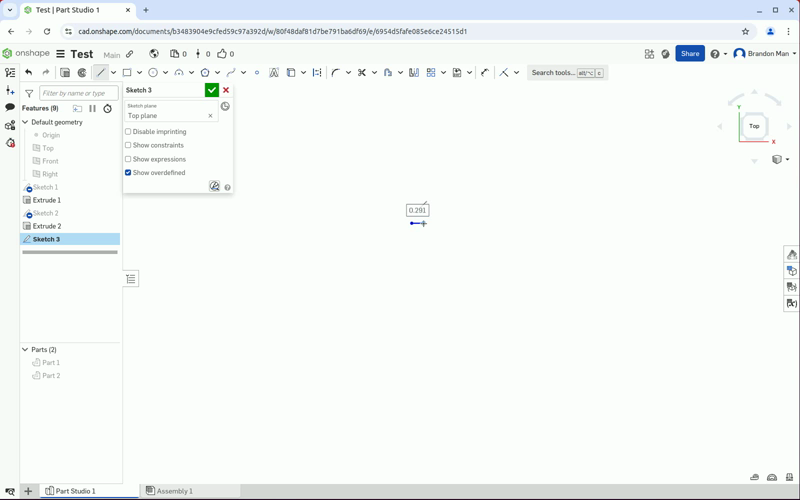
scroll(-6)
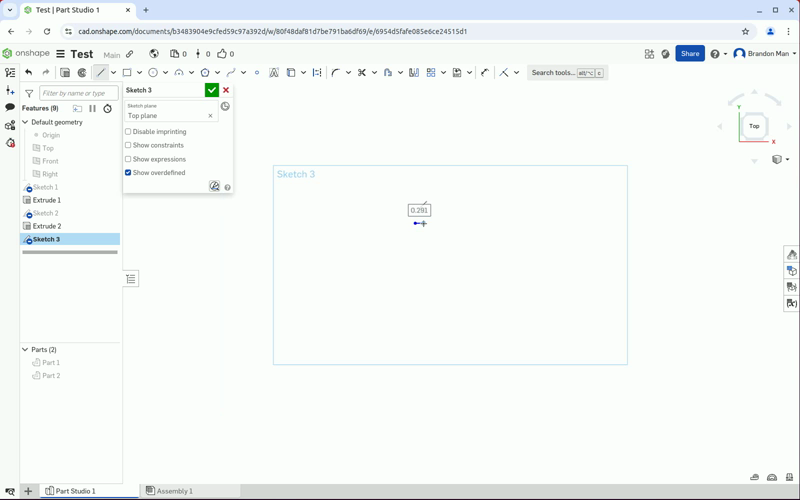
scroll(-6)
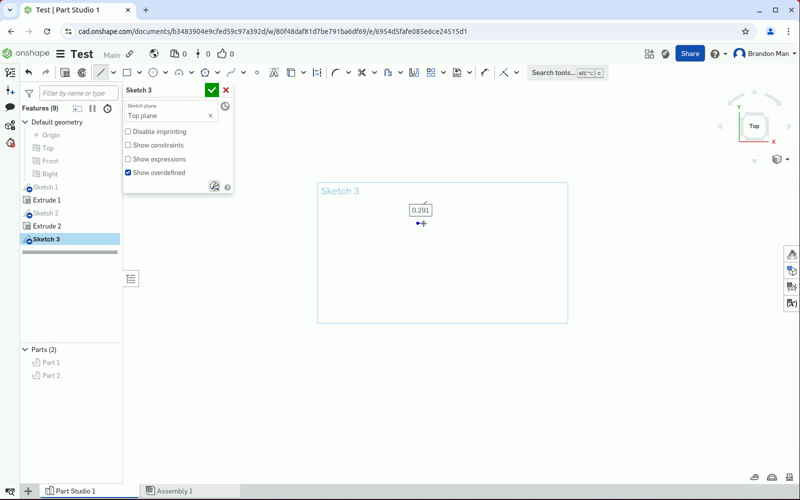
scroll(-6)
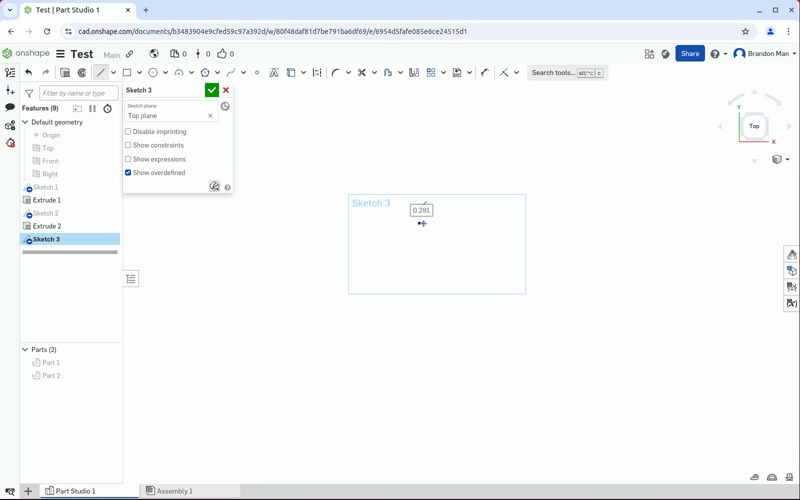
scroll(-6)
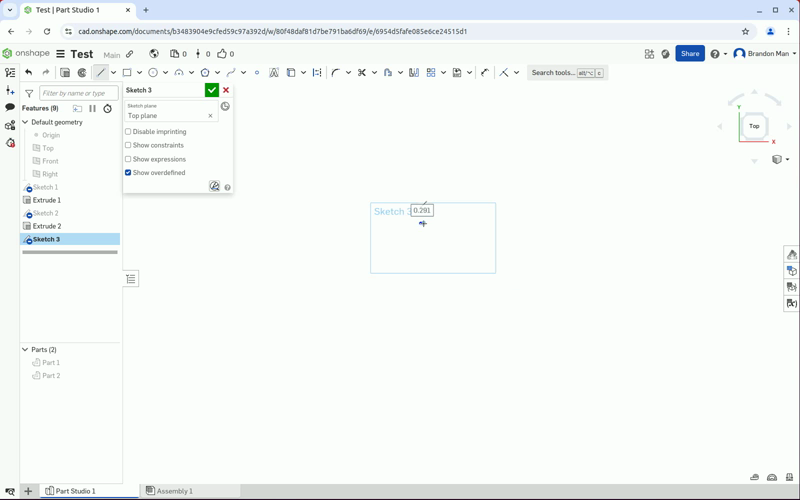
scroll(-6)
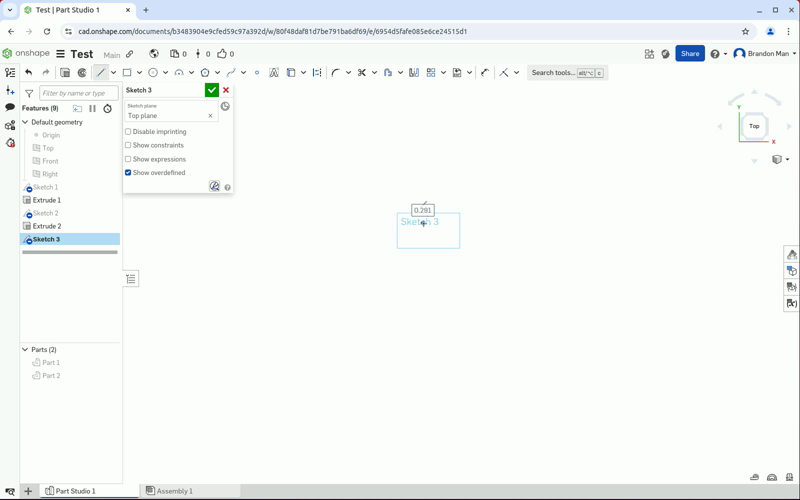
key_up(shift)
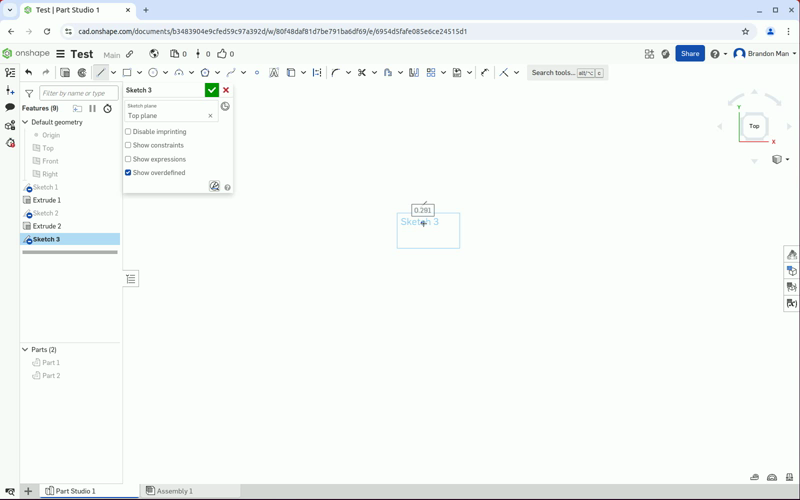
key_down(shift)
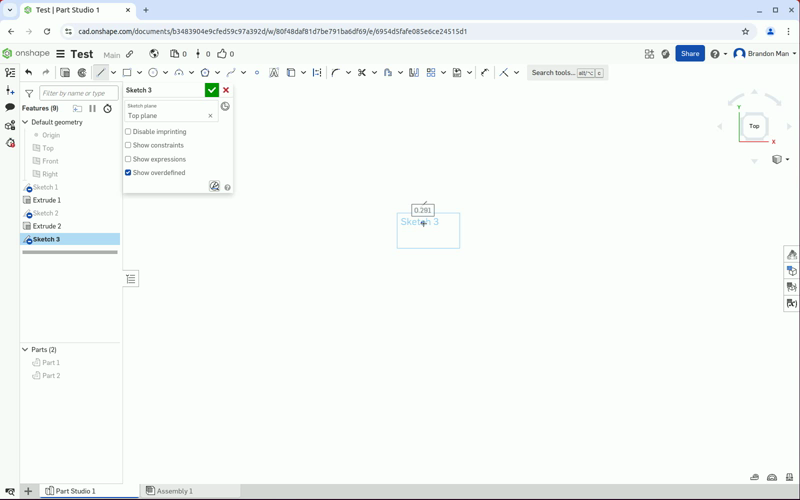
mouse_move(453, 223)
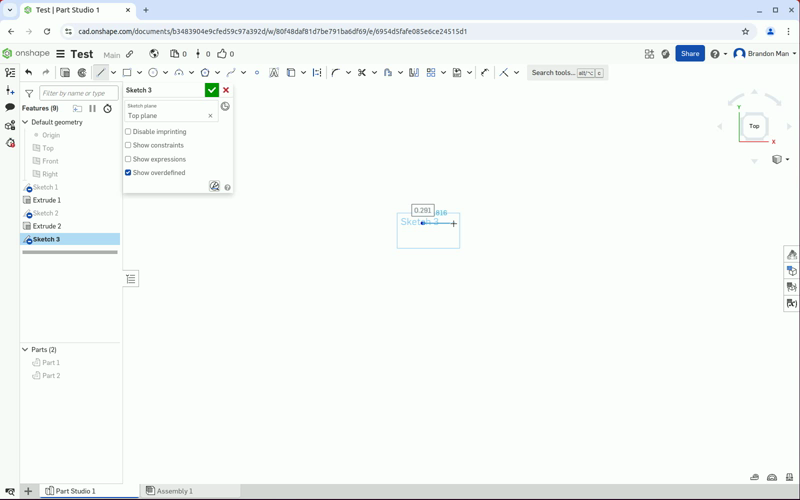
mouse_move(423, 171)
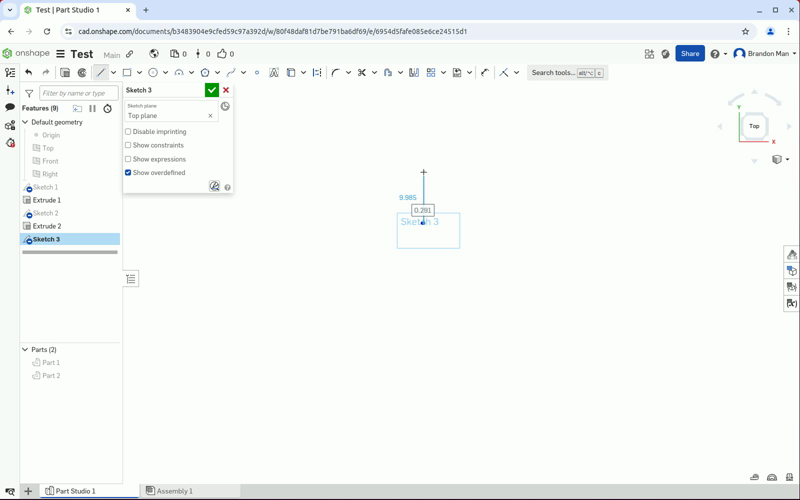
click(423, 171)
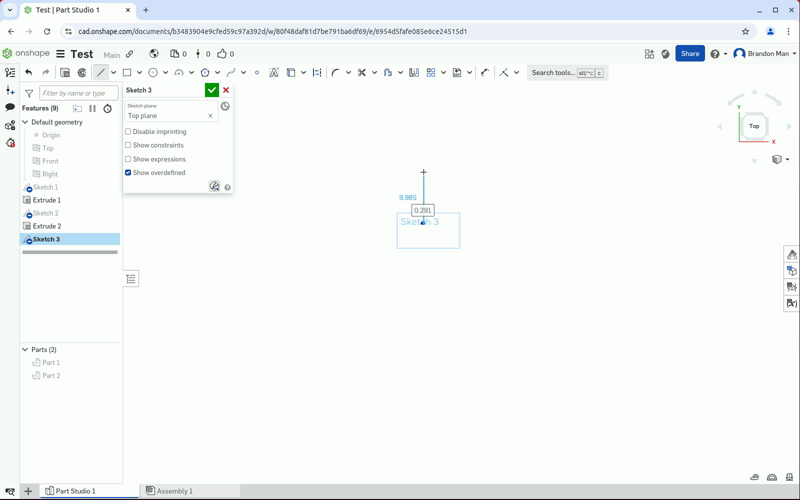
key_up(shift)
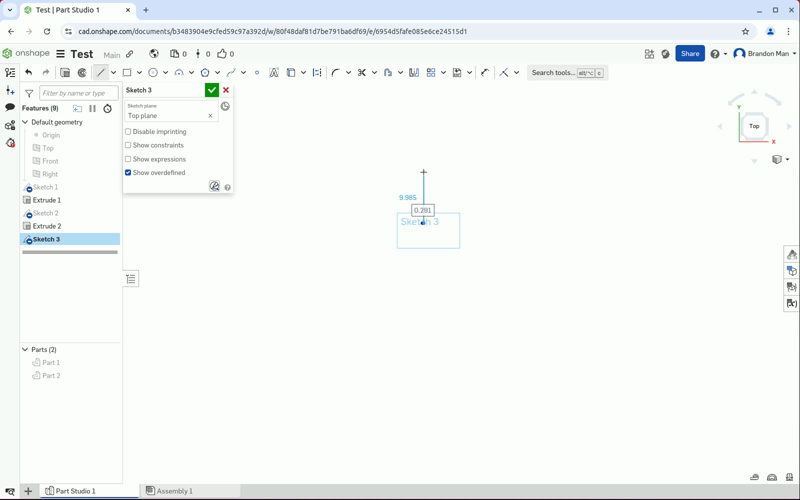
key_down(shift)
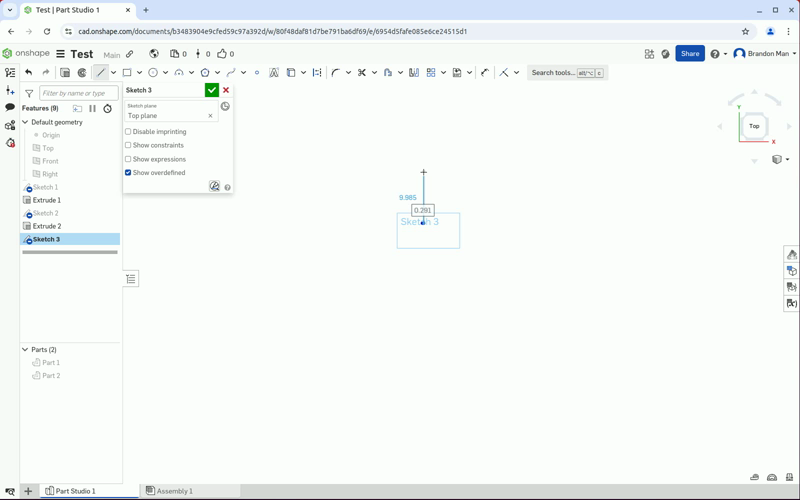
mouse_move(493, 171)
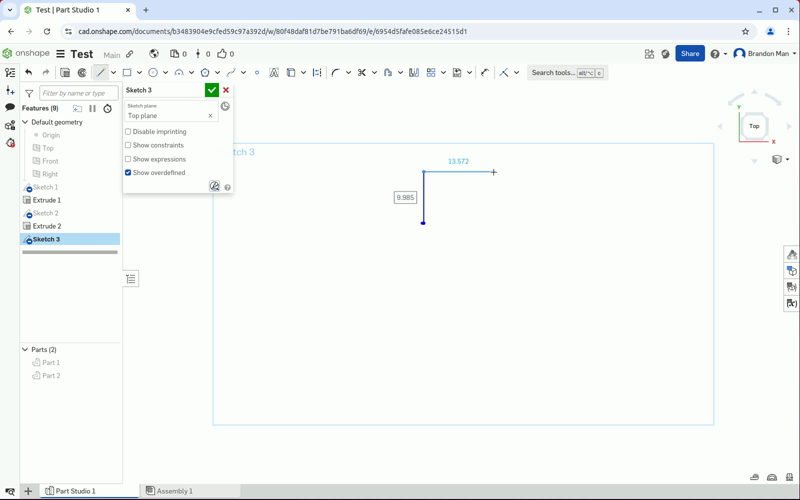
click(493, 171)
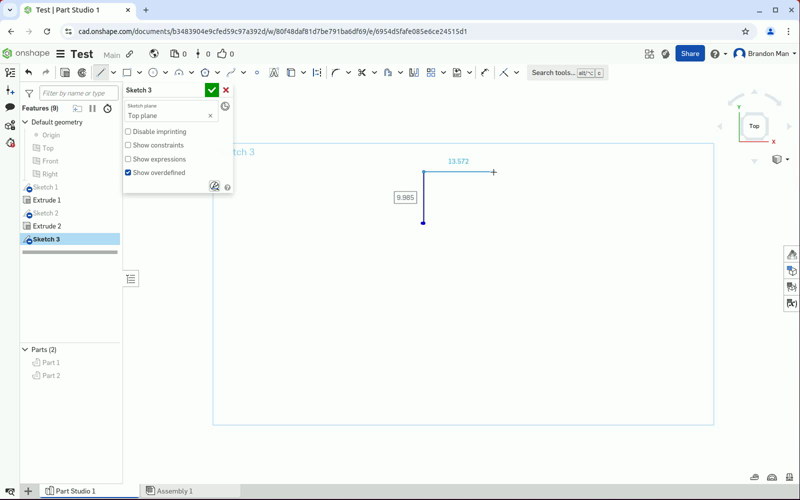
key_up(shift)
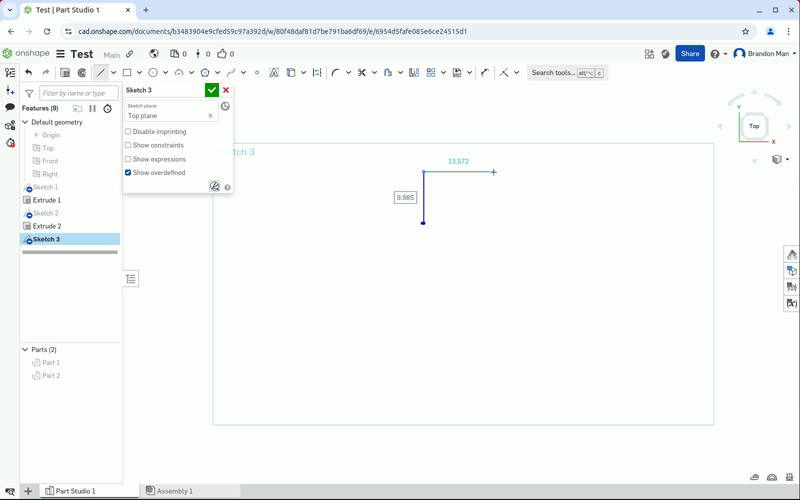
key_down(shift)
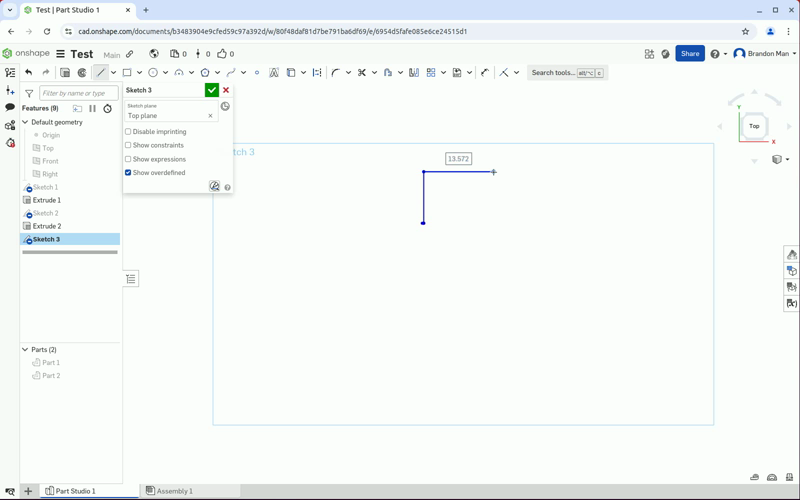
mouse_move(523, 171)
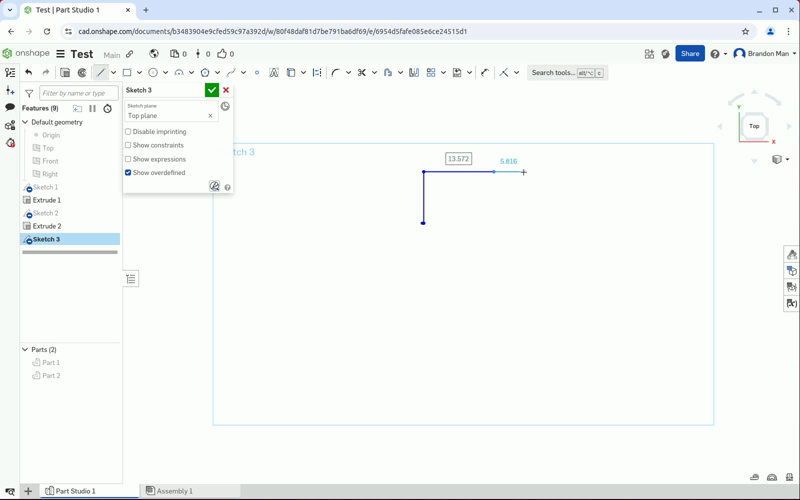
mouse_move(493, 177)
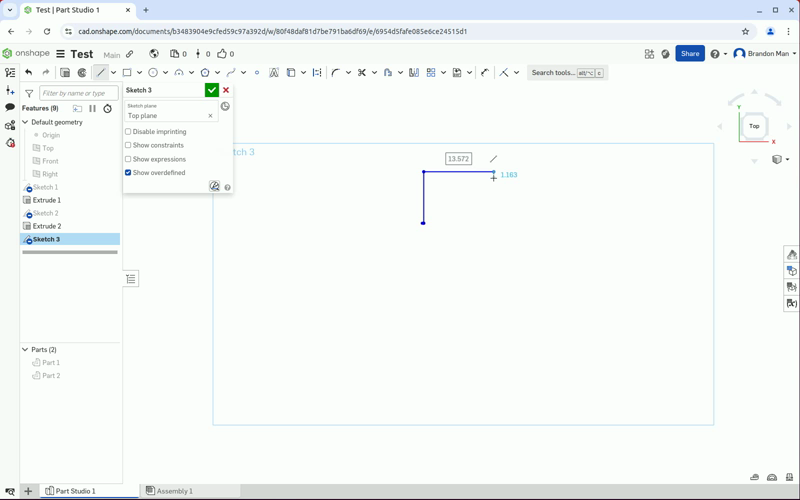
scroll(6)
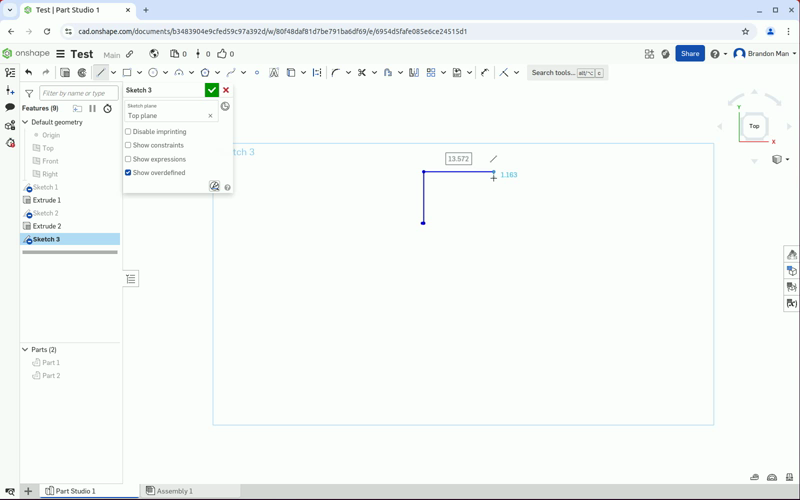
scroll(6)
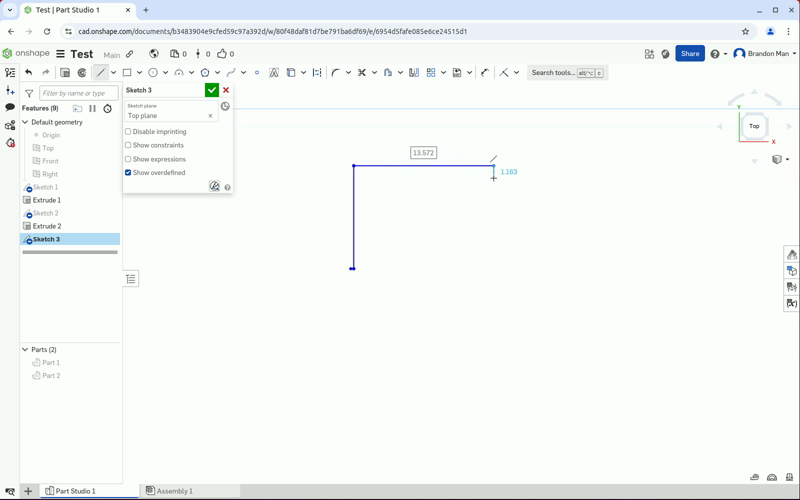
scroll(6)
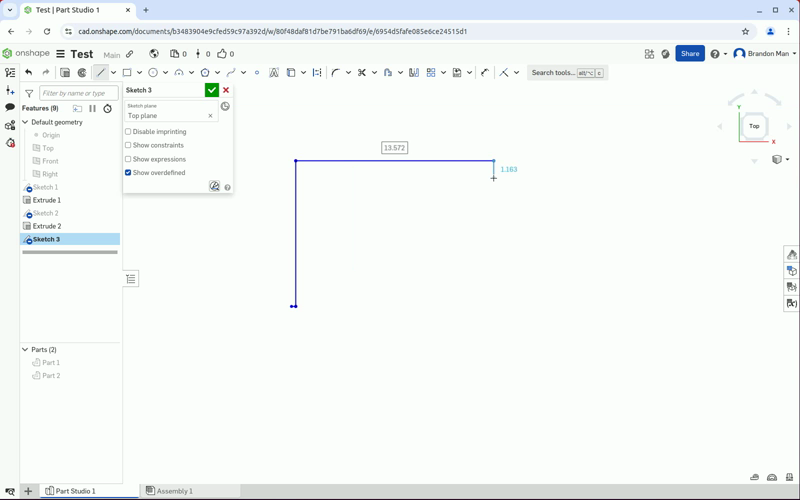
scroll(6)
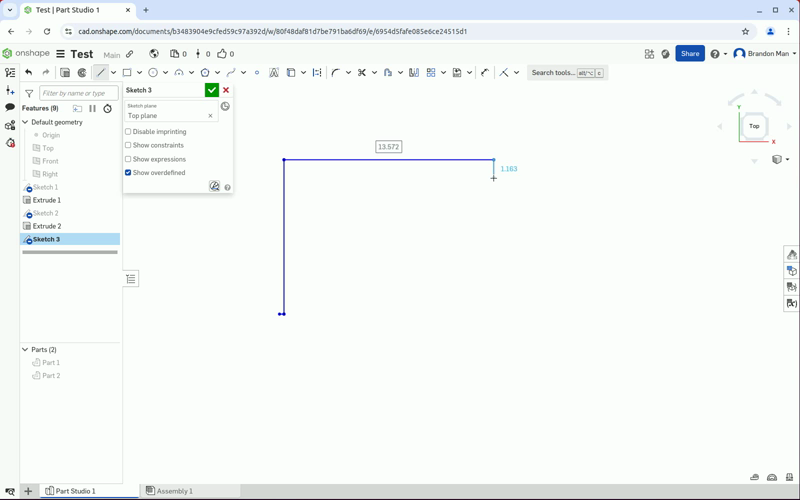
scroll(6)
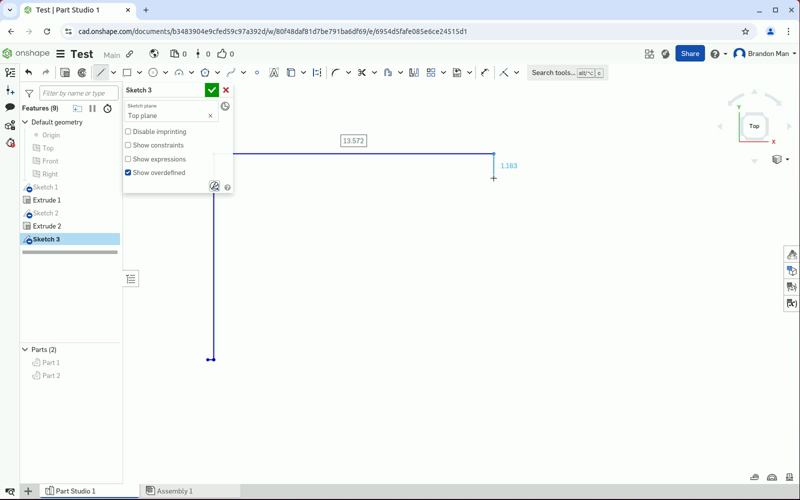
scroll(6)
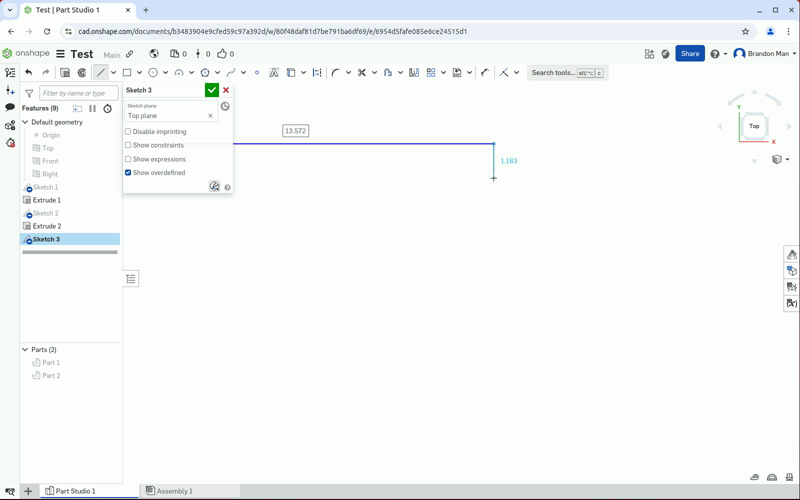
scroll(6)
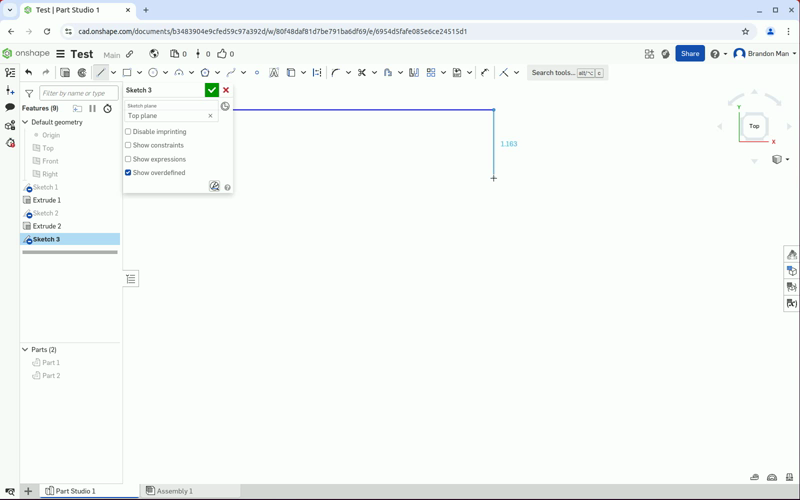
click(493, 177)
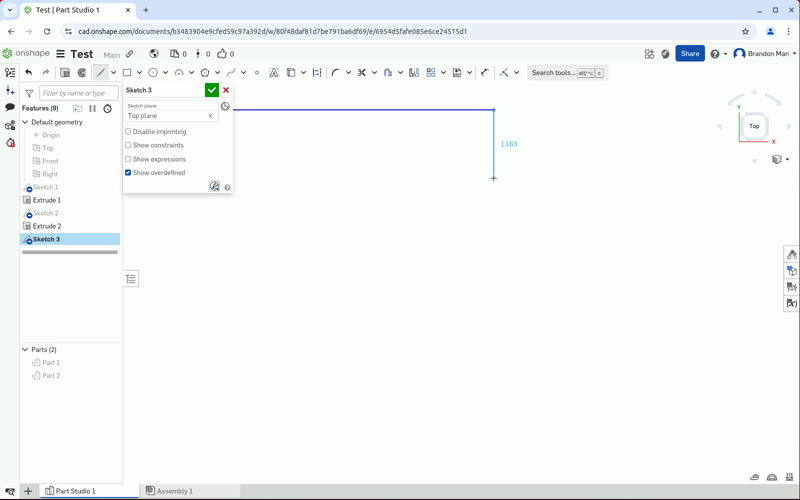
scroll(-6)
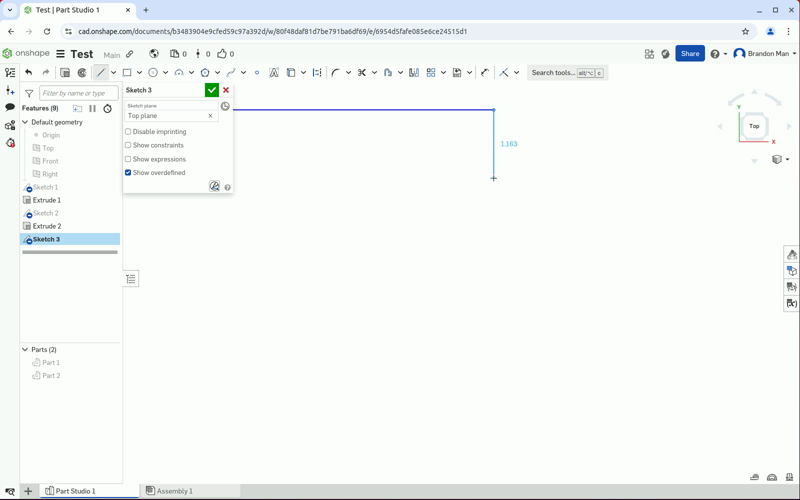
scroll(-6)
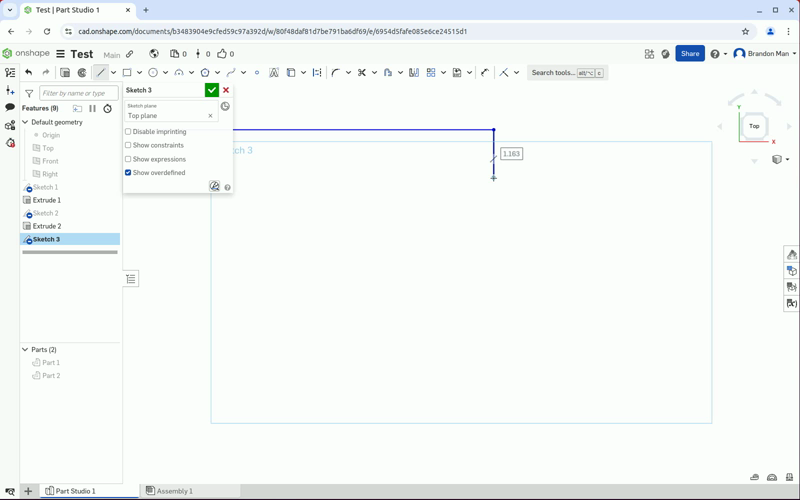
scroll(-6)
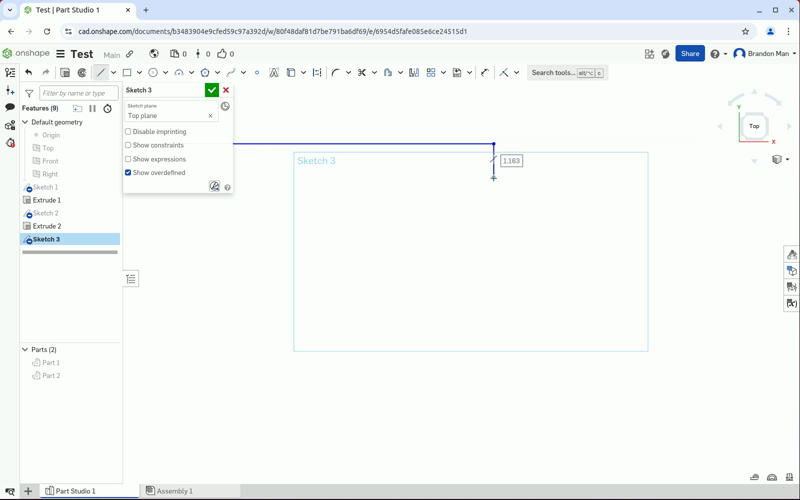
scroll(-6)
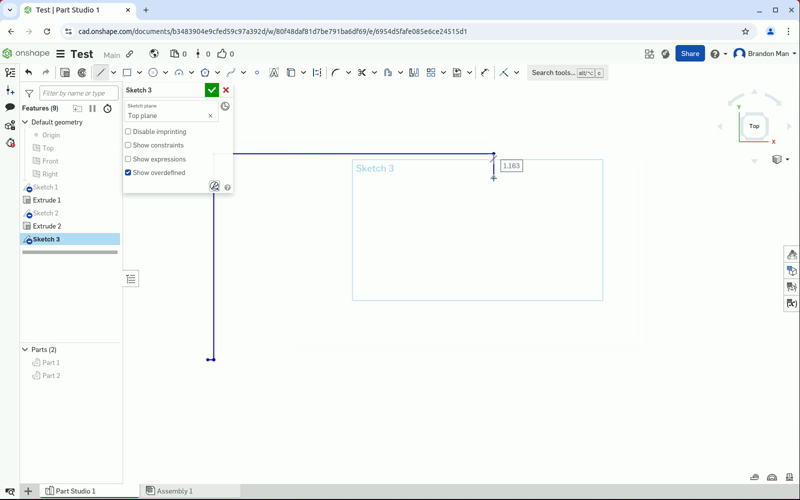
scroll(-6)
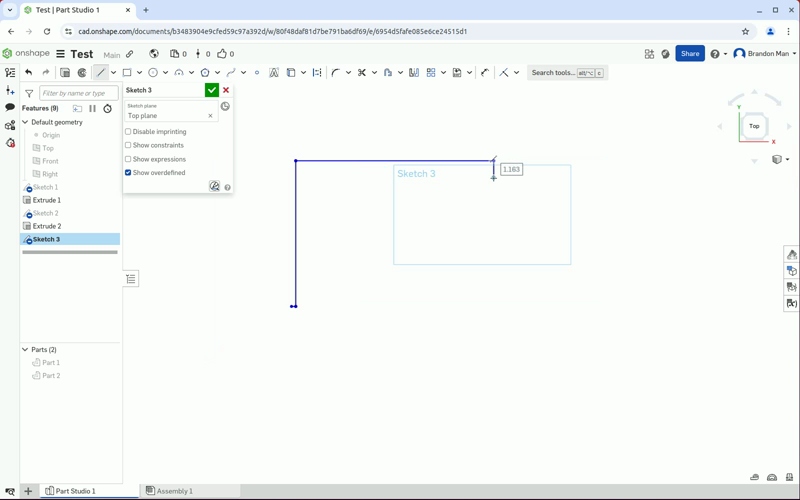
scroll(-6)
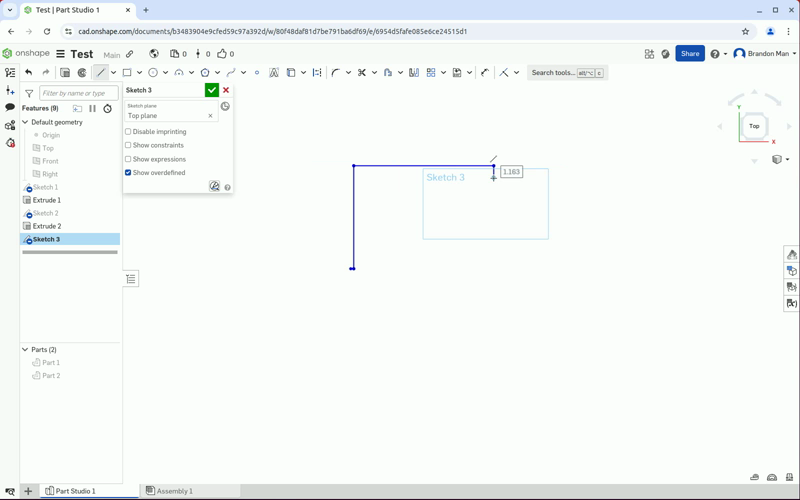
scroll(-6)
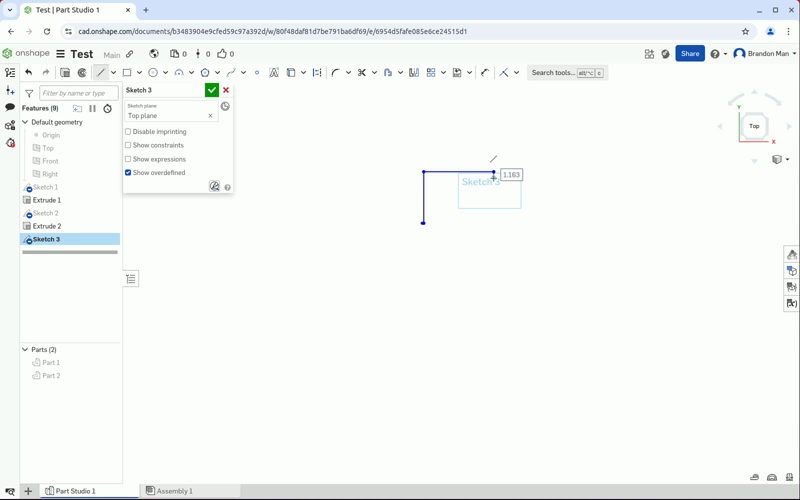
key_up(shift)
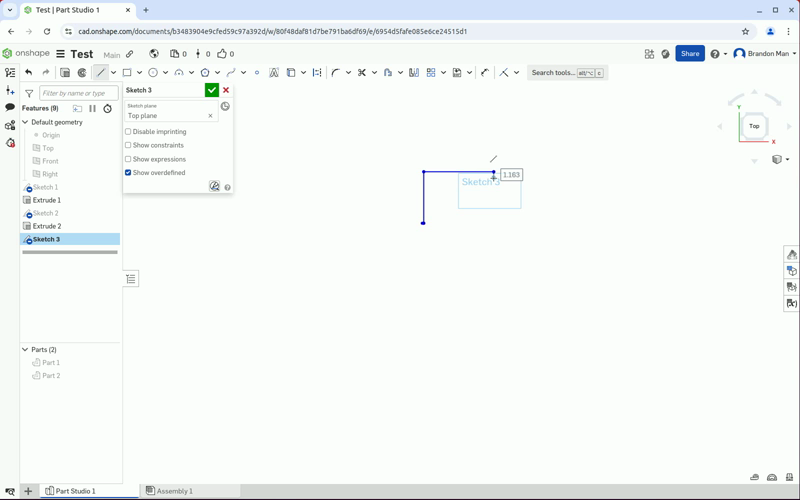
key_down(shift)
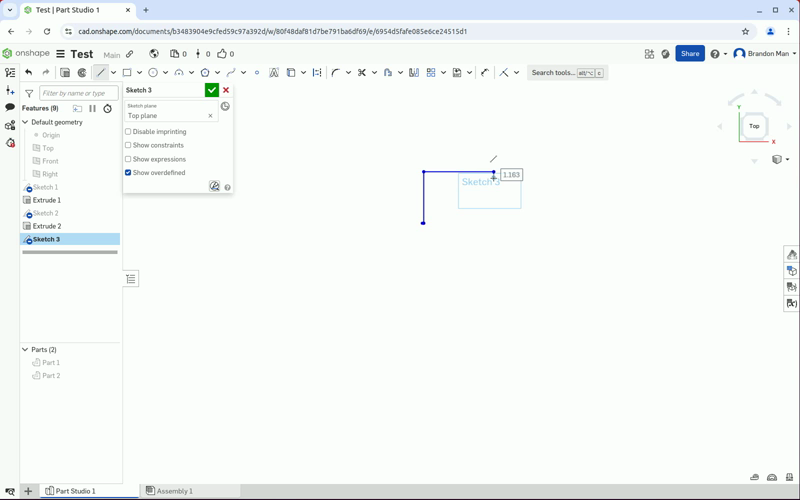
mouse_move(523, 177)
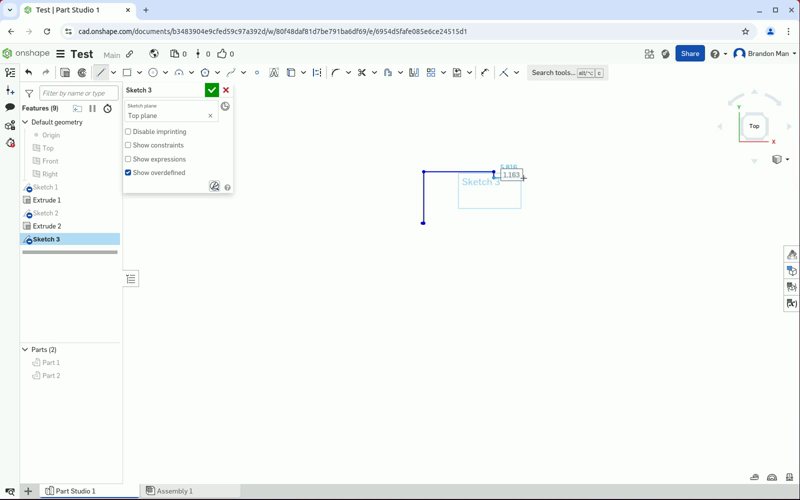
mouse_move(495, 177)
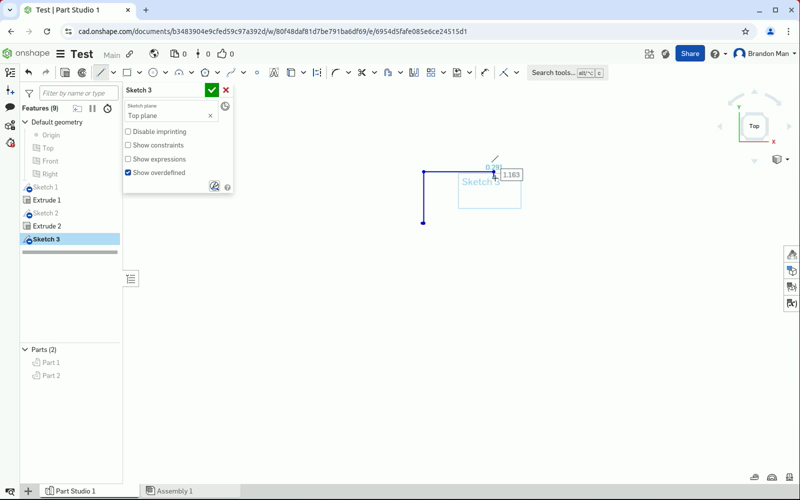
scroll(6)
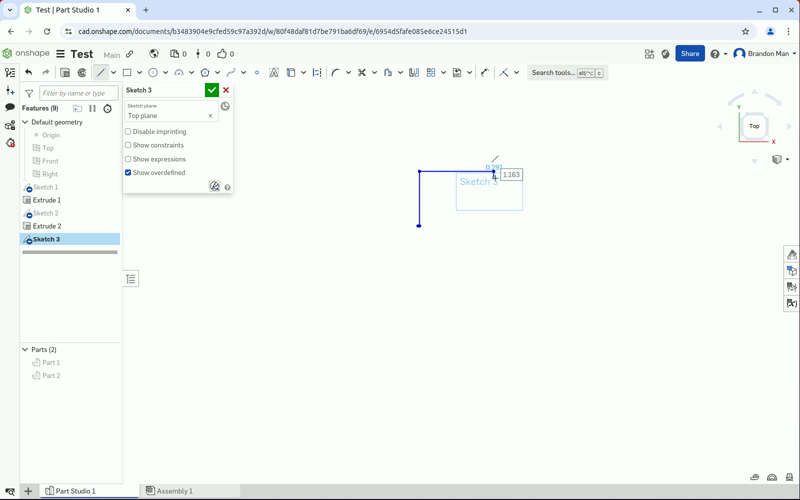
scroll(6)
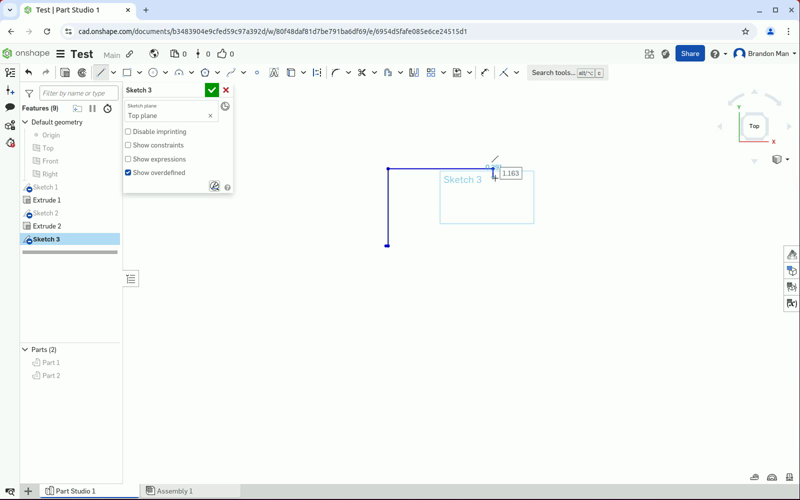
scroll(6)
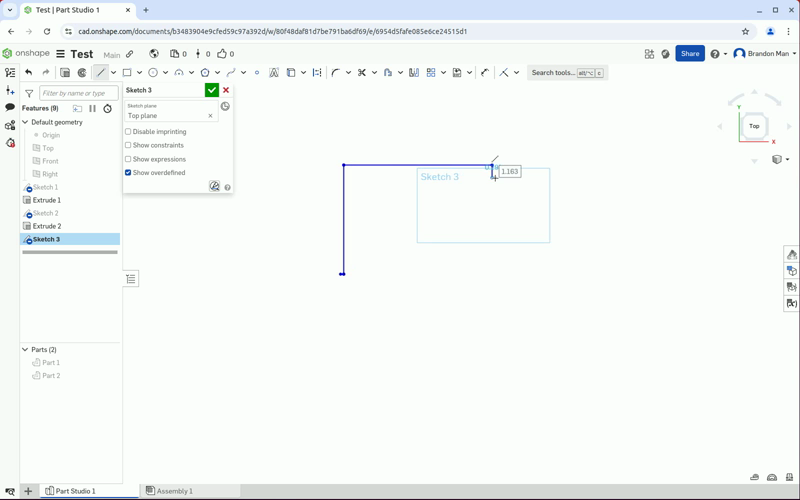
scroll(6)
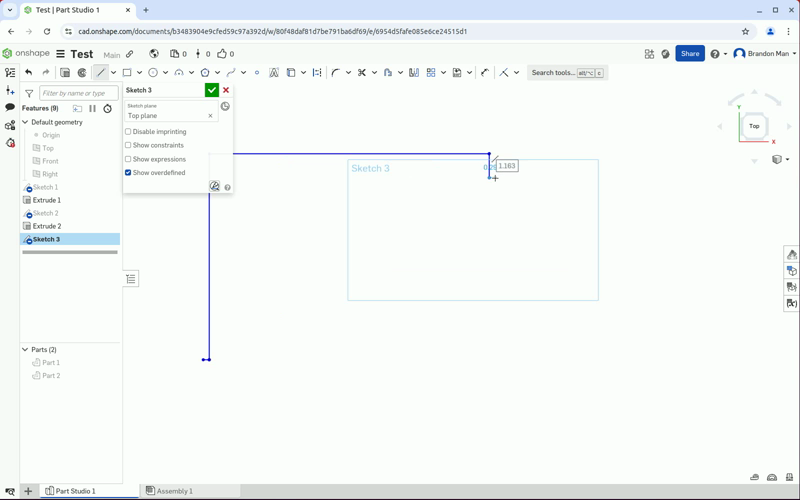
scroll(6)
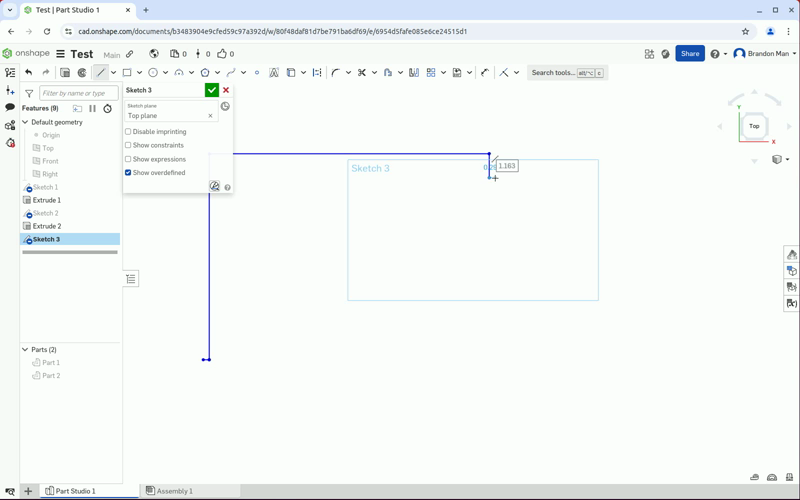
scroll(6)
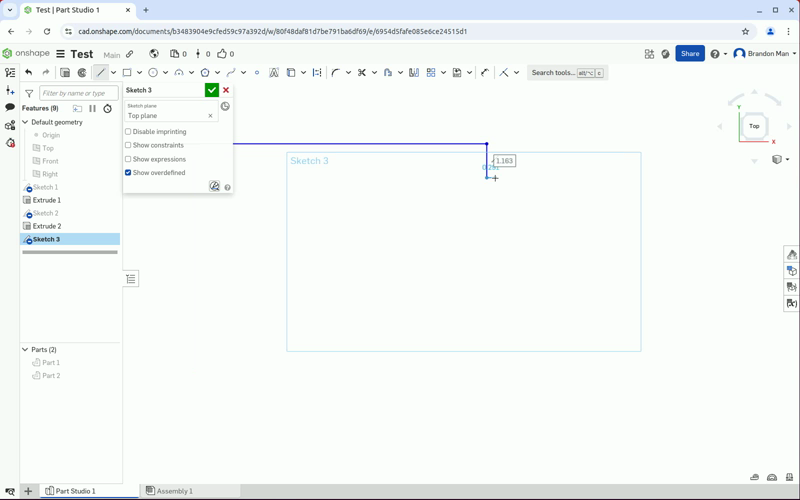
scroll(6)
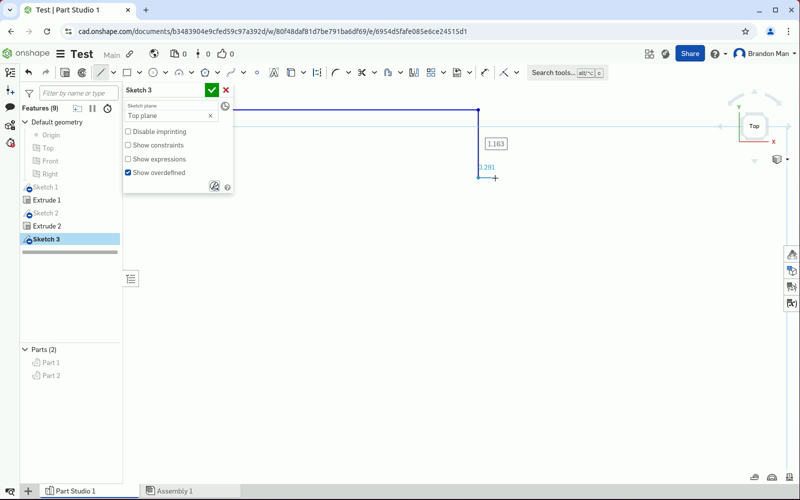
click(495, 177)
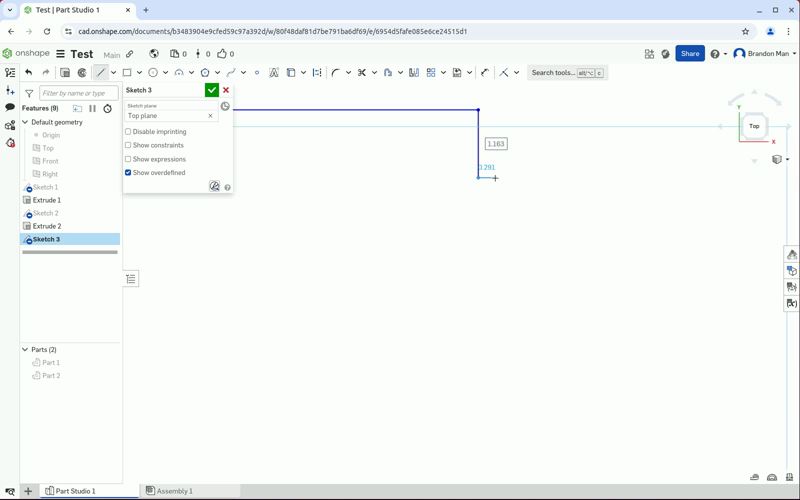
scroll(-6)
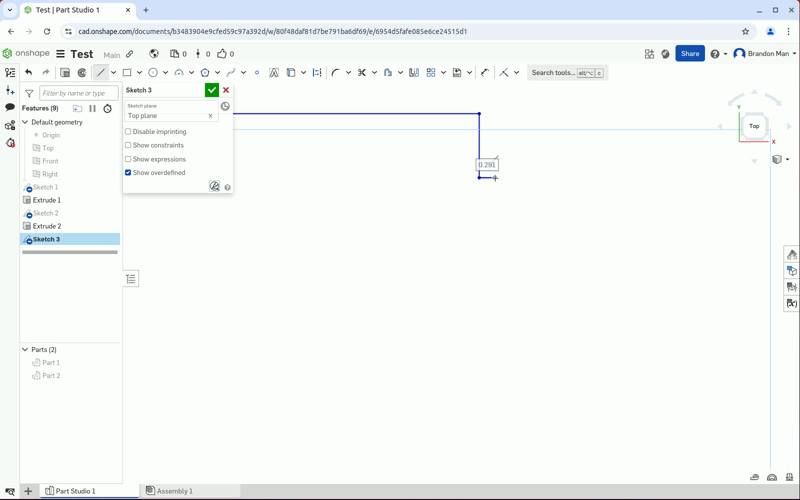
scroll(-6)
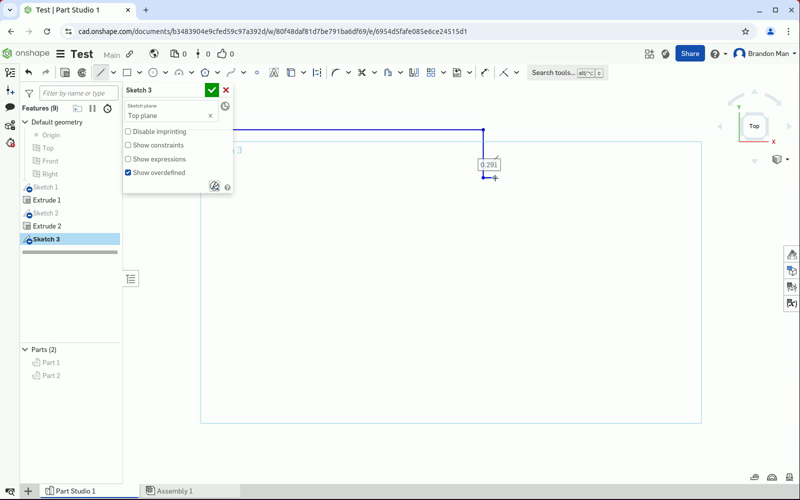
scroll(-6)
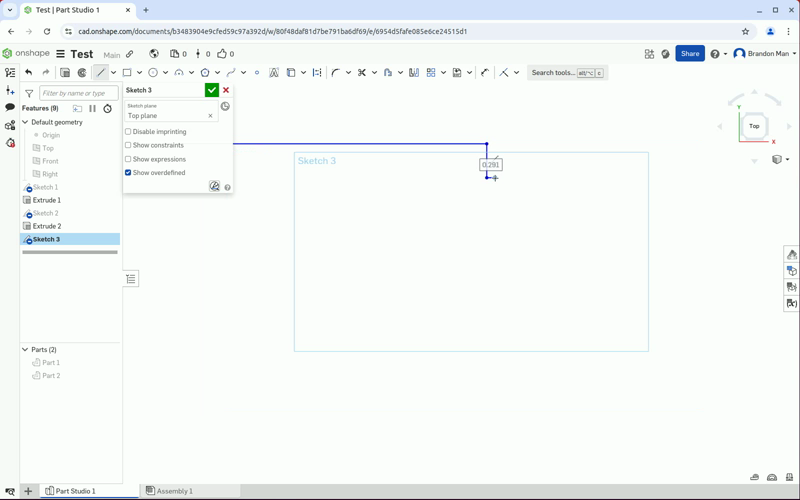
scroll(-6)
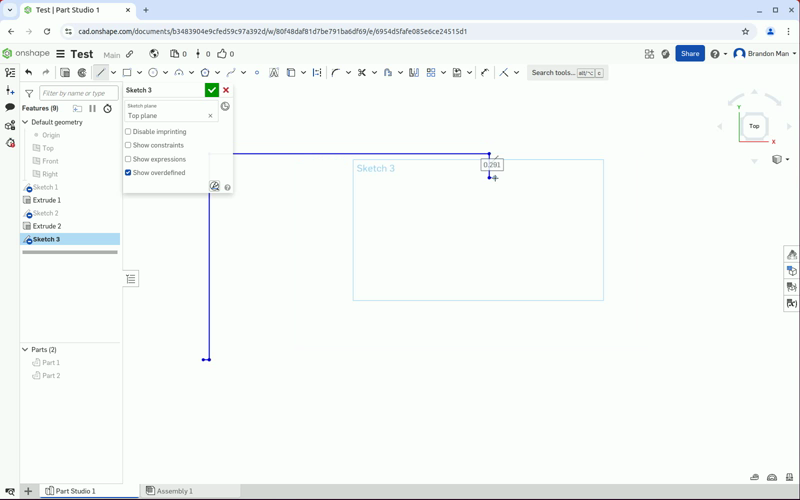
scroll(-6)
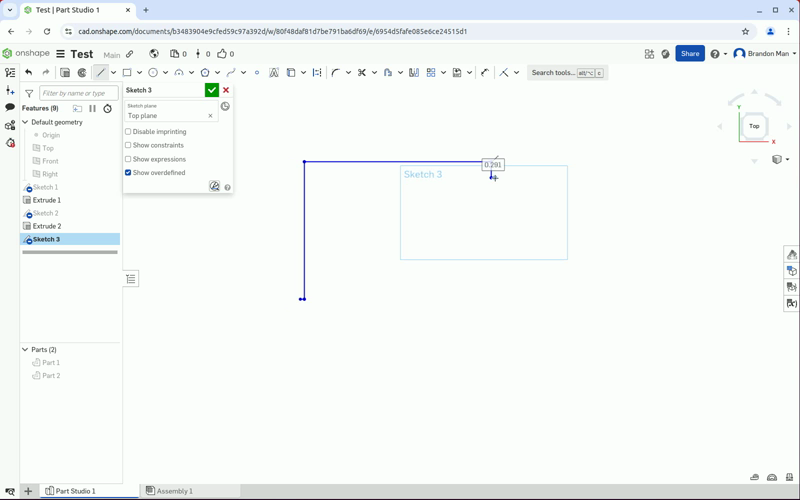
scroll(-6)
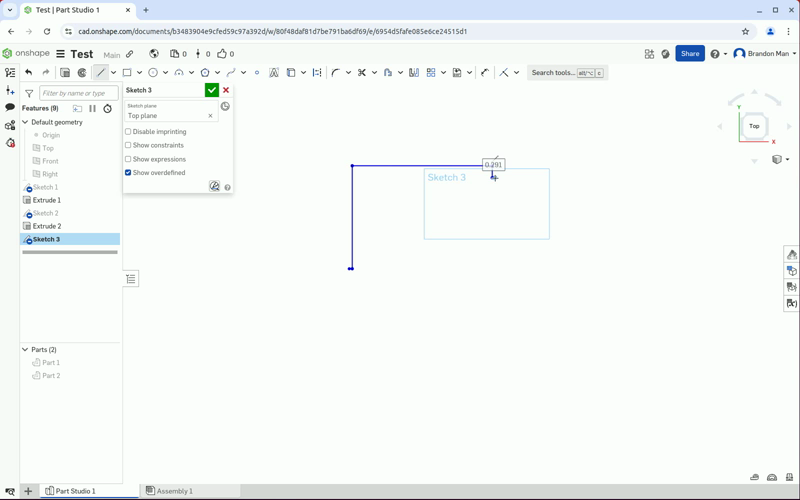
scroll(-6)
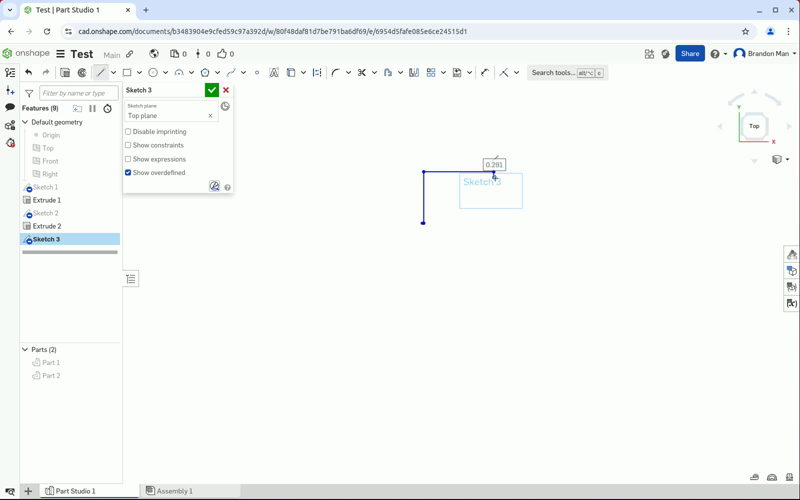
key_up(shift)
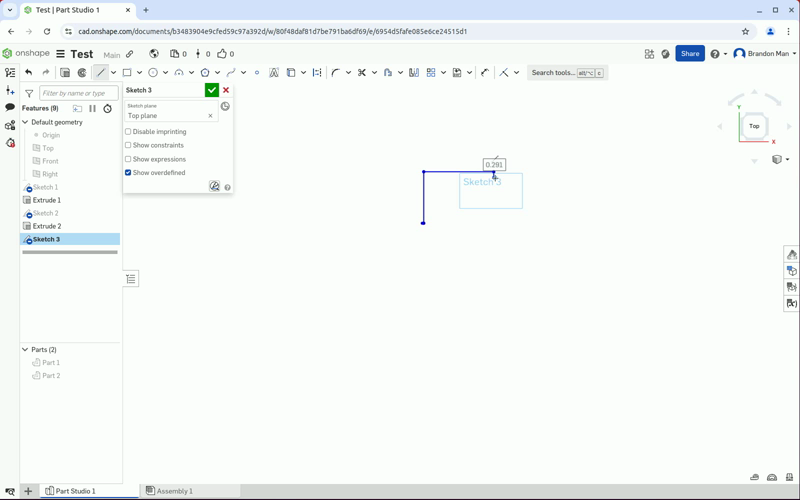
key_down(shift)
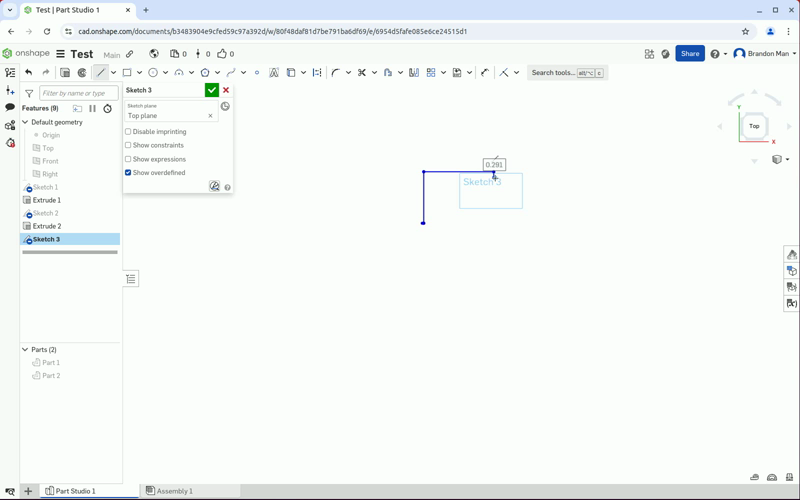
mouse_move(525, 177)
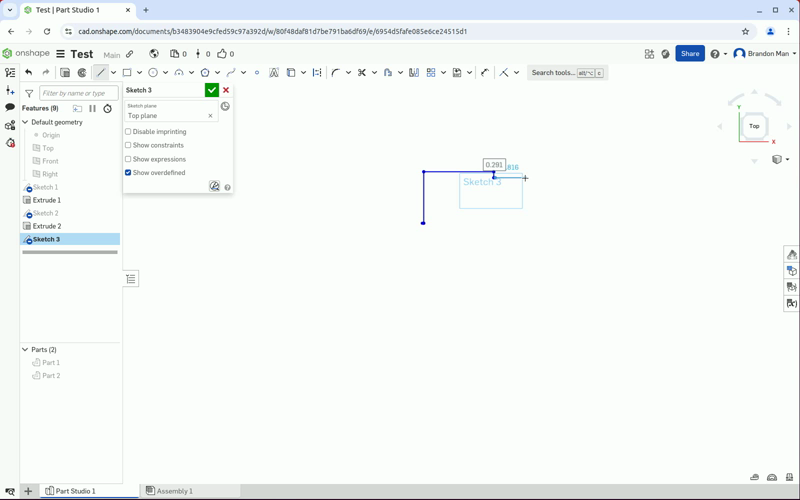
mouse_move(495, 170)
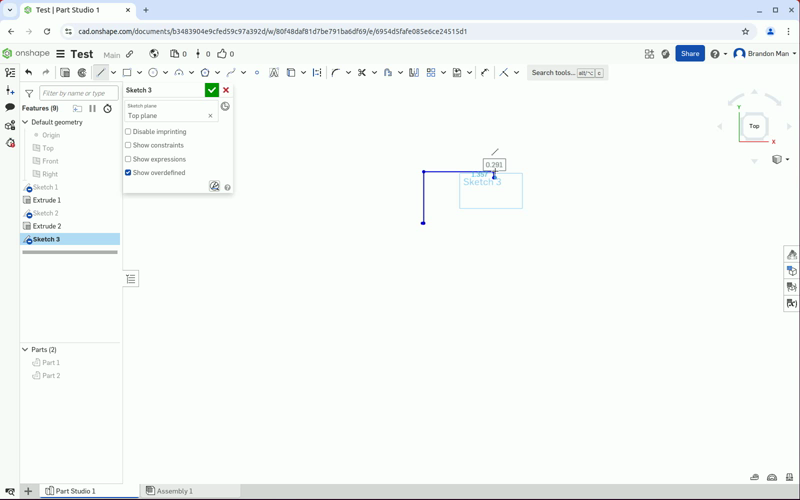
scroll(6)
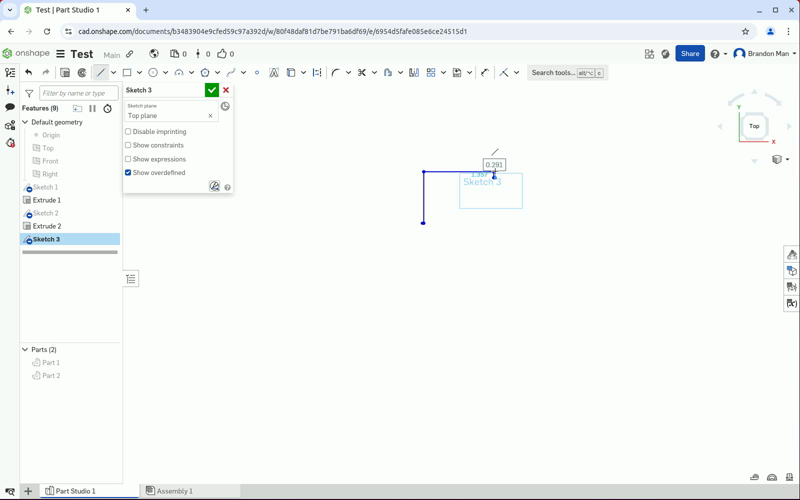
scroll(6)
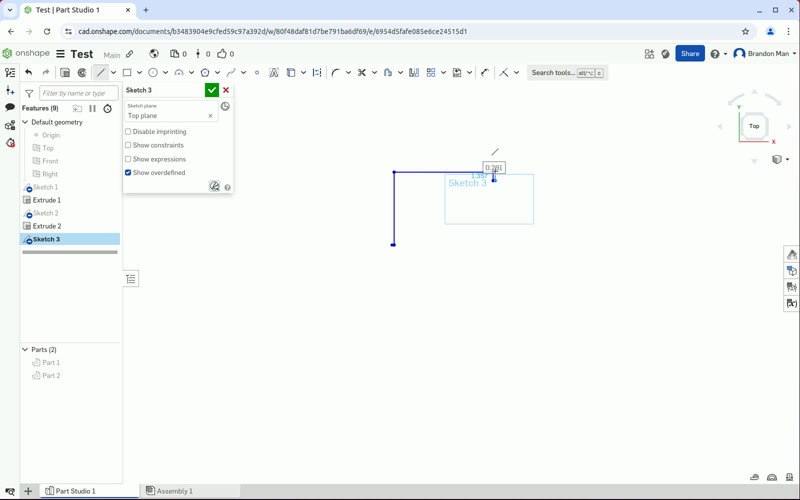
scroll(6)
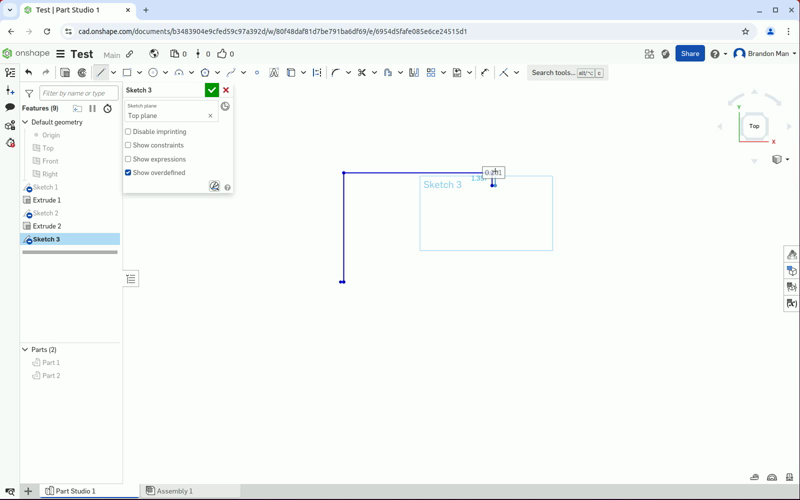
scroll(6)
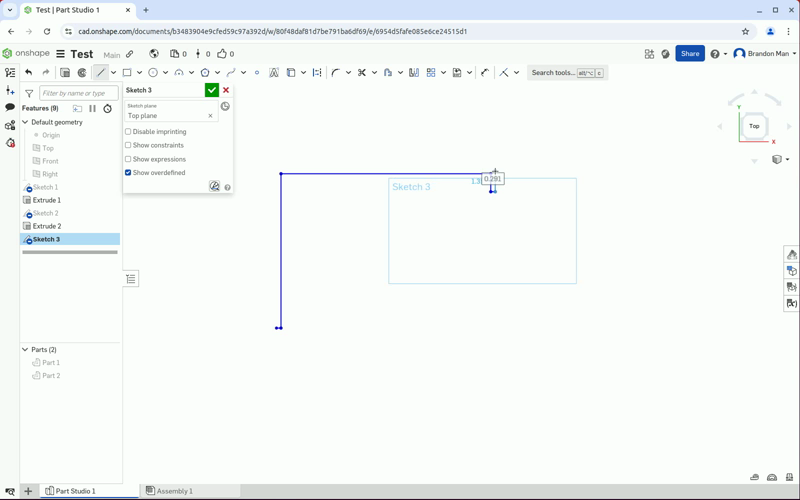
scroll(6)
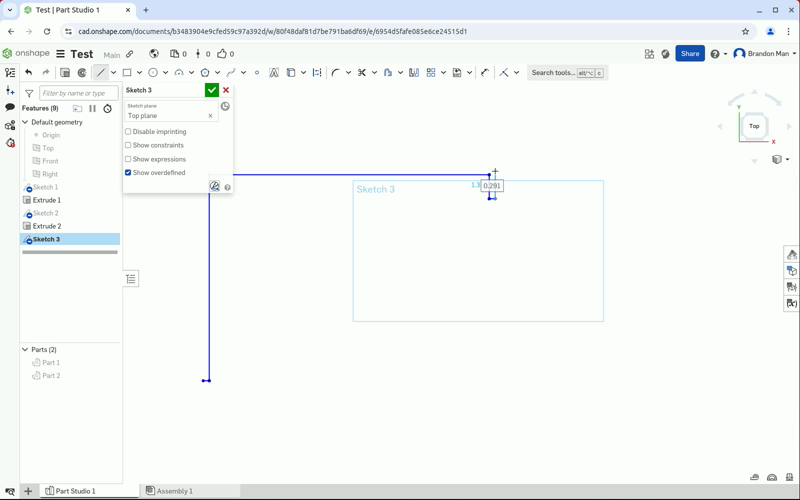
scroll(6)
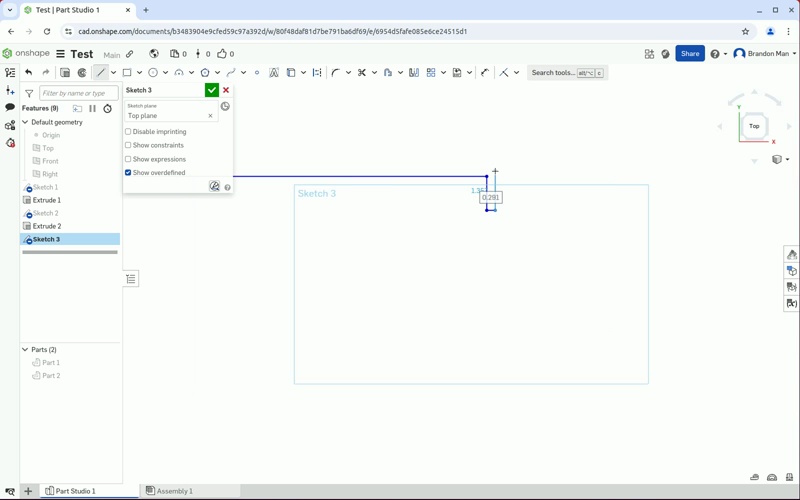
scroll(6)
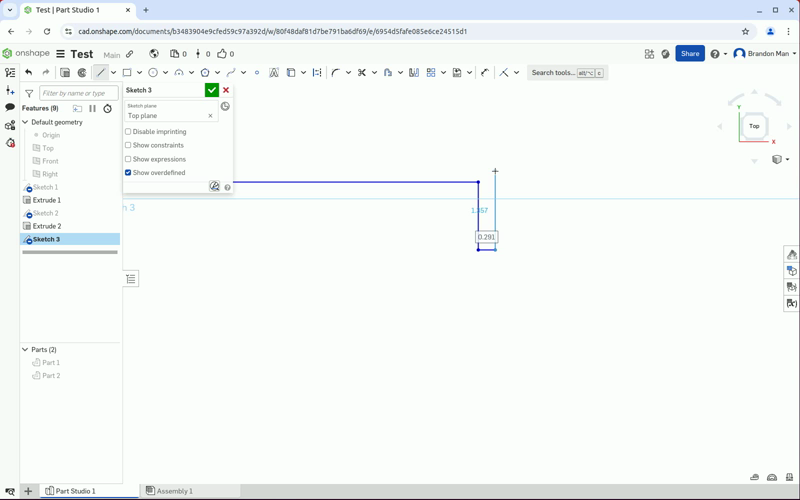
click(495, 170)
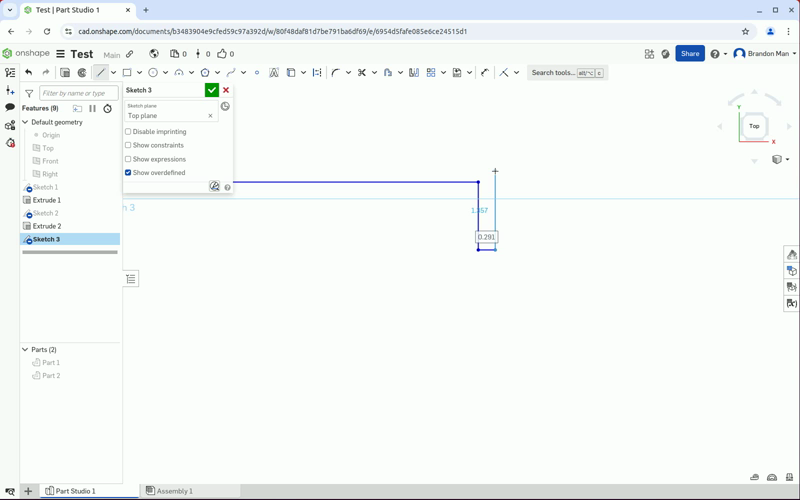
scroll(-6)
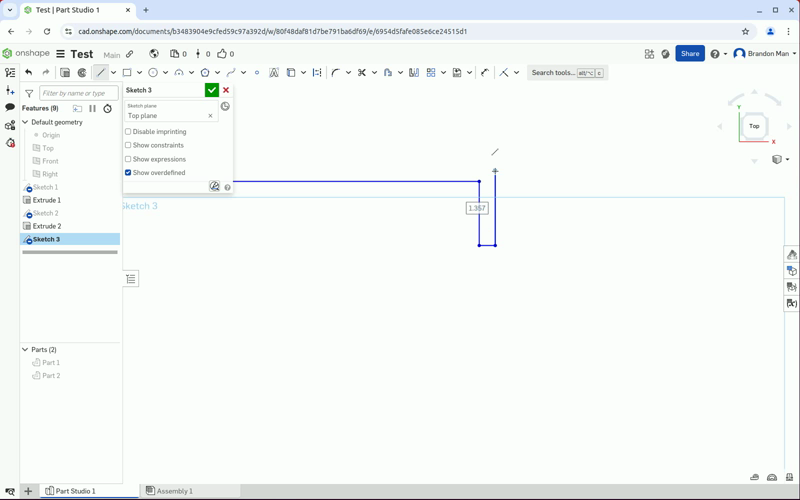
scroll(-6)
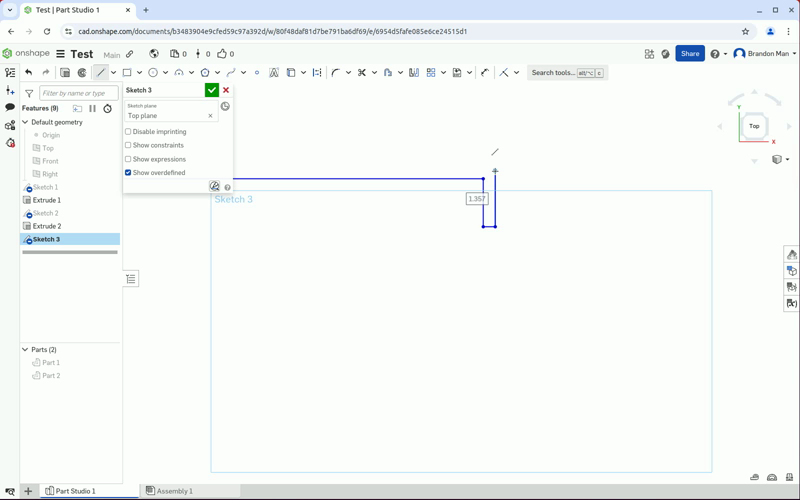
scroll(-6)
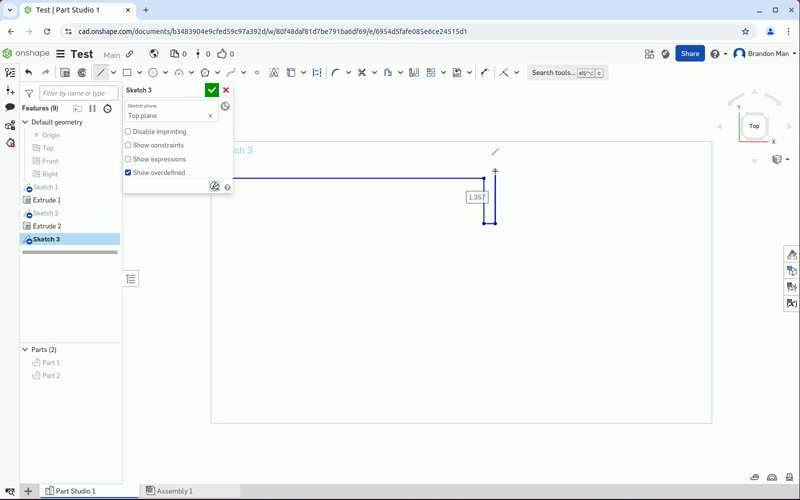
scroll(-6)
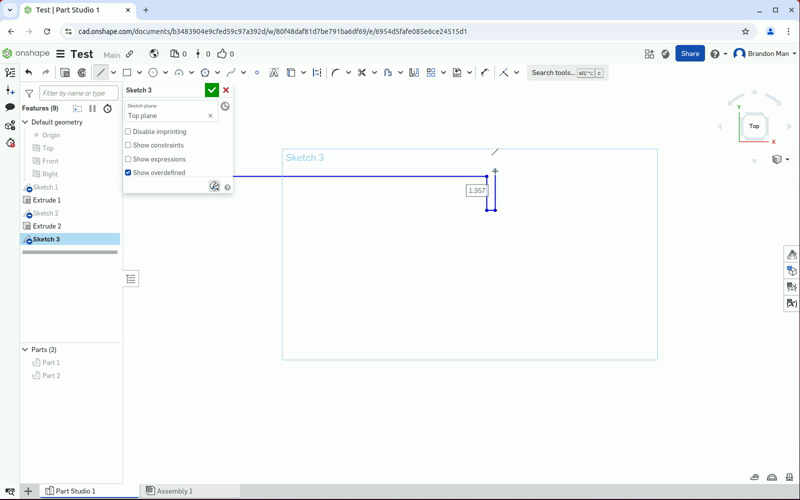
scroll(-6)
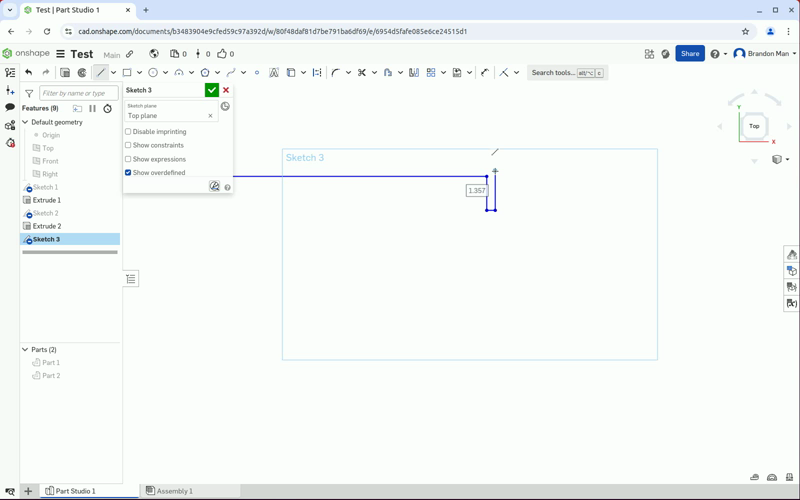
scroll(-6)
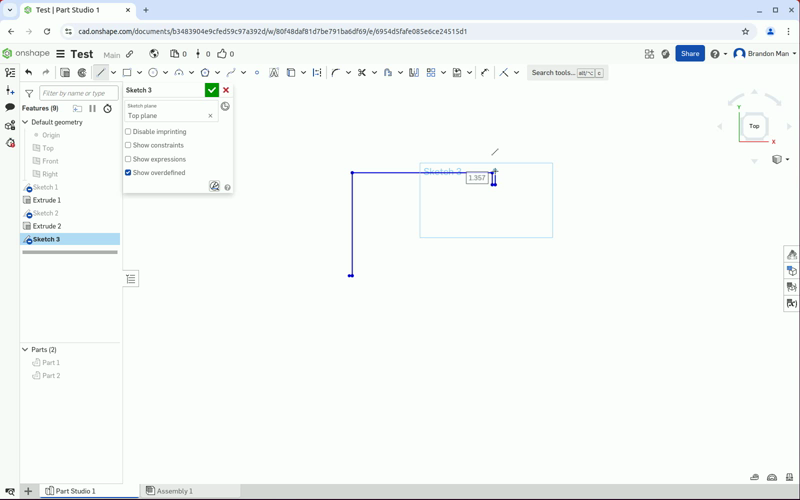
scroll(-6)
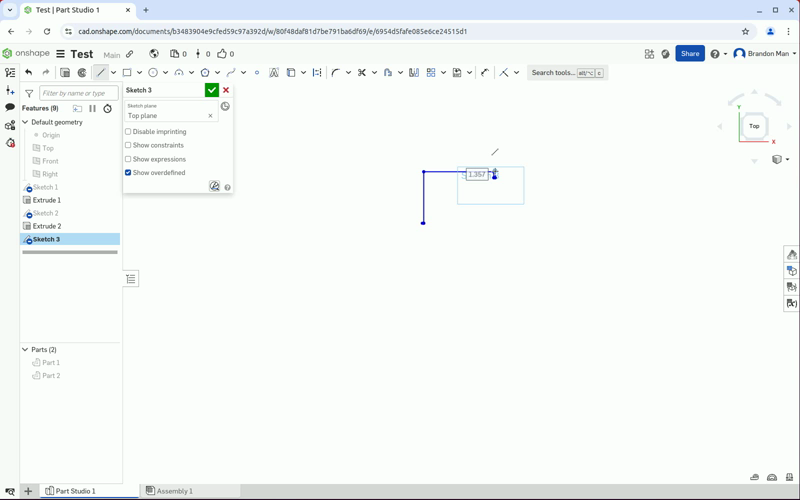
key_up(shift)
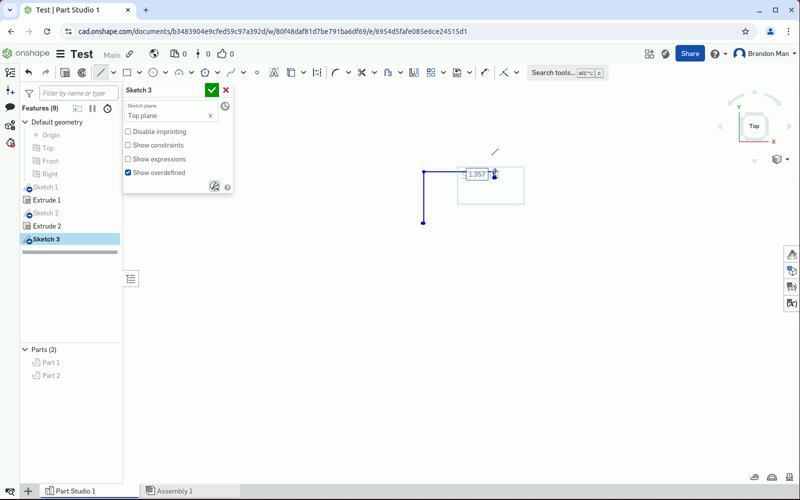
key_down(shift)
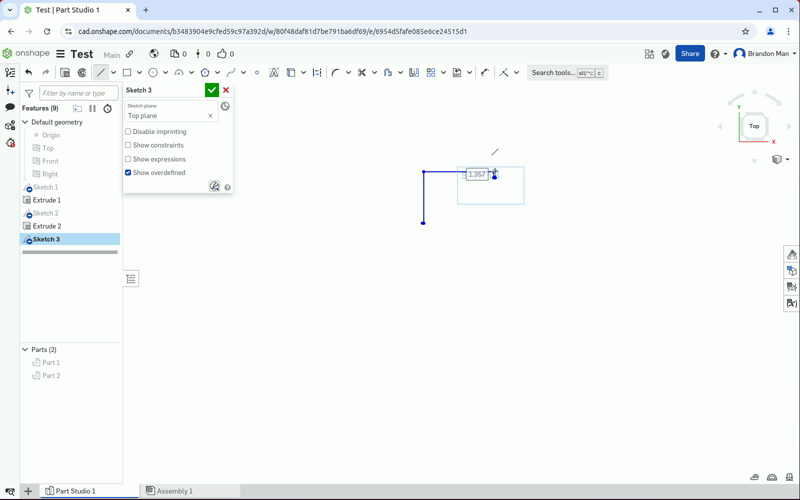
mouse_move(422, 170)
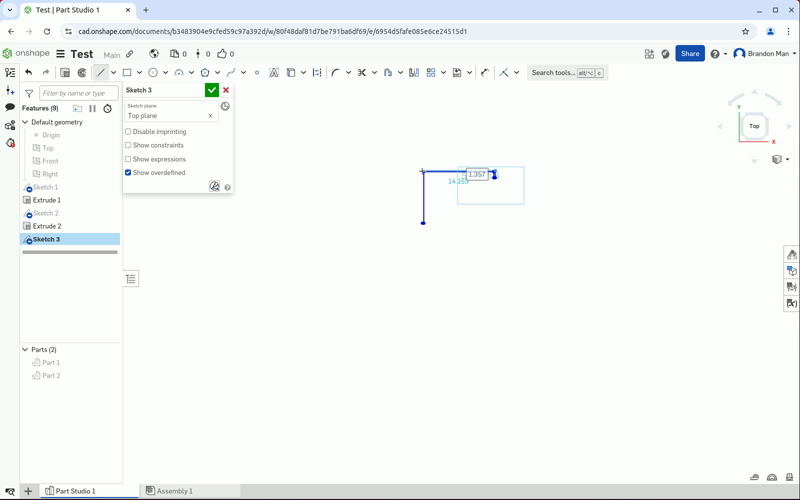
scroll(6)
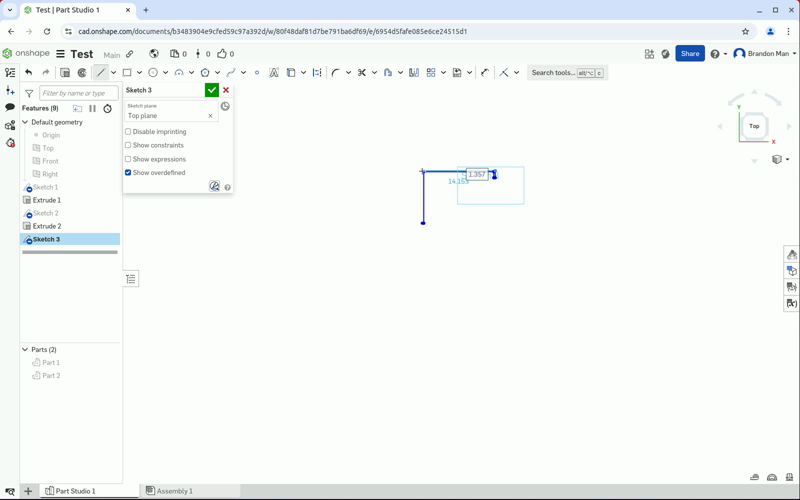
scroll(6)
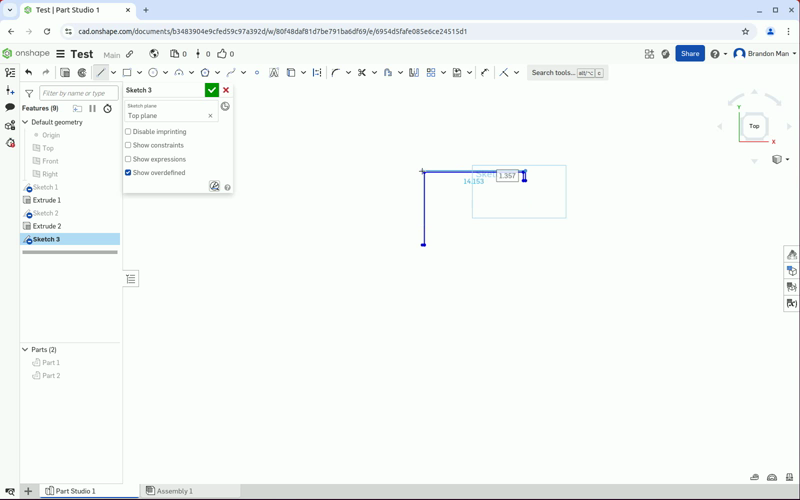
scroll(6)
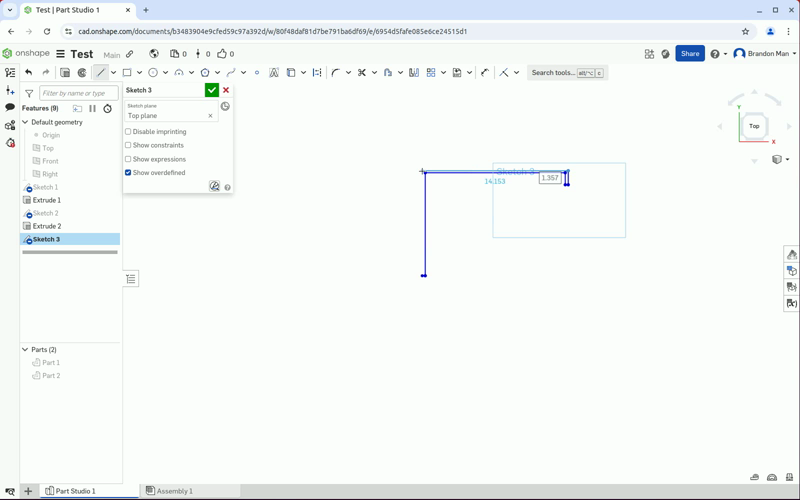
scroll(6)
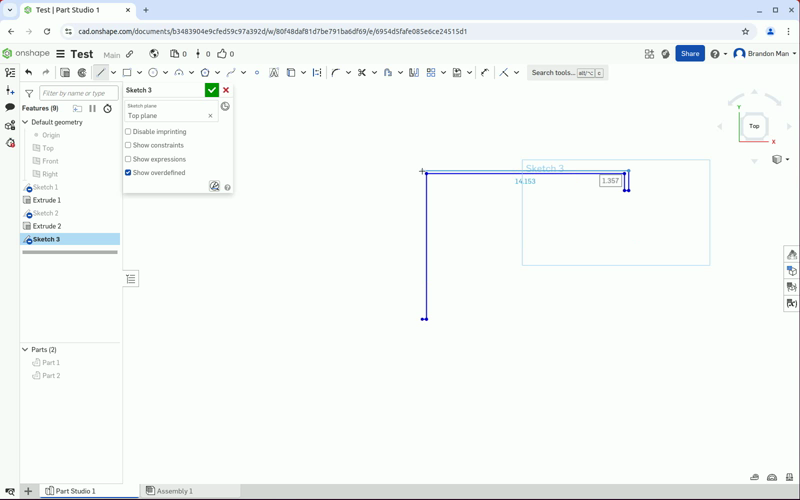
scroll(6)
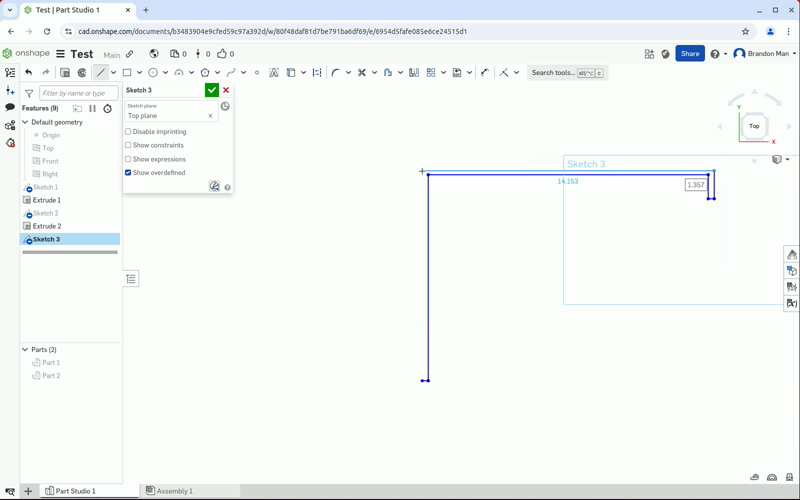
scroll(6)
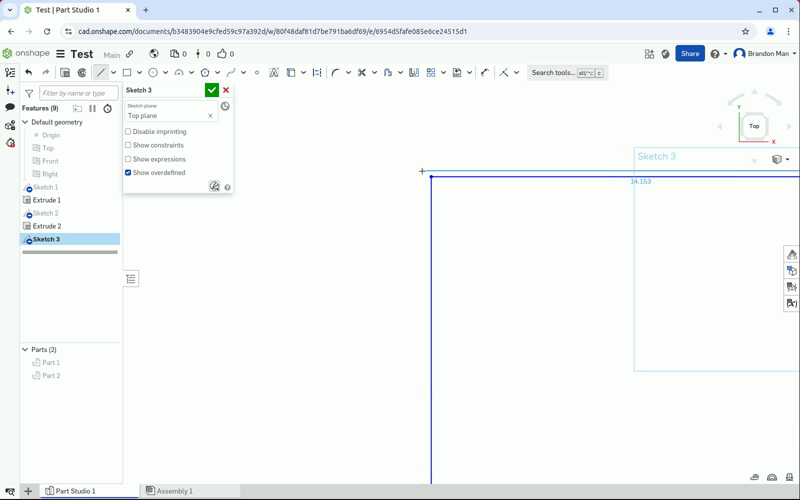
scroll(6)
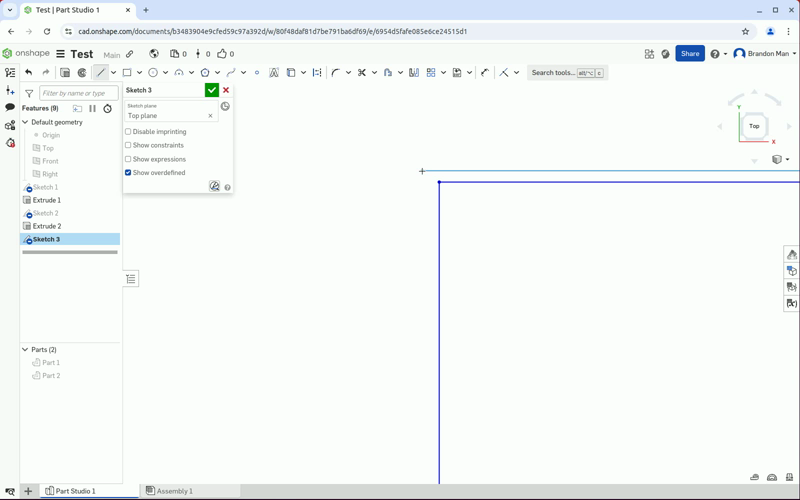
click(422, 170)
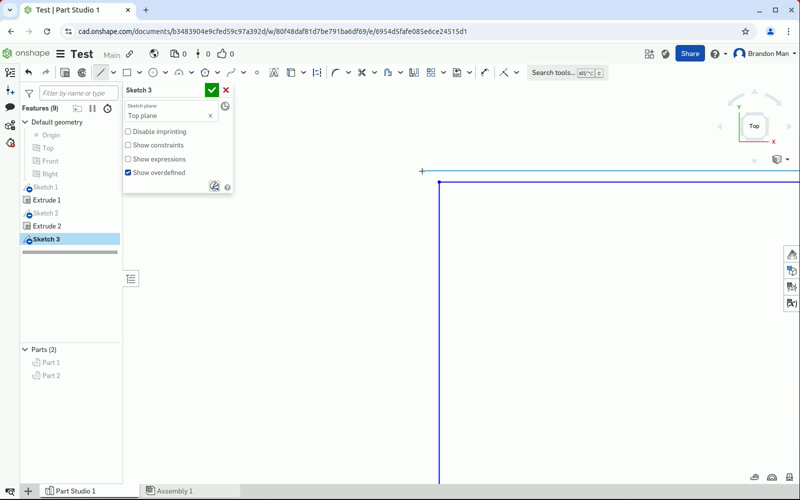
scroll(-6)
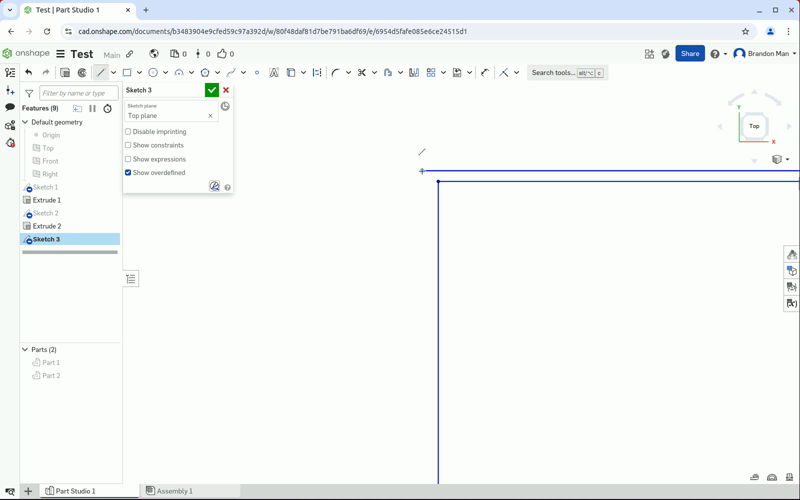
scroll(-6)
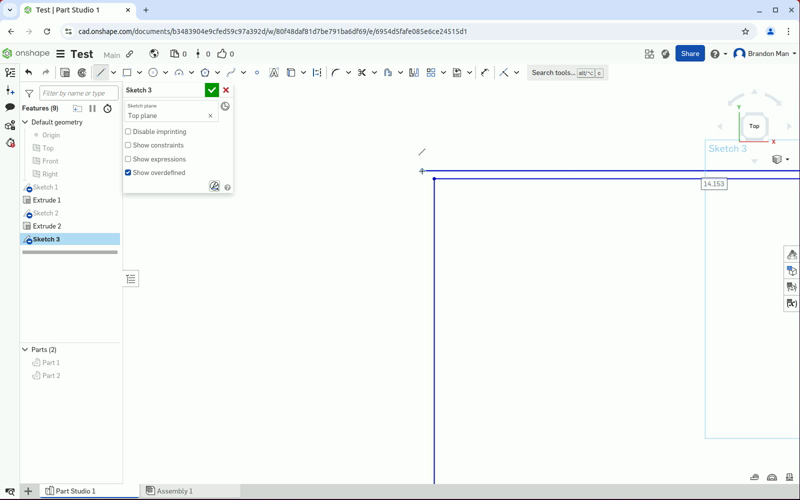
scroll(-6)
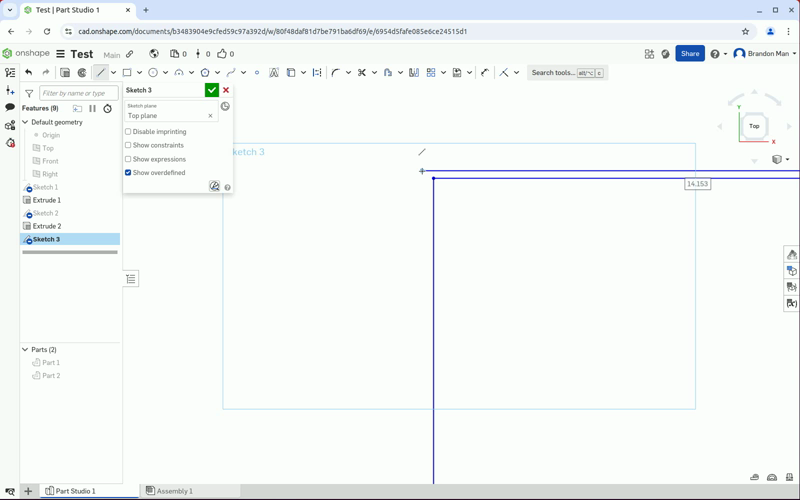
scroll(-6)
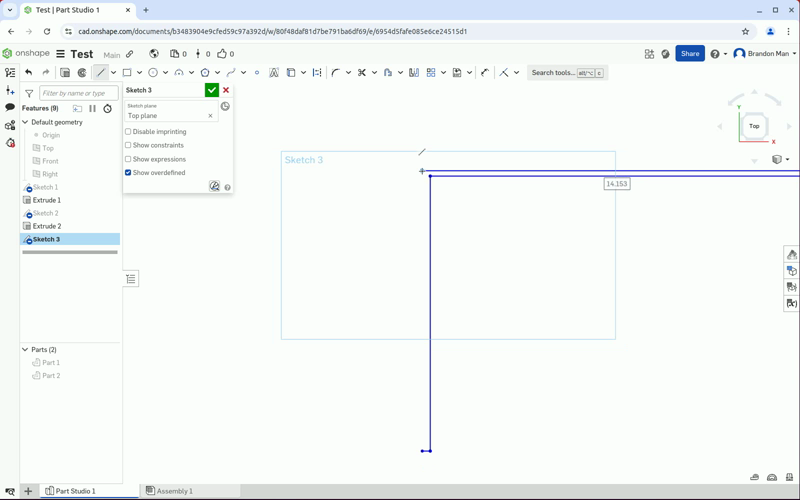
scroll(-6)
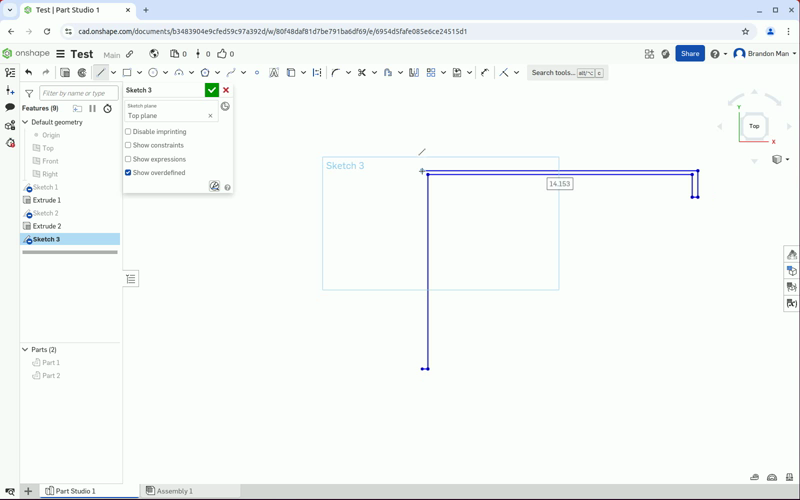
scroll(-6)
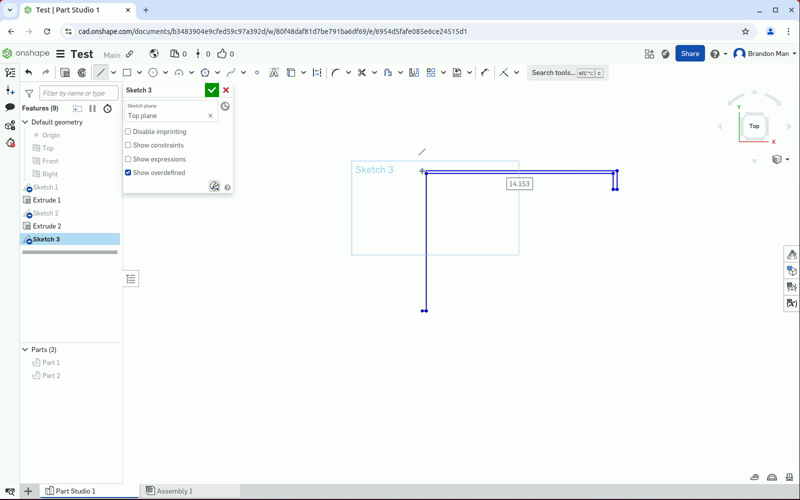
scroll(-6)
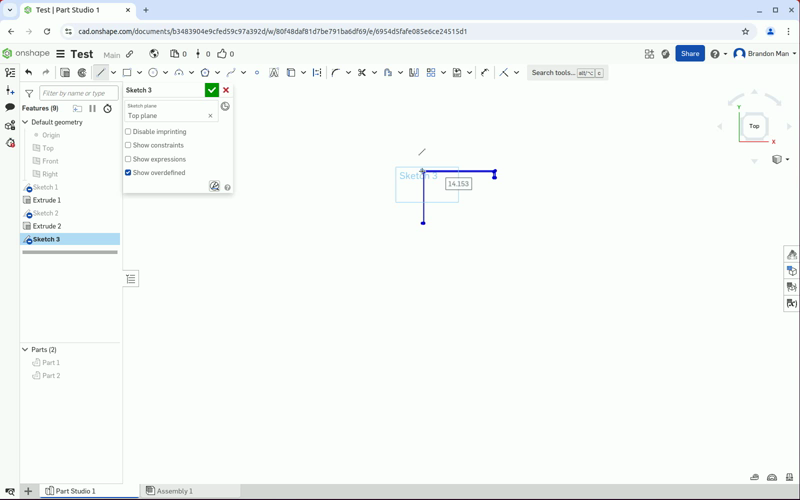
key_up(shift)
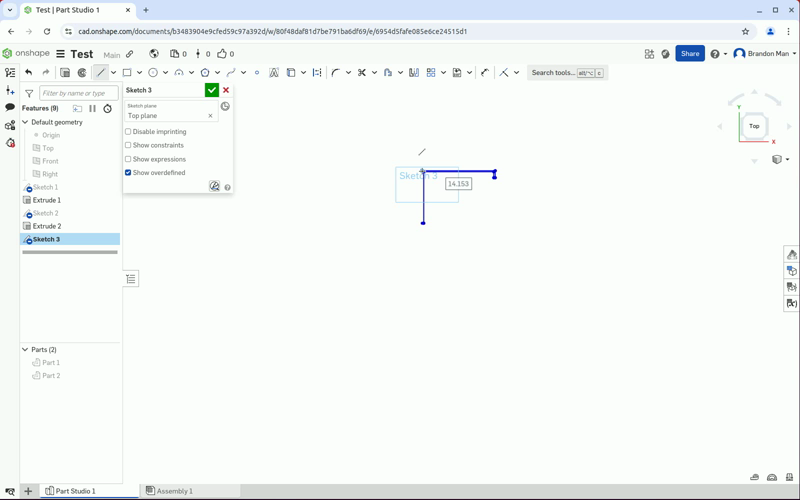
mouse_move(452, 170)
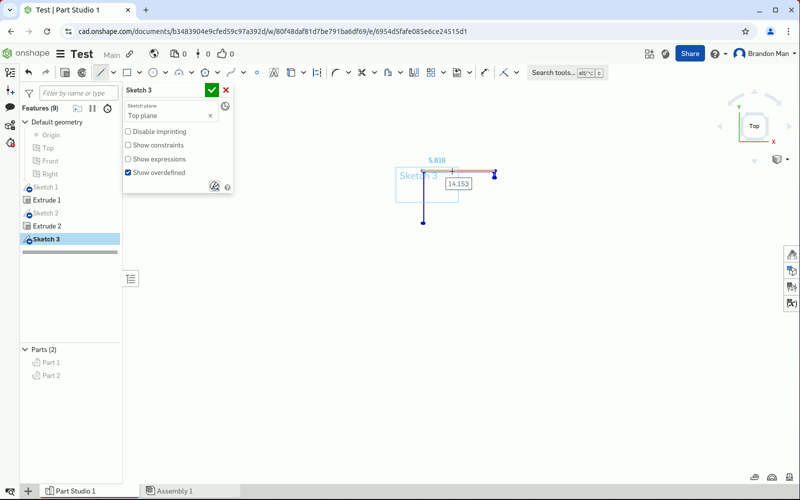
key_down(shift)
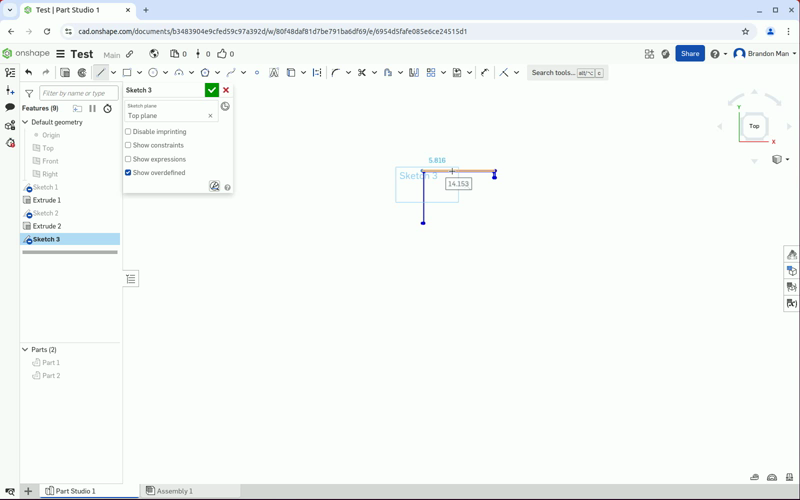
mouse_move(422, 223)
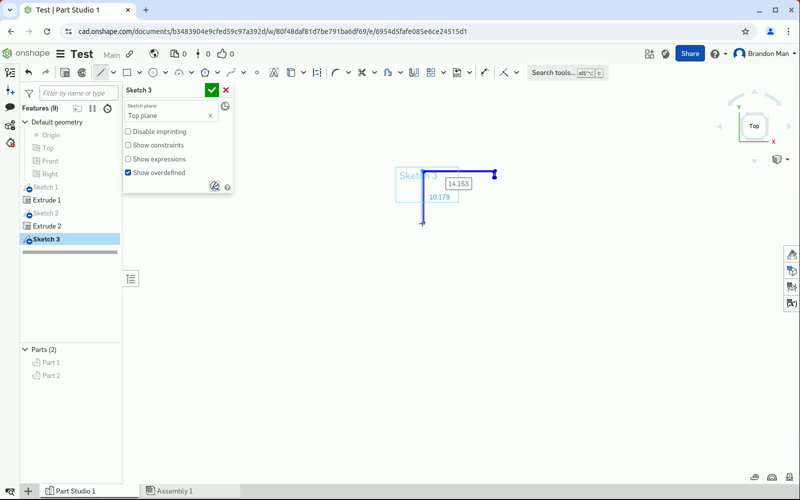
scroll(6)
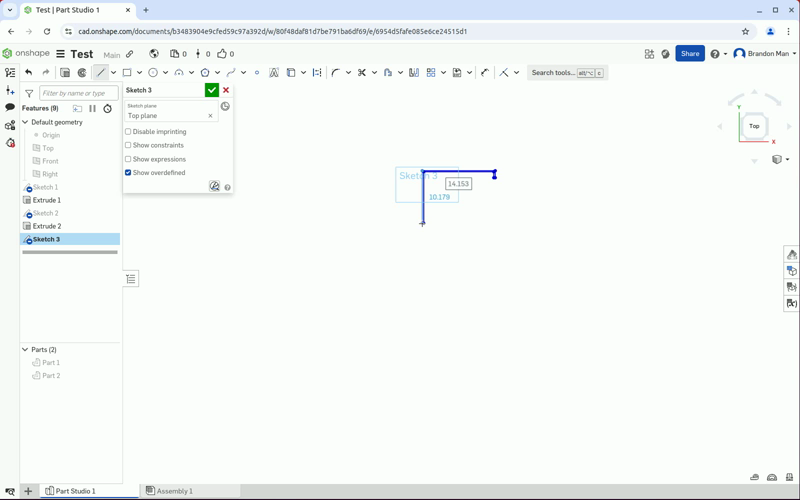
scroll(6)
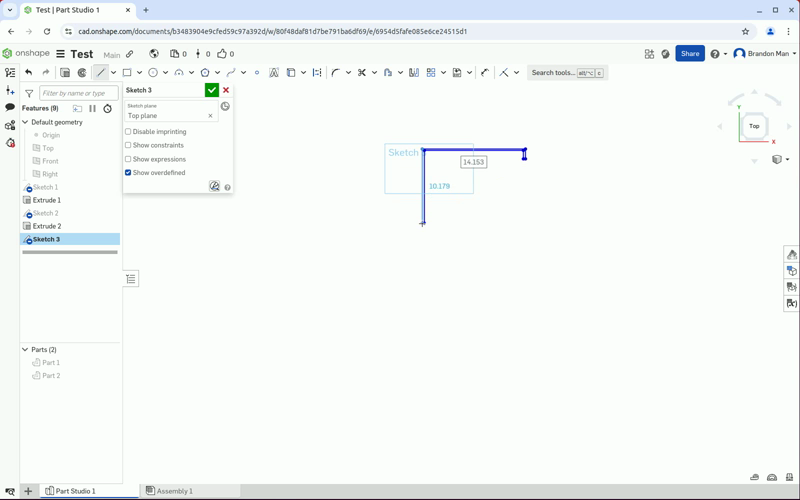
scroll(6)
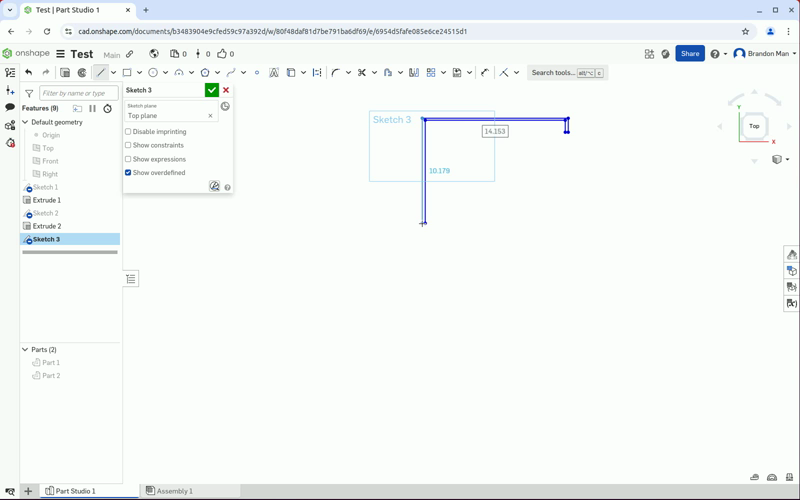
scroll(6)
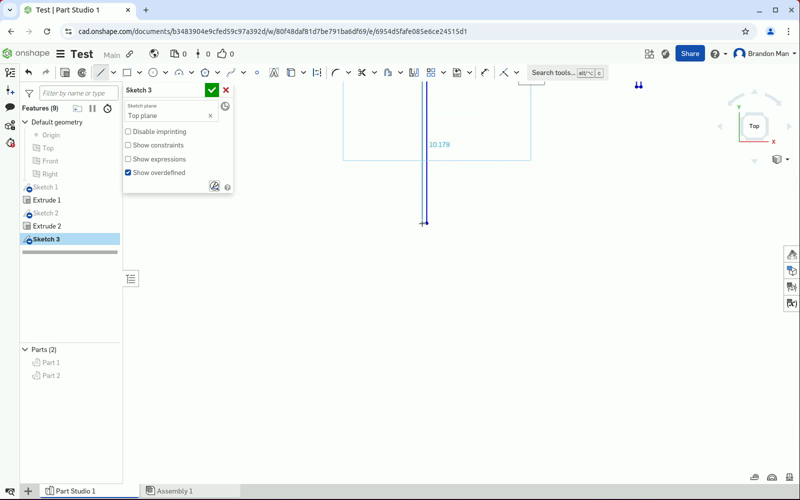
scroll(6)
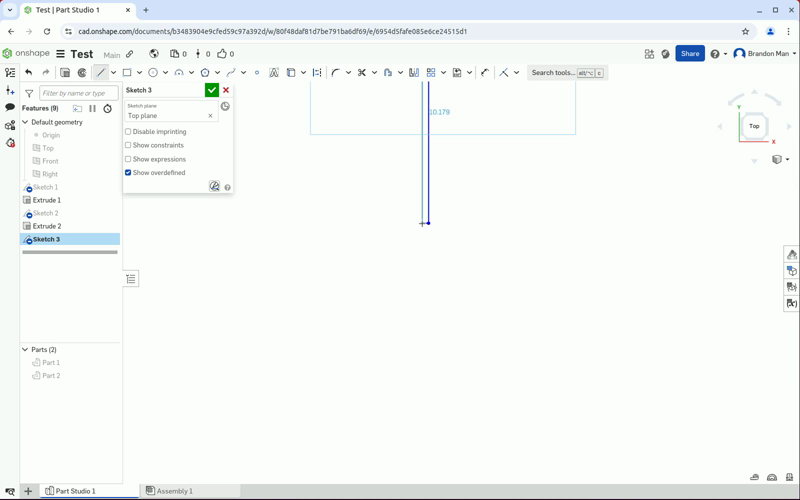
scroll(6)
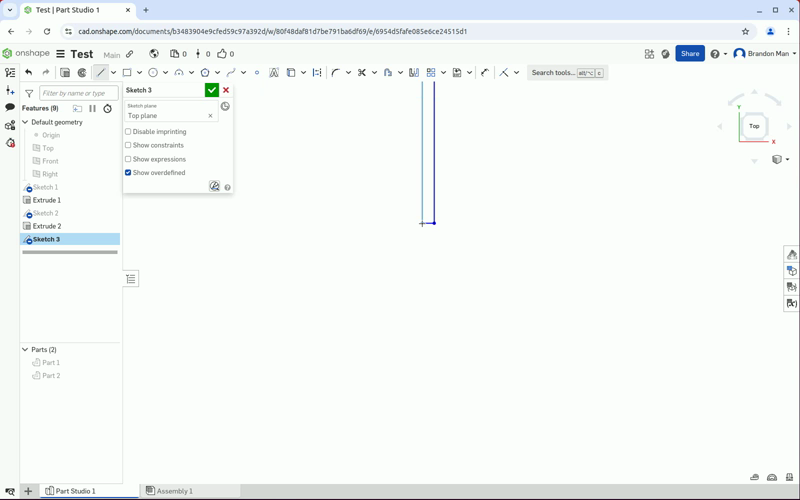
scroll(6)
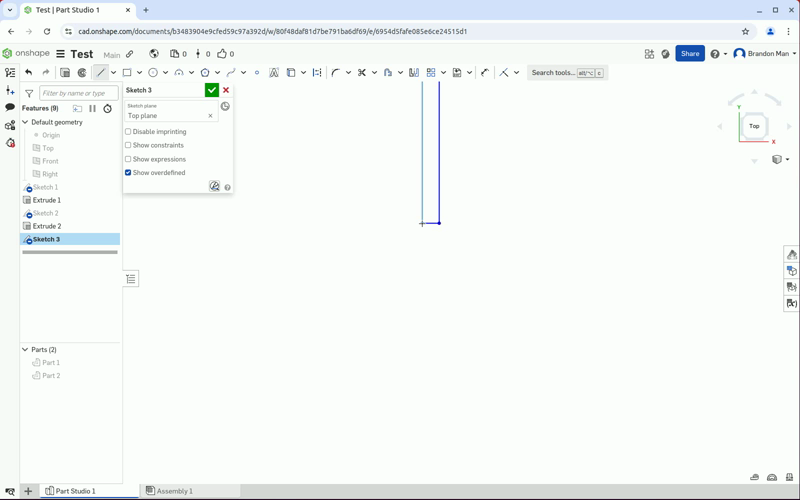
key_up(shift)
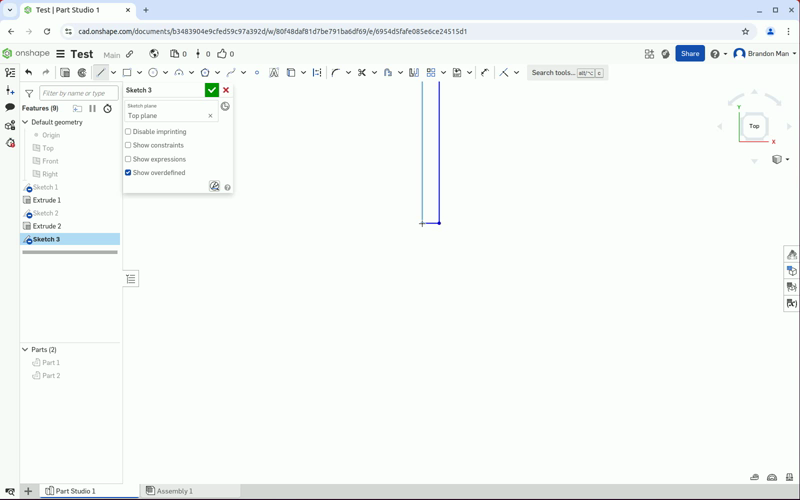
click(422, 223)
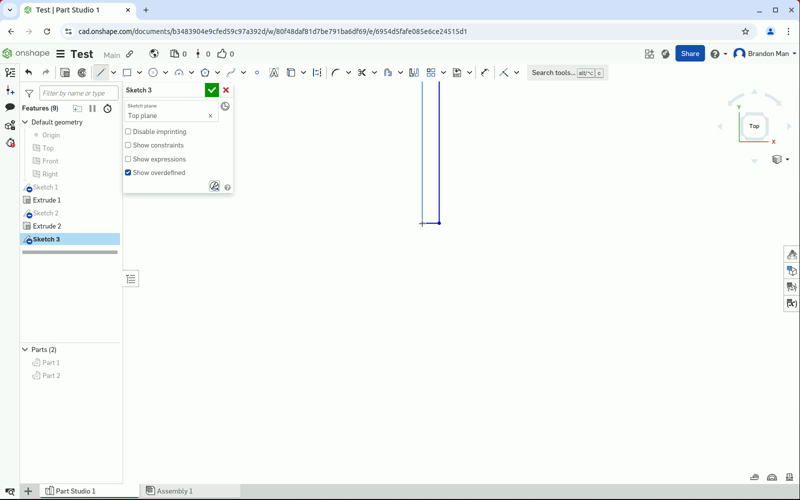
scroll(-6)
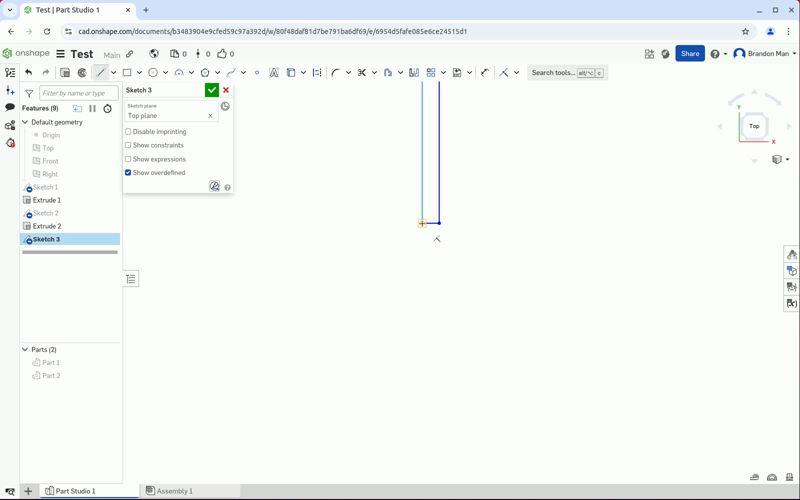
scroll(-6)
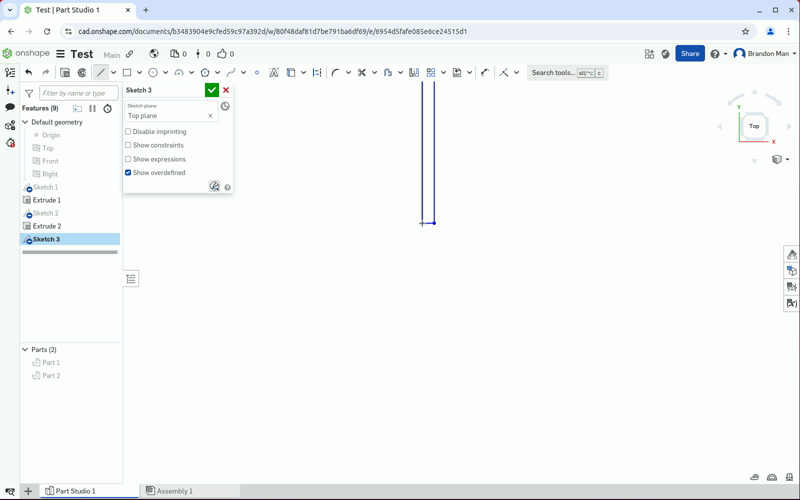
scroll(-6)
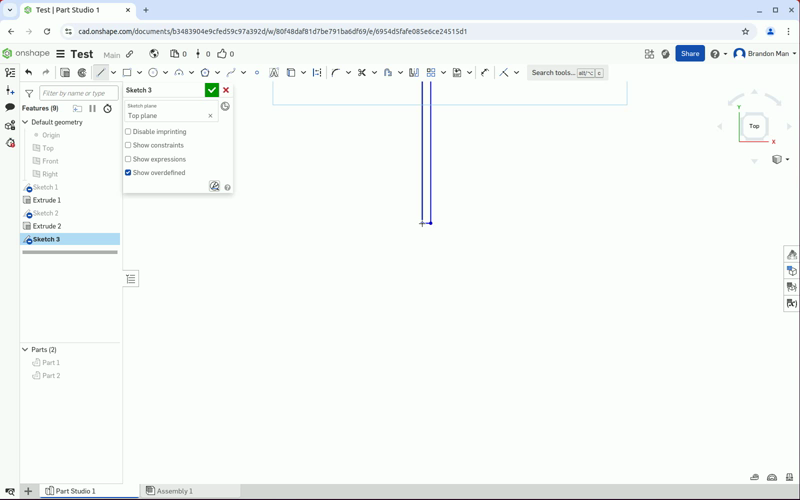
scroll(-6)
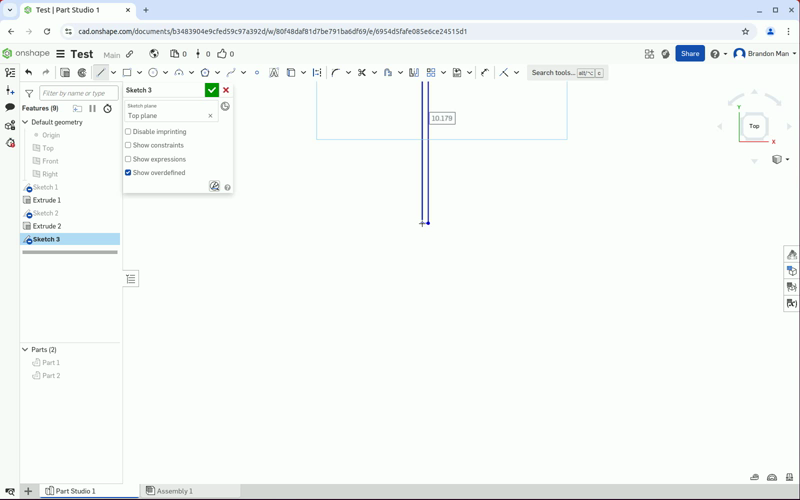
scroll(-6)
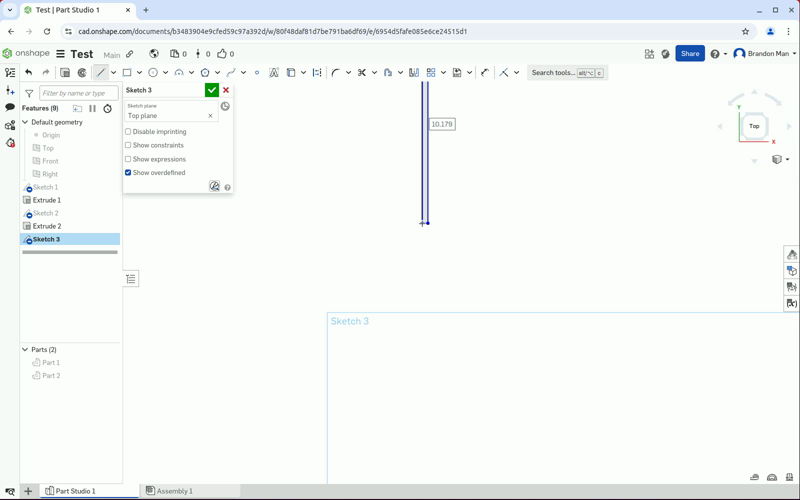
scroll(-6)
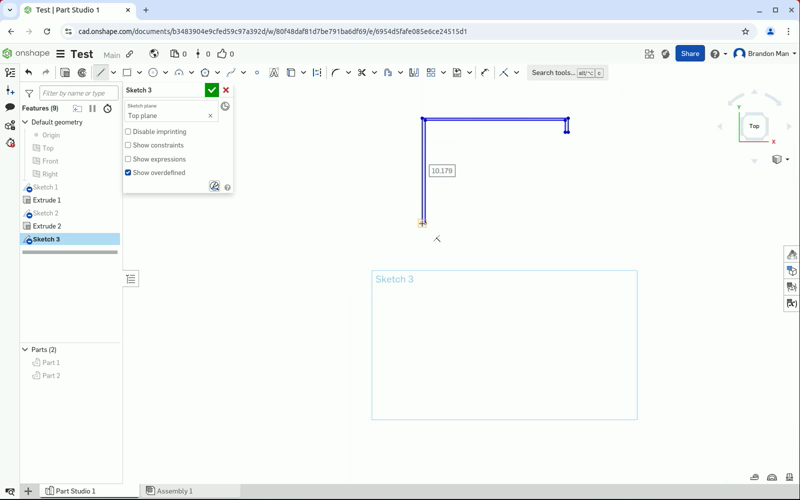
scroll(-6)
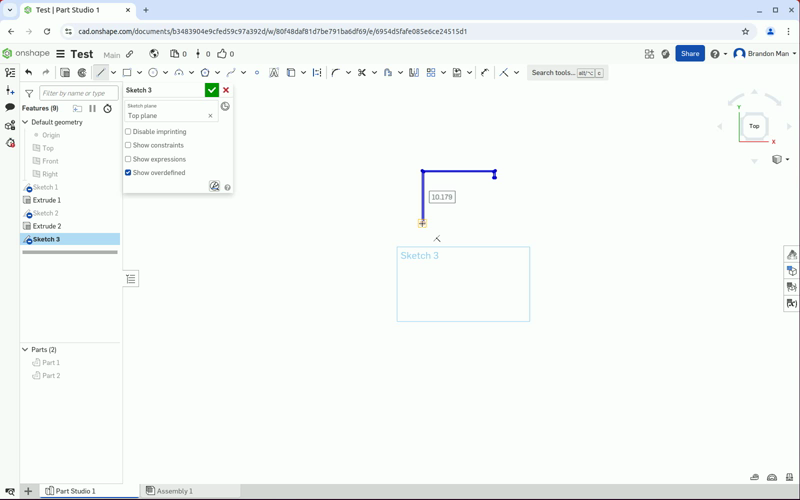
key(esc)
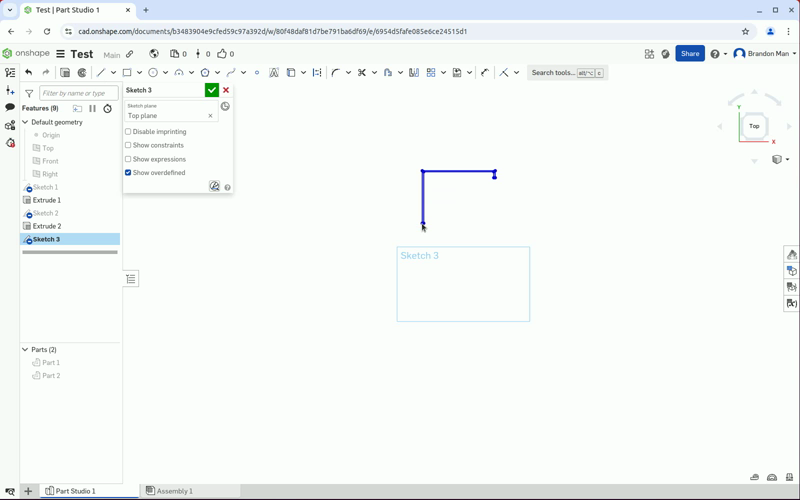
mouse_move(422, 171)
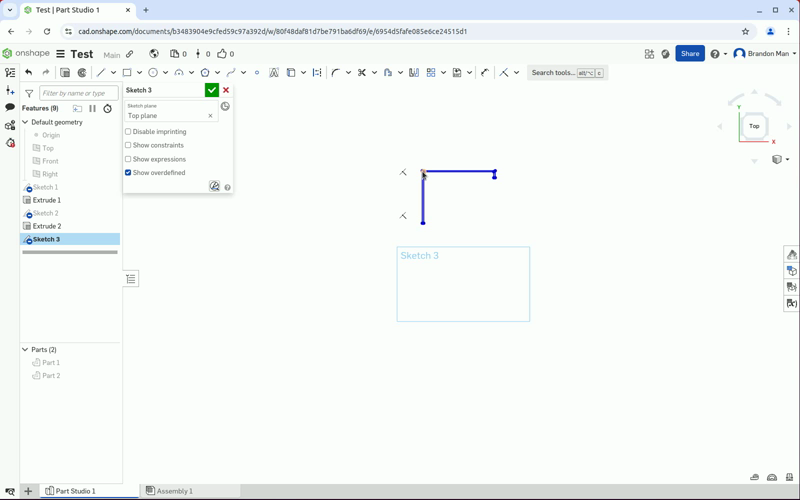
scroll(6)
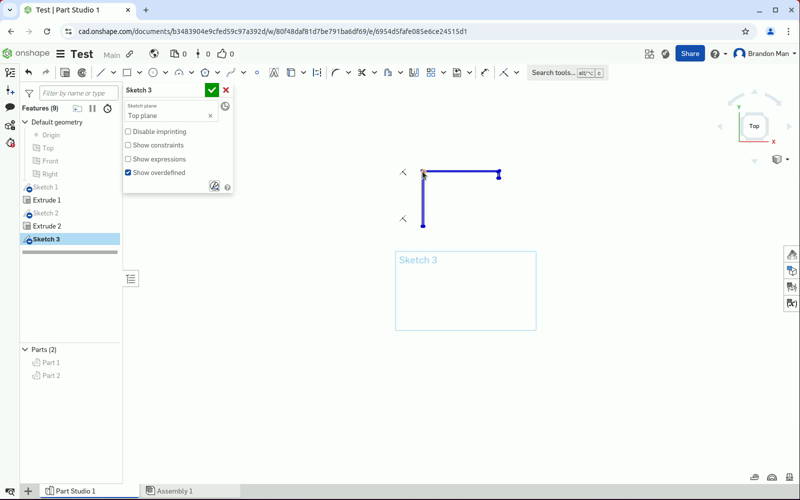
scroll(6)
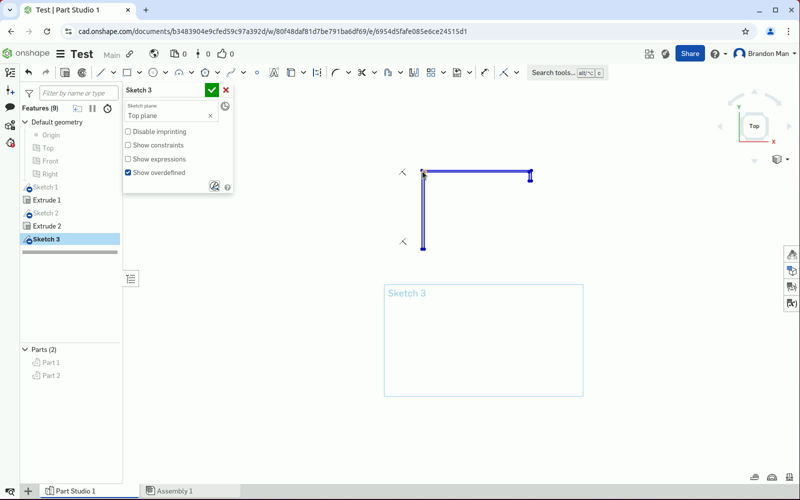
scroll(6)
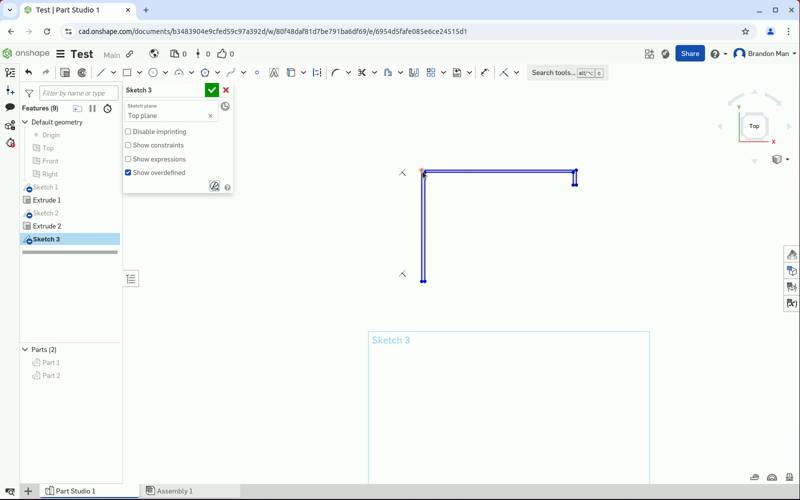
scroll(6)
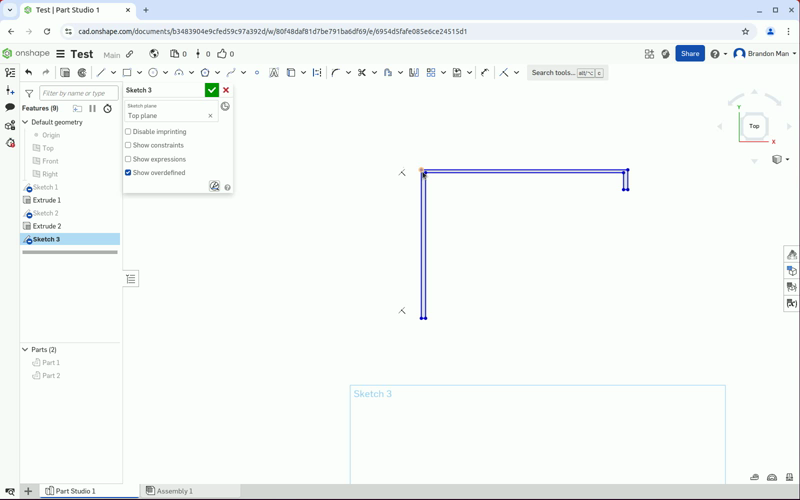
scroll(6)
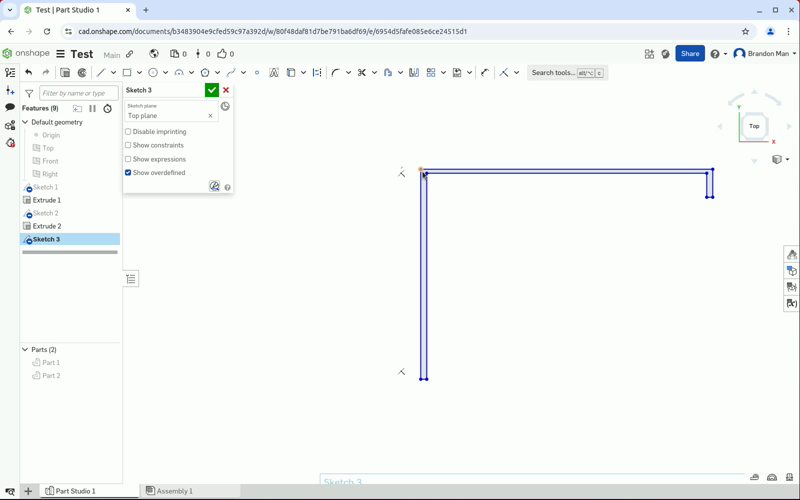
scroll(6)
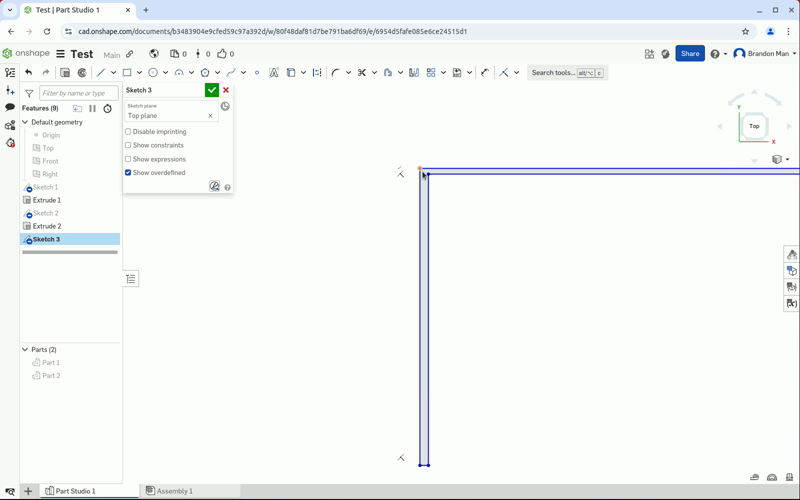
scroll(6)
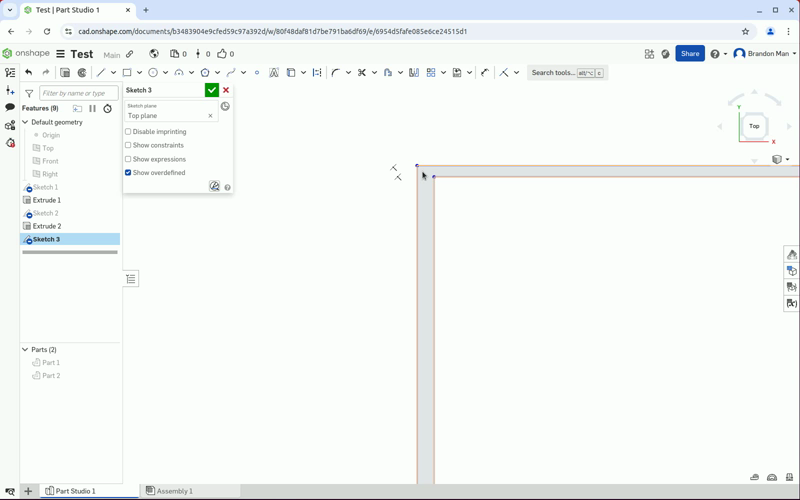
click(422, 171)
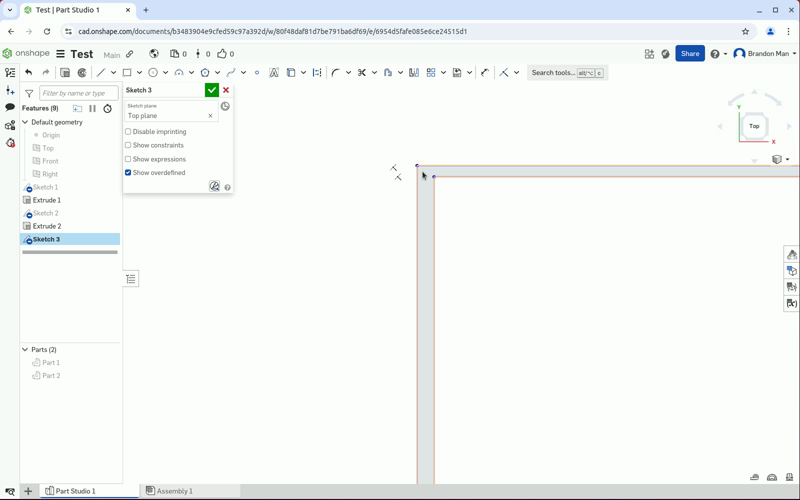
scroll(-6)
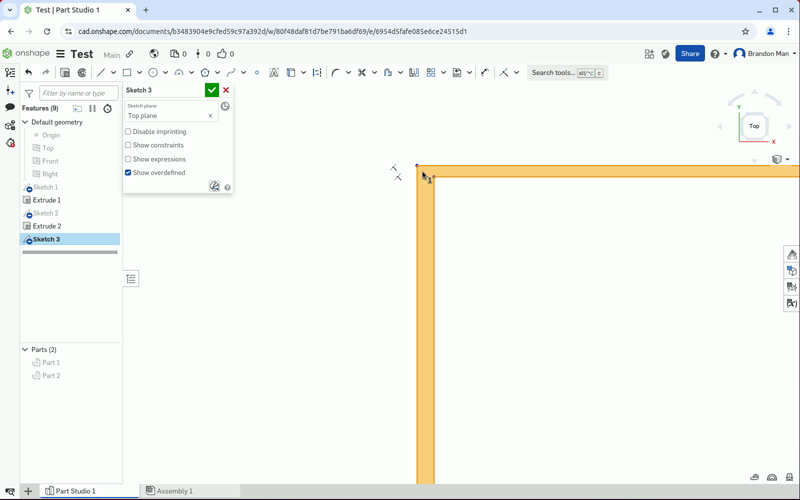
scroll(-6)
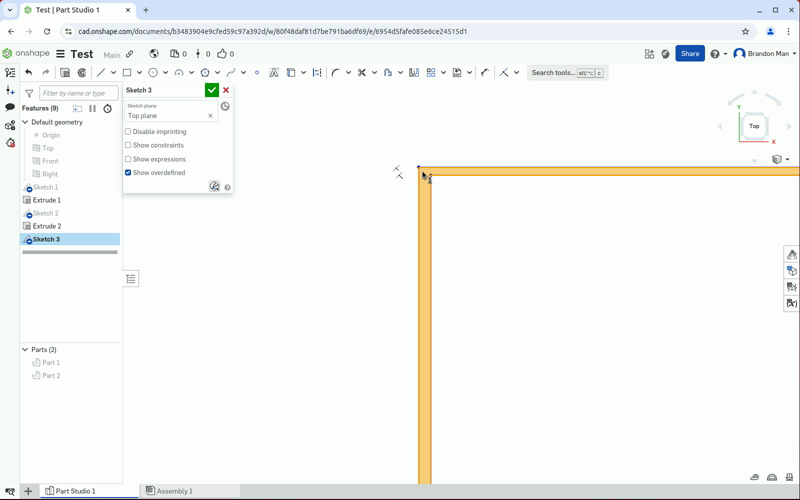
scroll(-6)
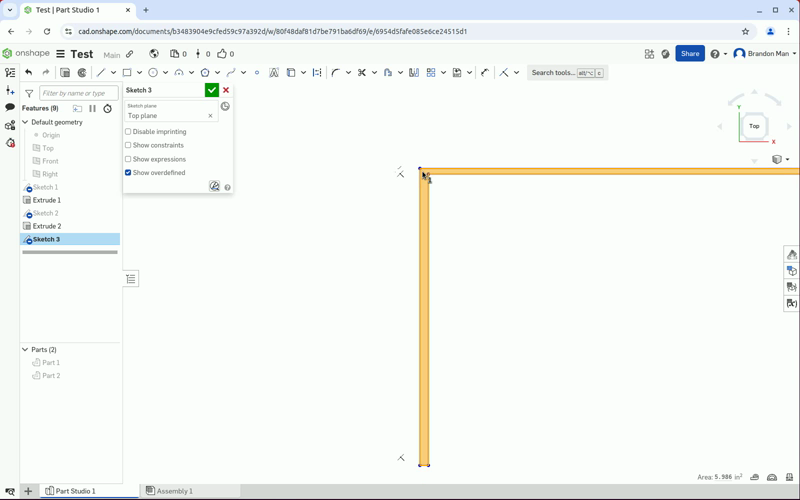
scroll(-6)
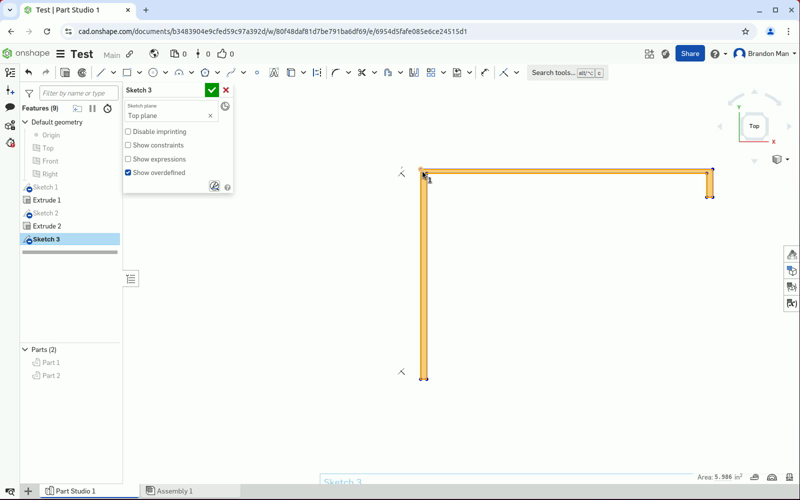
scroll(-6)
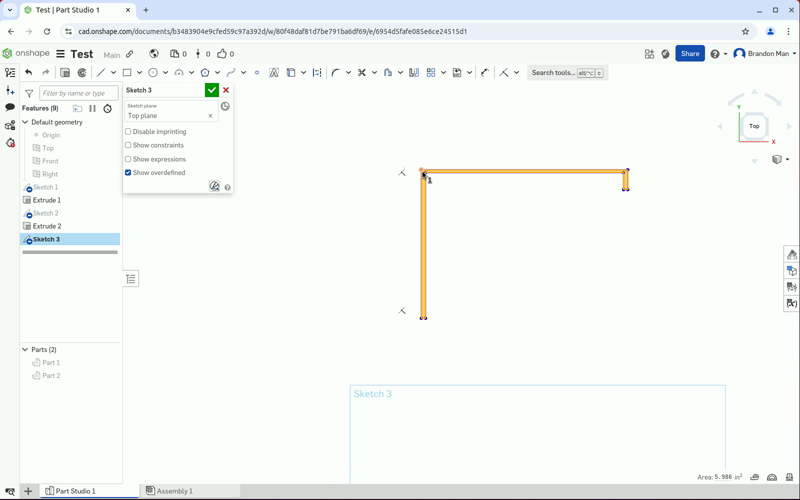
scroll(-6)
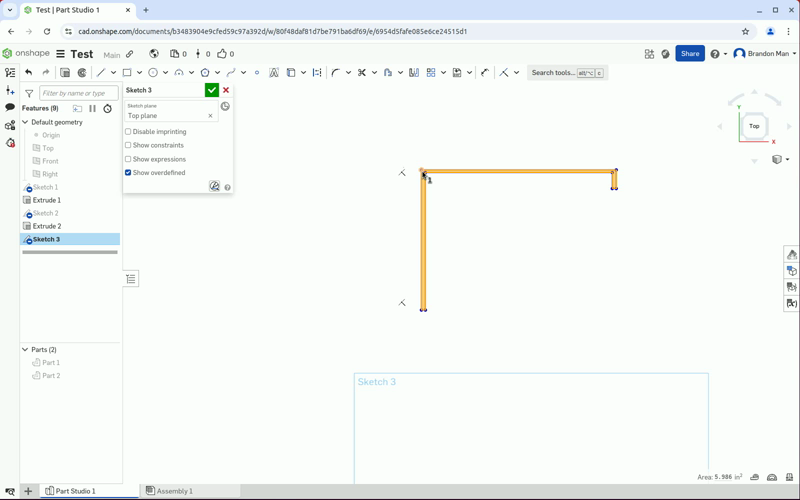
scroll(-6)
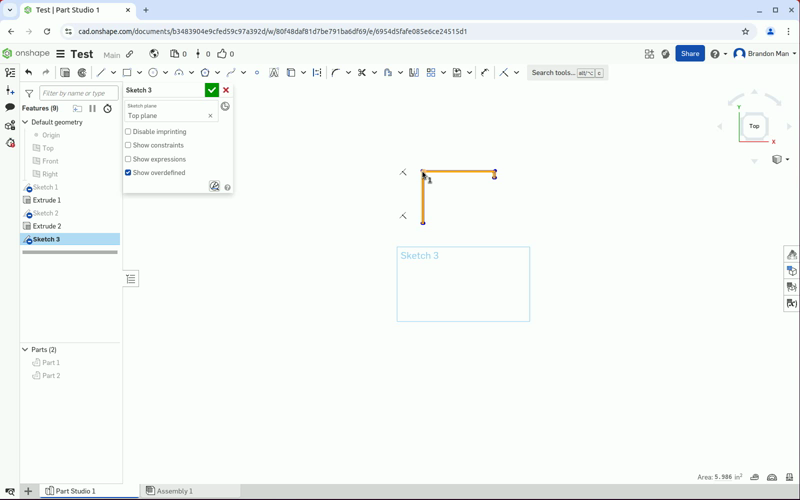
mouse_move(73, 352)
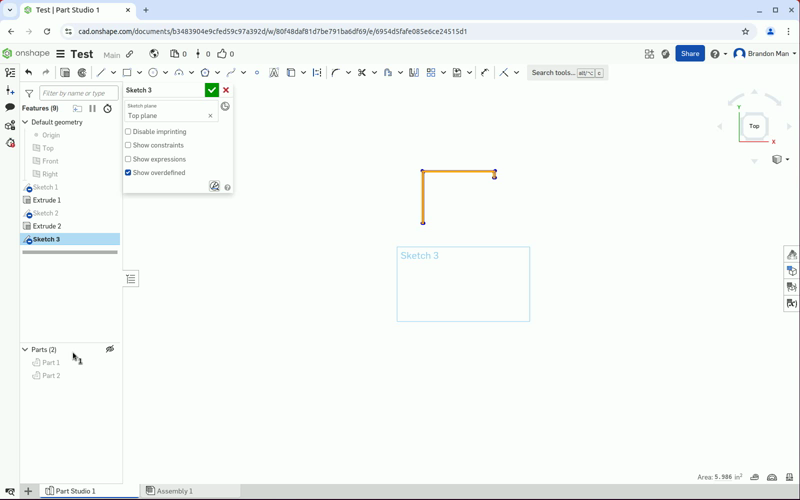
key(shift+y)
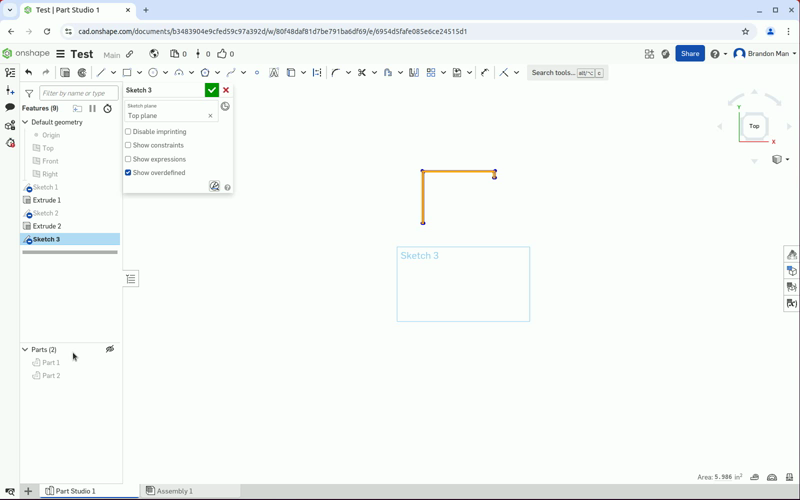
key(shift+e)
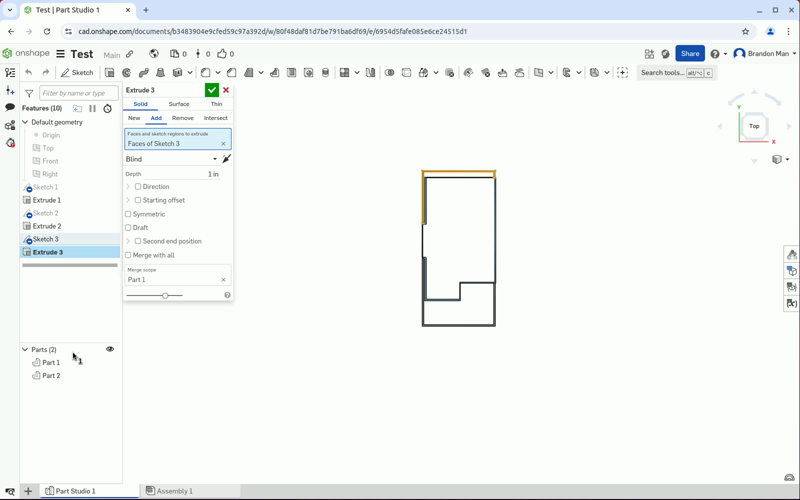
mouse_move(143, 106)
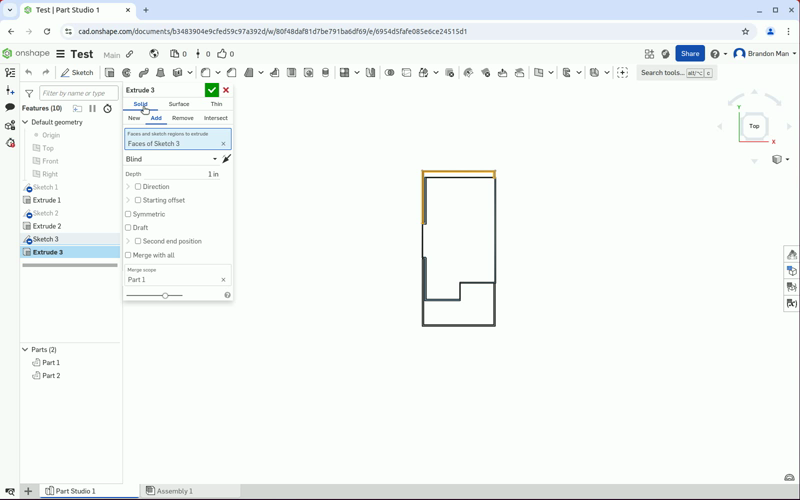
click(143, 106)
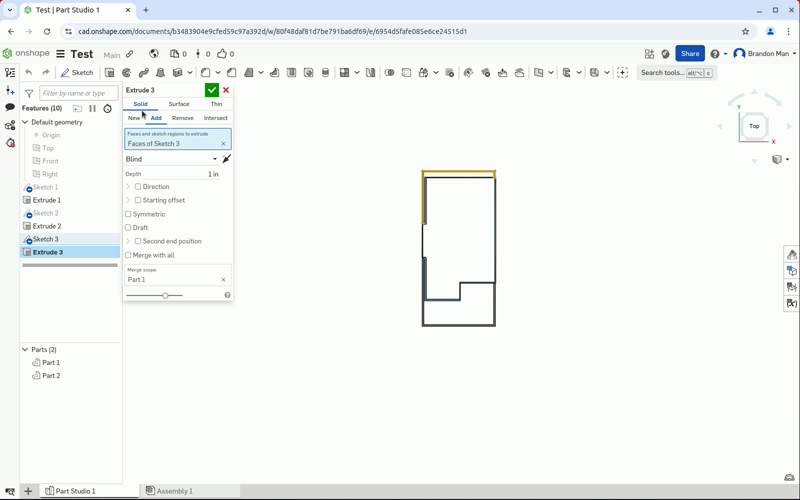
mouse_move(137, 120)
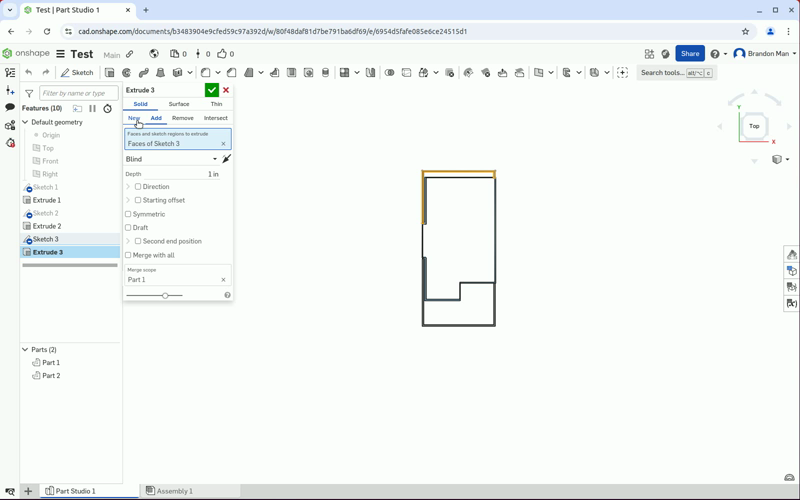
click(137, 120)
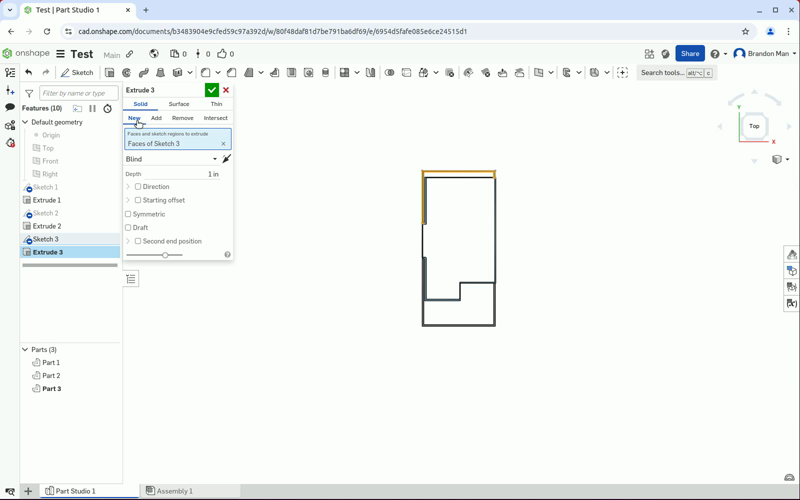
key(tab, 4)
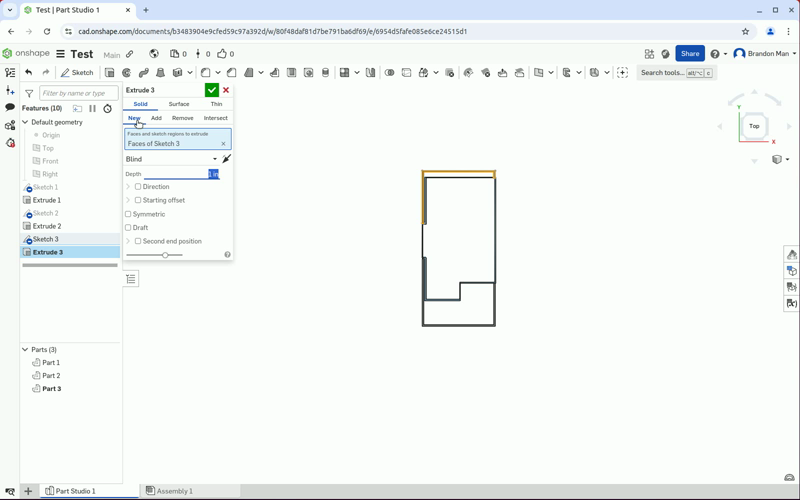
text(1.444)
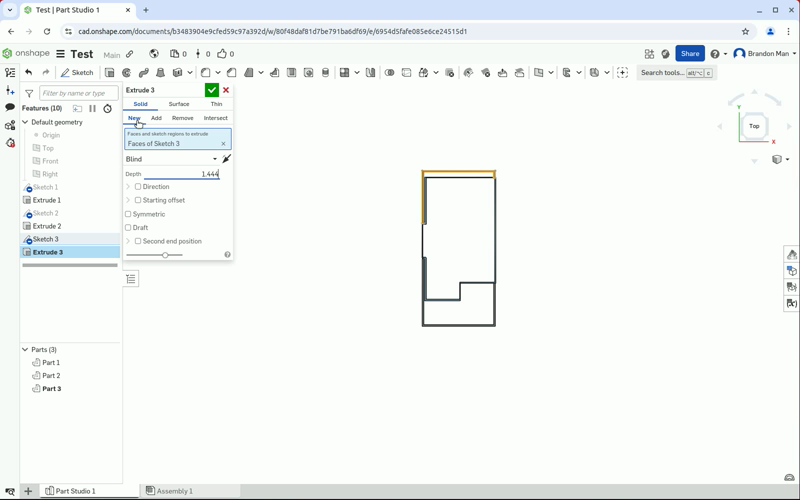
key(enter)
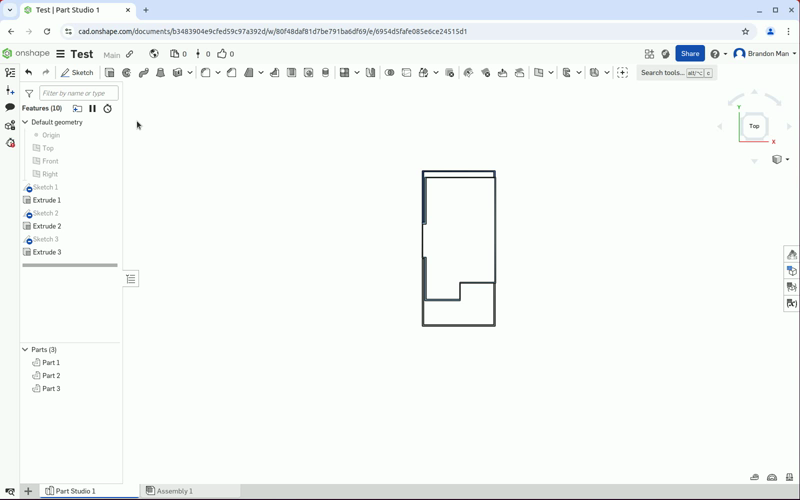
key(shift+h)
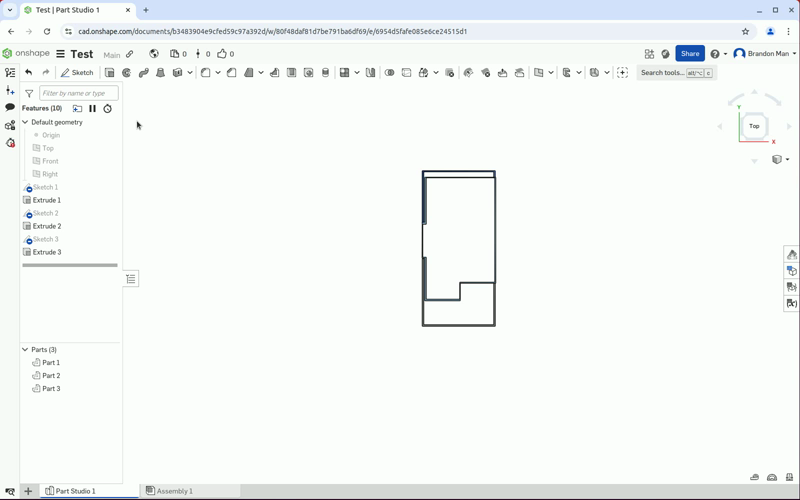
key(shift+h)
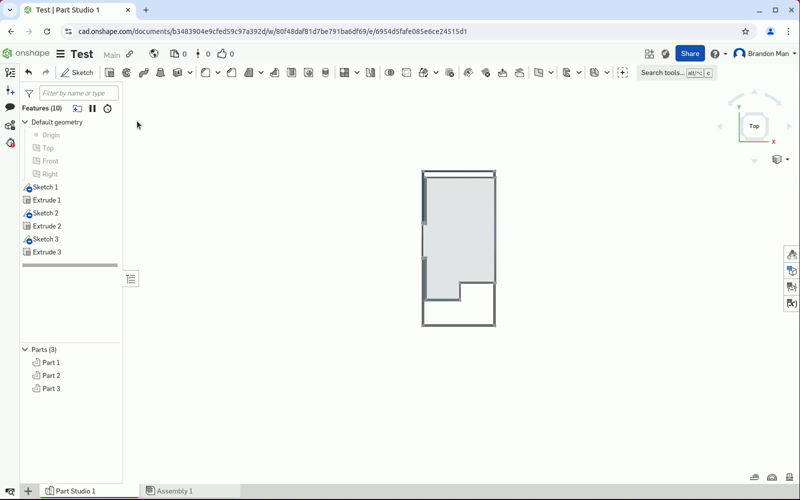
key(shift+7)
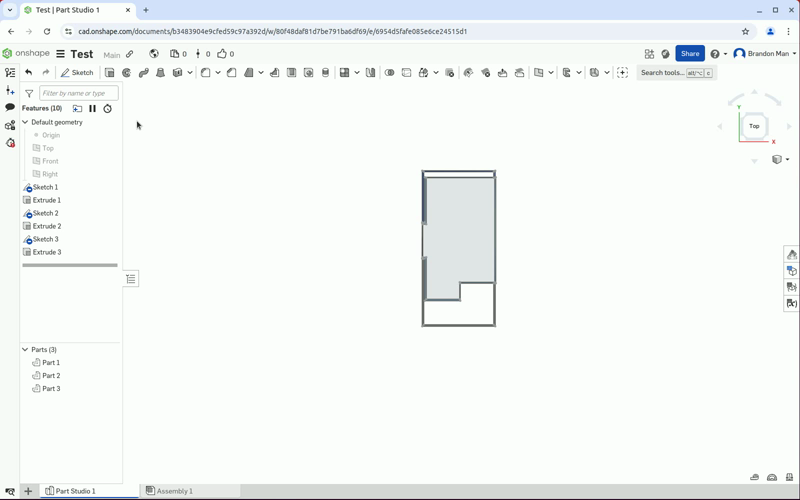
key(up, 3)
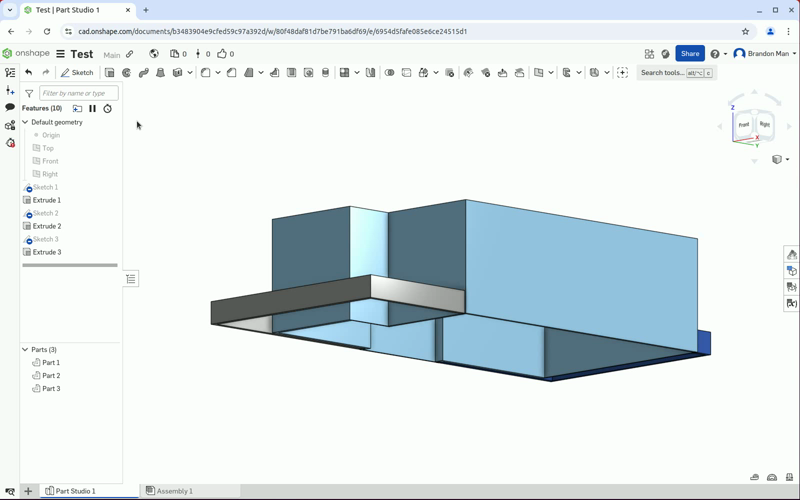
key(left, 3)
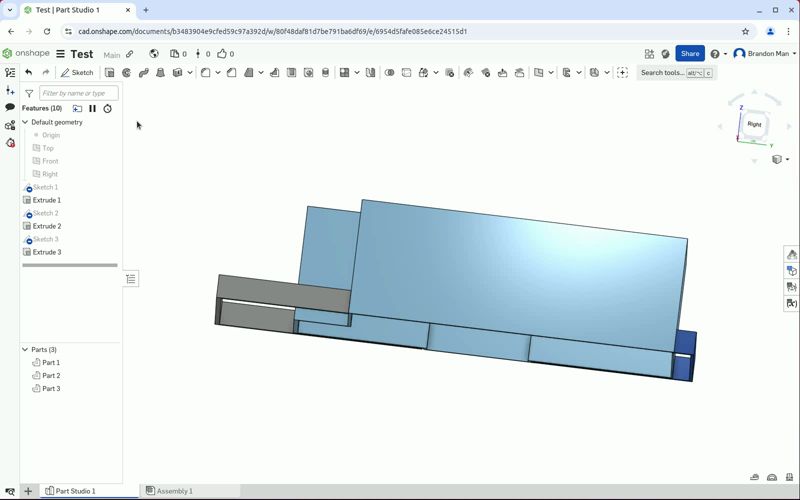
key(right, 3)
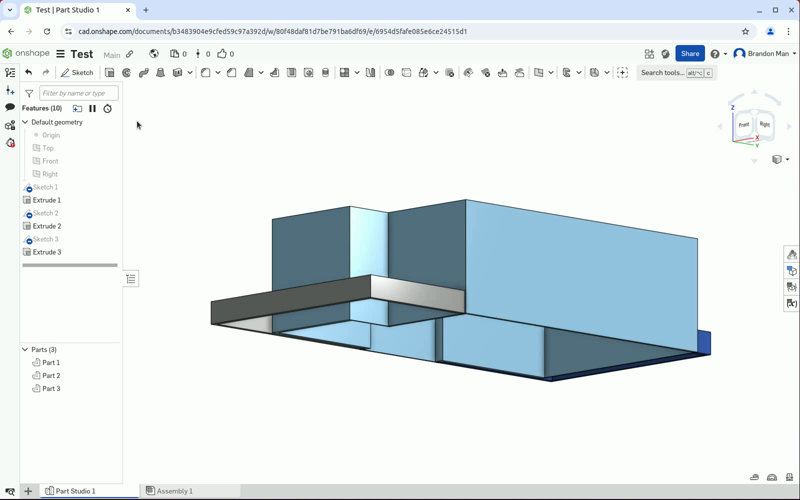
key(down, 3)
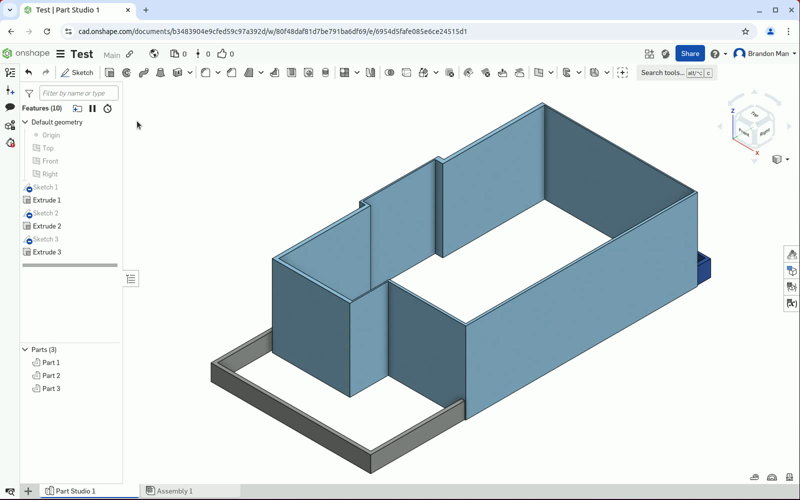
mouse_move(73, 189)
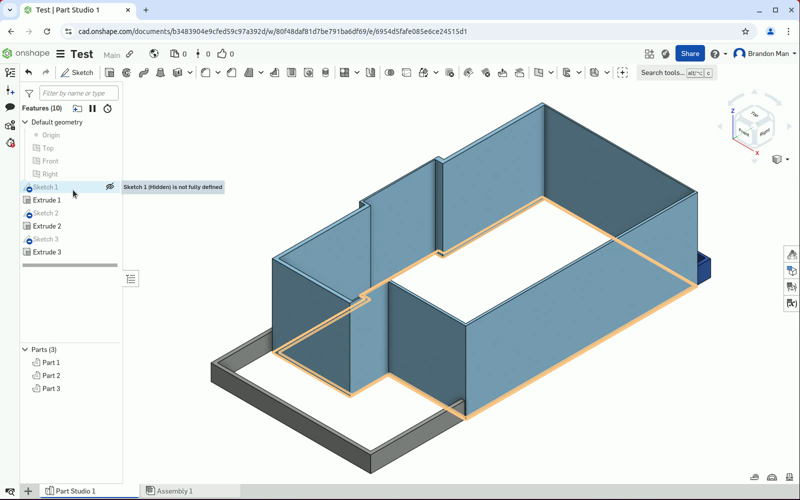
click(73, 189)